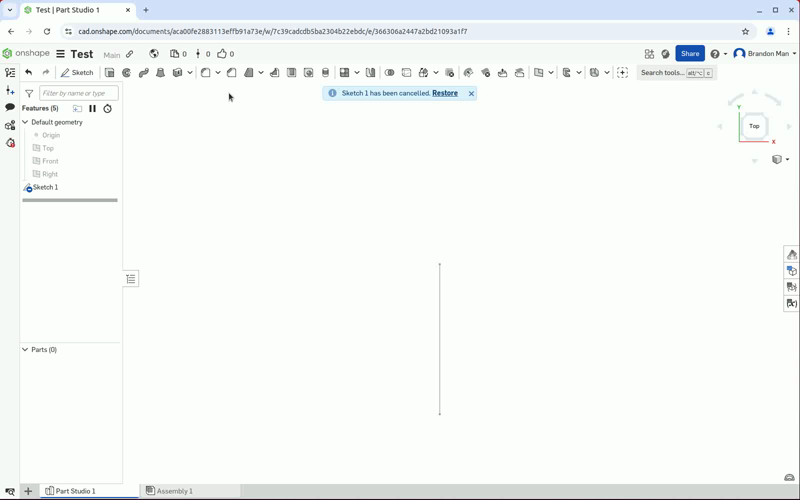
key(shift+h)
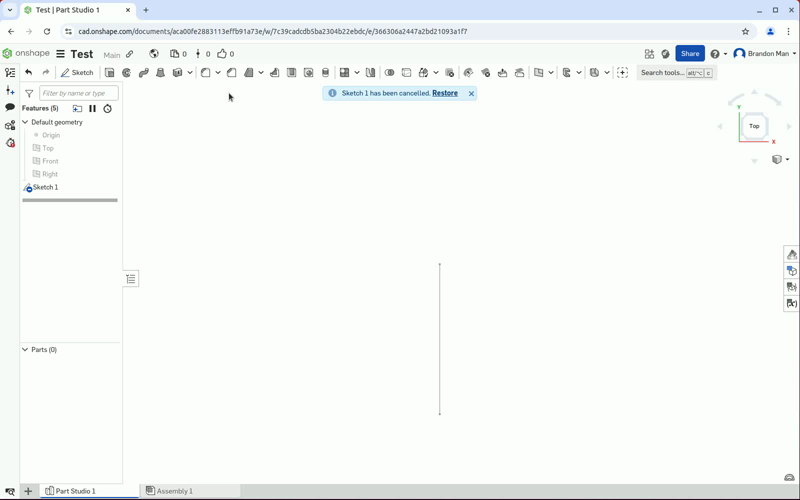
key(shift+s)
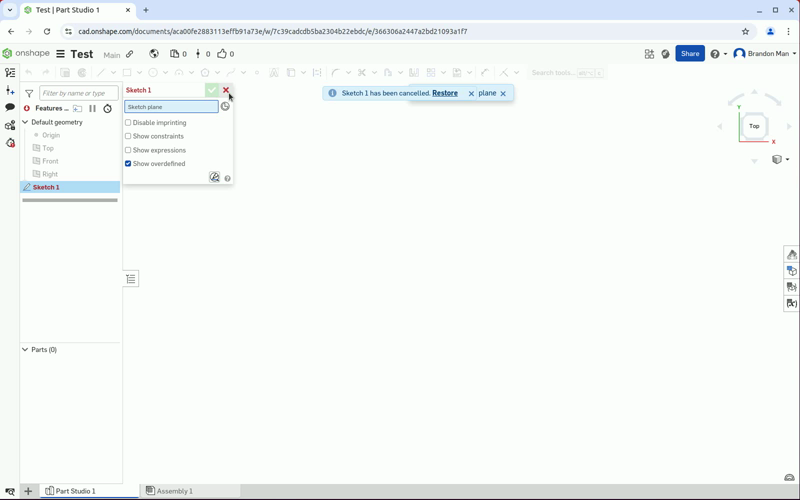
mouse_move(73, 150)
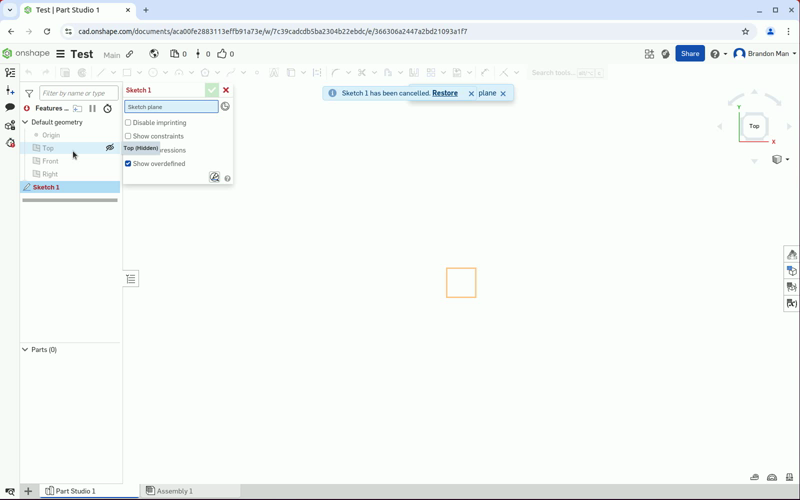
click(73, 150)
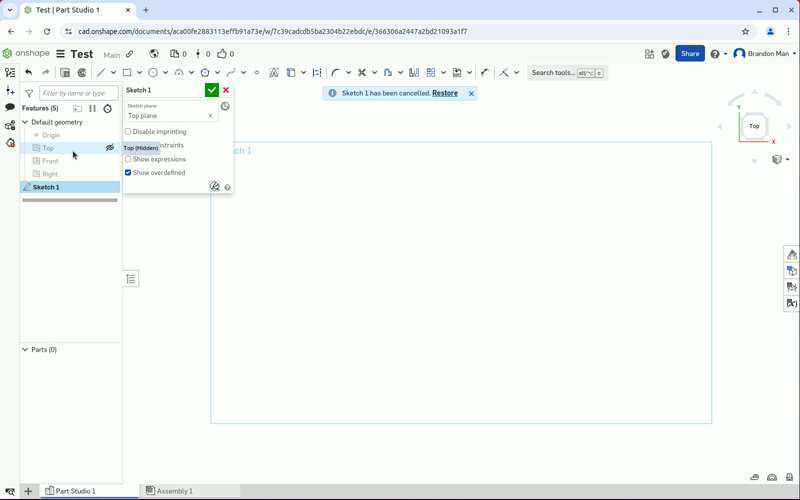
mouse_move(73, 352)
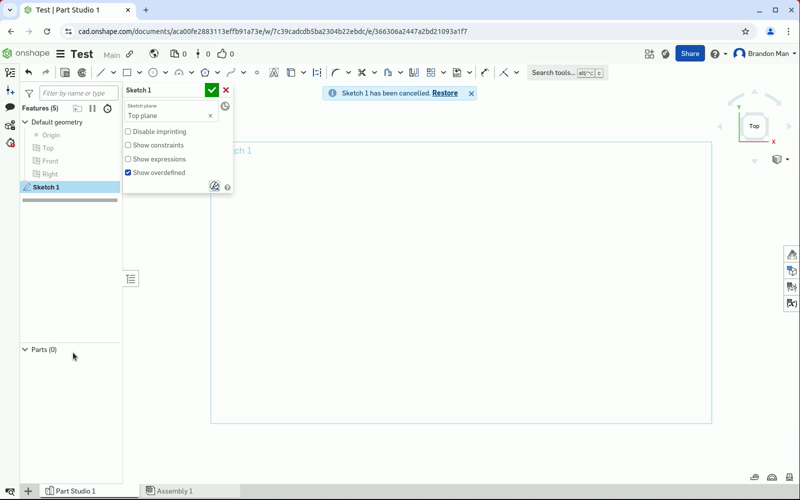
key(y)
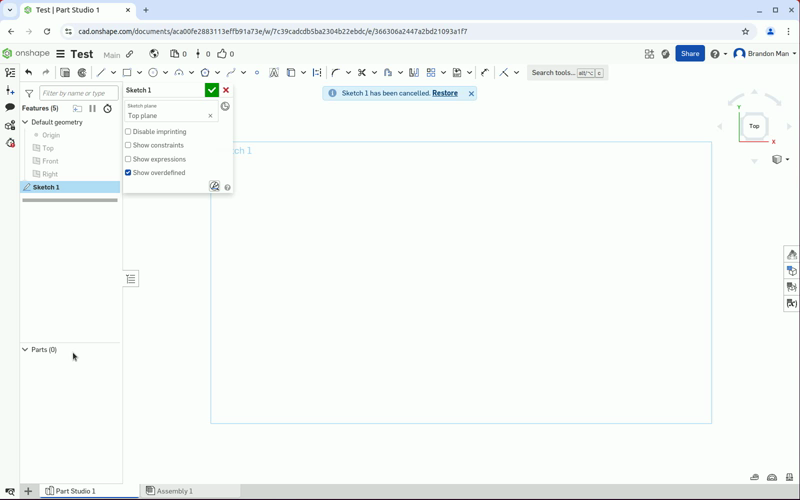
key(l)
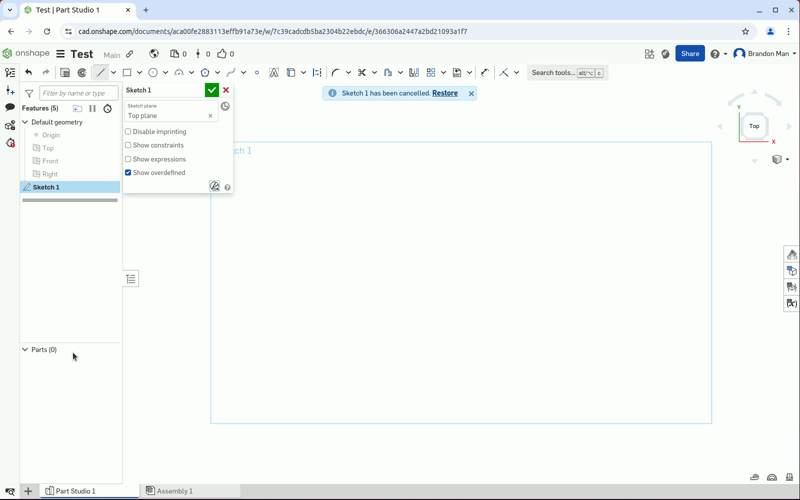
key_down(shift)
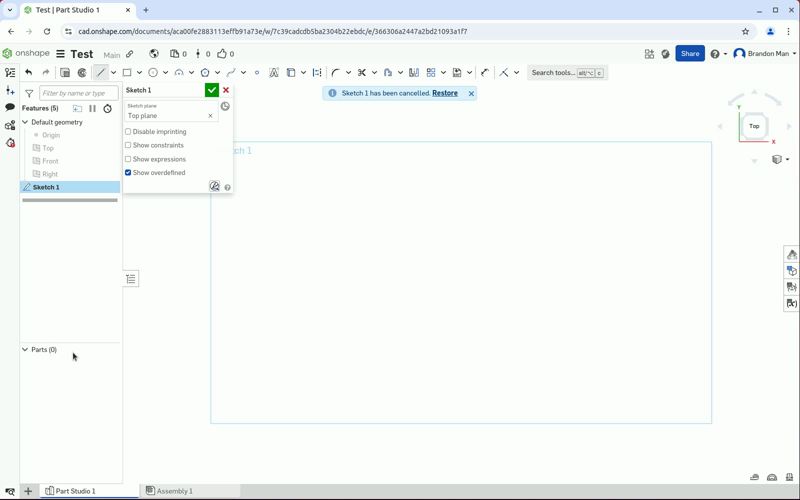
mouse_move(351, 335)
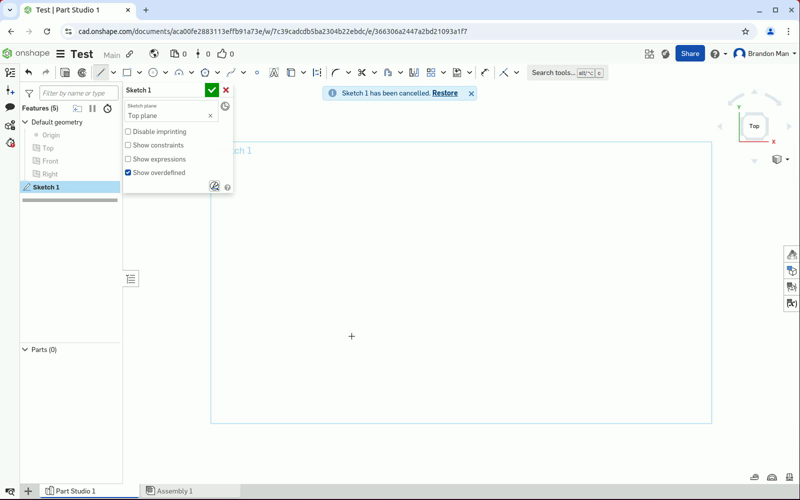
click(351, 335)
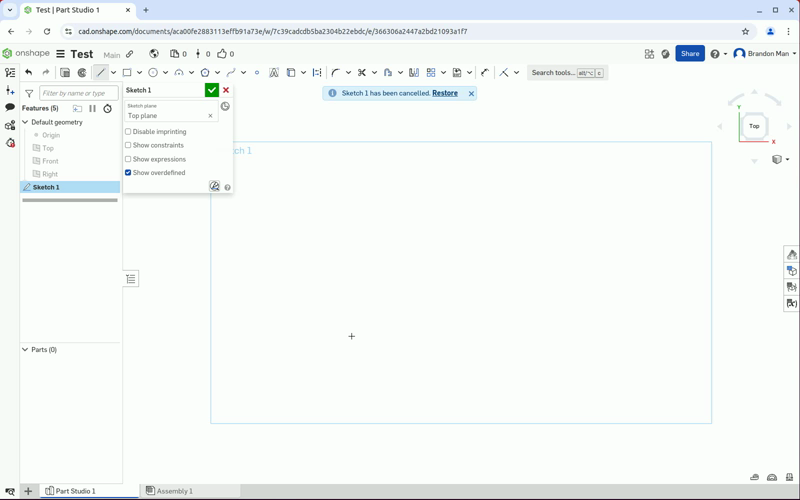
key_up(shift)
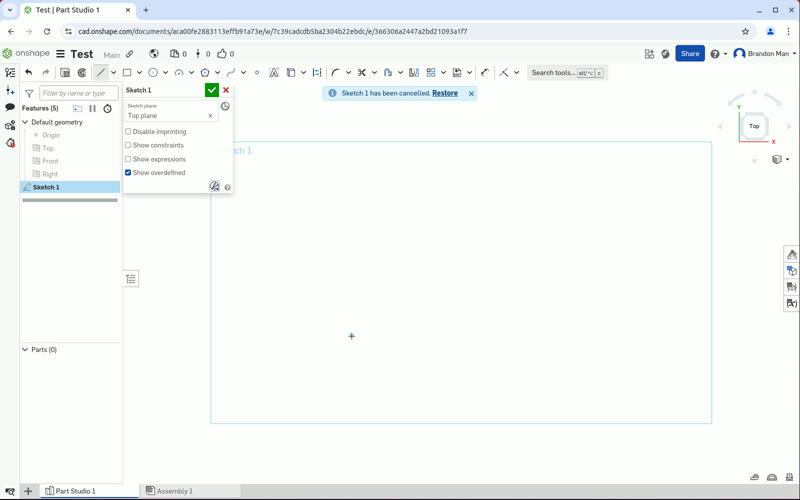
key_down(shift)
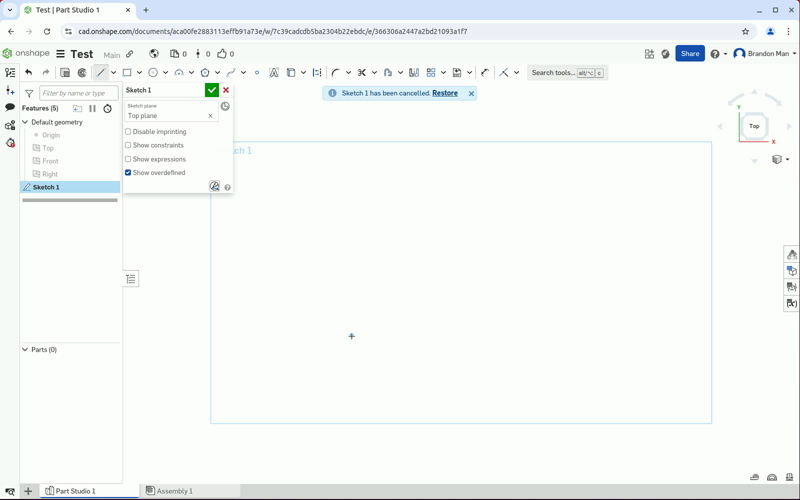
mouse_move(569, 335)
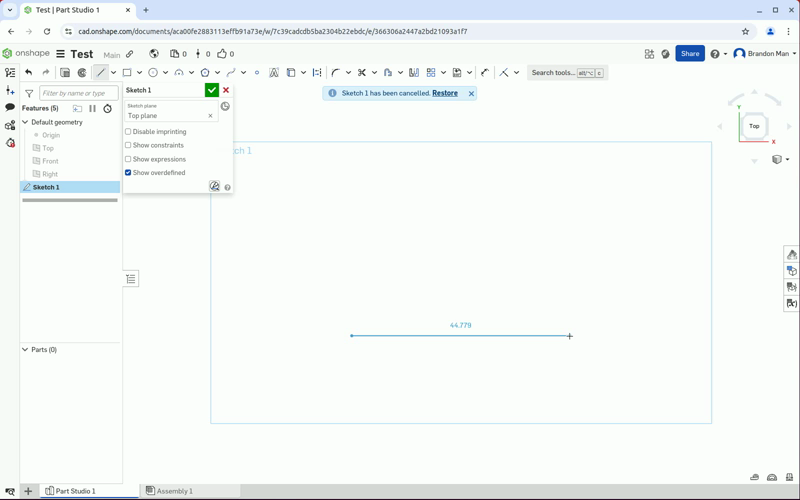
click(569, 335)
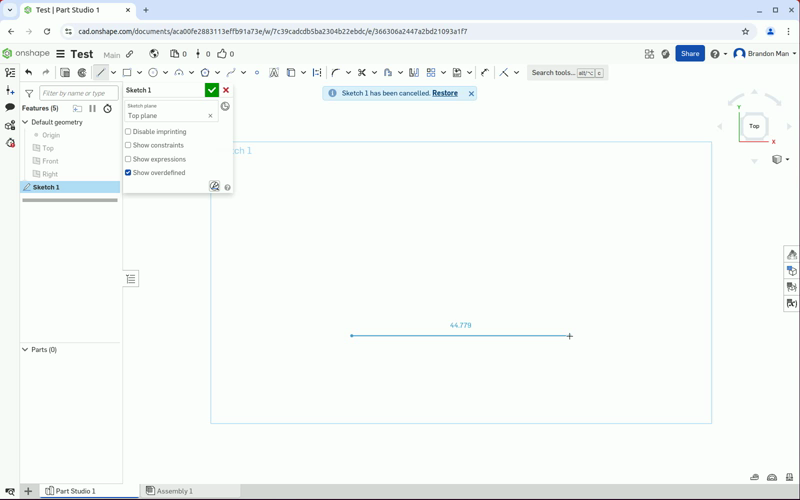
key_up(shift)
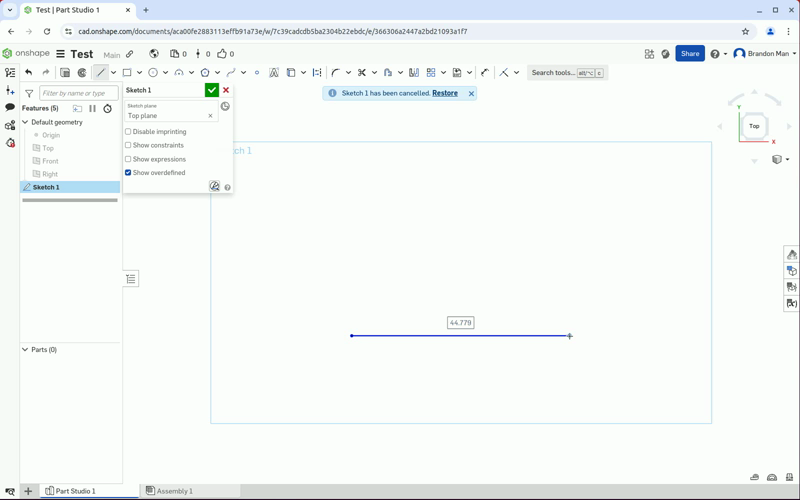
key_down(shift)
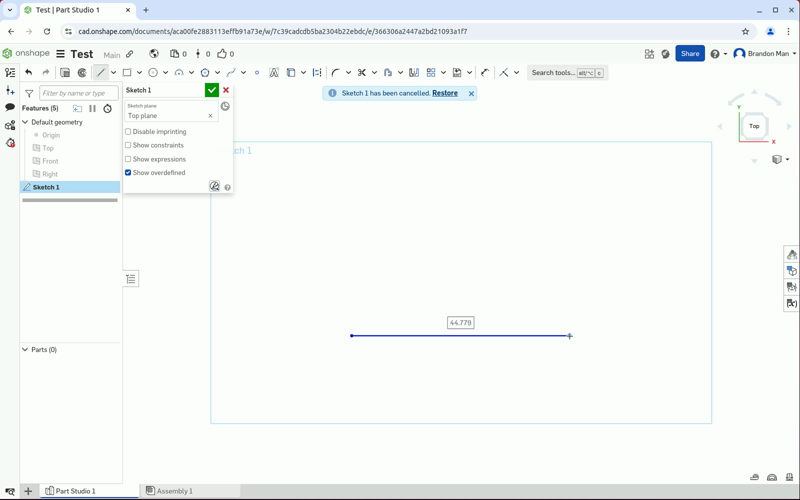
mouse_move(569, 230)
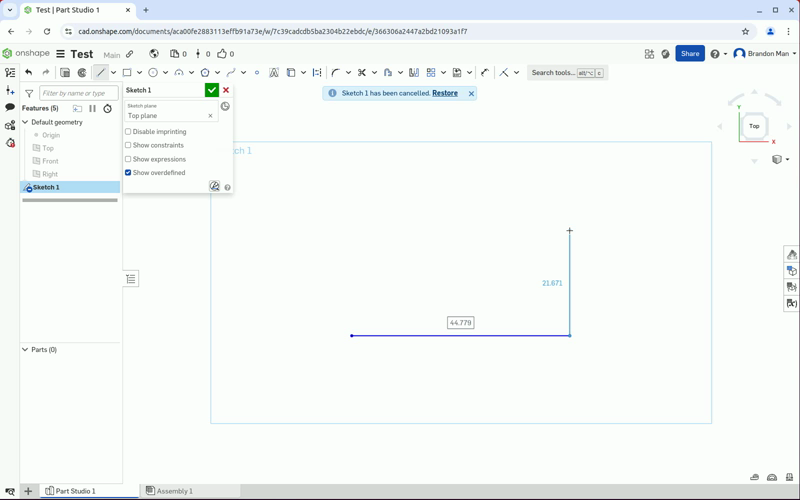
click(569, 230)
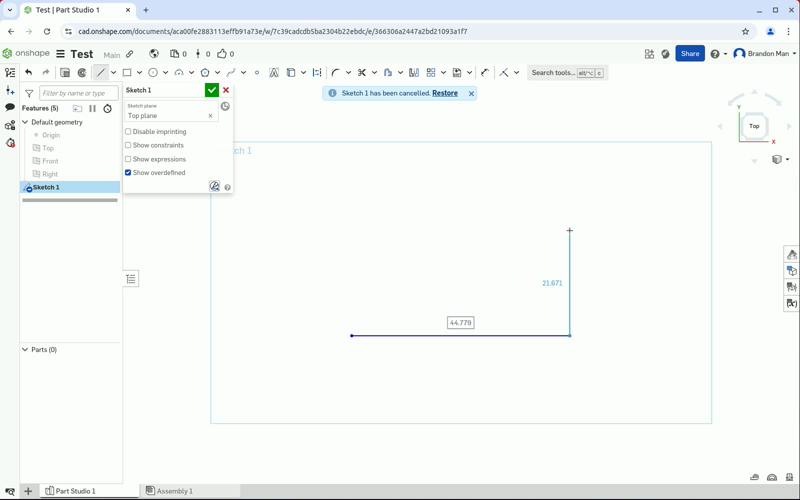
key_up(shift)
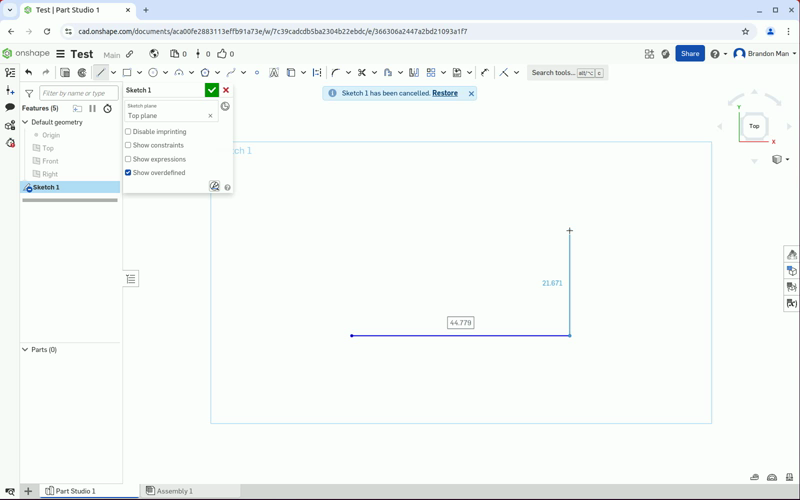
key_down(shift)
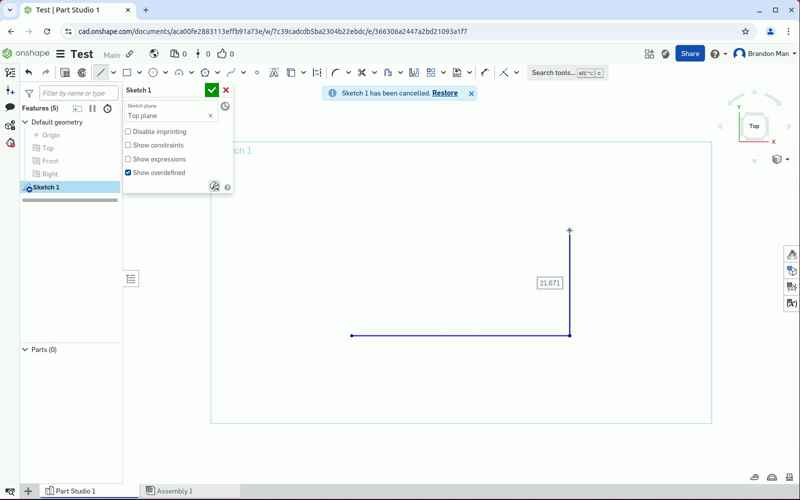
mouse_move(351, 230)
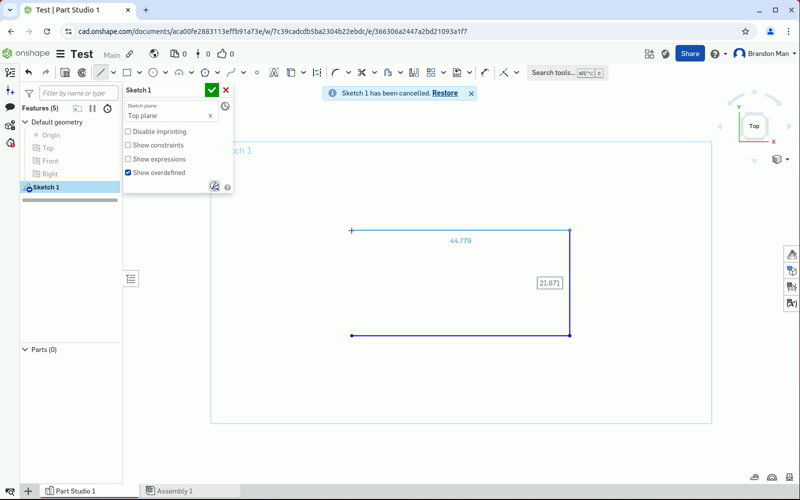
click(351, 230)
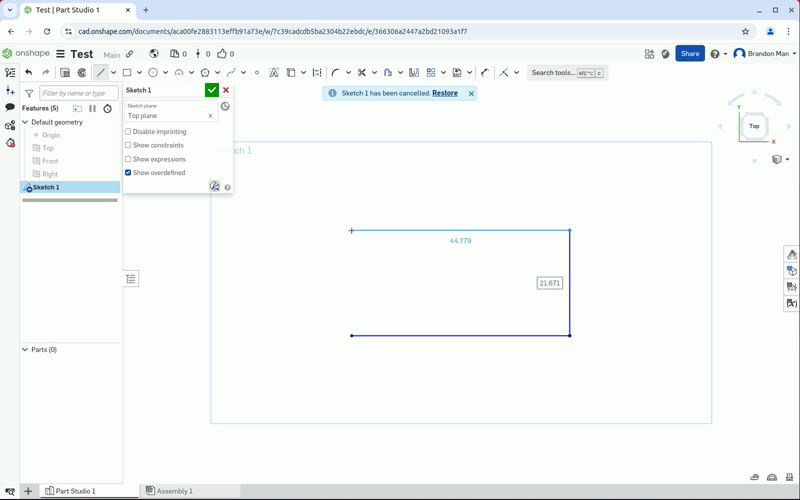
key_up(shift)
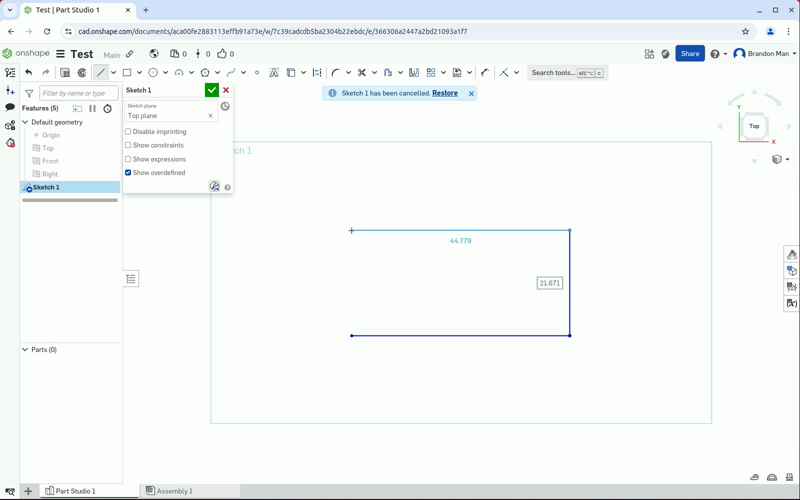
key_down(shift)
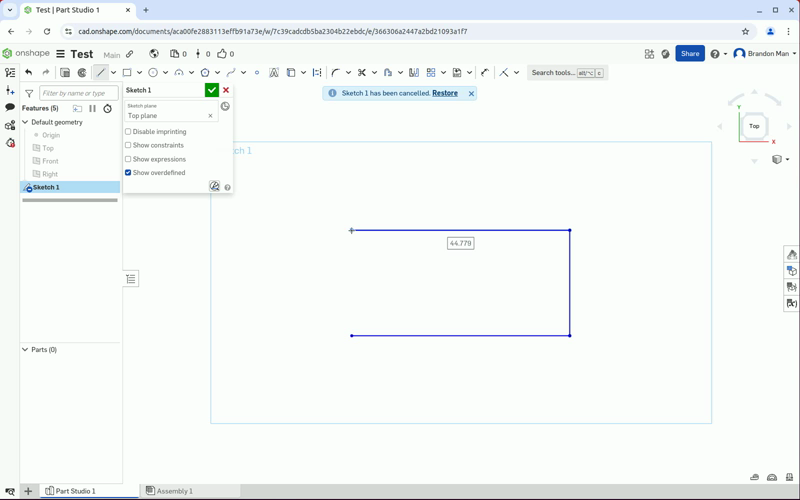
mouse_move(351, 335)
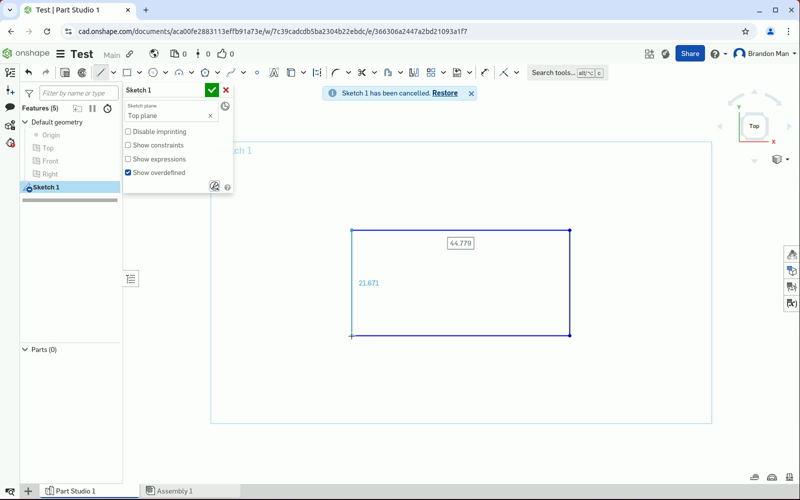
key_up(shift)
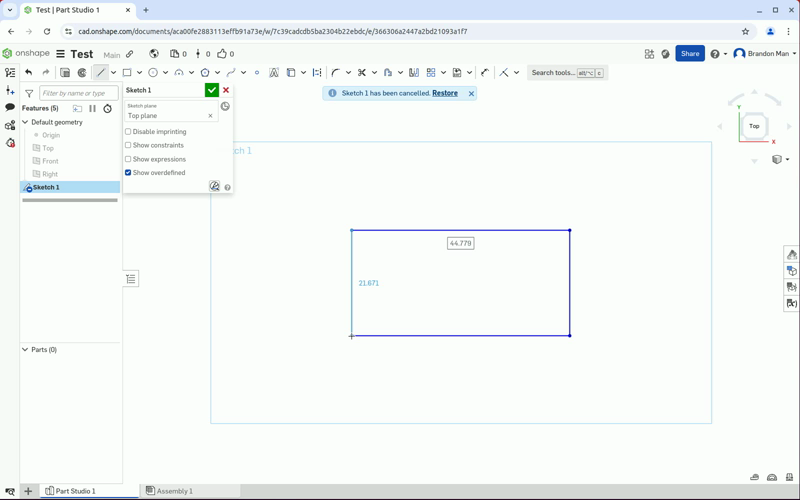
click(351, 335)
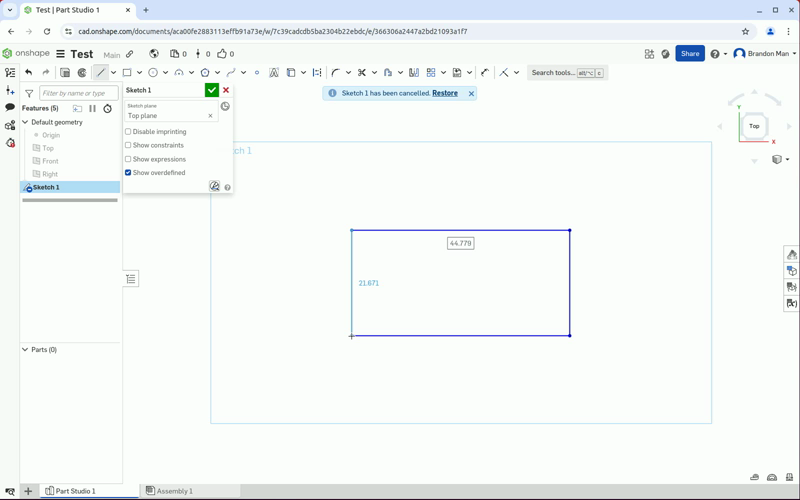
key(esc)
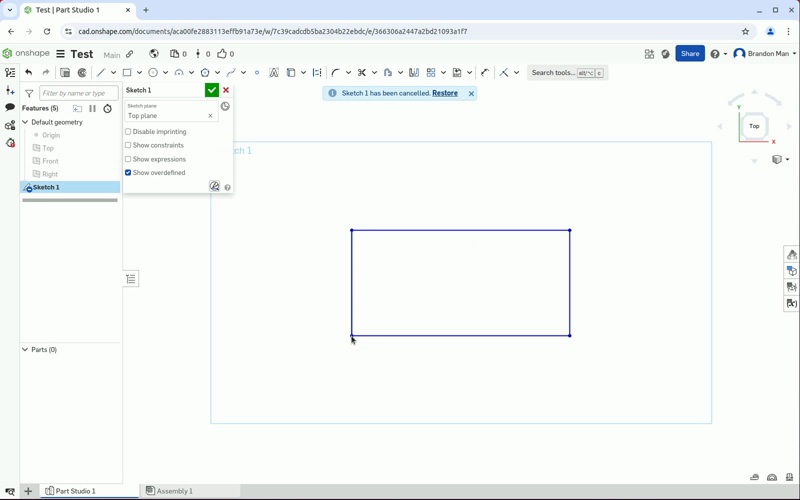
mouse_move(518, 279)
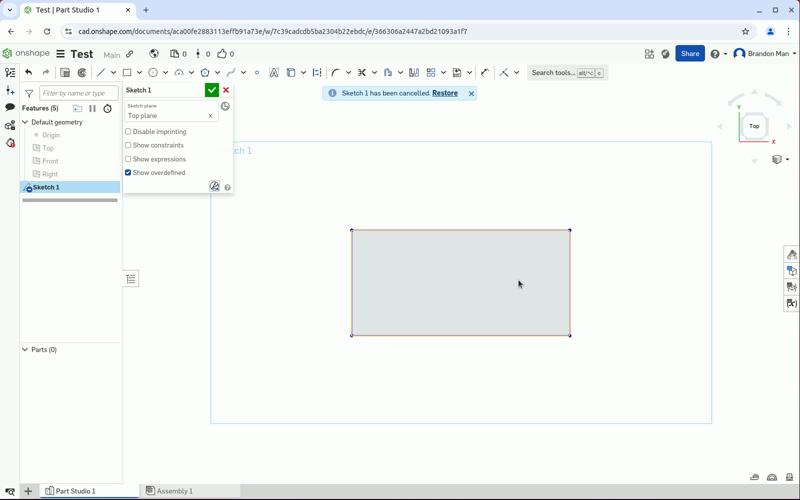
click(518, 279)
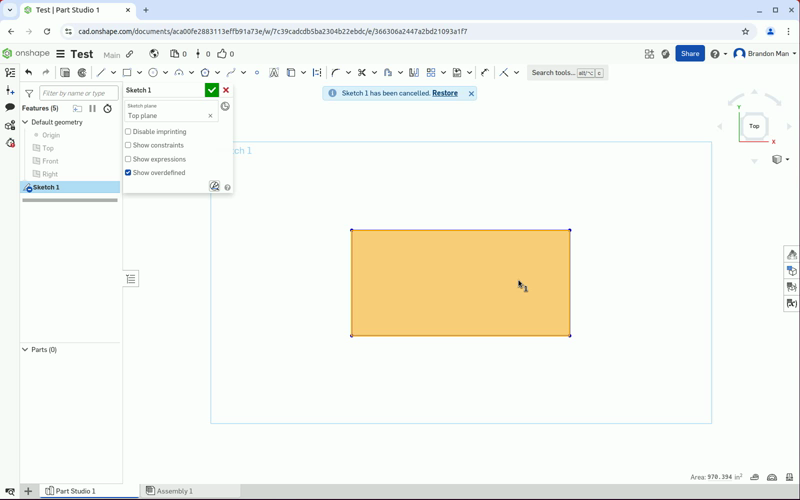
mouse_move(73, 352)
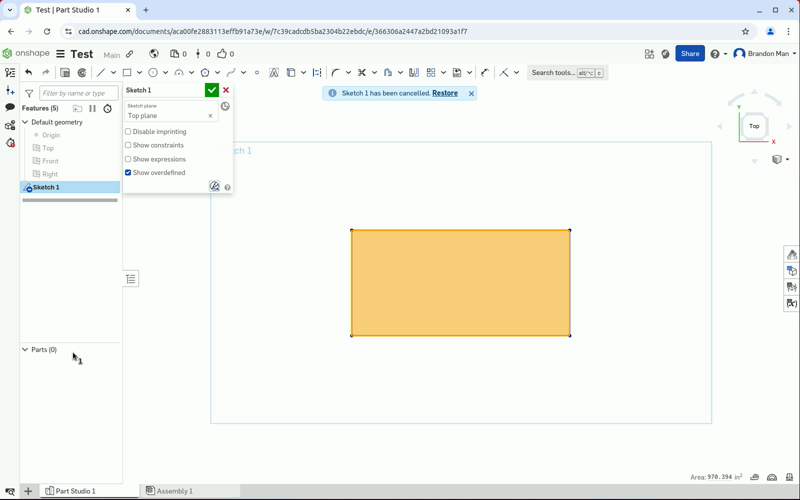
key(shift+y)
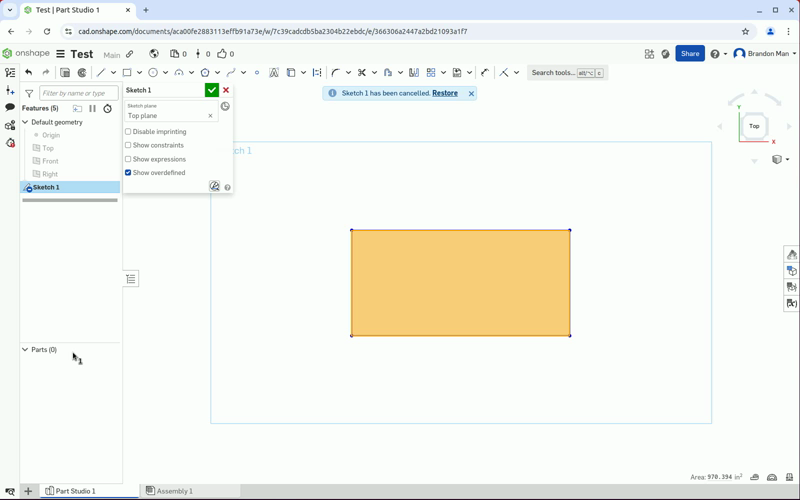
key(shift+e)
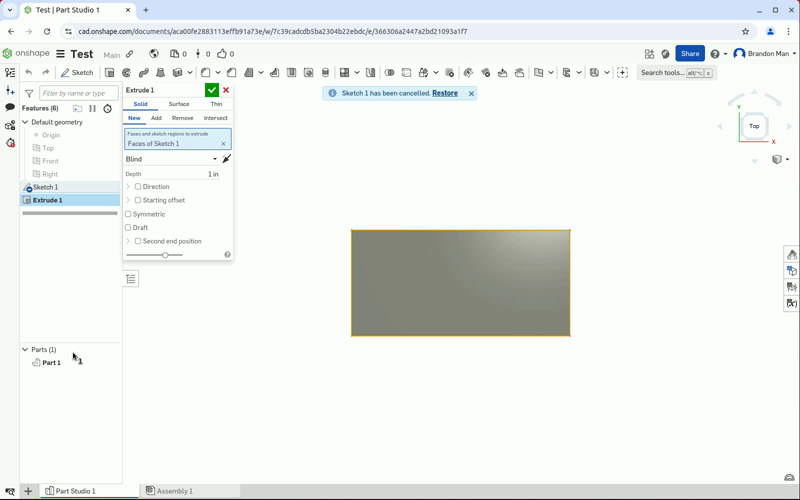
mouse_move(143, 106)
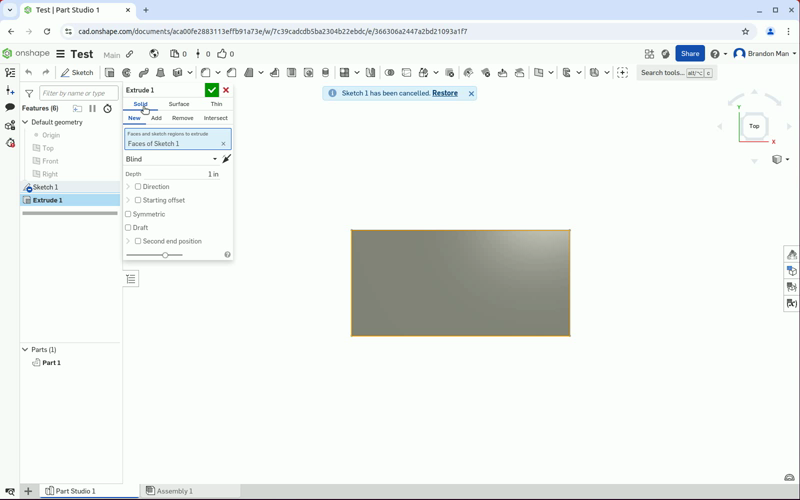
click(143, 106)
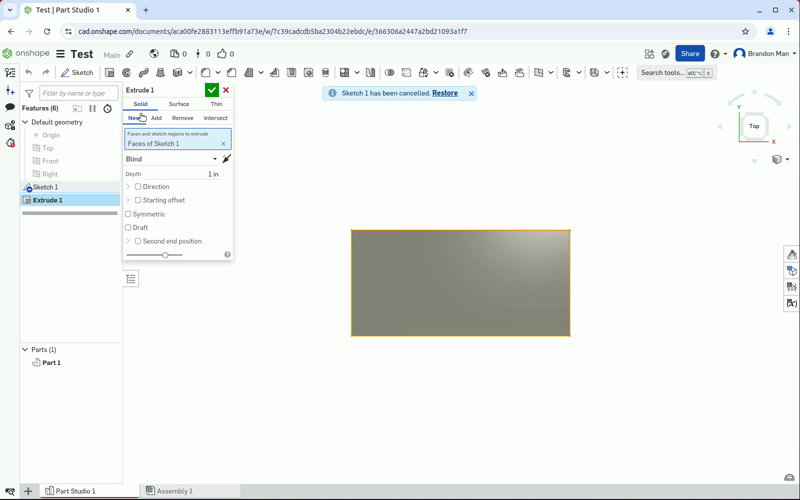
mouse_move(137, 120)
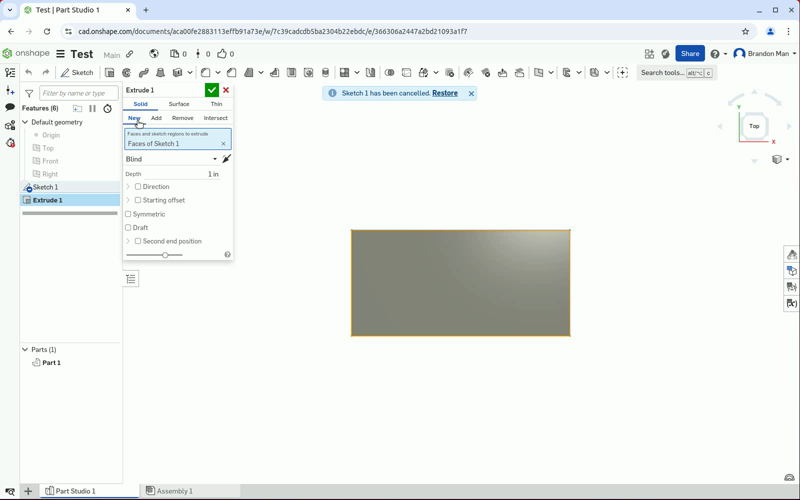
click(137, 120)
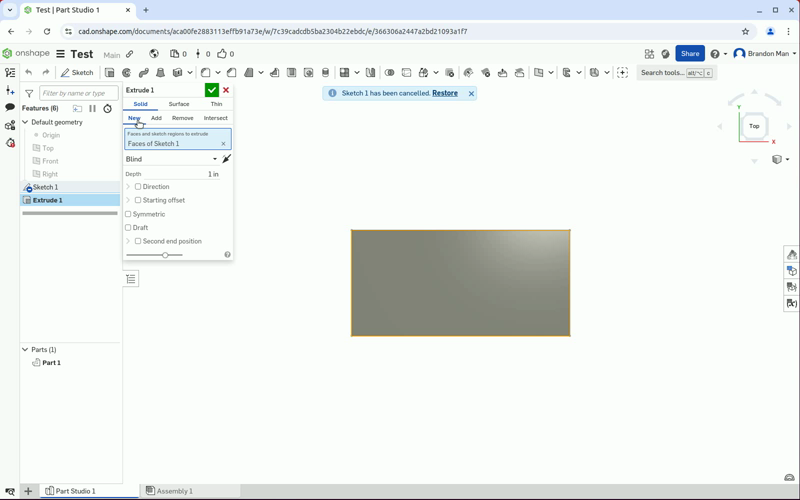
key(tab, 4)
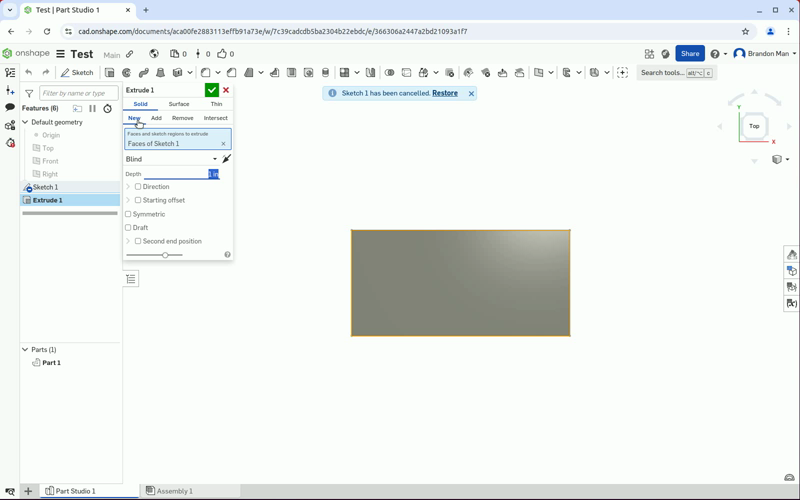
text(4.574)
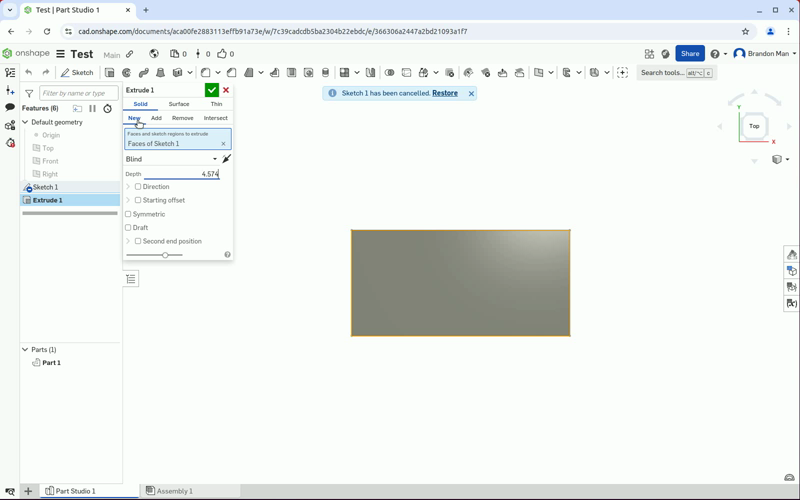
key(enter)
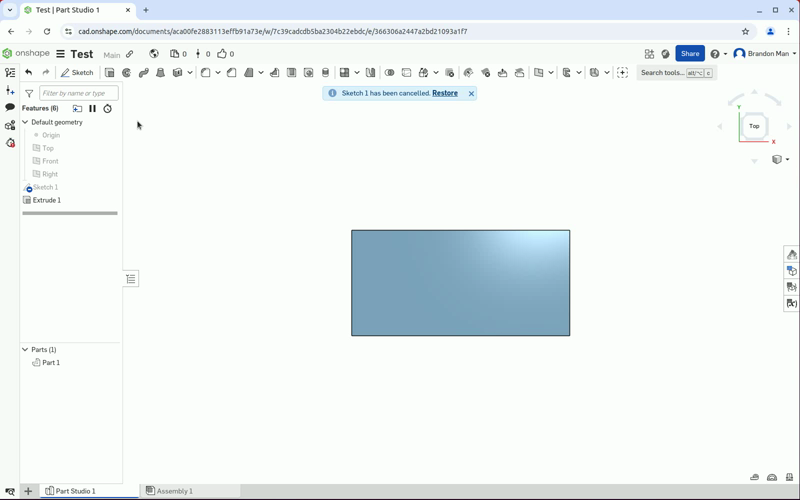
key(shift+h)
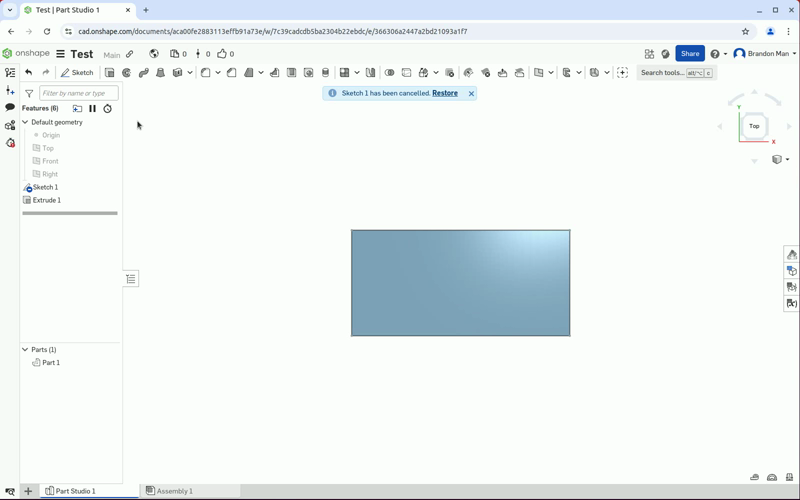
key(shift+h)
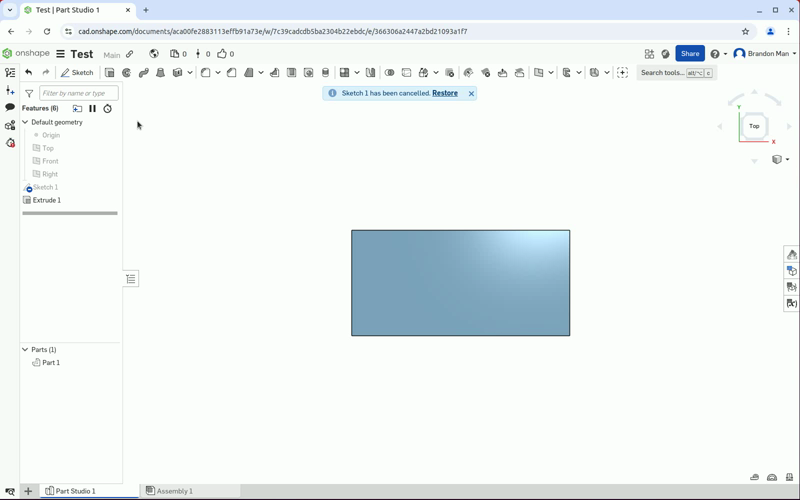
mouse_move(73, 189)
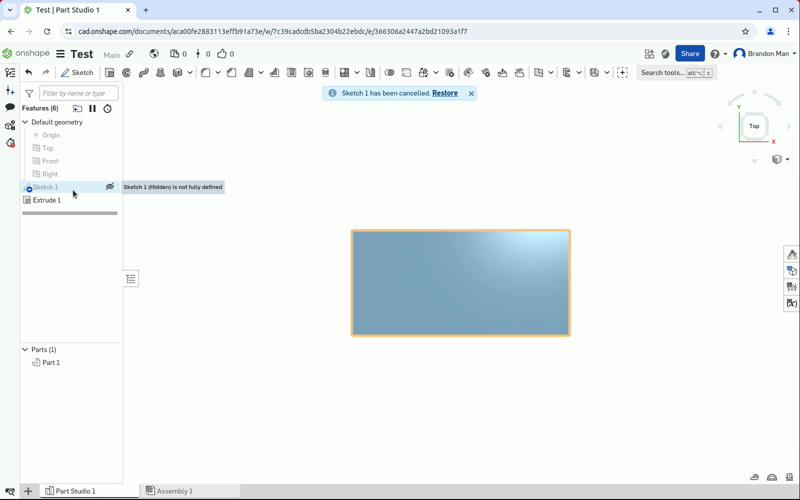
click(73, 189)
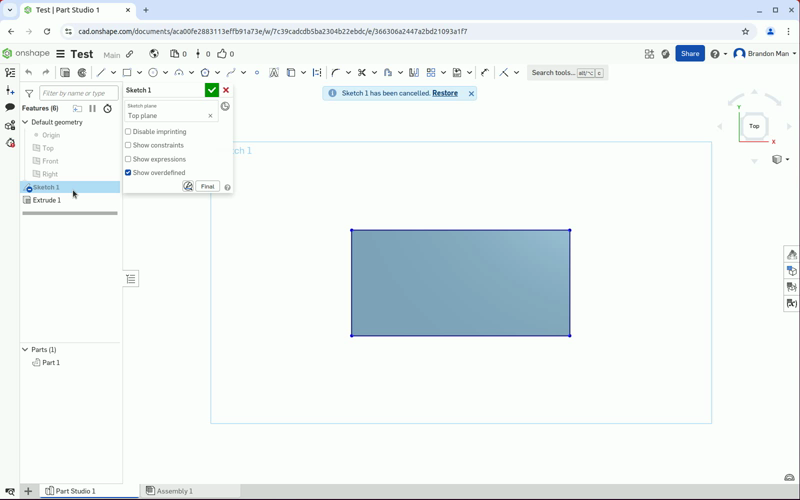
mouse_move(229, 92)
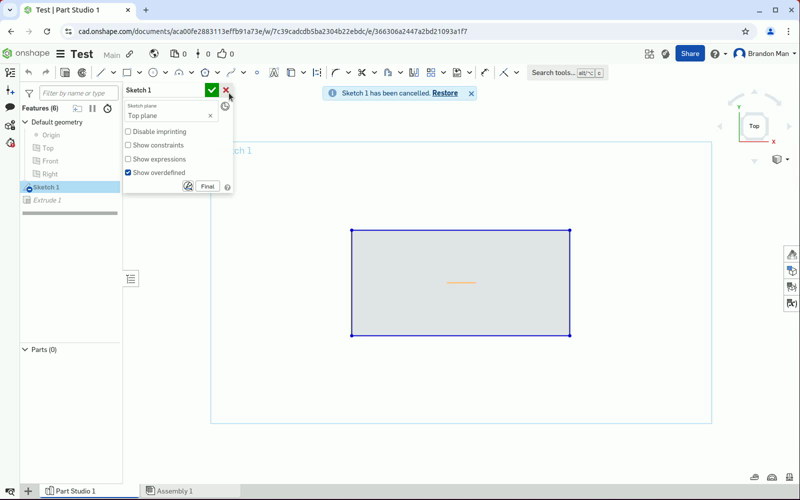
click(229, 92)
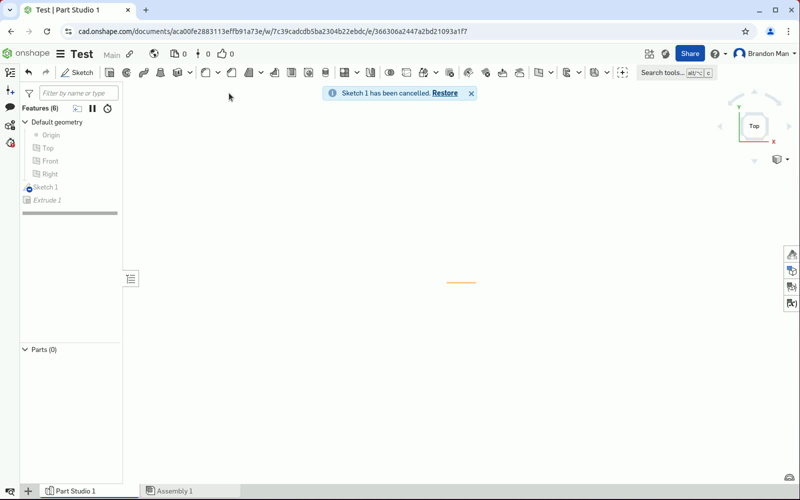
mouse_move(73, 352)
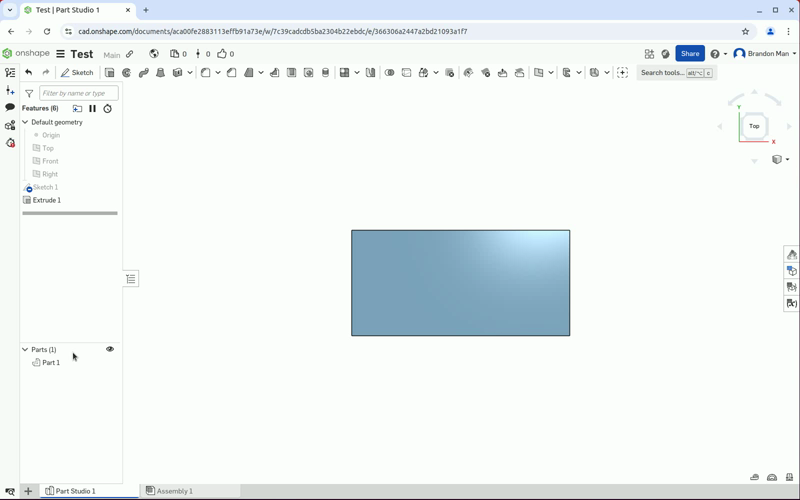
key(y)
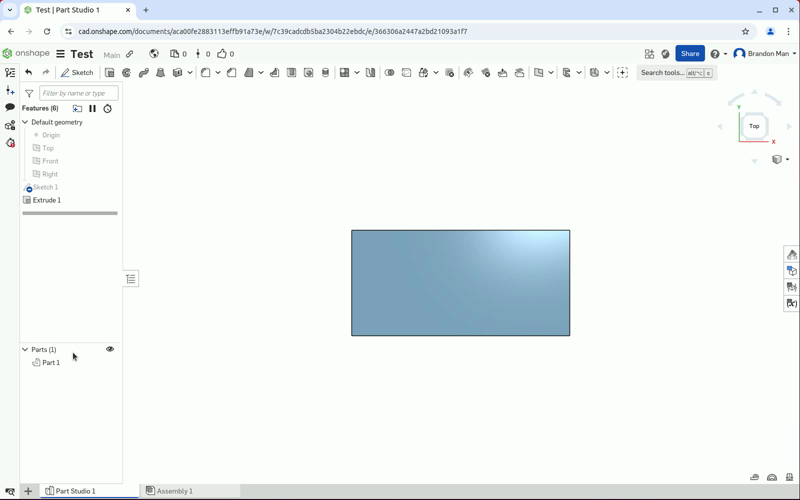
key(shift+p)
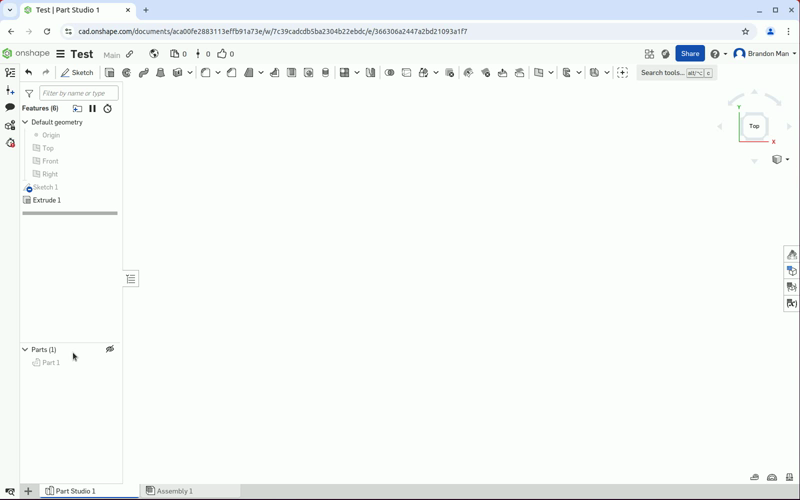
key(space)
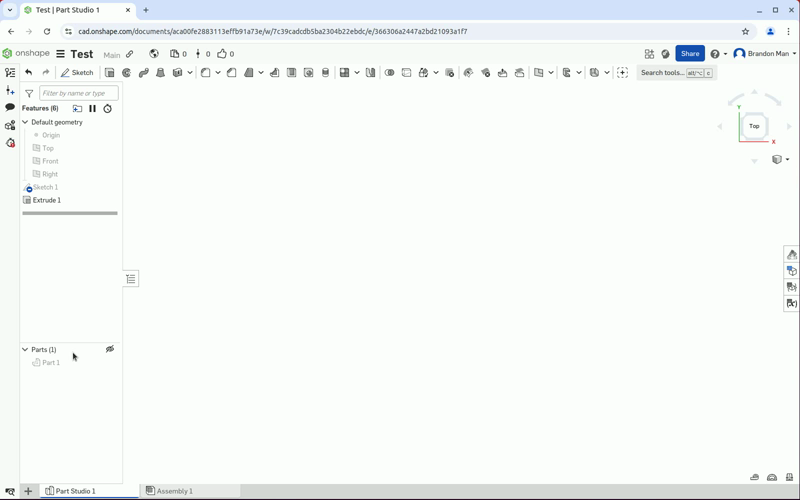
key_down(shift)
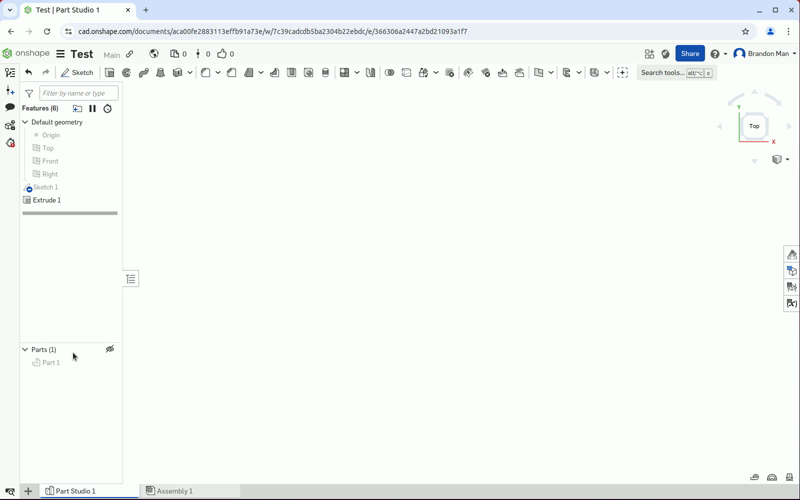
key(up)
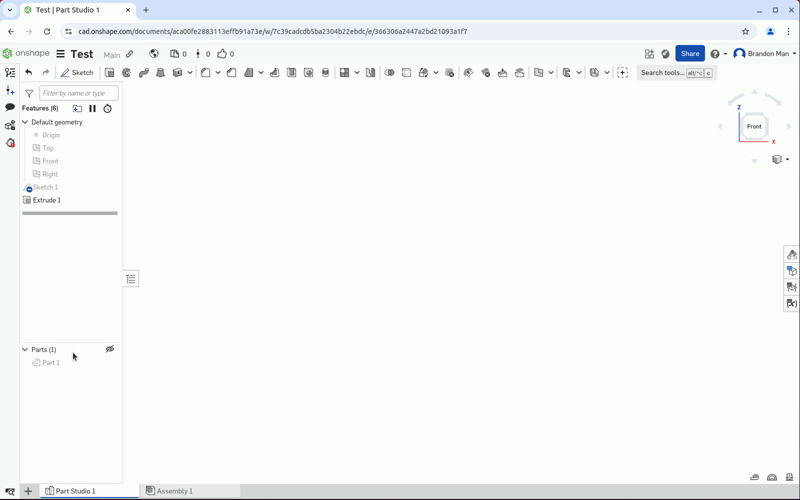
key_up(shift)
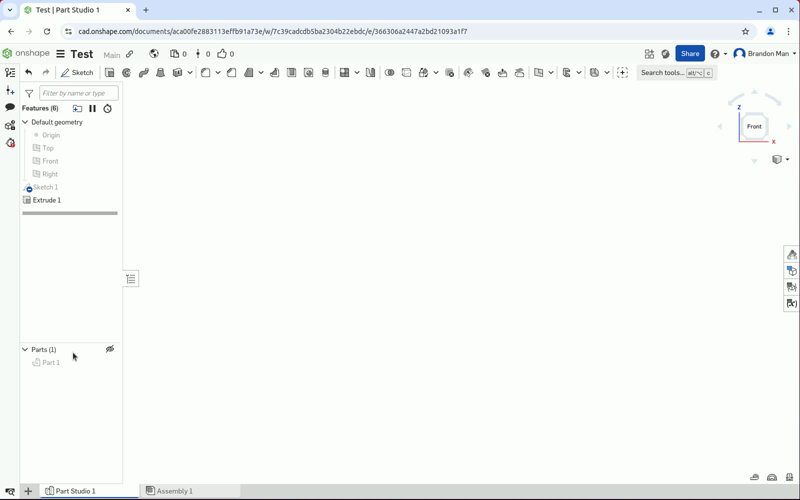
key(space)
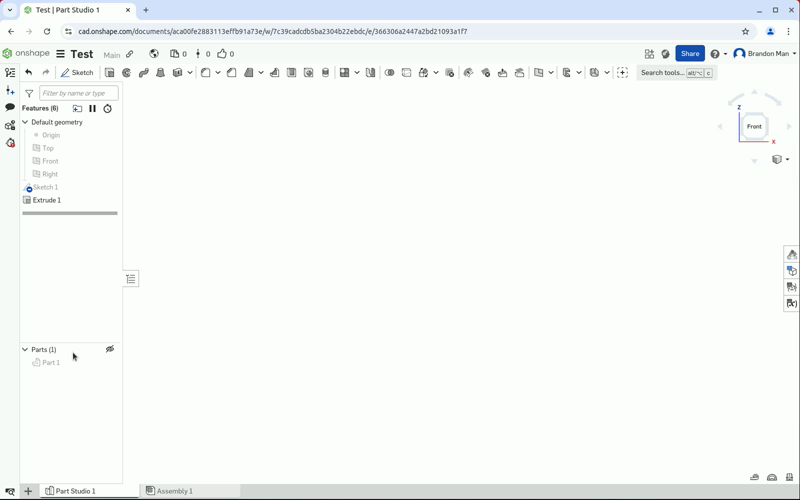
key_down(shift)
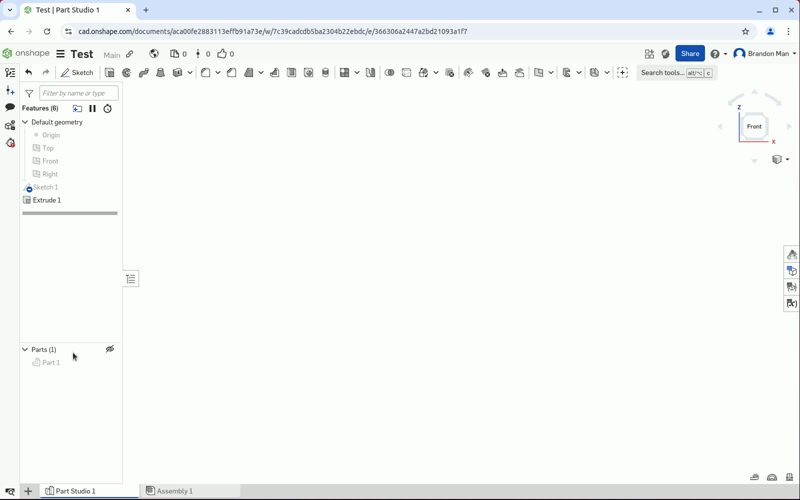
key(left)
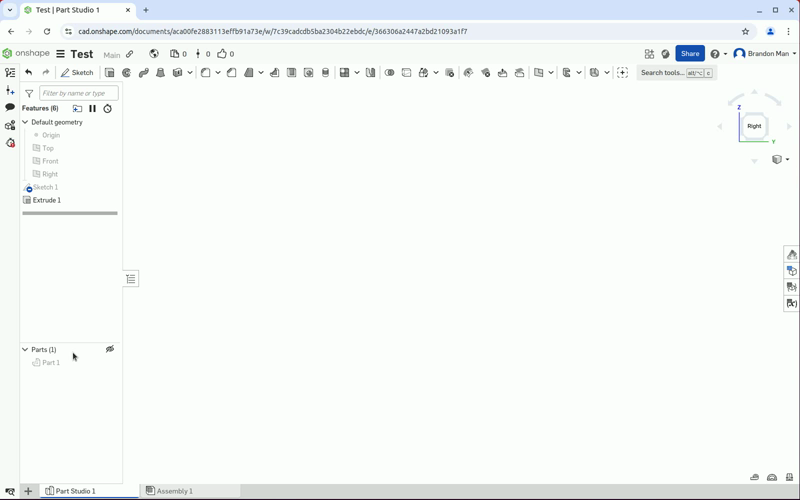
key_up(shift)
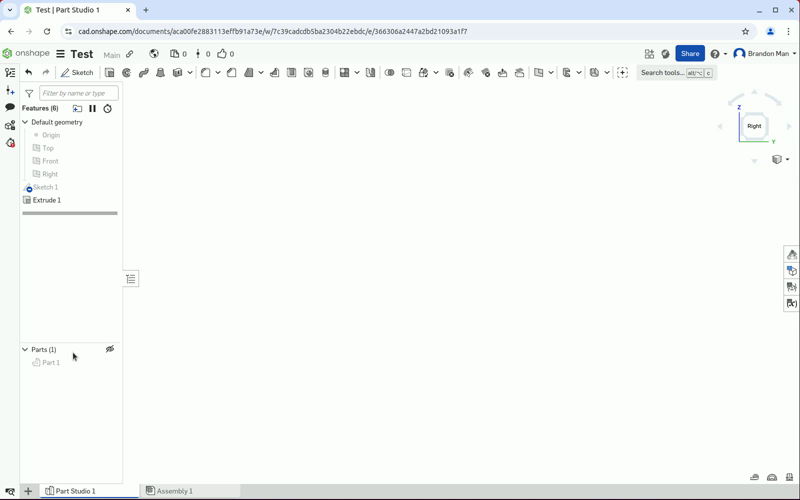
mouse_move(73, 352)
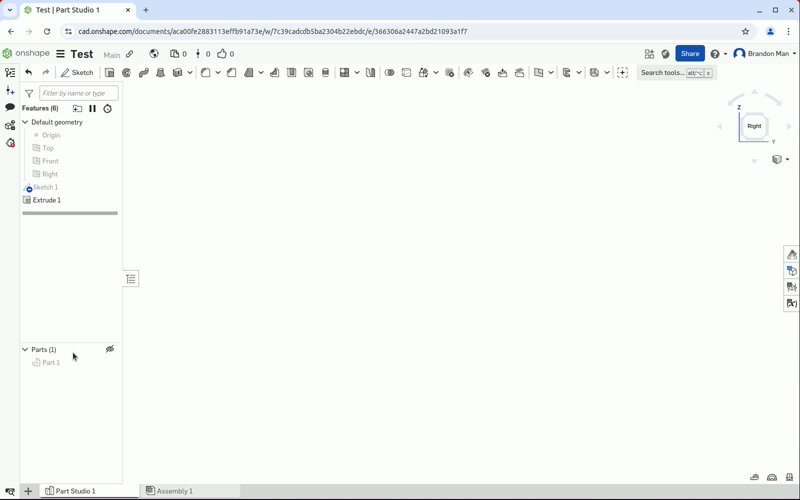
key(shift+y)
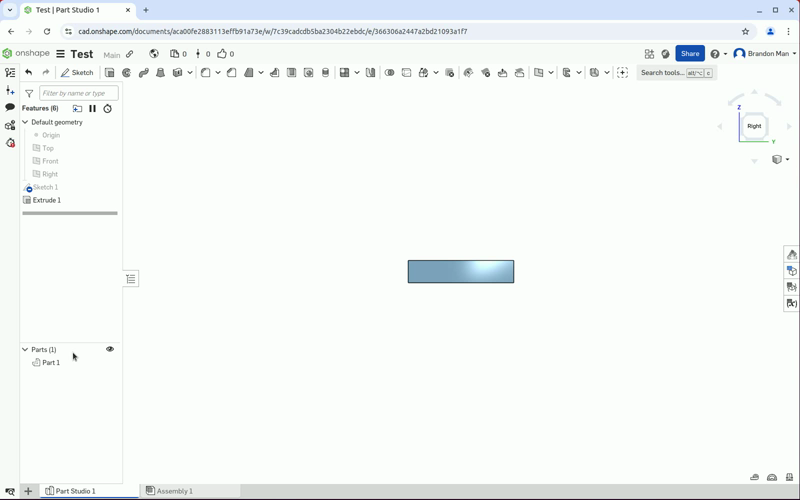
mouse_move(541, 75)
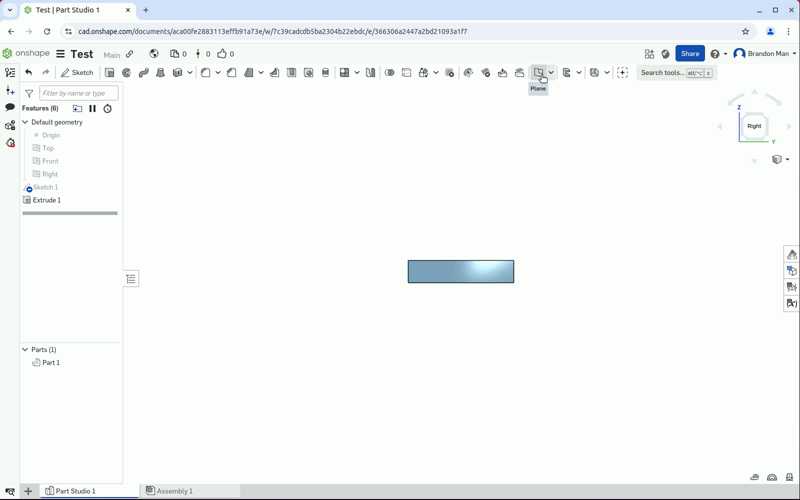
click(541, 75)
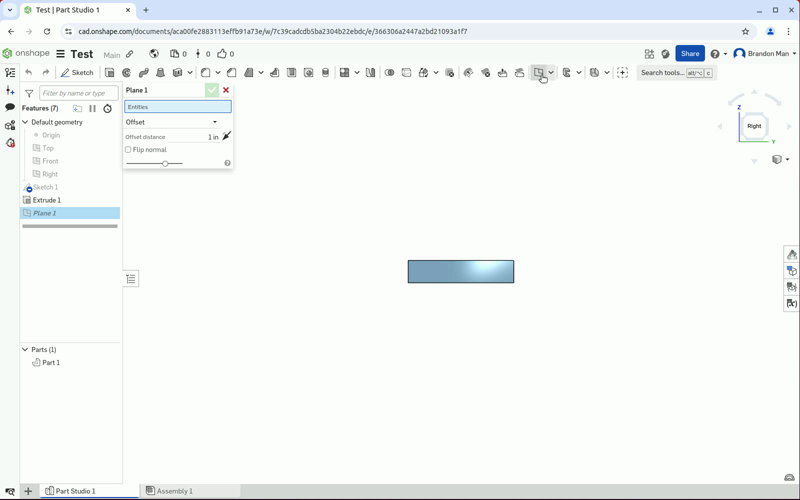
mouse_move(73, 176)
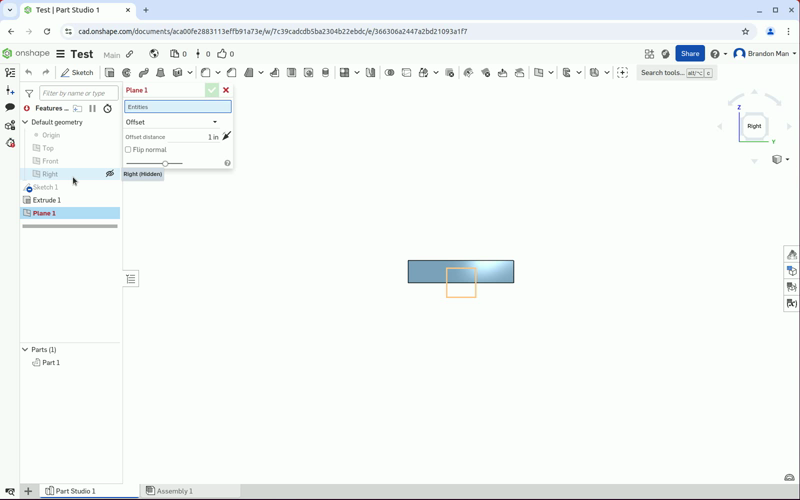
click(73, 176)
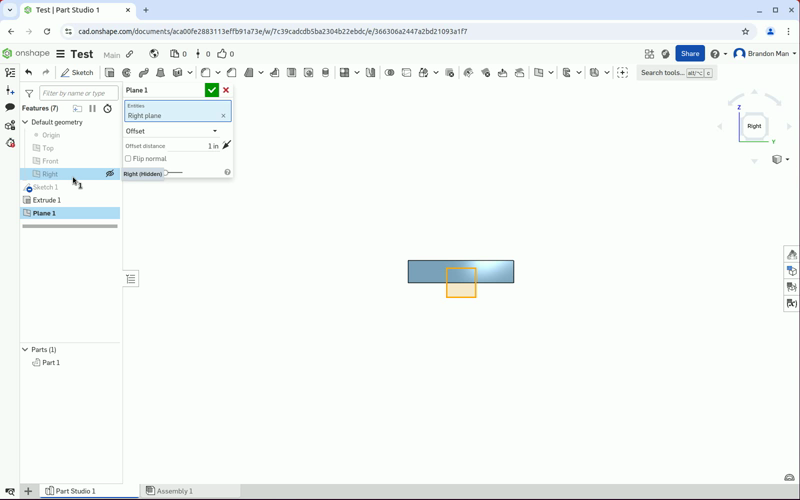
key(tab, 2)
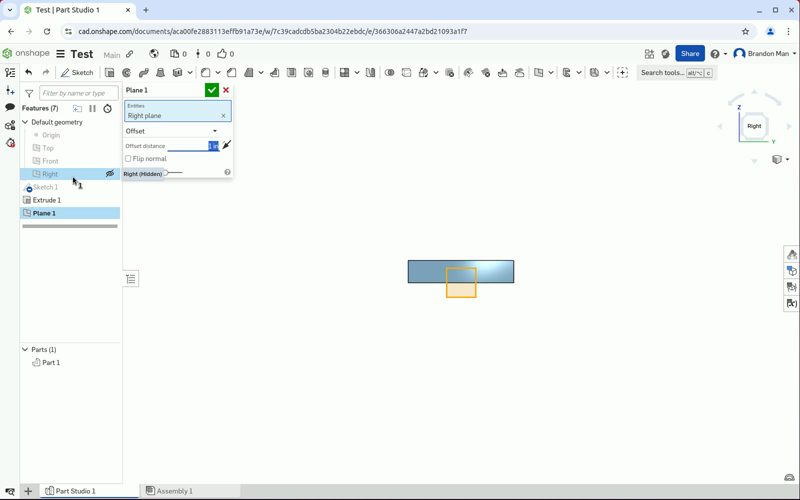
text(22.4)
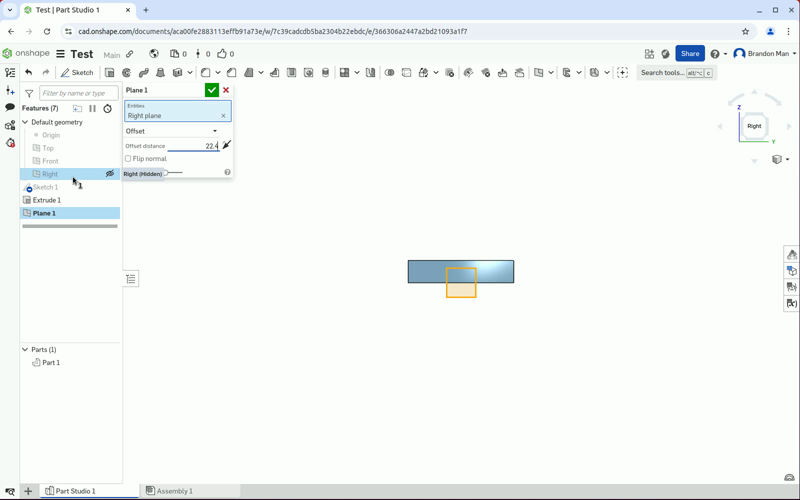
key(enter, 2)
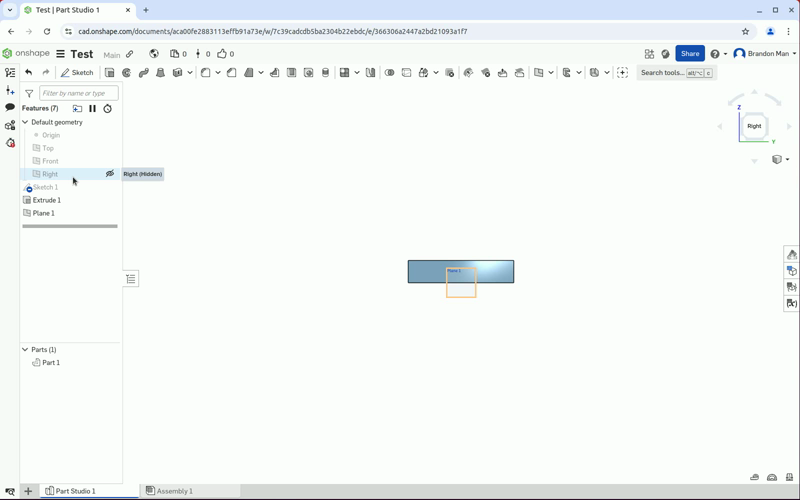
key(shift+s)
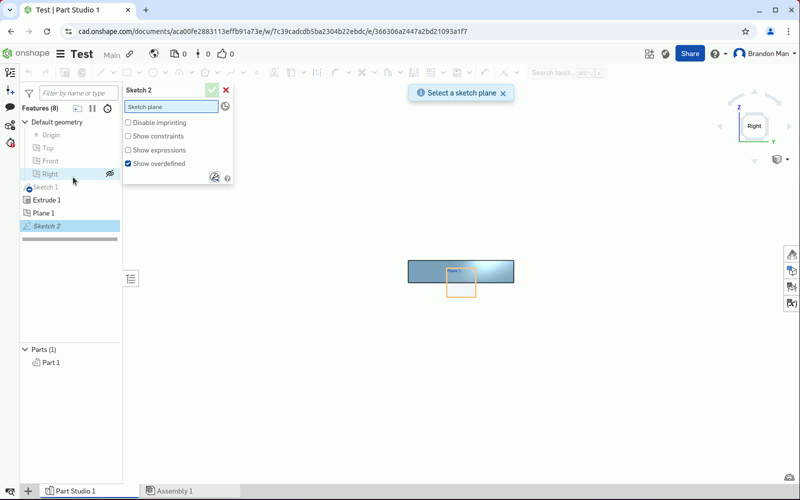
mouse_move(73, 215)
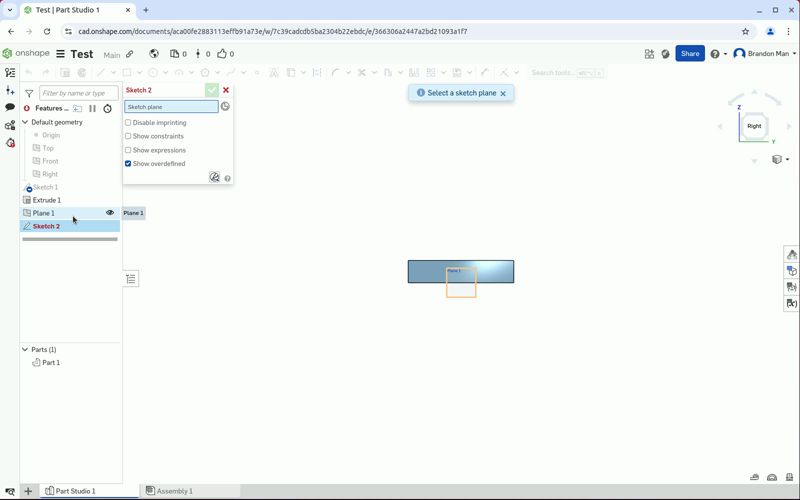
click(73, 215)
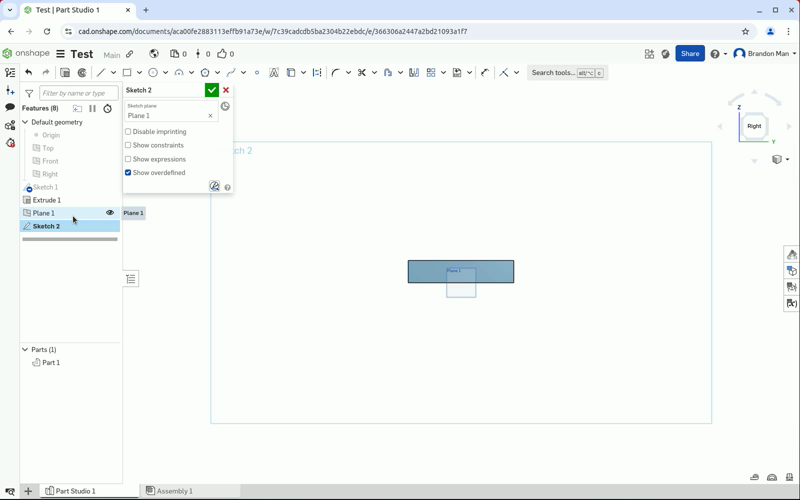
mouse_move(73, 352)
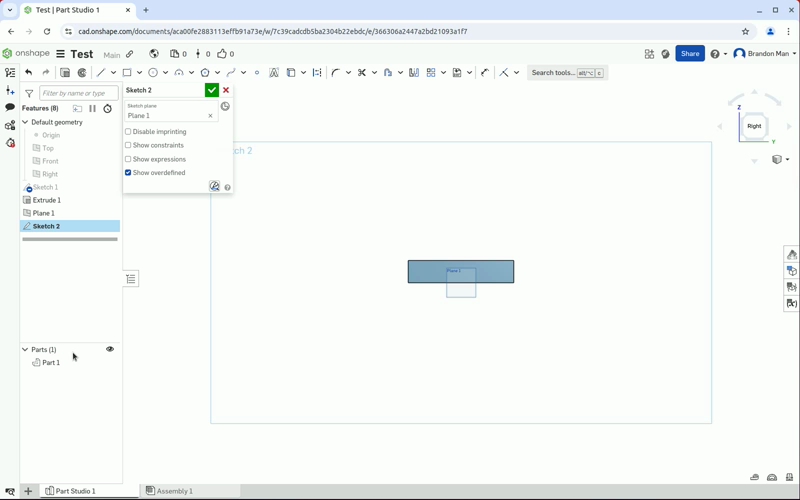
key(y)
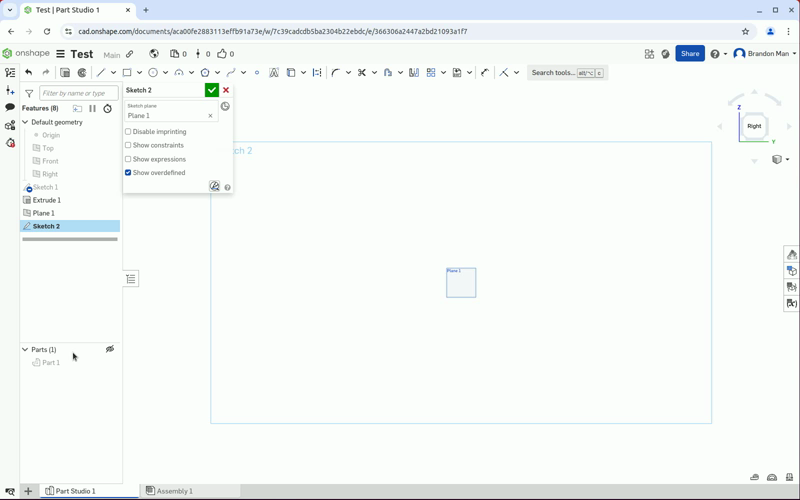
key(l)
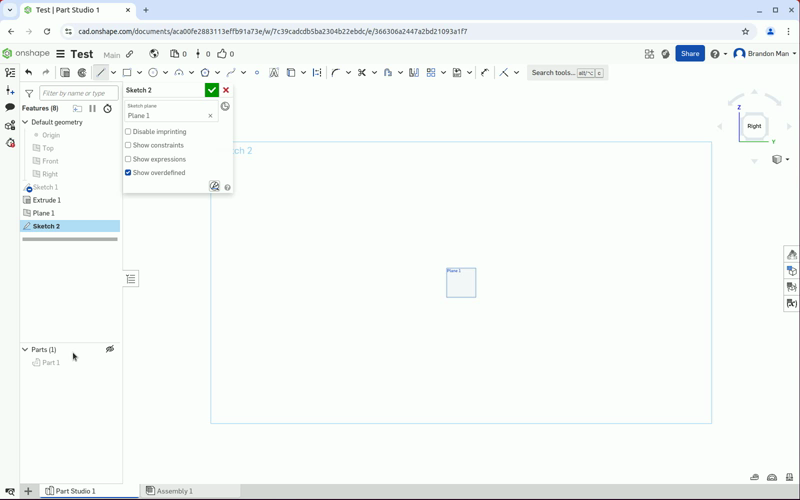
key_down(shift)
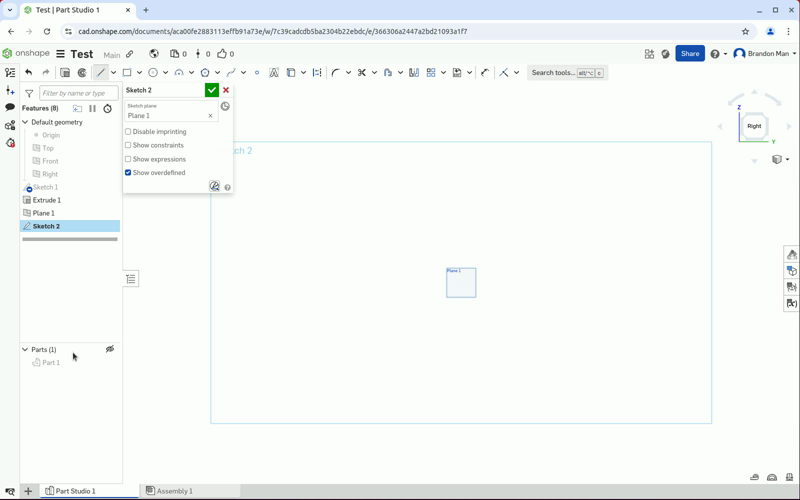
mouse_move(407, 282)
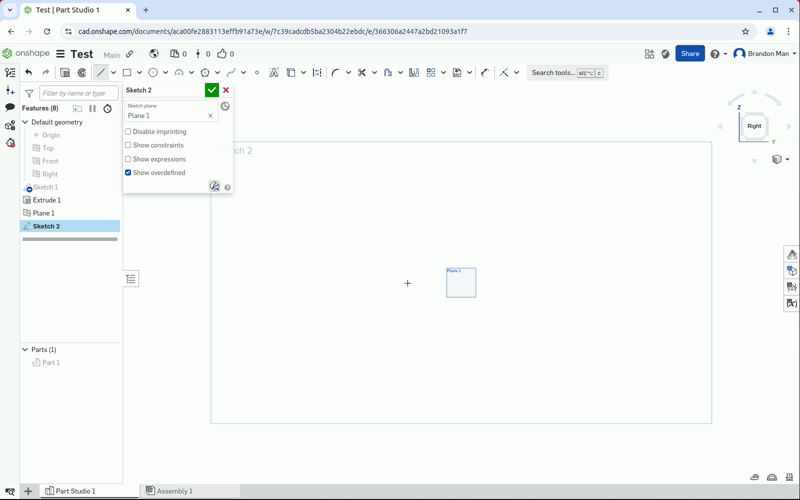
click(407, 282)
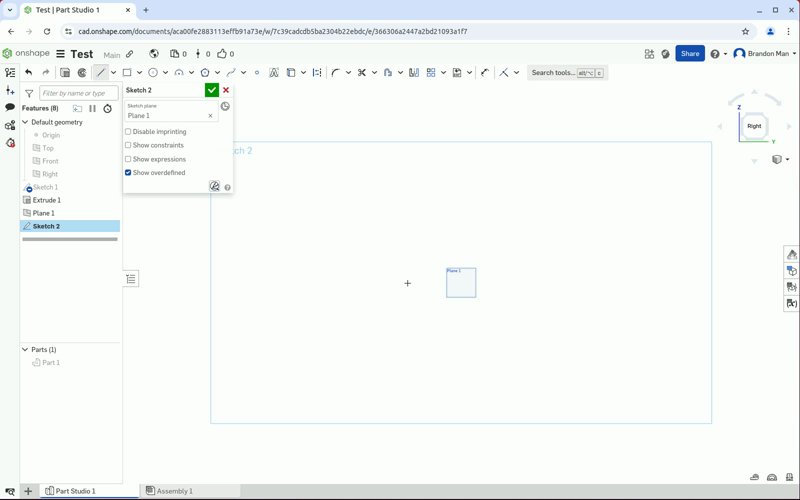
key_up(shift)
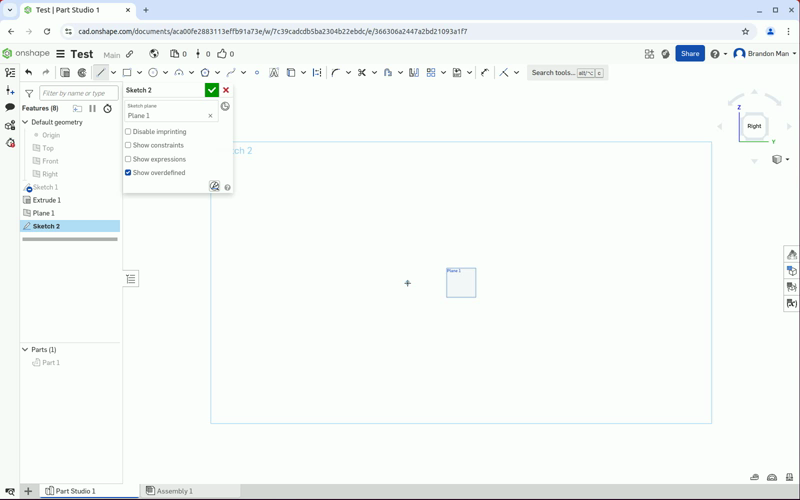
key_down(shift)
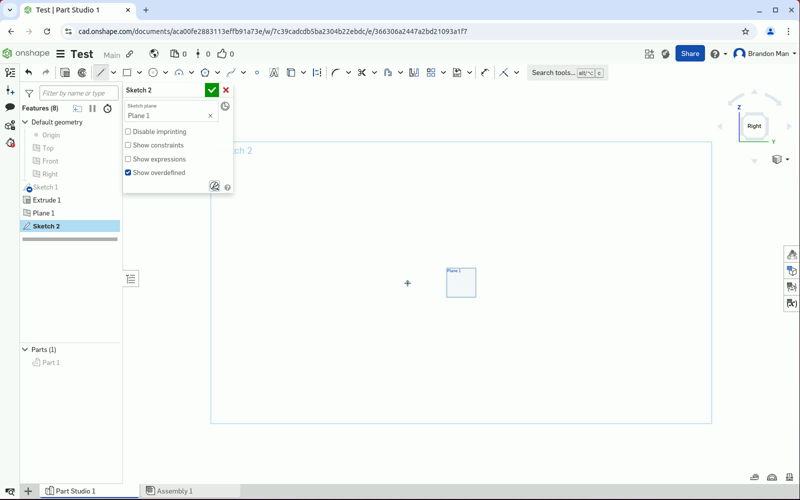
mouse_move(513, 282)
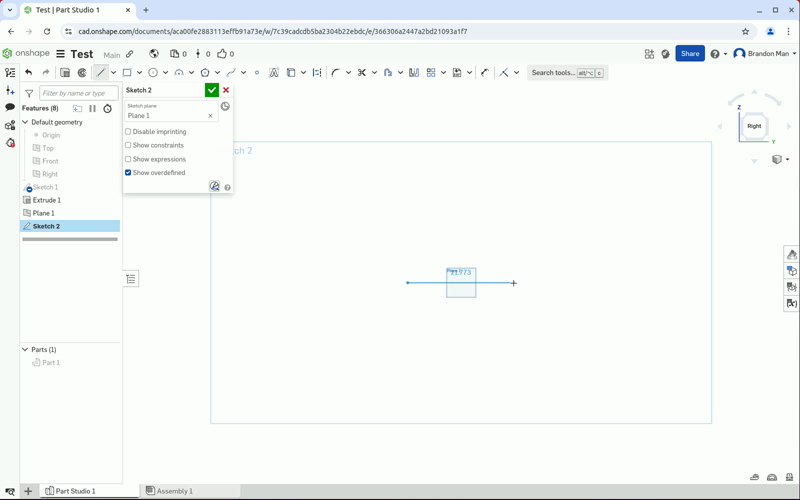
click(513, 282)
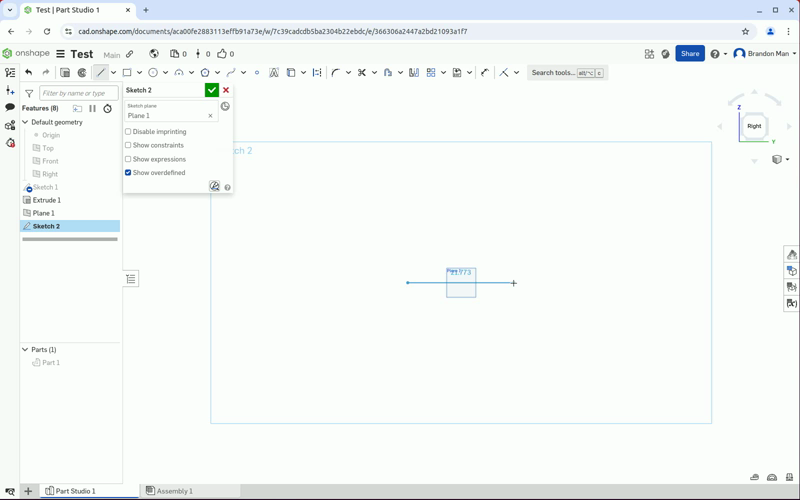
key_up(shift)
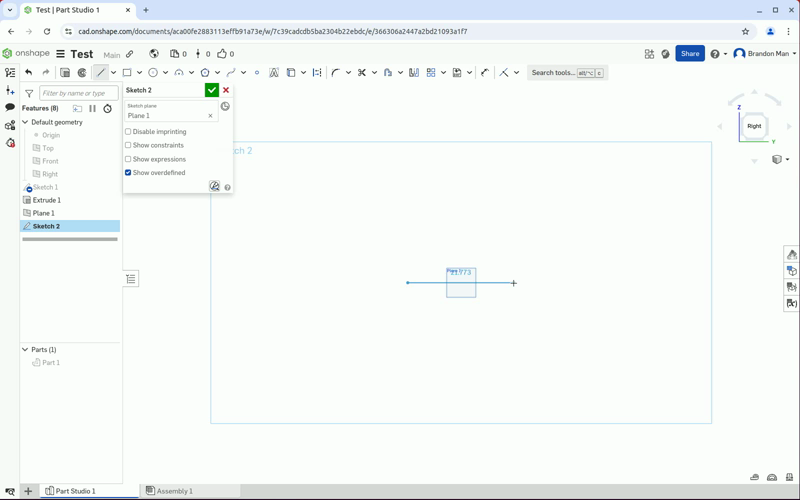
key_down(shift)
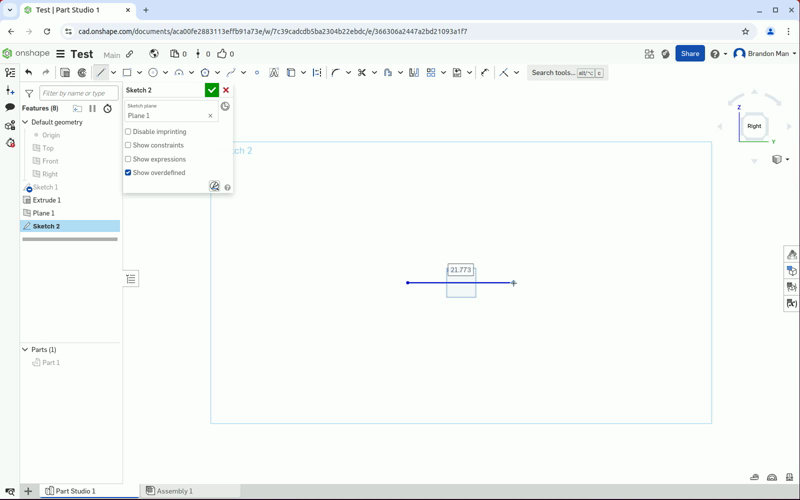
mouse_move(543, 282)
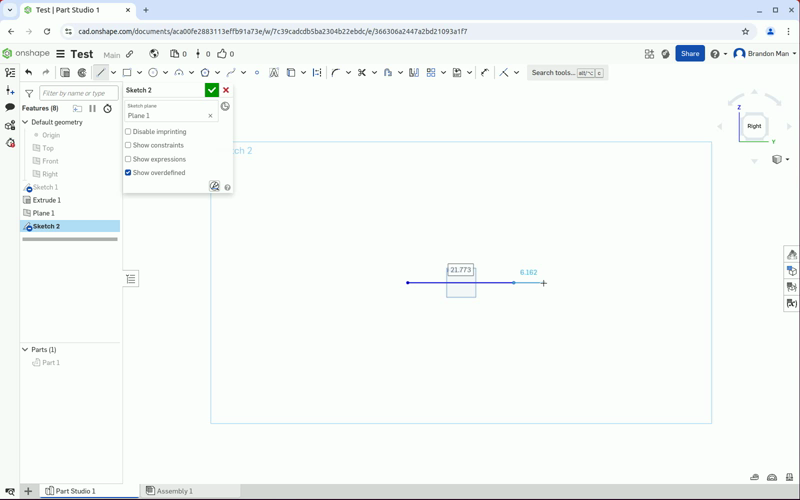
mouse_move(513, 260)
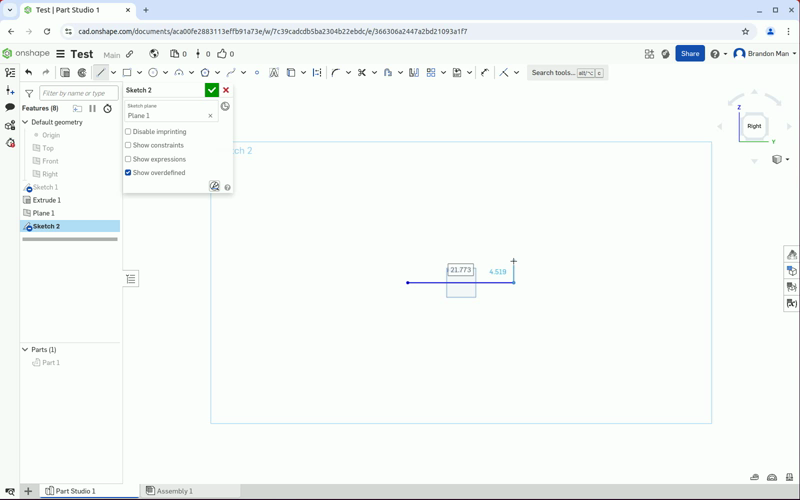
click(513, 260)
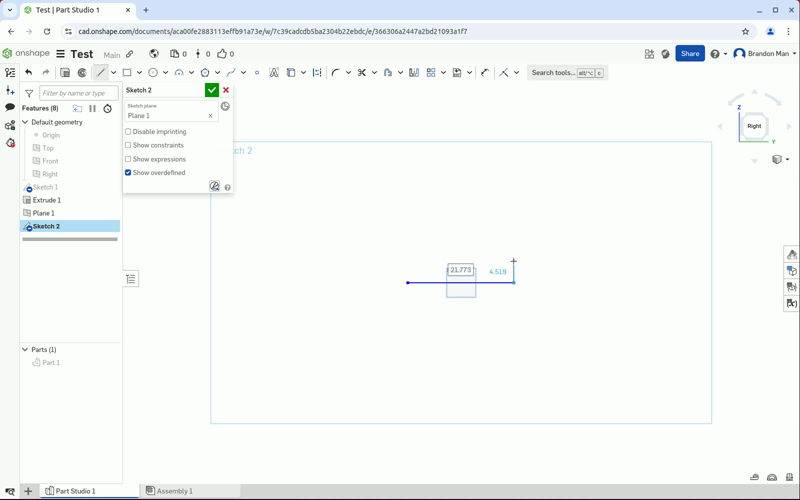
key_up(shift)
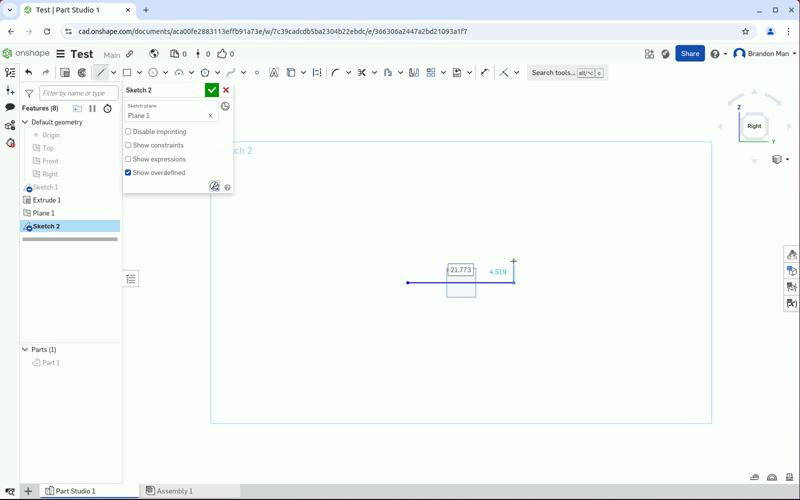
key_down(shift)
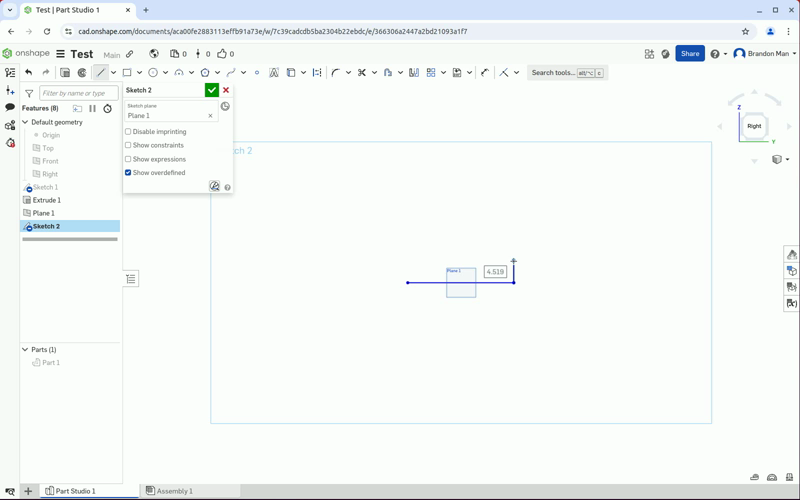
mouse_move(407, 260)
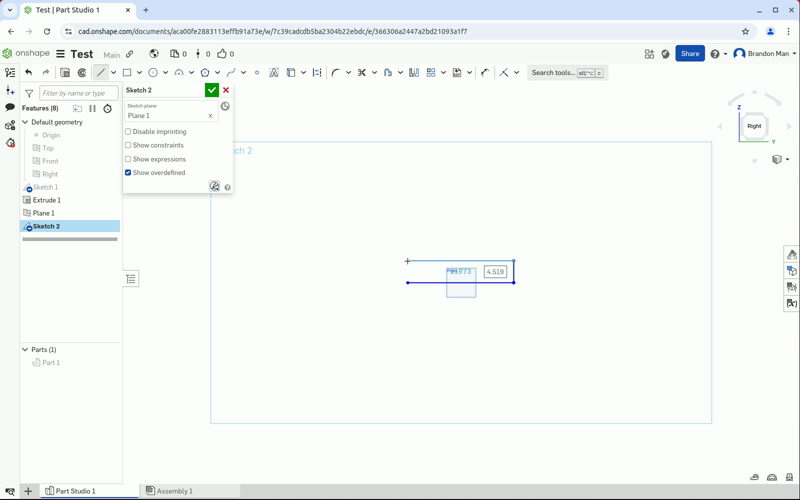
click(407, 260)
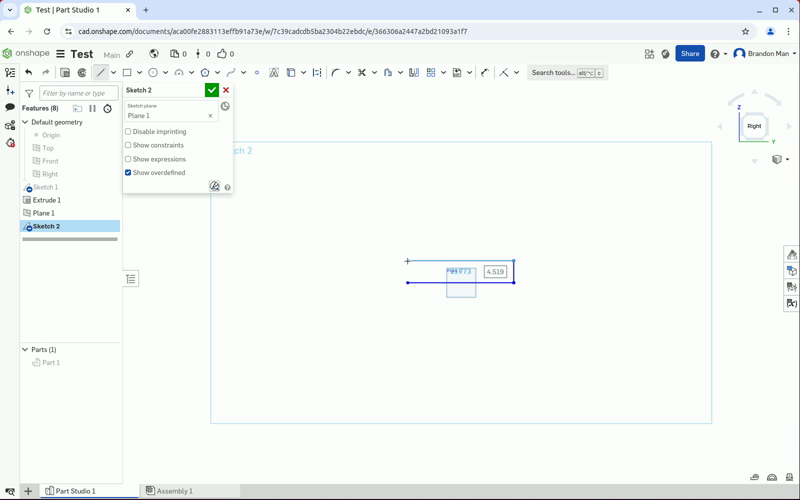
key_up(shift)
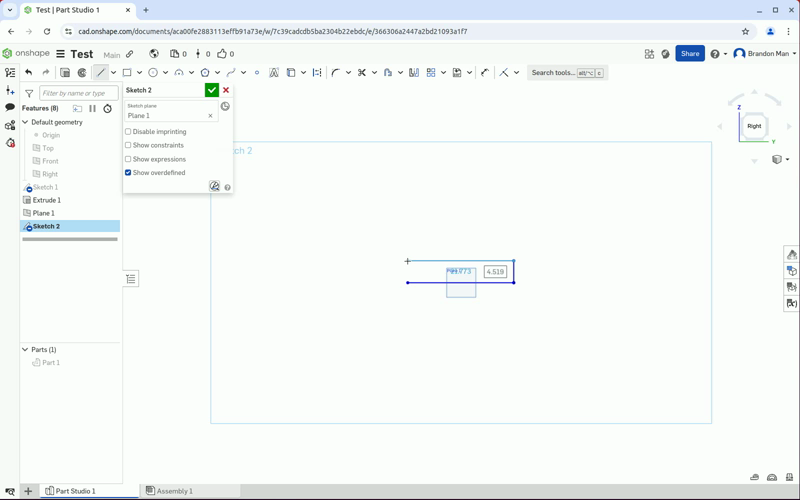
mouse_move(437, 260)
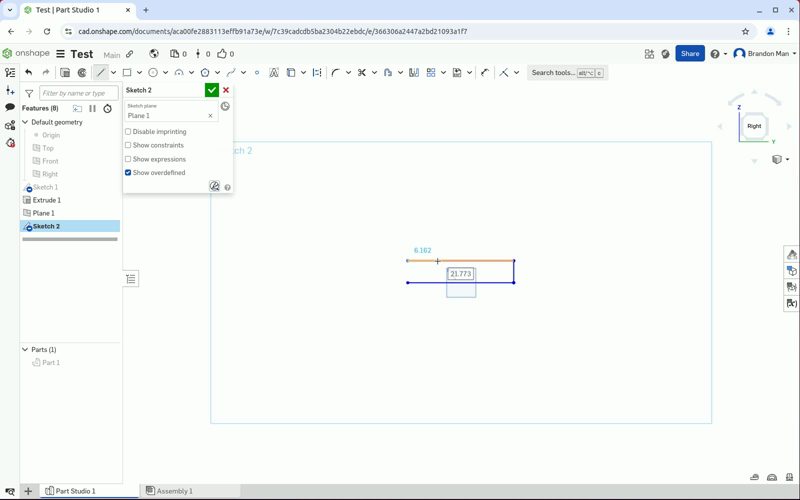
key_down(shift)
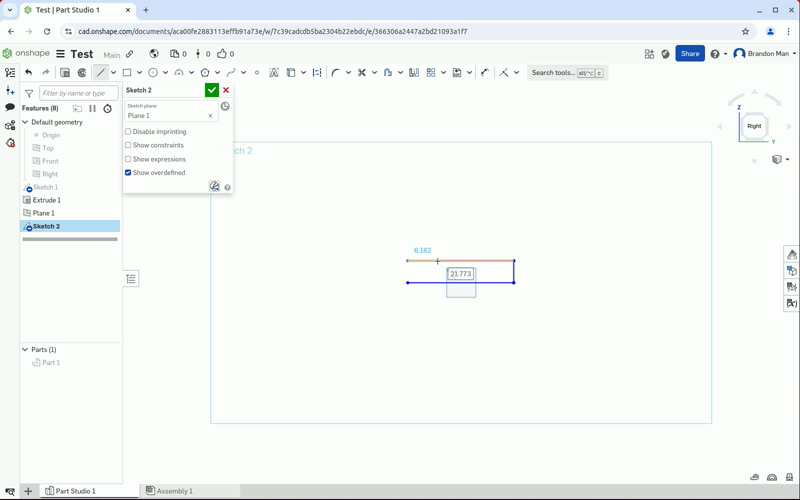
mouse_move(407, 282)
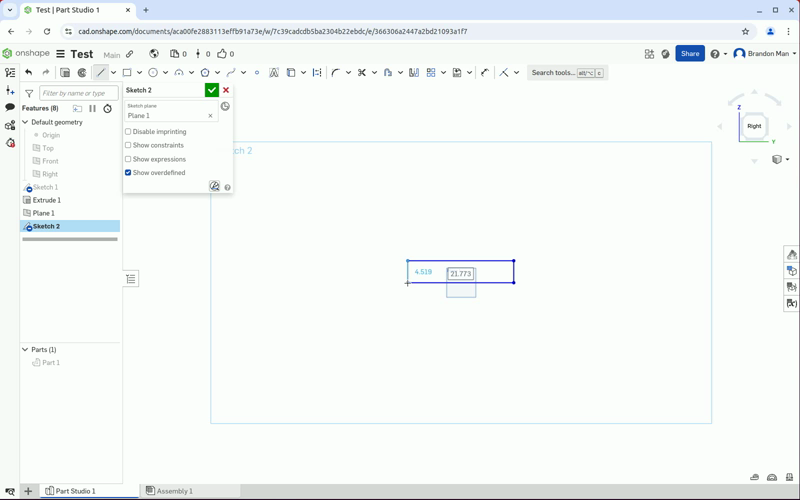
key_up(shift)
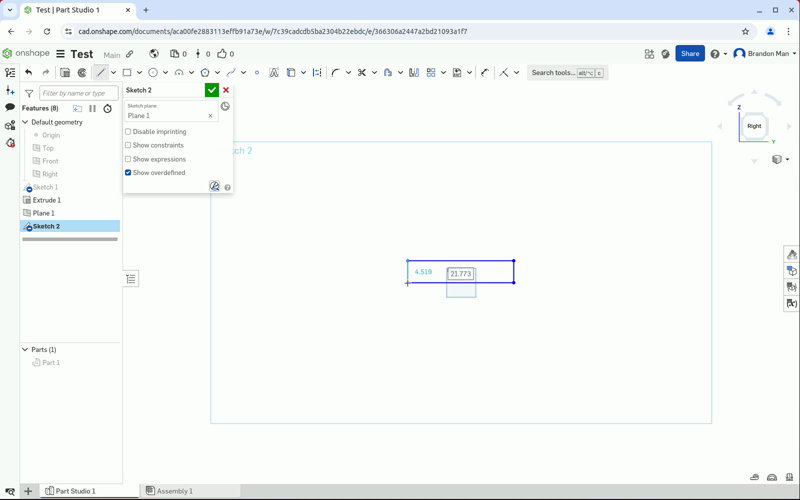
click(407, 282)
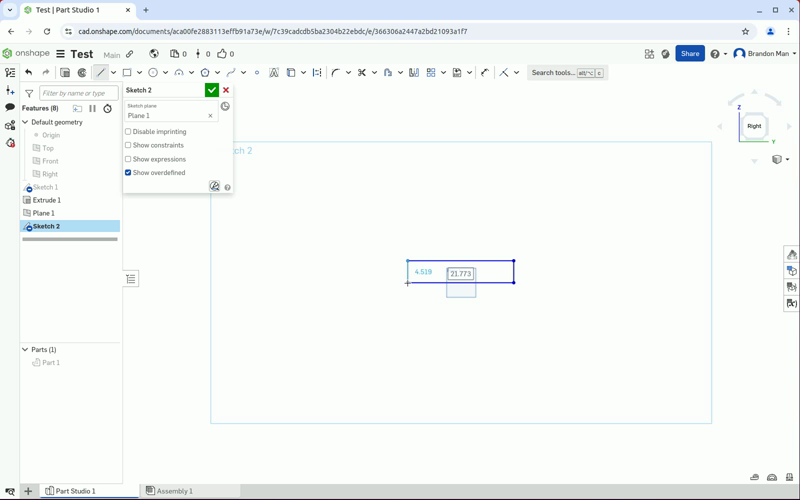
key(esc)
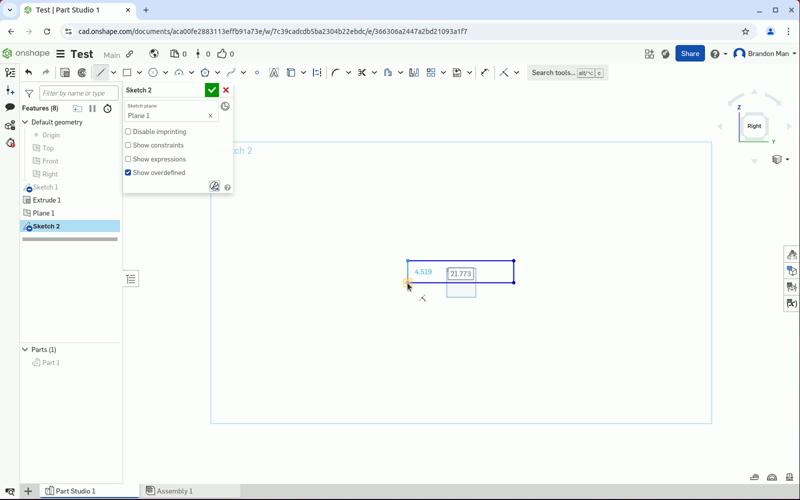
mouse_move(432, 273)
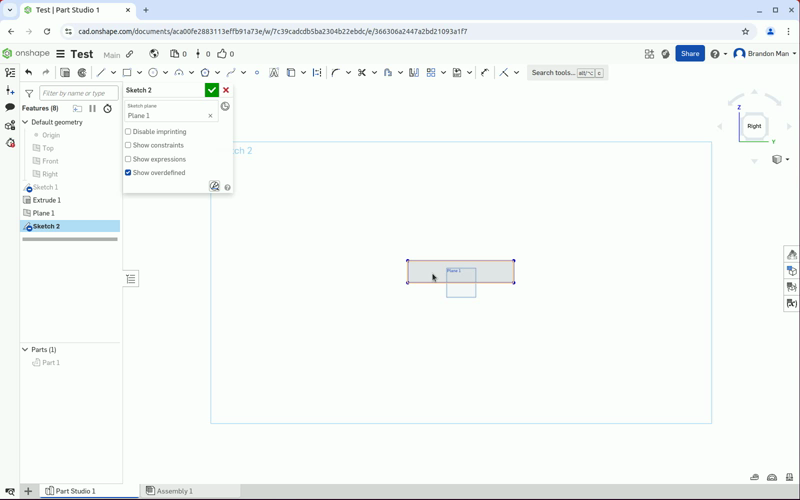
click(432, 273)
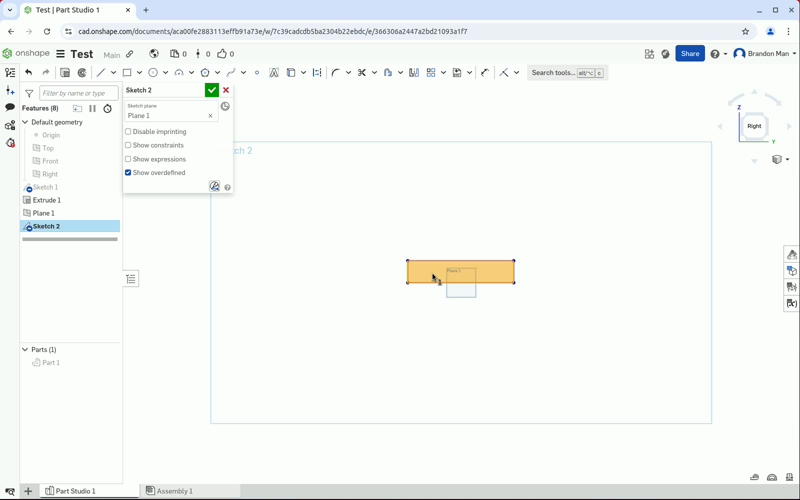
mouse_move(73, 352)
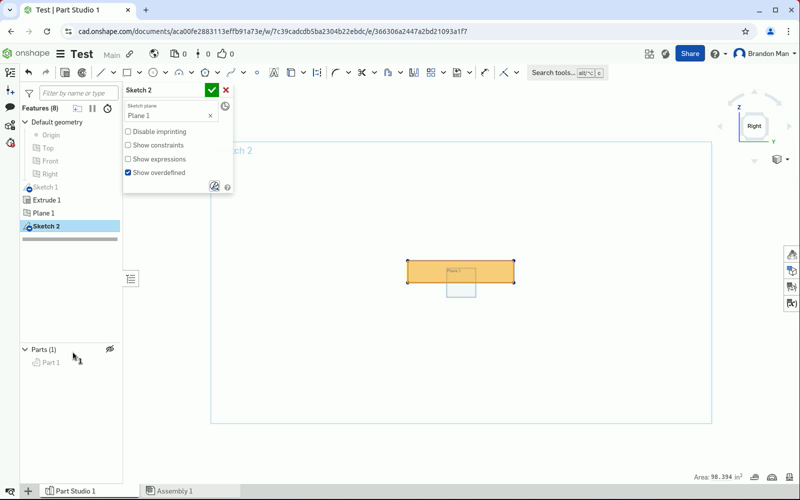
key(shift+y)
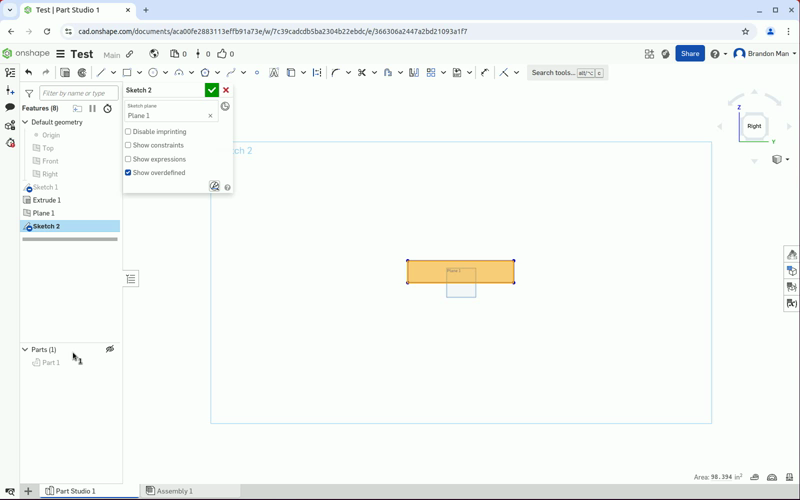
key(shift+e)
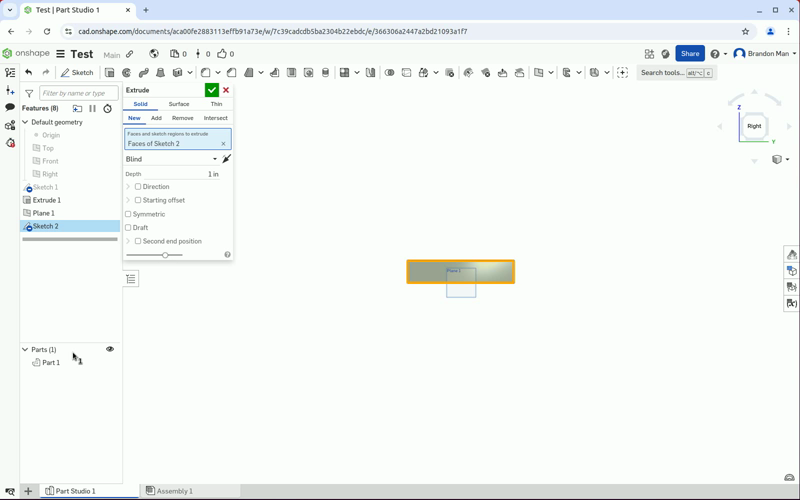
mouse_move(143, 106)
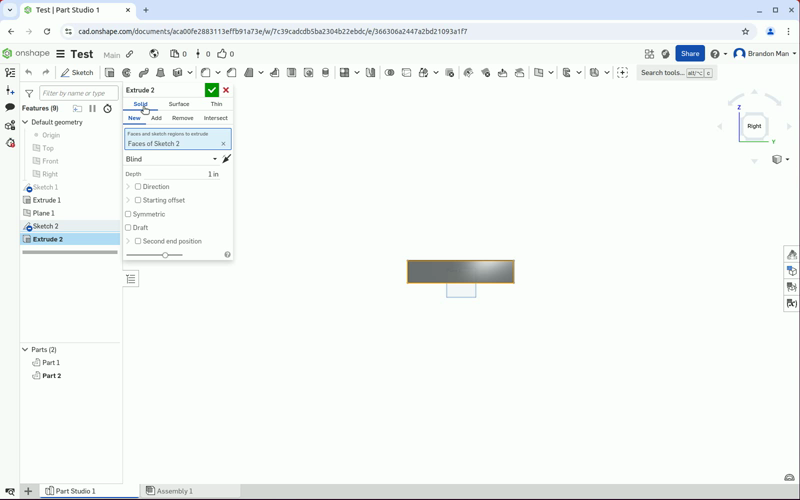
click(143, 106)
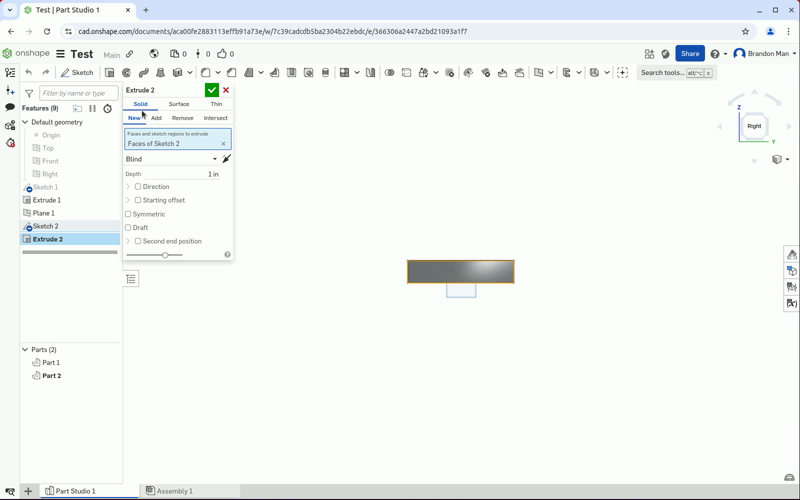
mouse_move(137, 120)
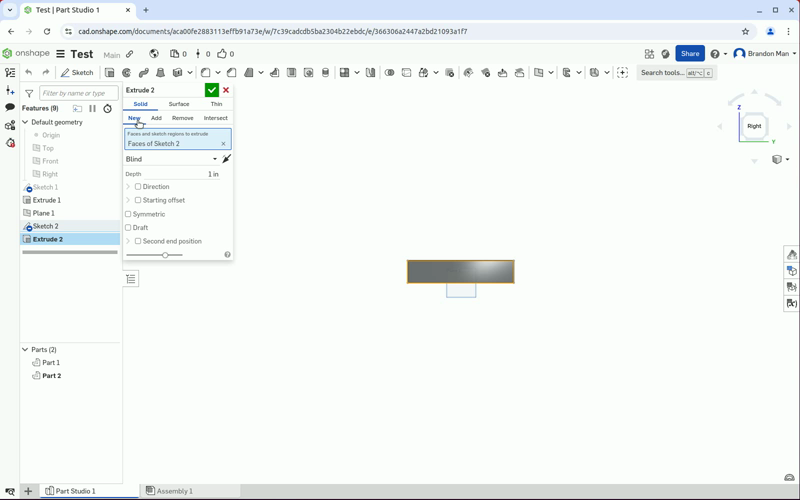
click(137, 120)
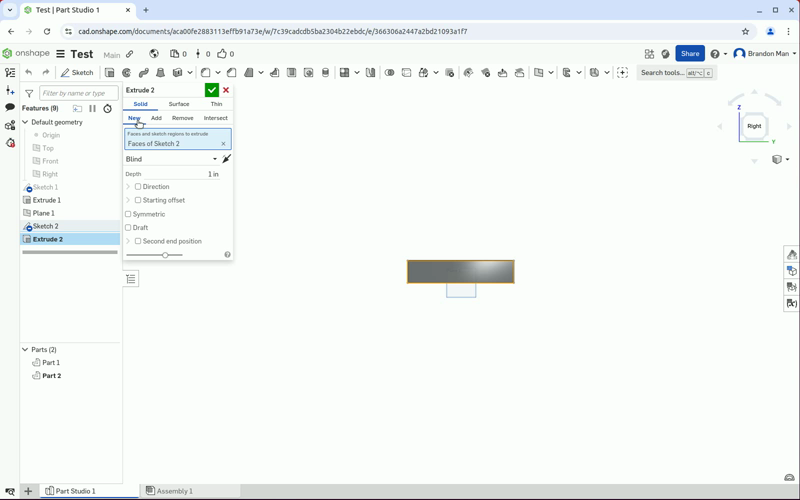
key(tab, 4)
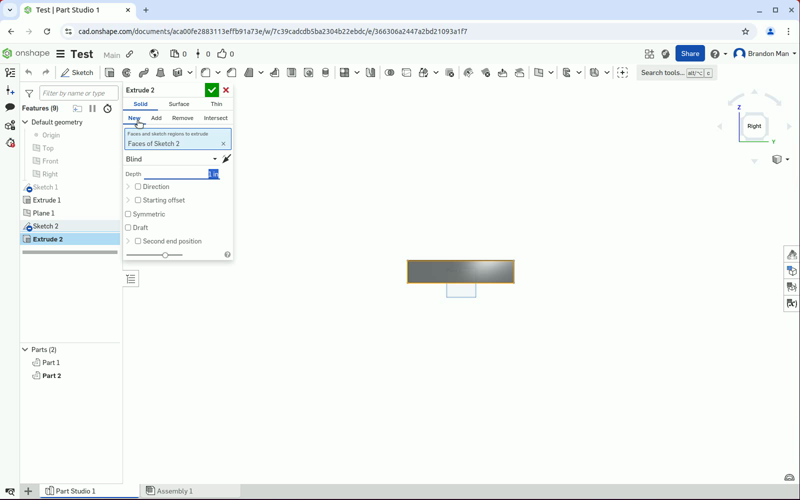
text(0.722)
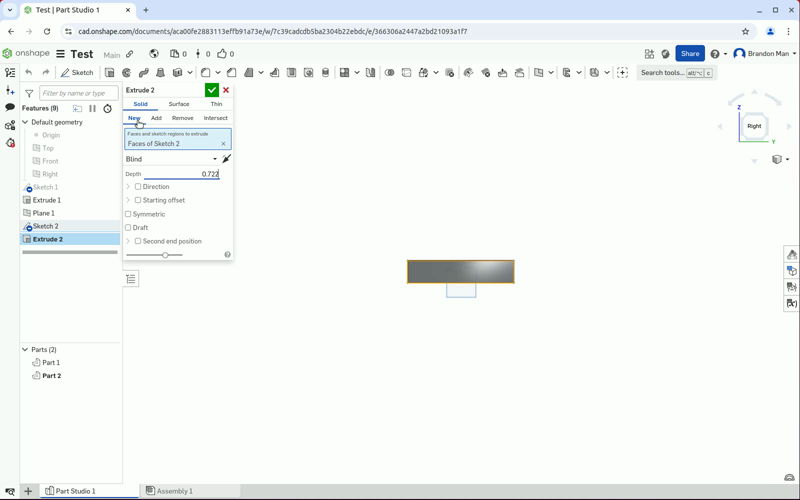
key(enter)
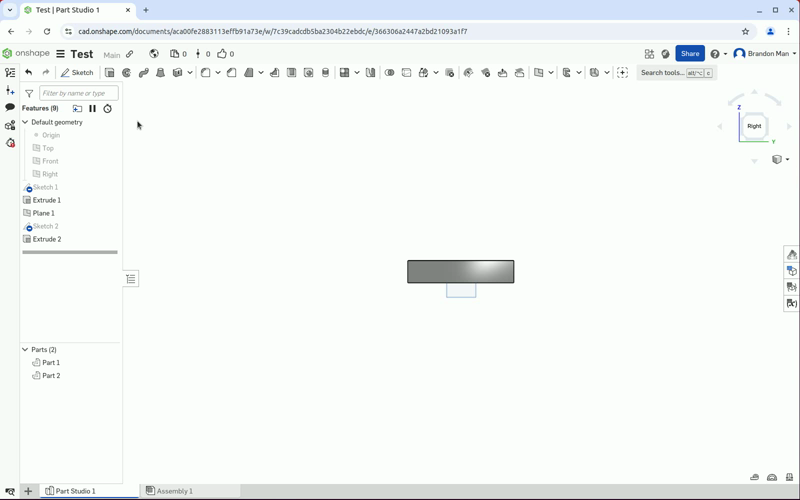
key(shift+h)
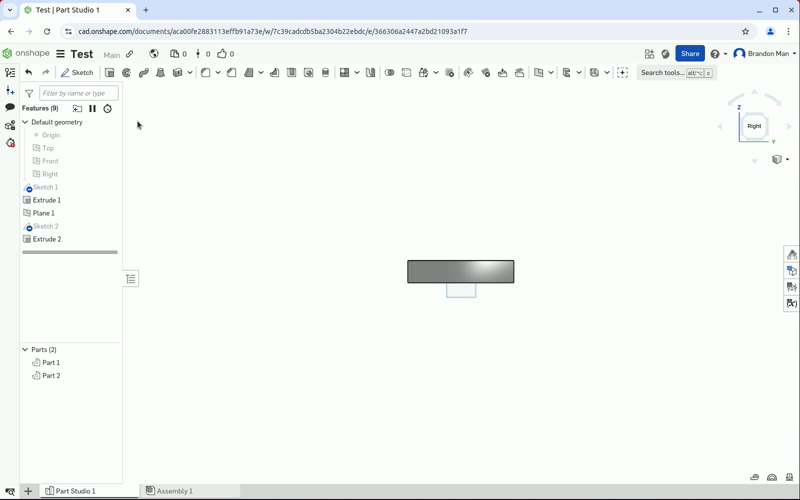
key(shift+h)
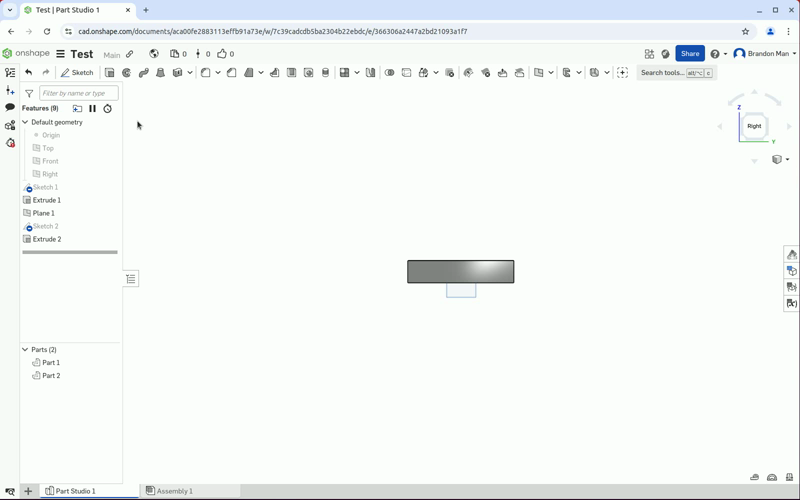
mouse_move(73, 189)
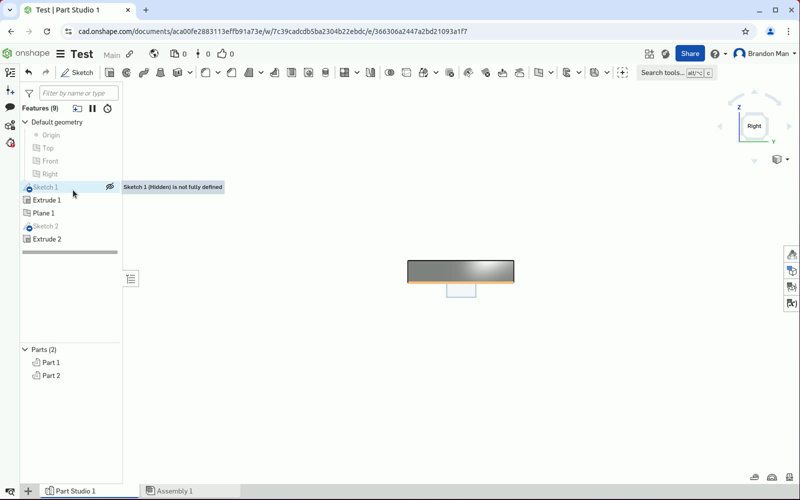
click(73, 189)
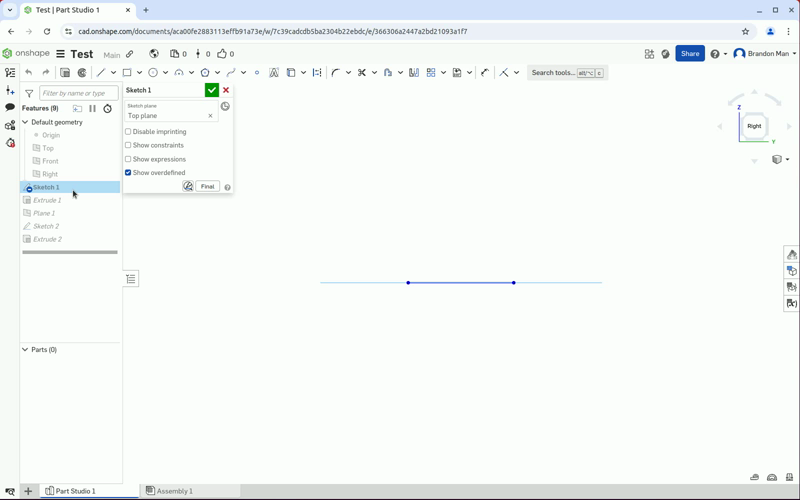
mouse_move(229, 92)
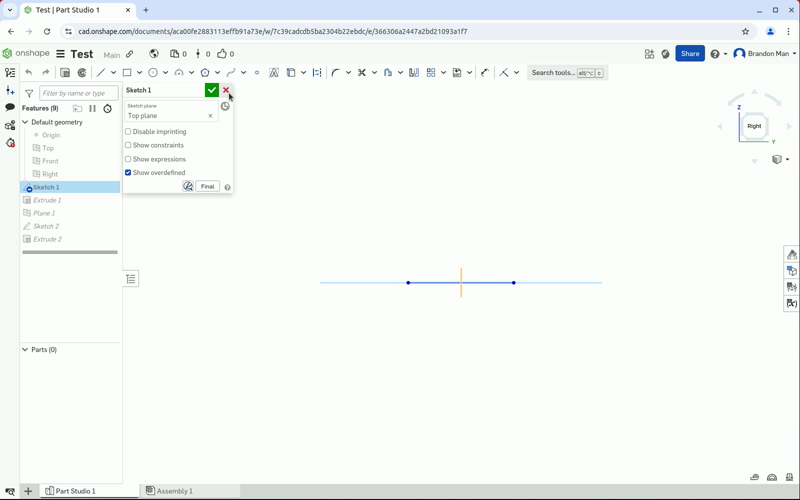
click(229, 92)
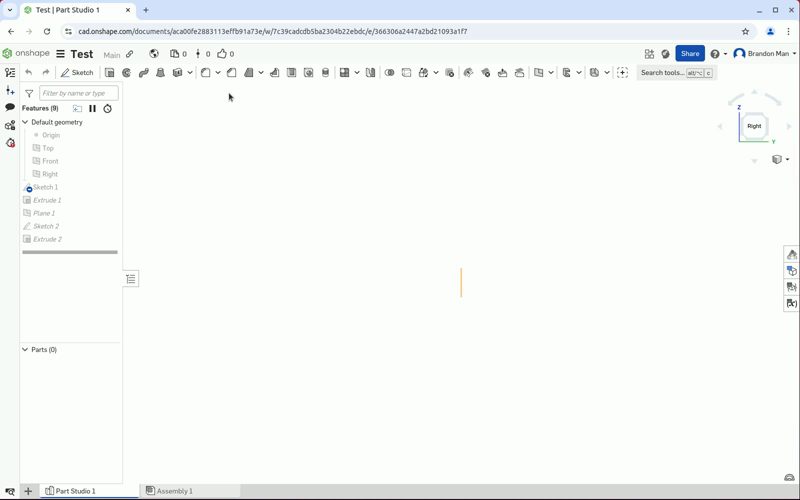
key(shift+s)
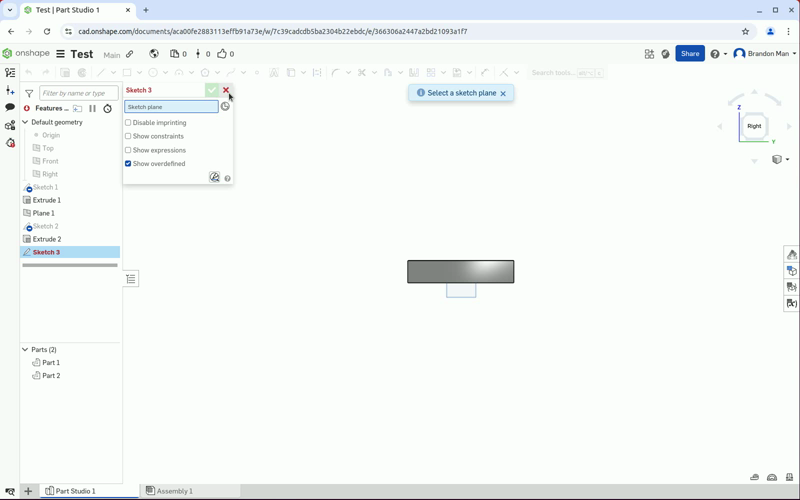
mouse_move(73, 215)
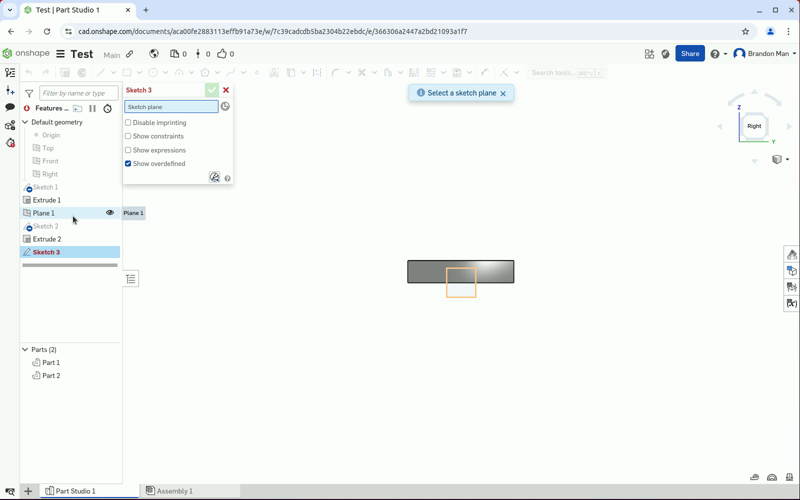
click(73, 215)
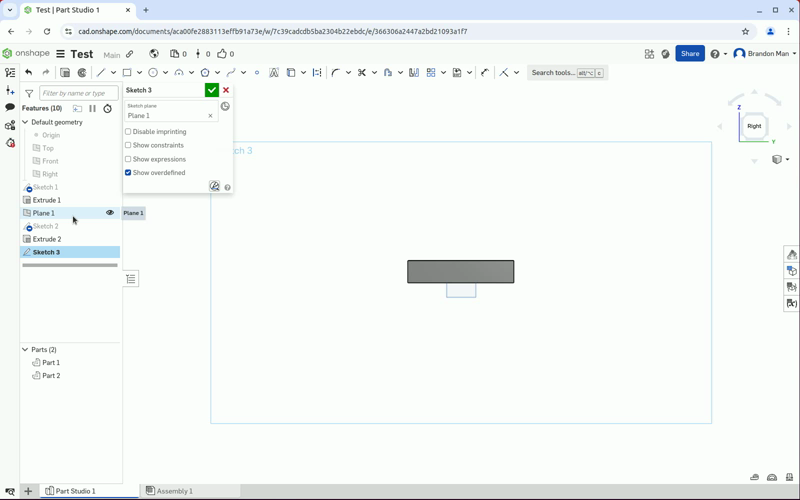
mouse_move(73, 352)
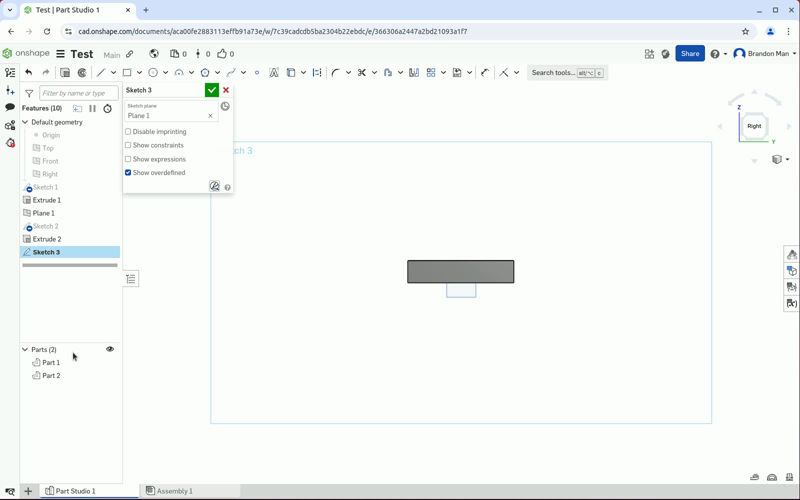
key(y)
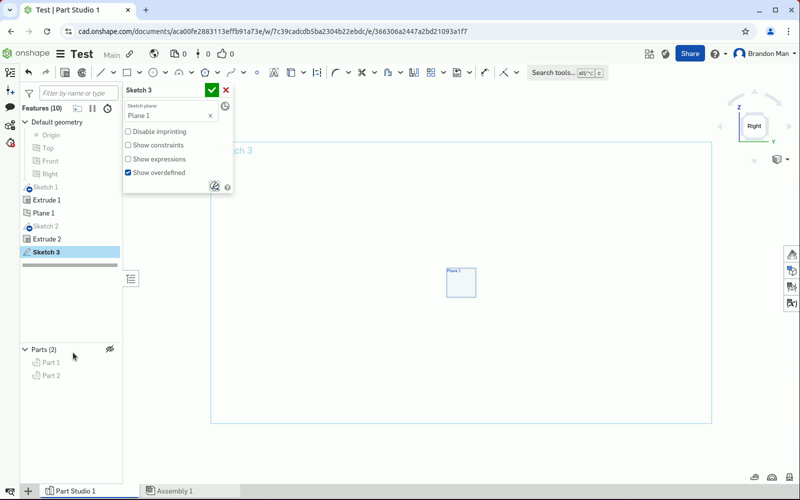
key(l)
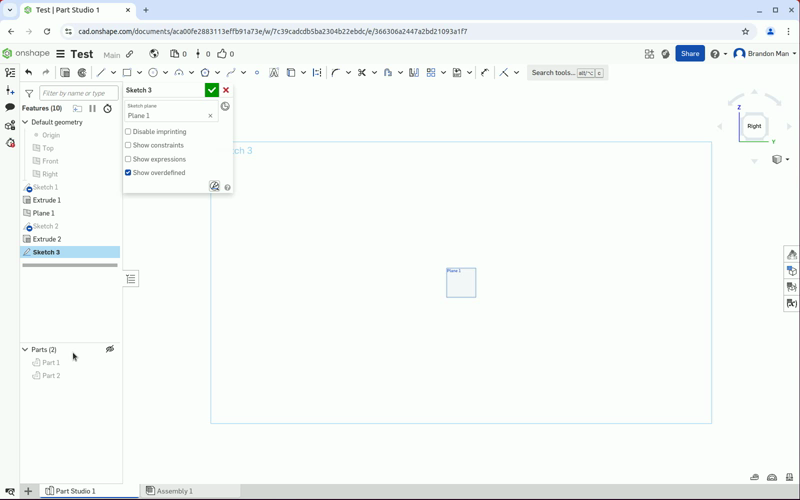
key_down(shift)
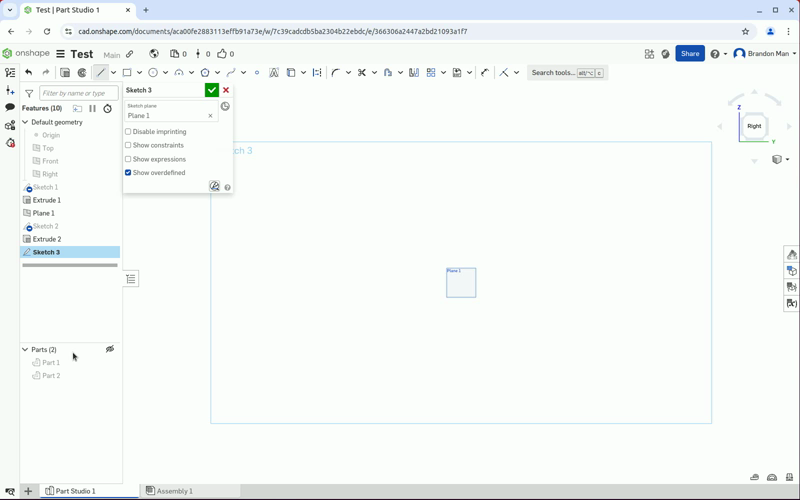
mouse_move(407, 260)
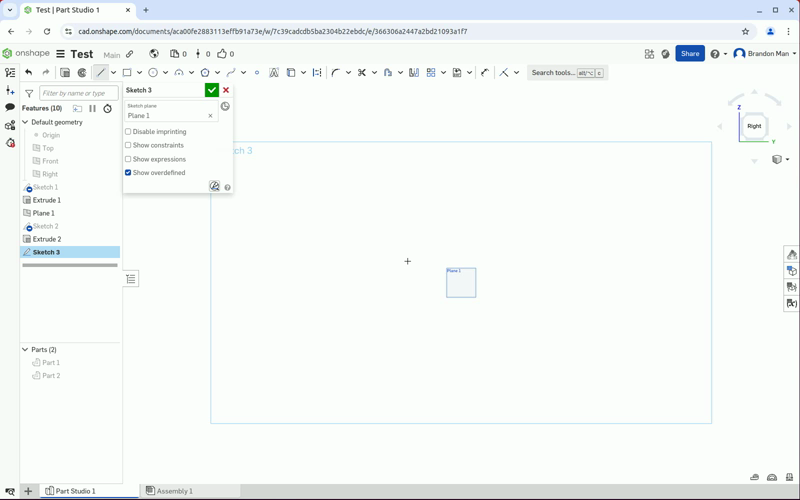
click(407, 260)
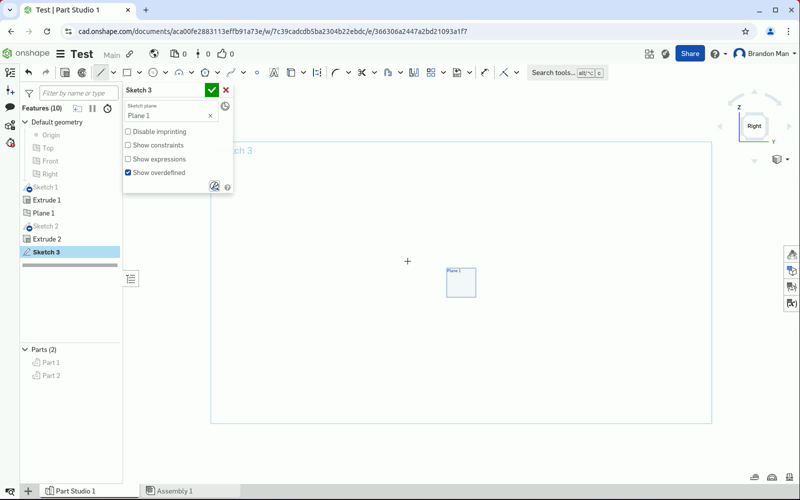
key_up(shift)
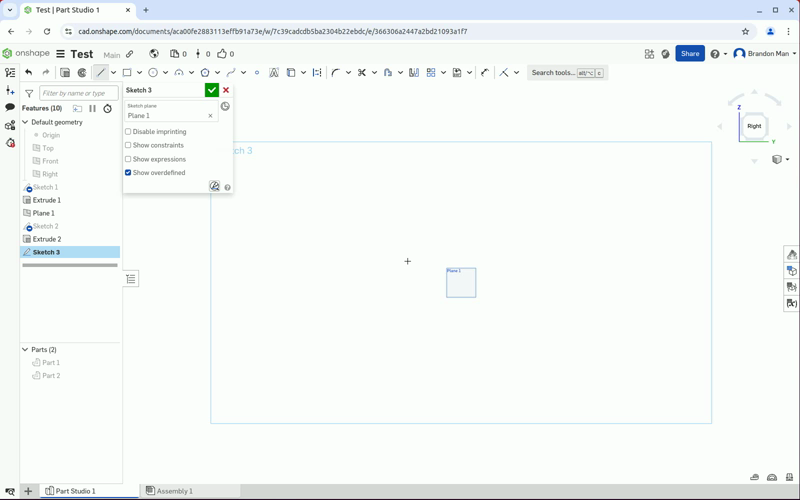
key_down(shift)
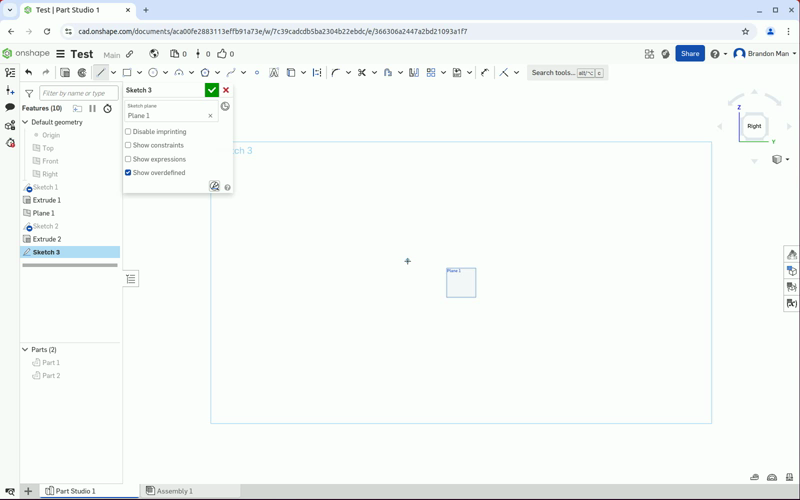
mouse_move(513, 260)
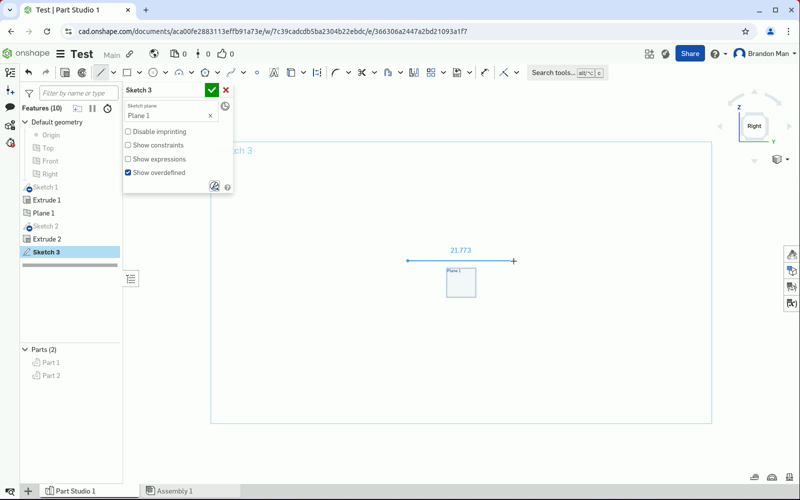
click(513, 260)
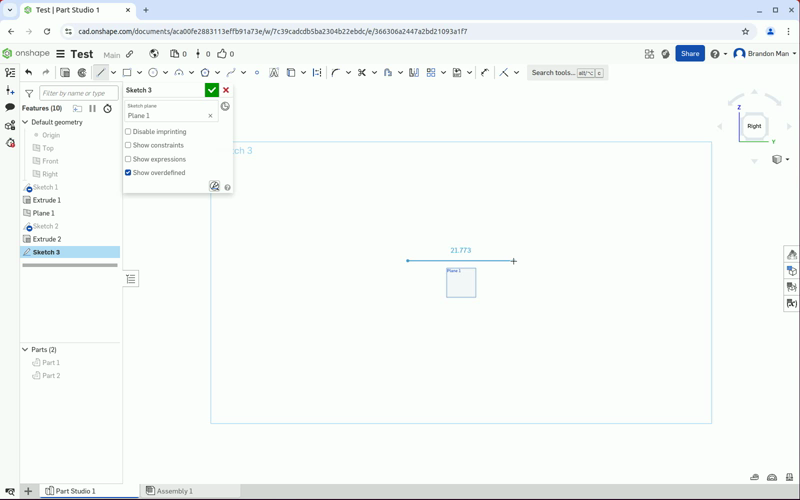
key_up(shift)
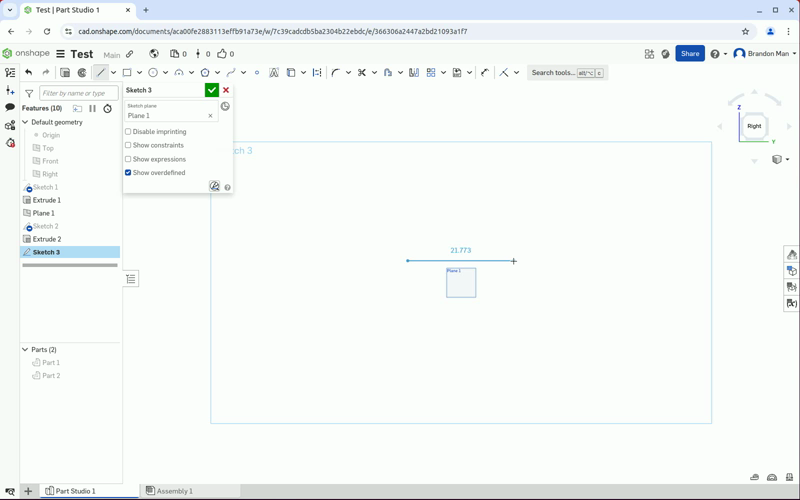
key_down(shift)
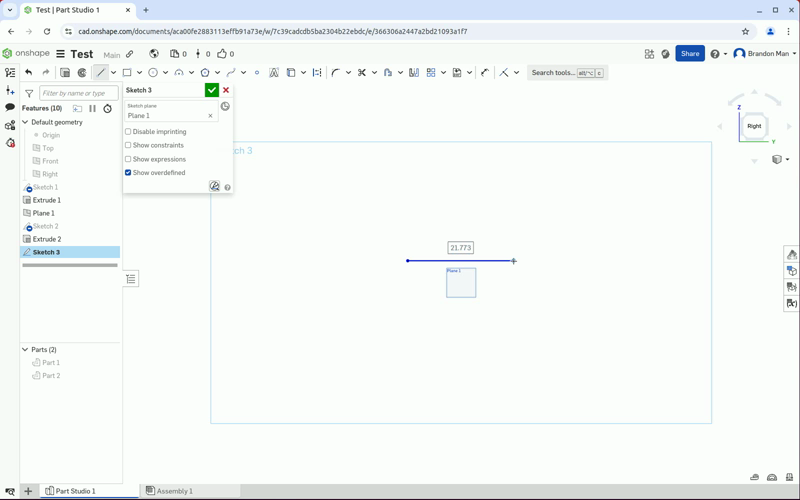
mouse_move(543, 260)
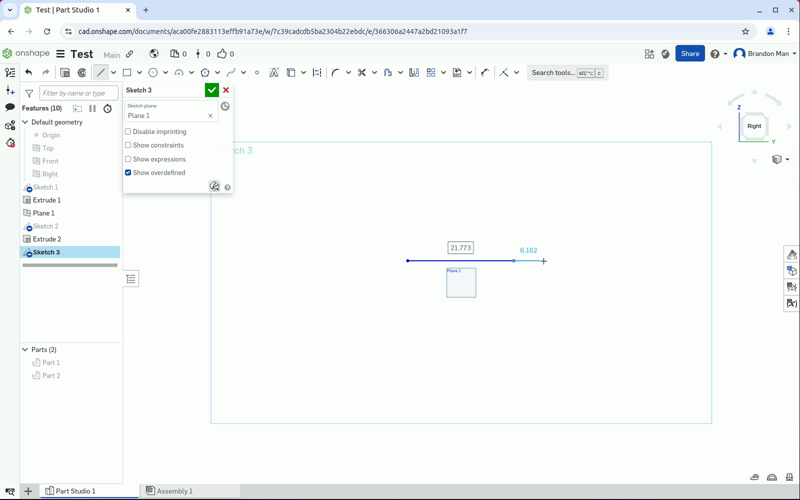
mouse_move(513, 257)
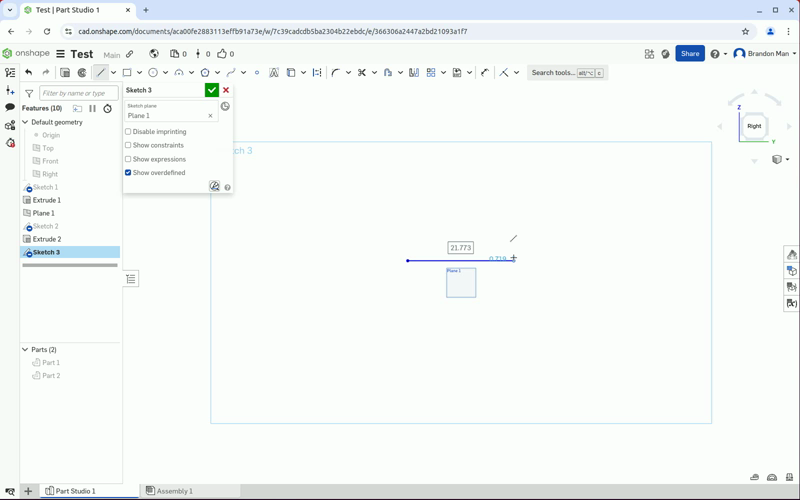
scroll(6)
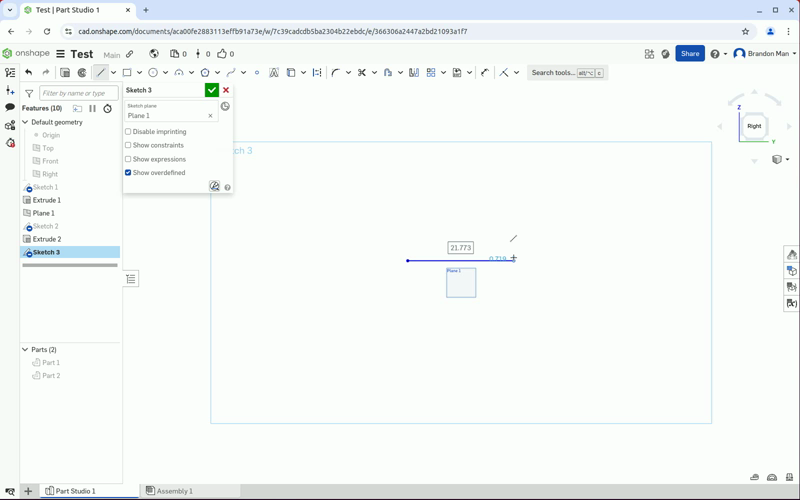
scroll(6)
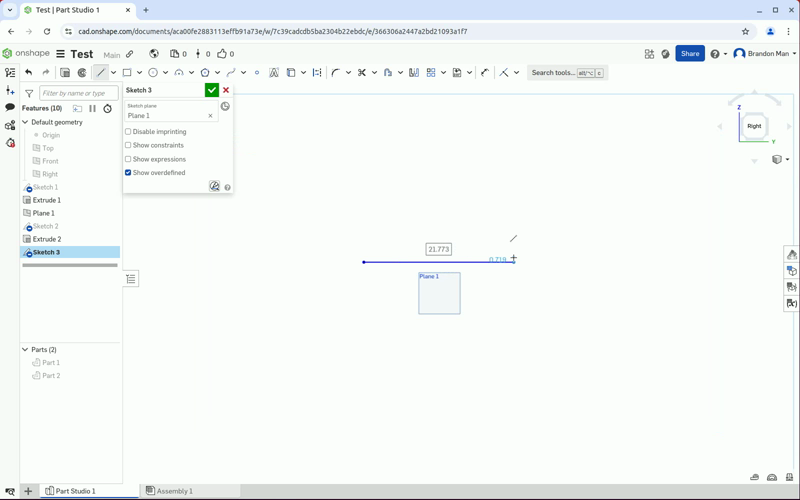
scroll(6)
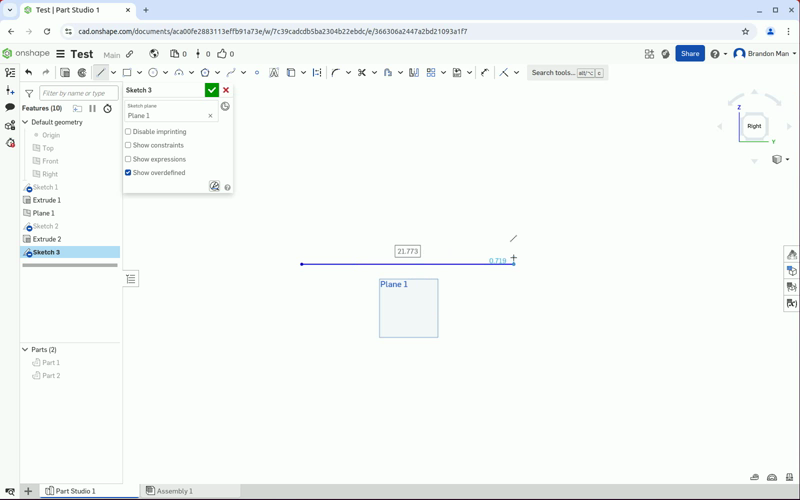
scroll(6)
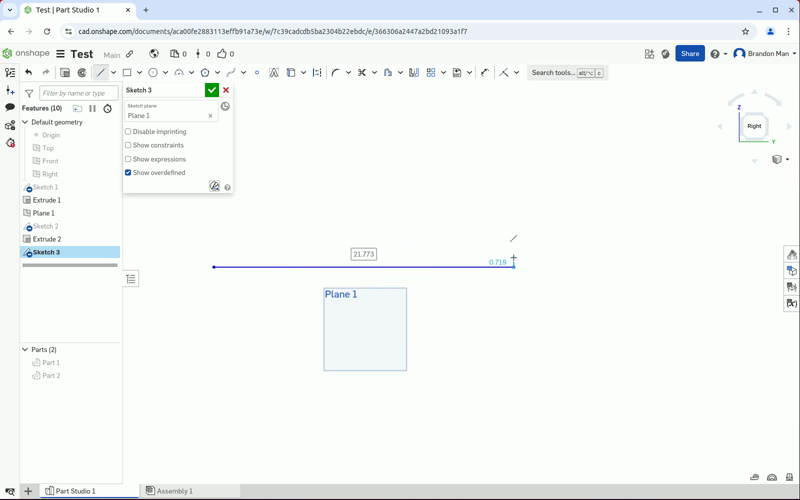
scroll(6)
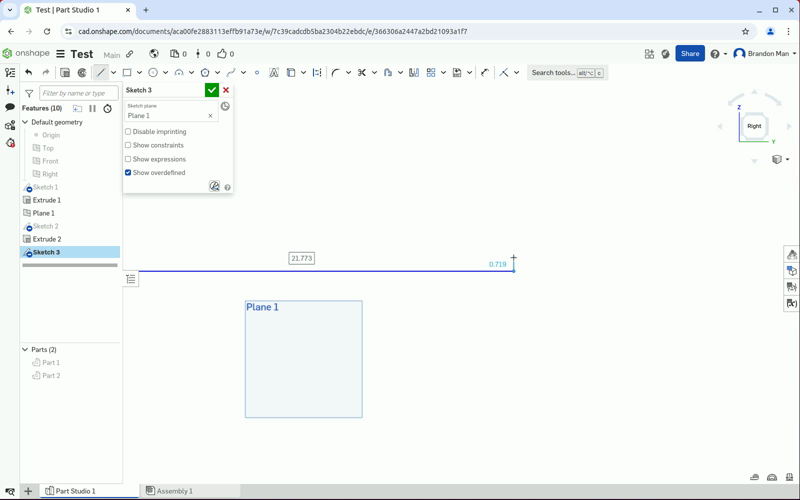
scroll(6)
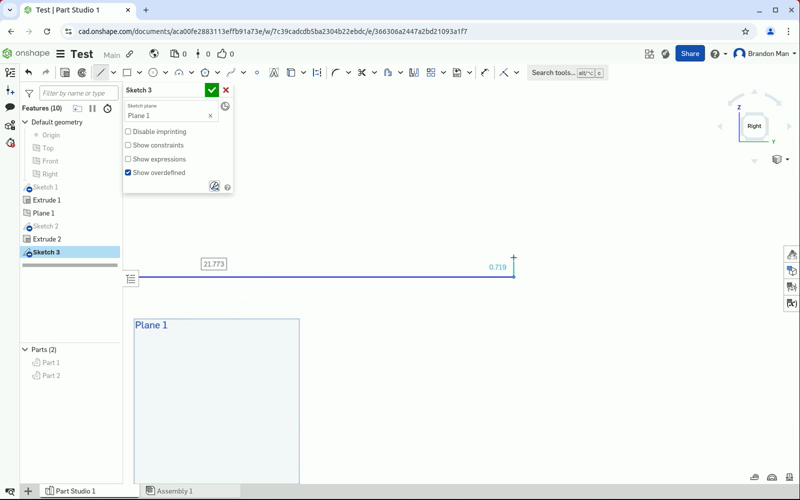
scroll(6)
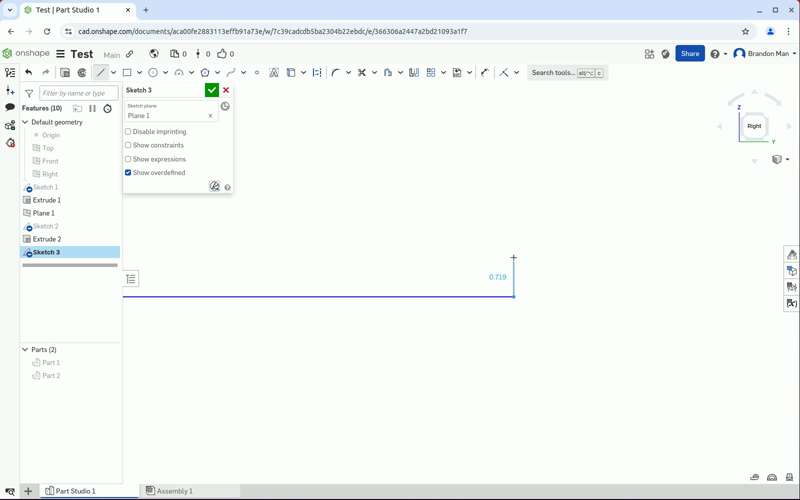
click(513, 257)
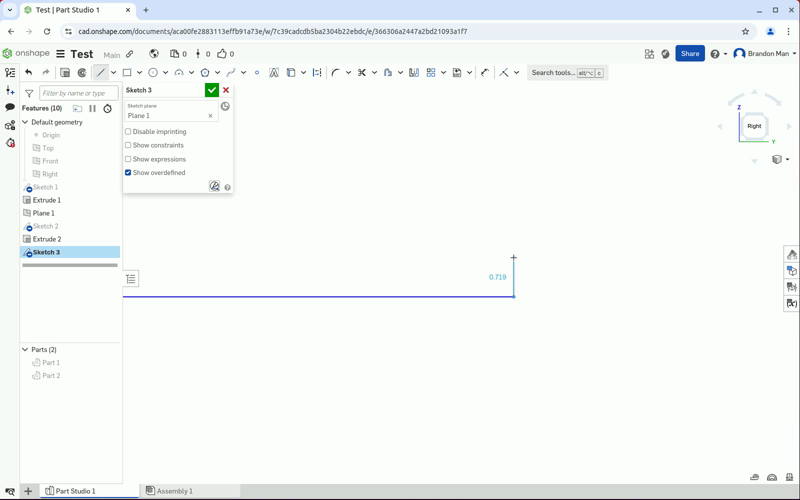
scroll(-6)
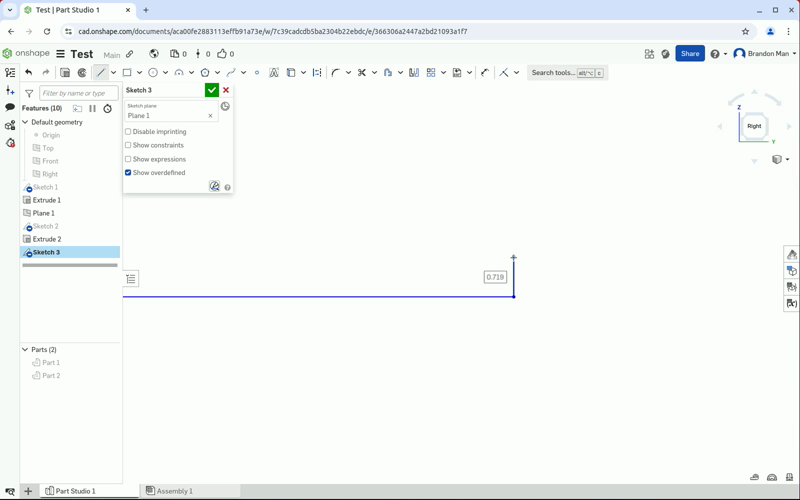
scroll(-6)
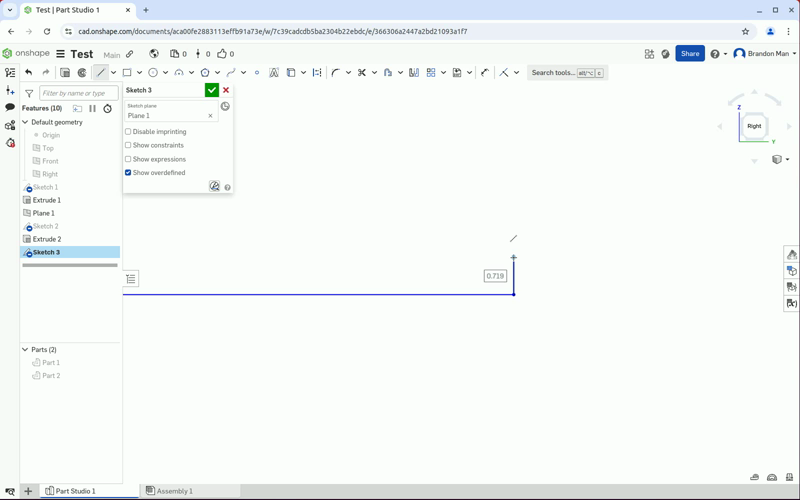
scroll(-6)
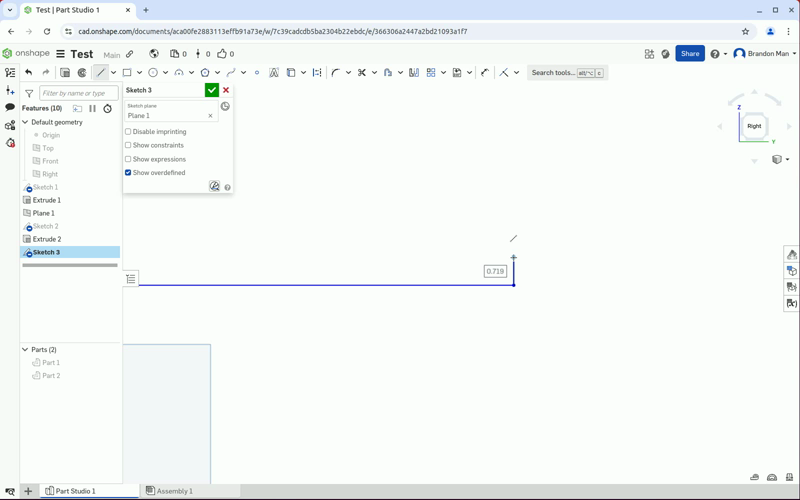
scroll(-6)
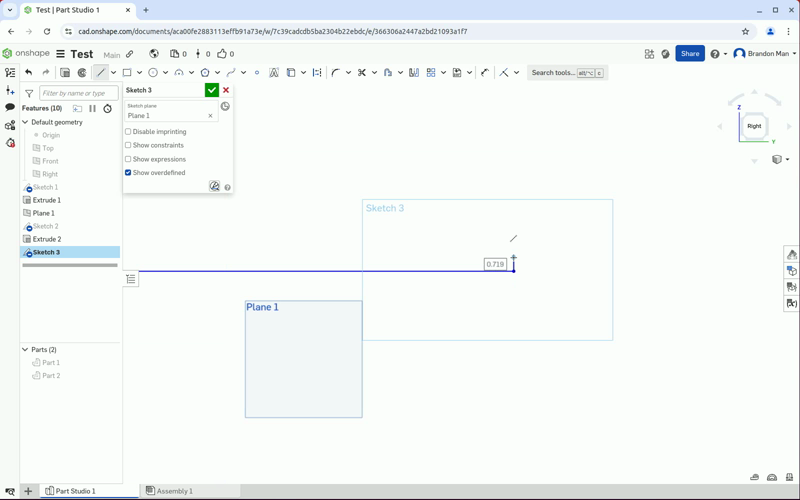
scroll(-6)
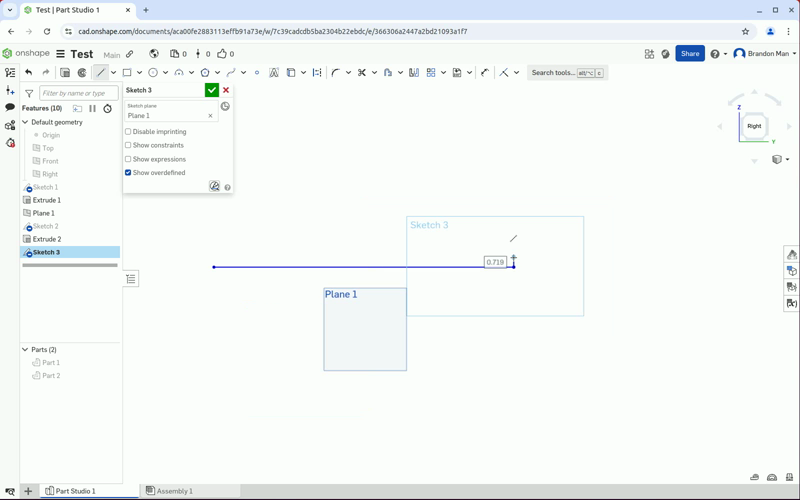
scroll(-6)
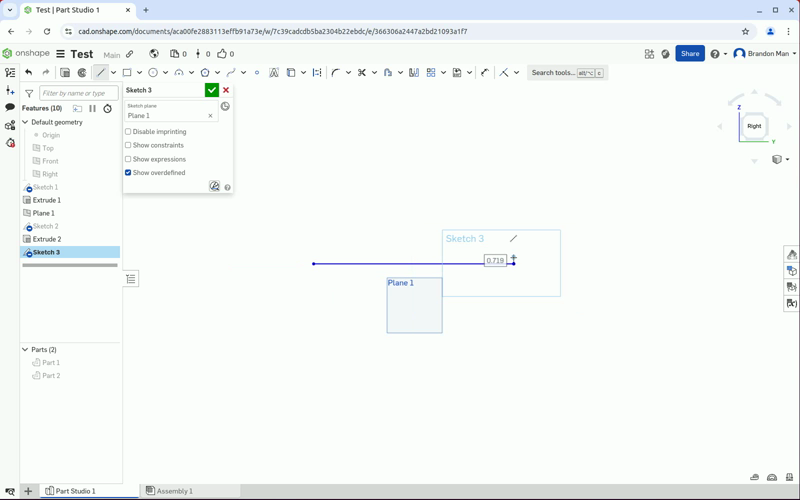
scroll(-6)
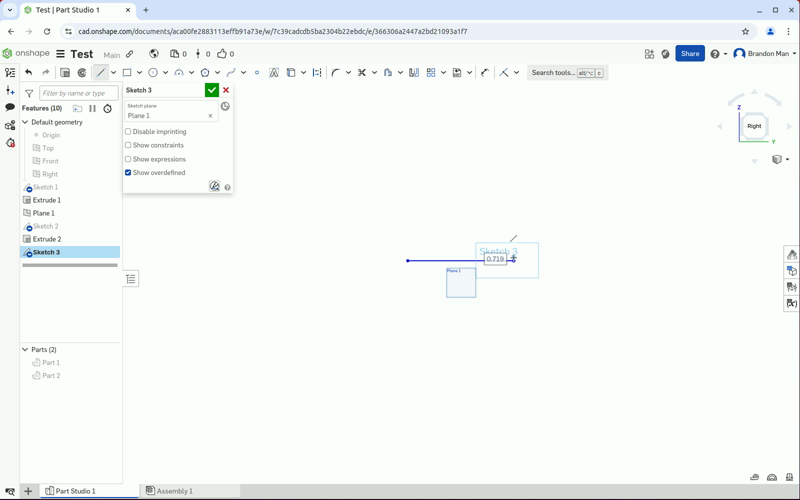
key_up(shift)
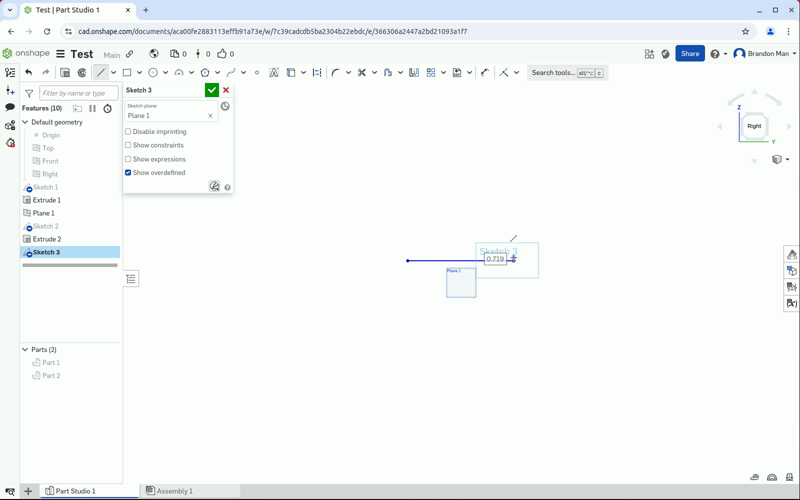
key_down(shift)
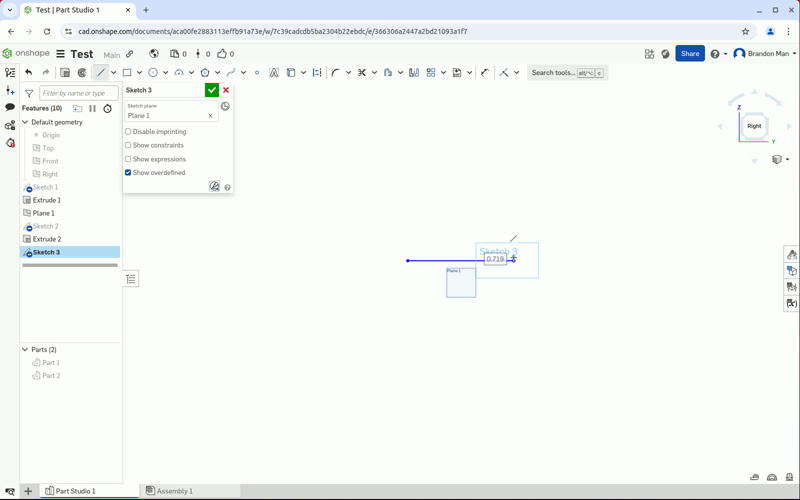
mouse_move(407, 257)
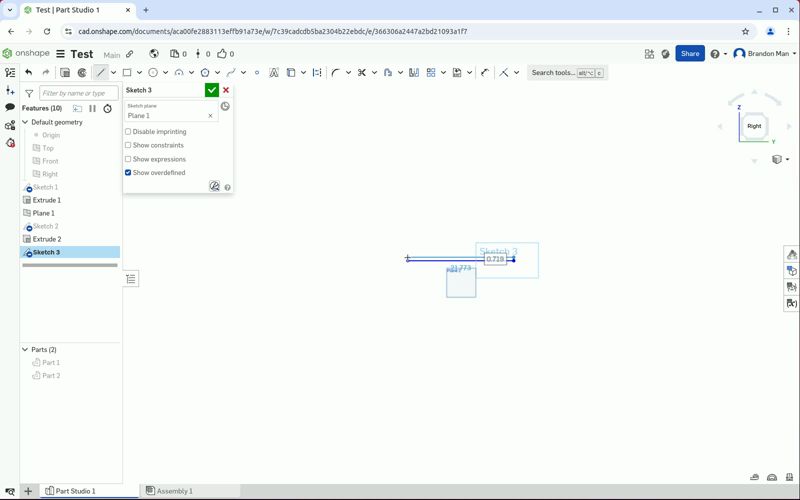
scroll(6)
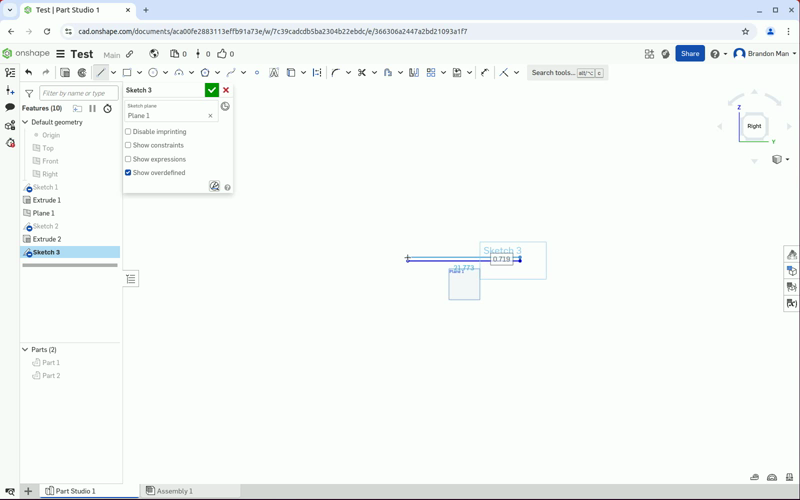
scroll(6)
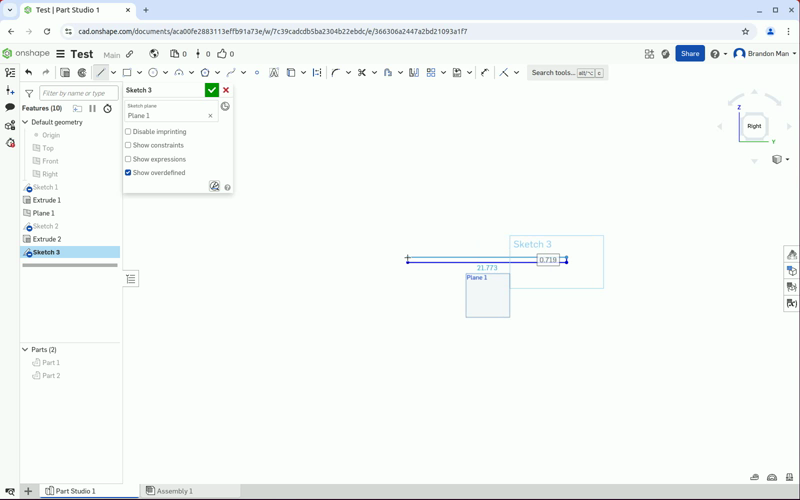
scroll(6)
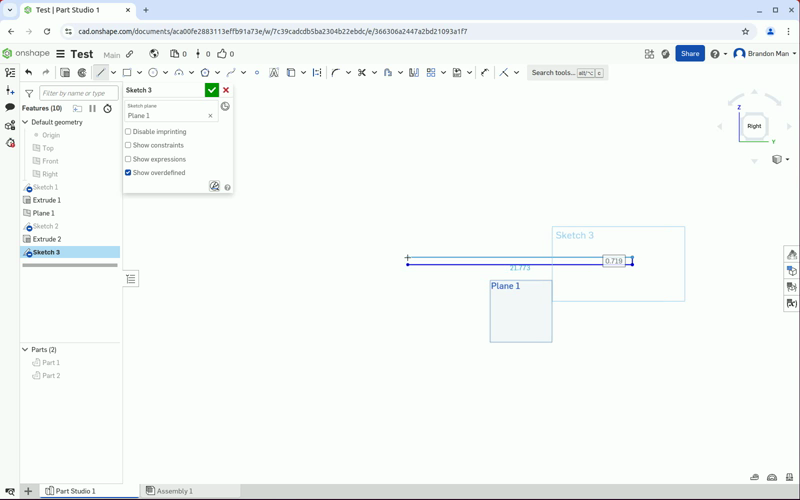
scroll(6)
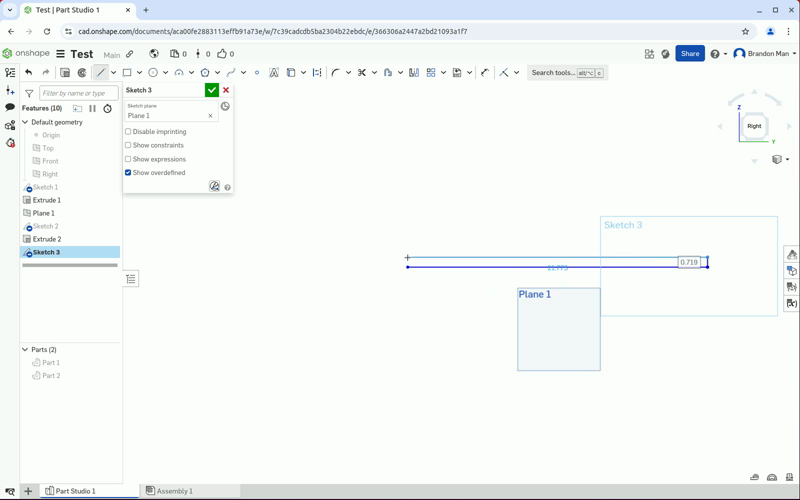
scroll(6)
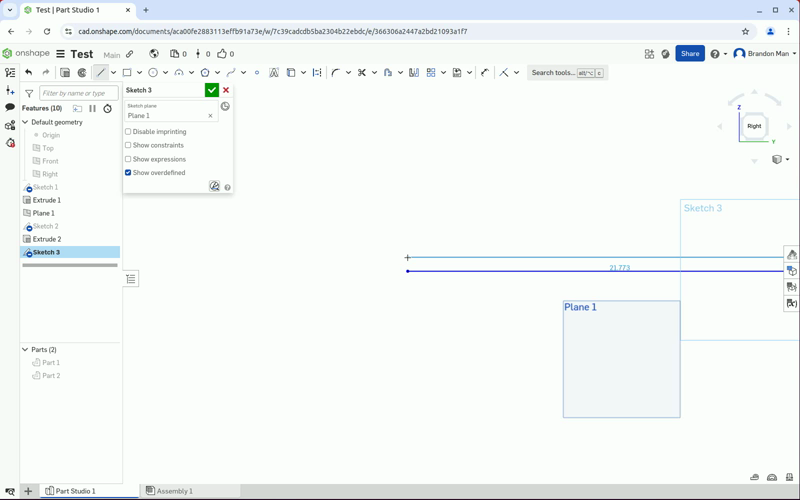
scroll(6)
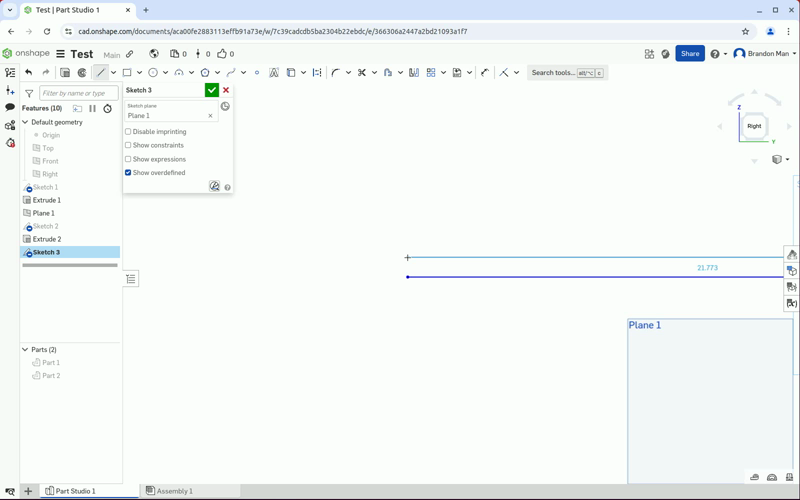
scroll(6)
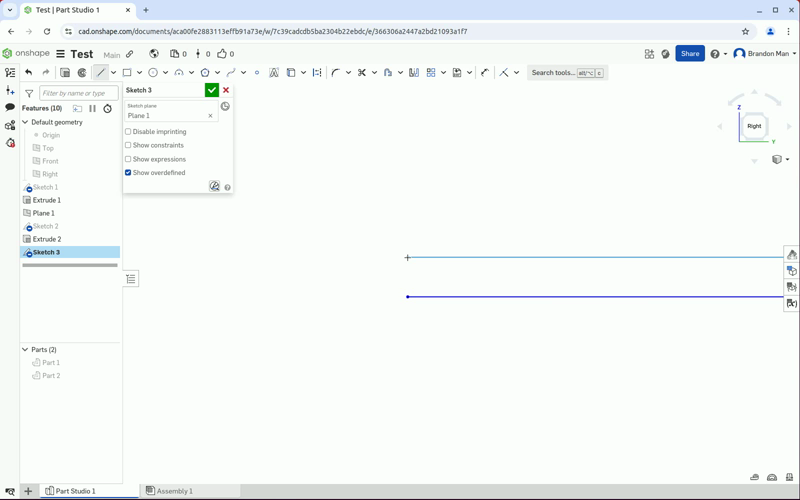
click(407, 257)
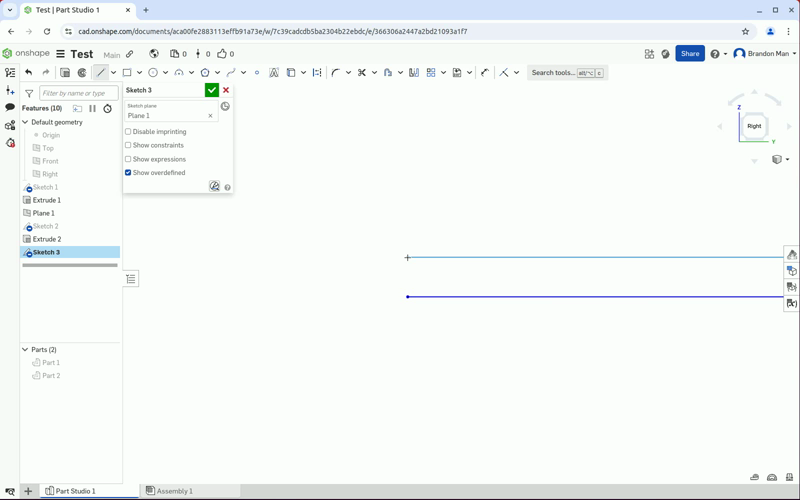
scroll(-6)
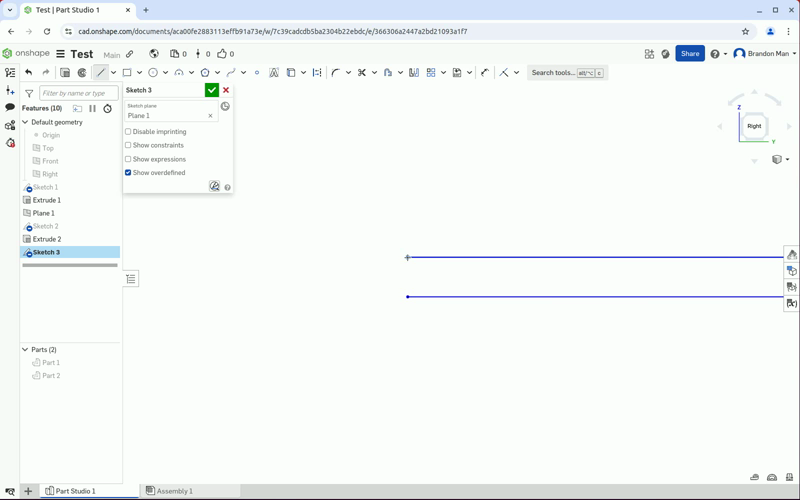
scroll(-6)
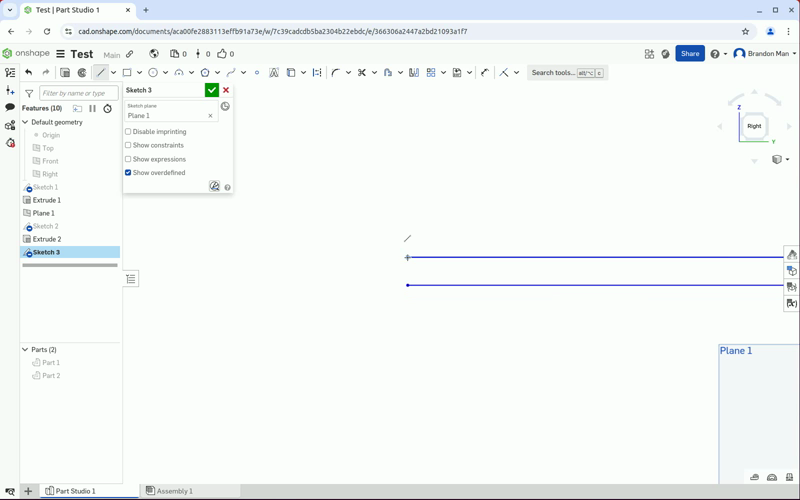
scroll(-6)
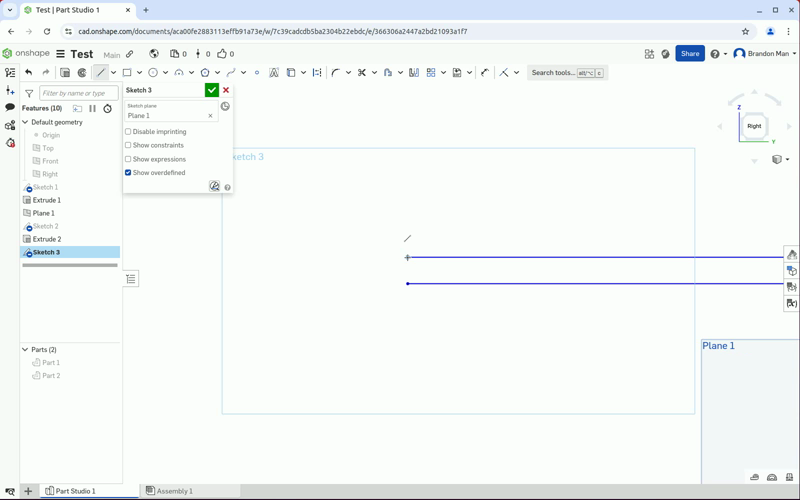
scroll(-6)
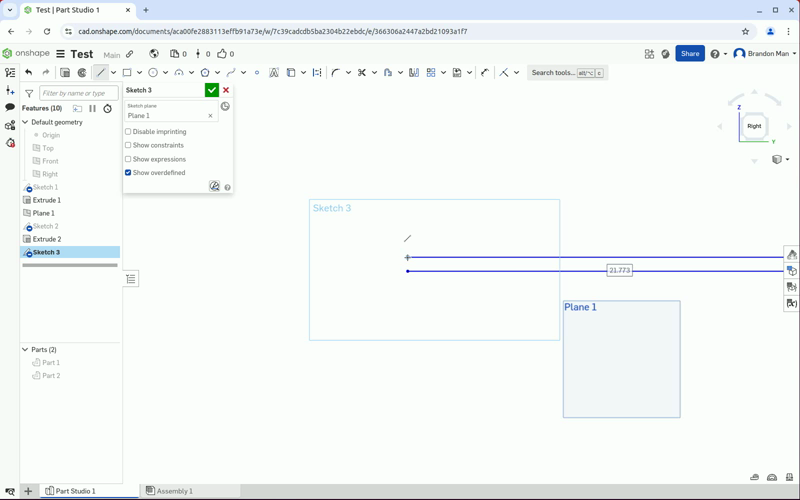
scroll(-6)
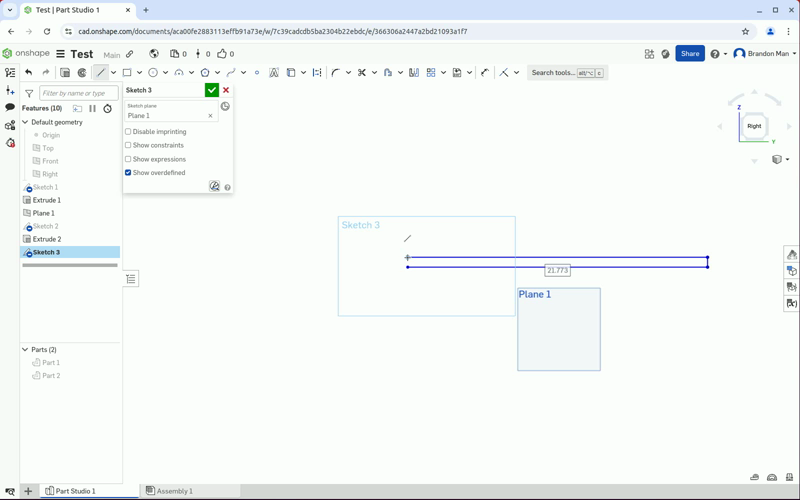
scroll(-6)
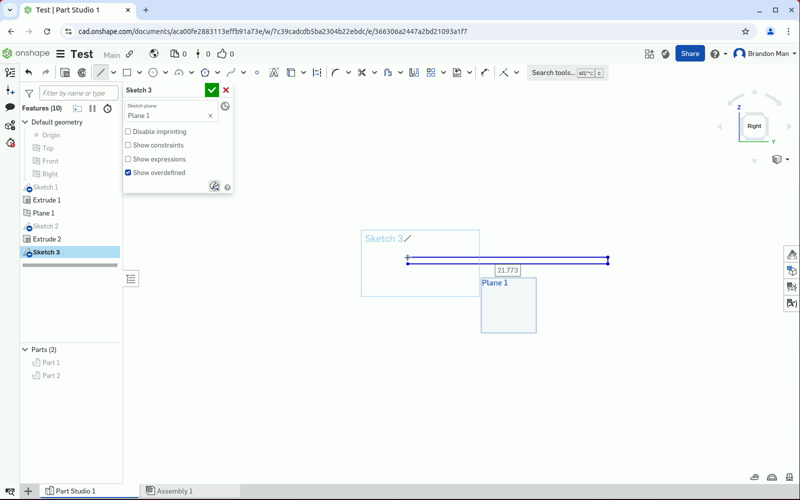
scroll(-6)
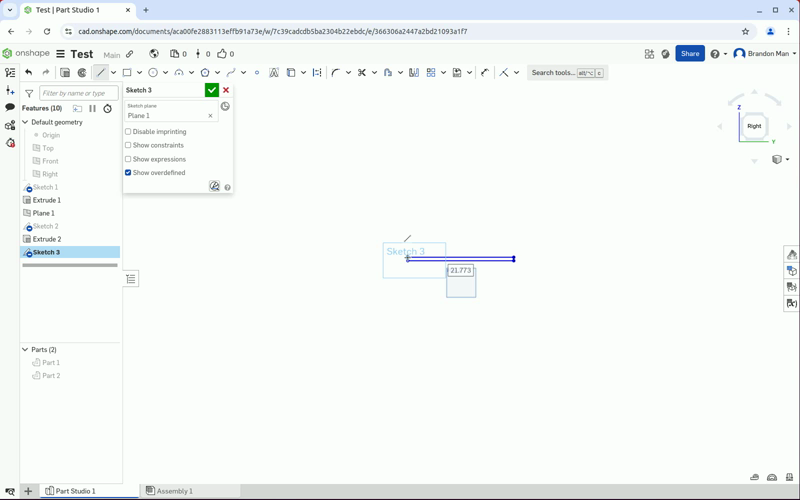
key_up(shift)
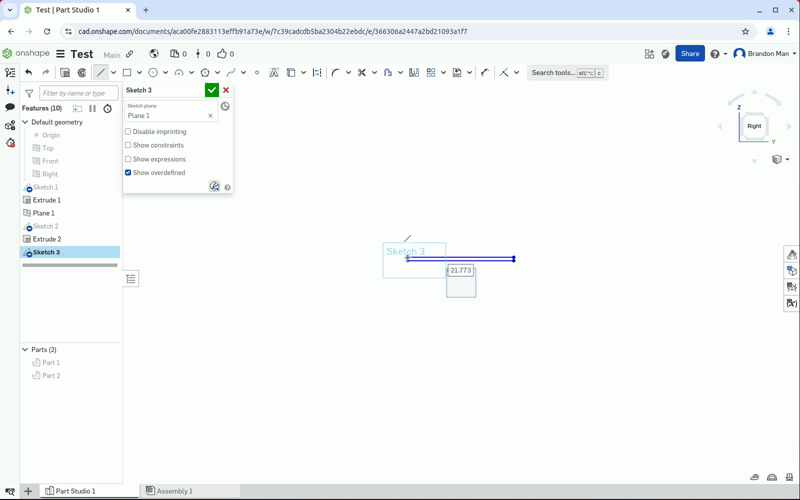
mouse_move(437, 257)
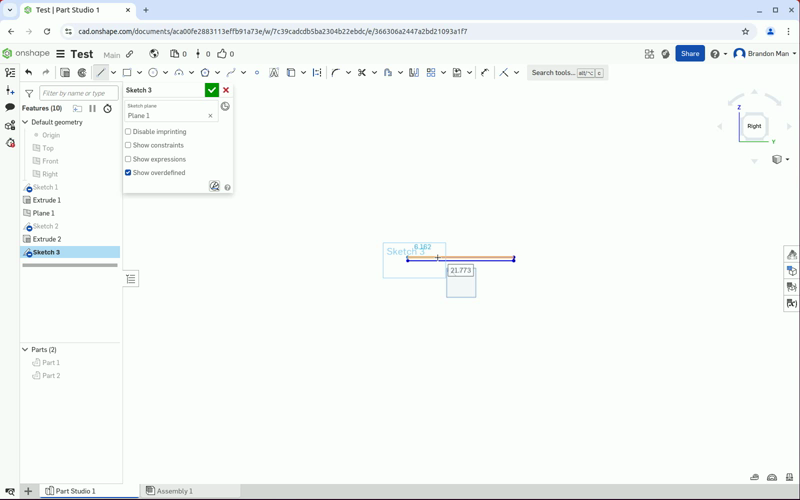
key_down(shift)
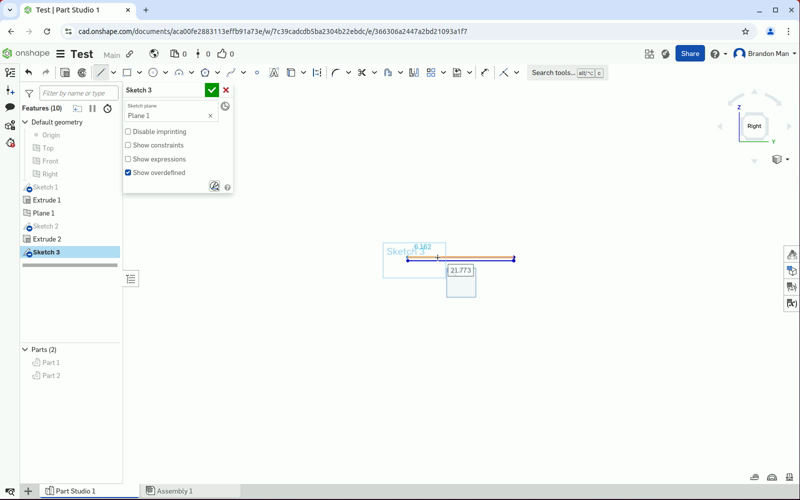
mouse_move(407, 260)
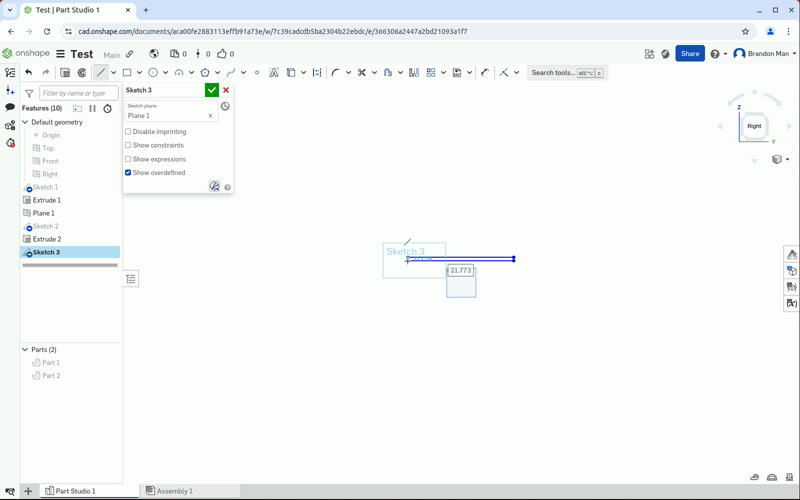
scroll(6)
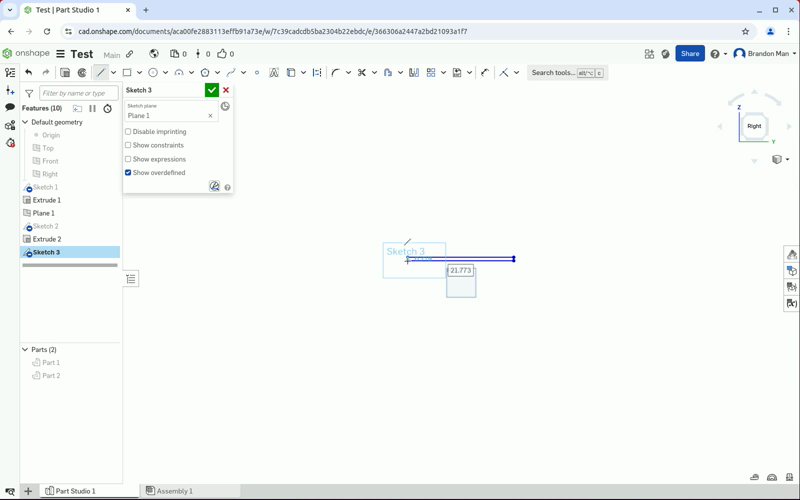
scroll(6)
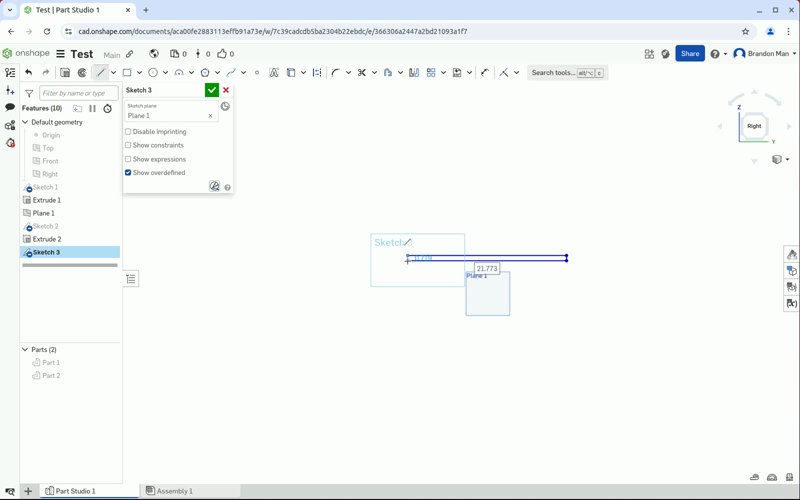
scroll(6)
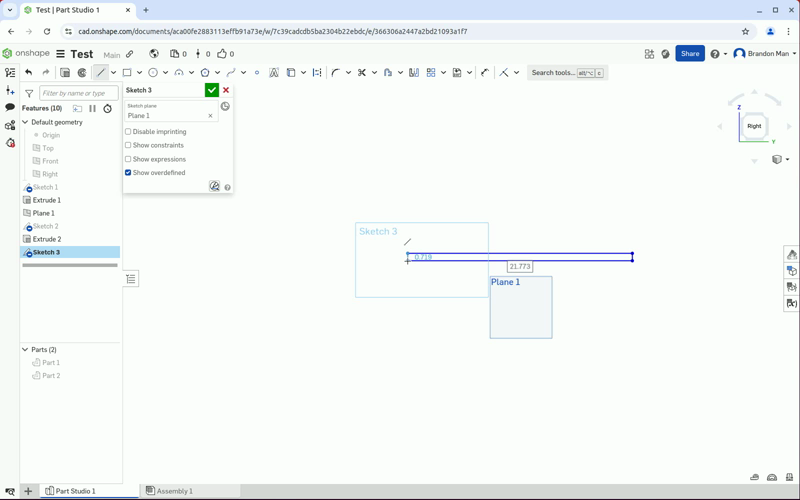
scroll(6)
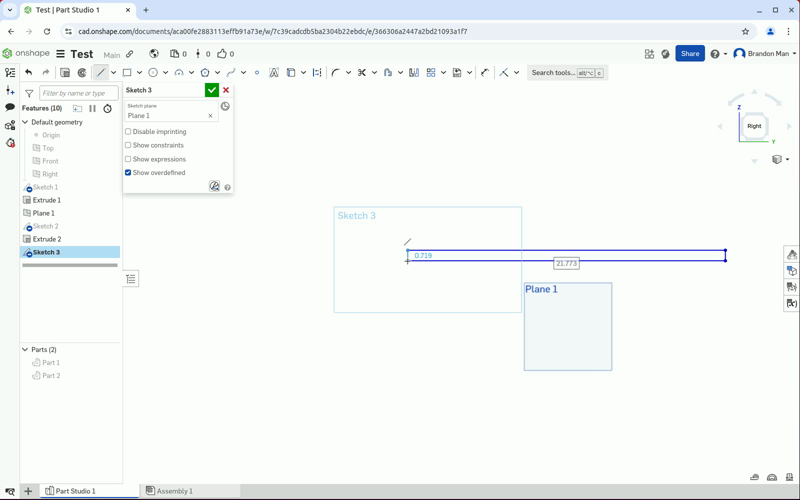
scroll(6)
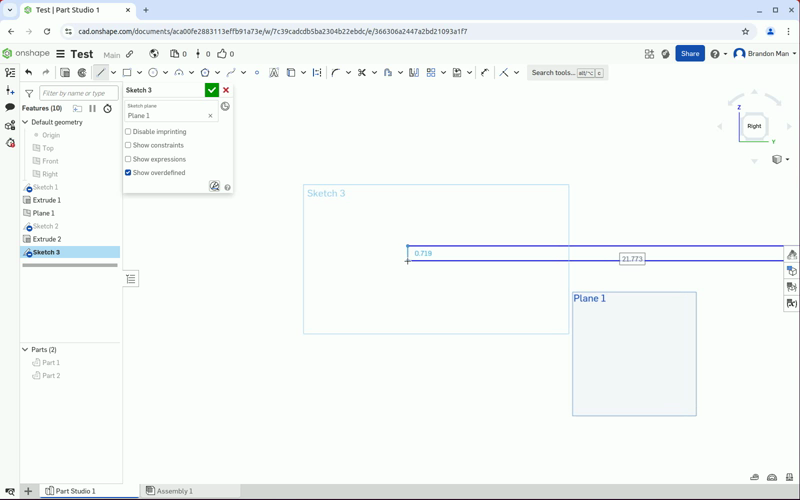
scroll(6)
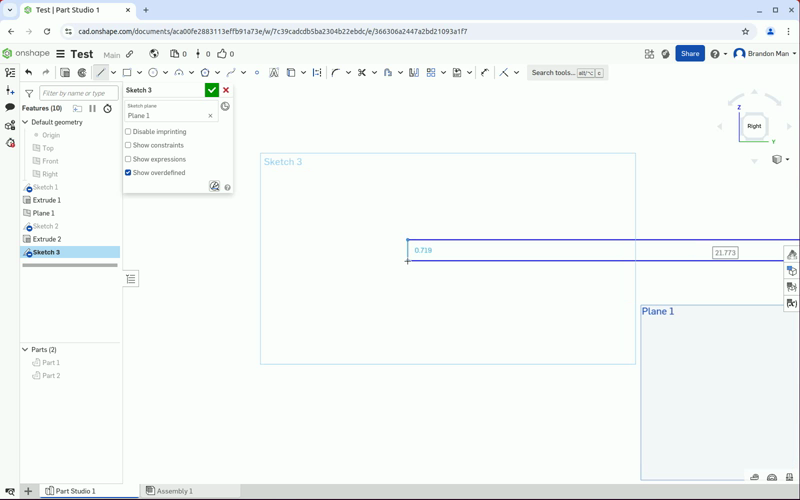
scroll(6)
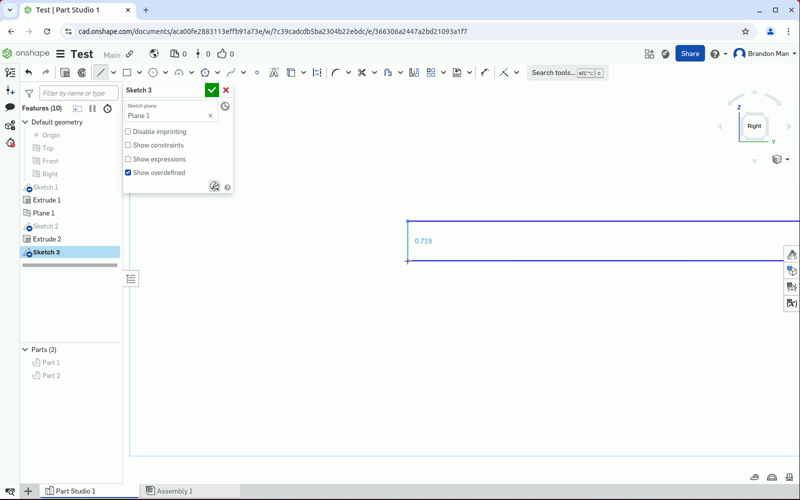
key_up(shift)
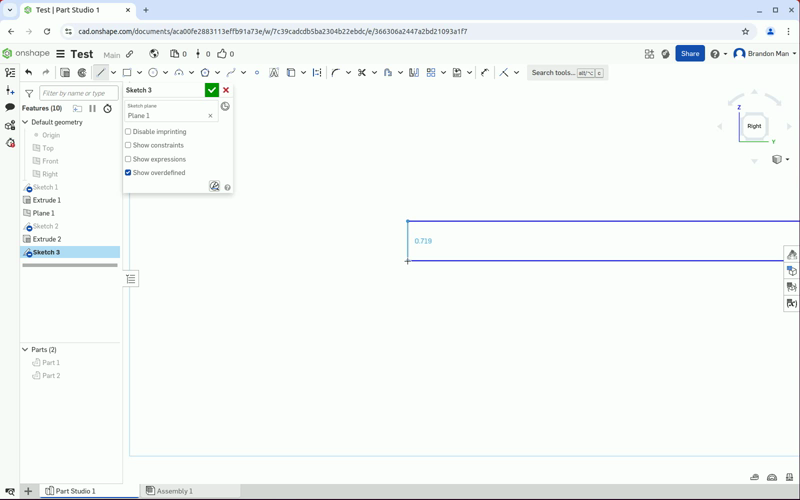
click(407, 260)
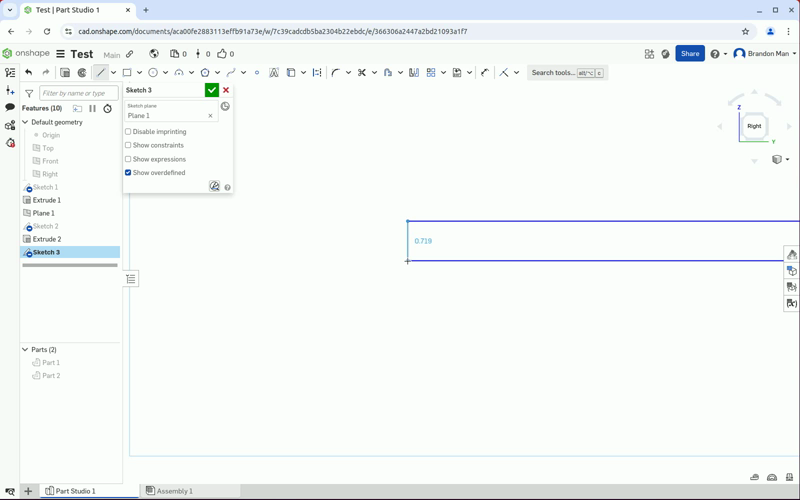
scroll(-6)
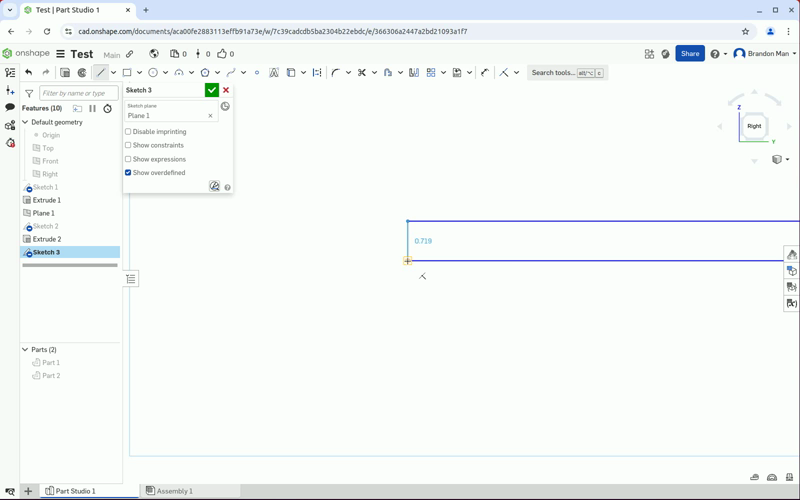
scroll(-6)
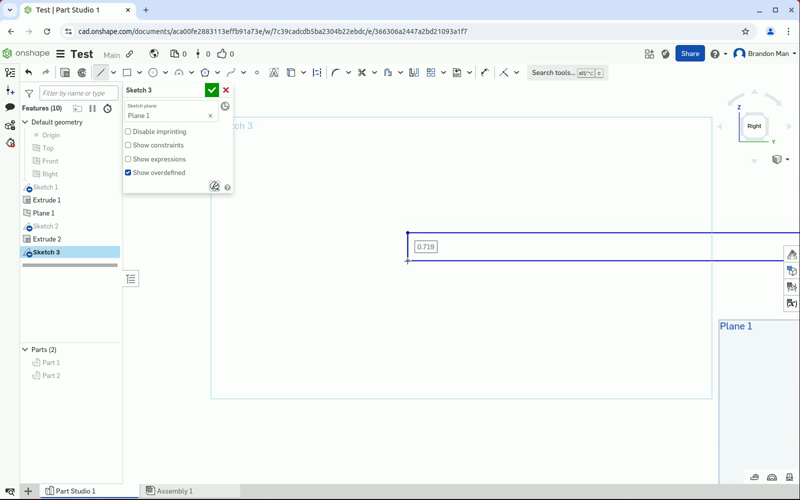
scroll(-6)
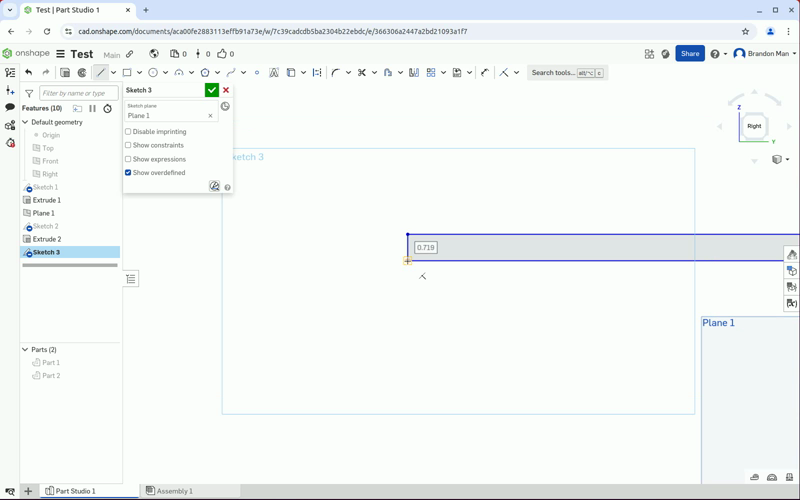
scroll(-6)
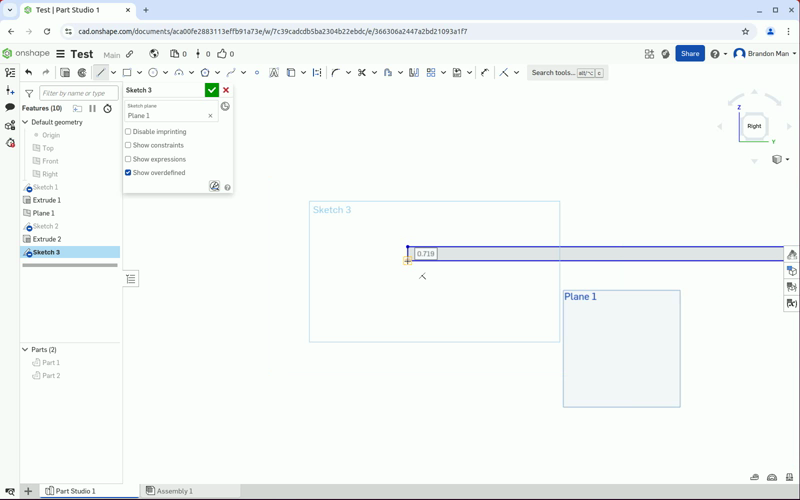
scroll(-6)
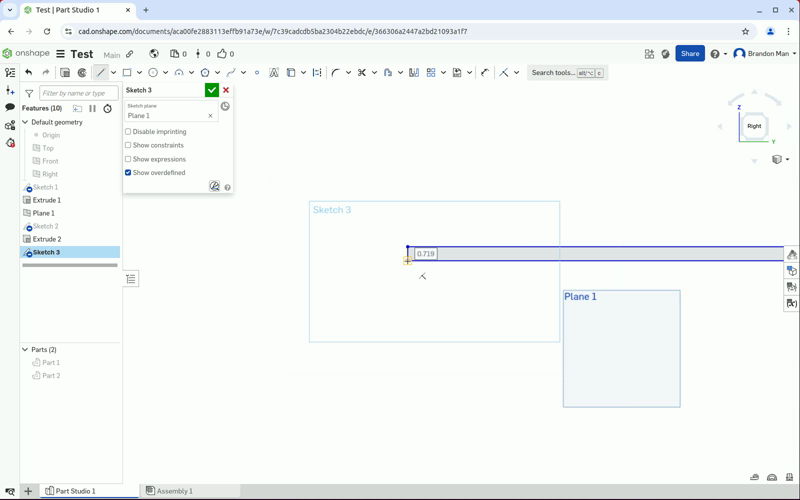
scroll(-6)
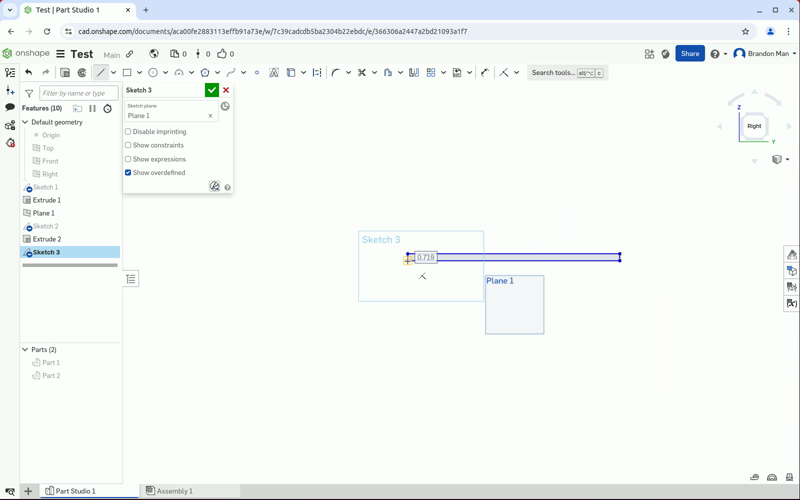
scroll(-6)
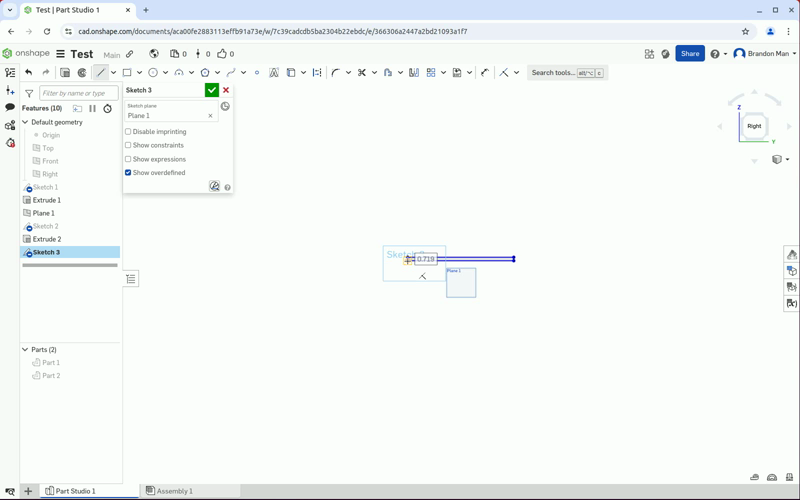
key(esc)
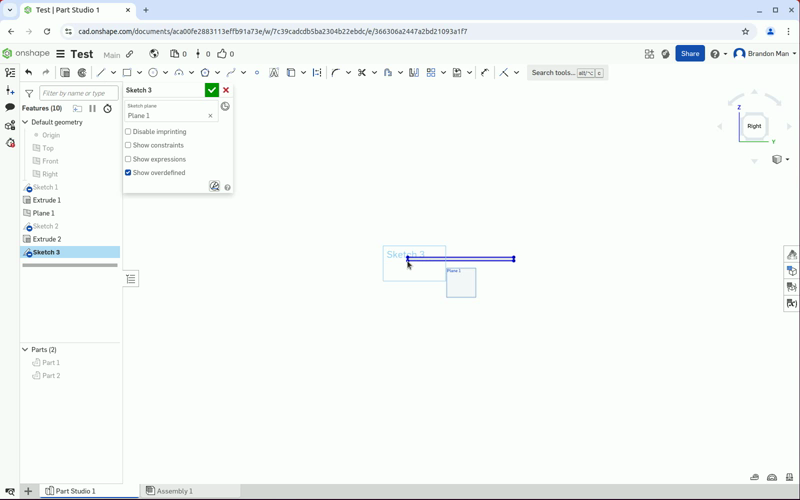
mouse_move(445, 259)
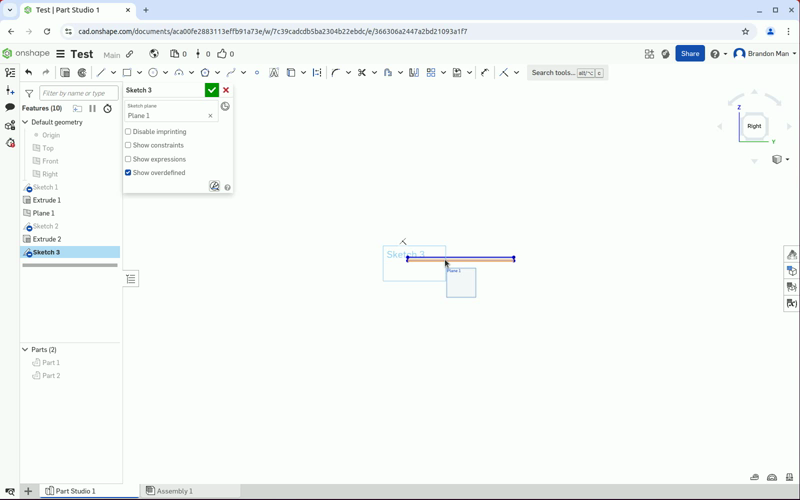
scroll(6)
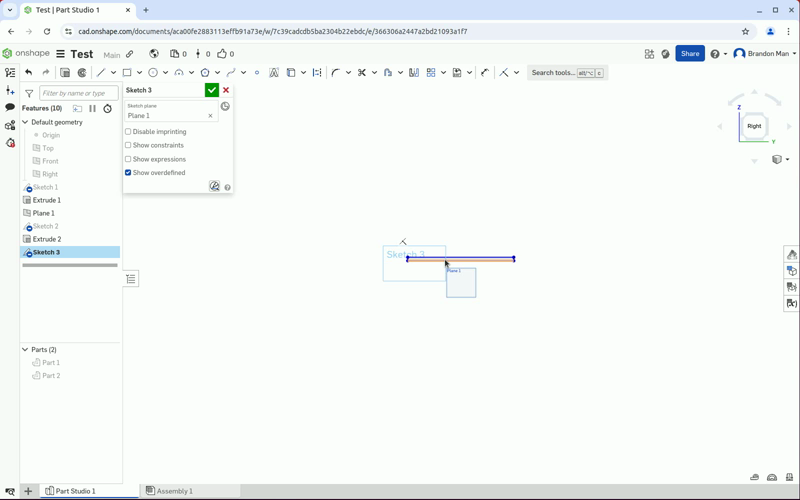
scroll(6)
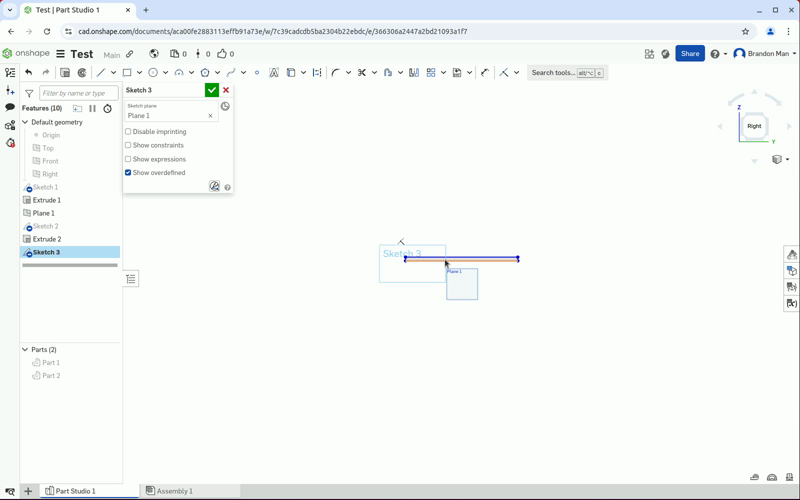
scroll(6)
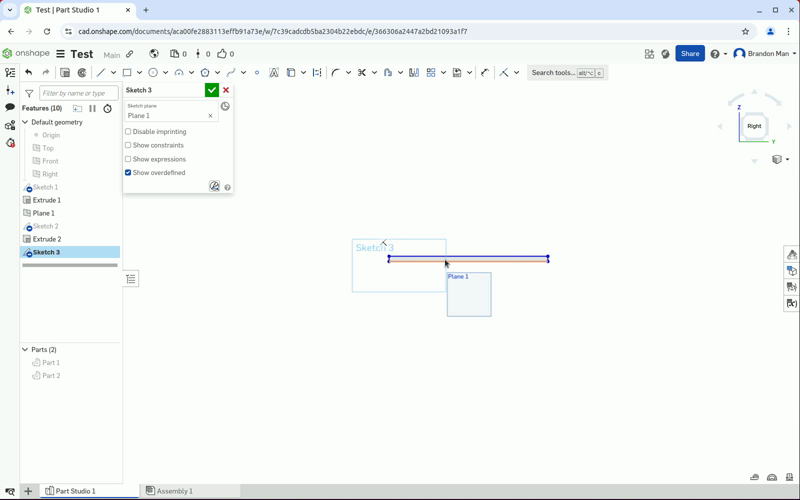
scroll(6)
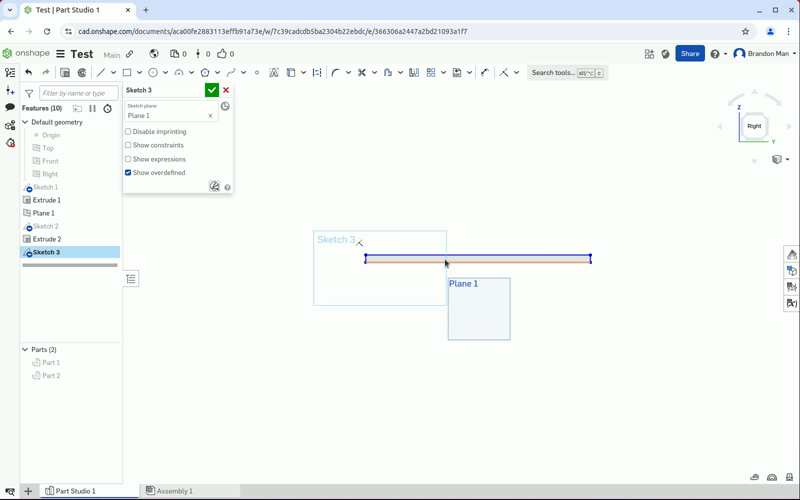
scroll(6)
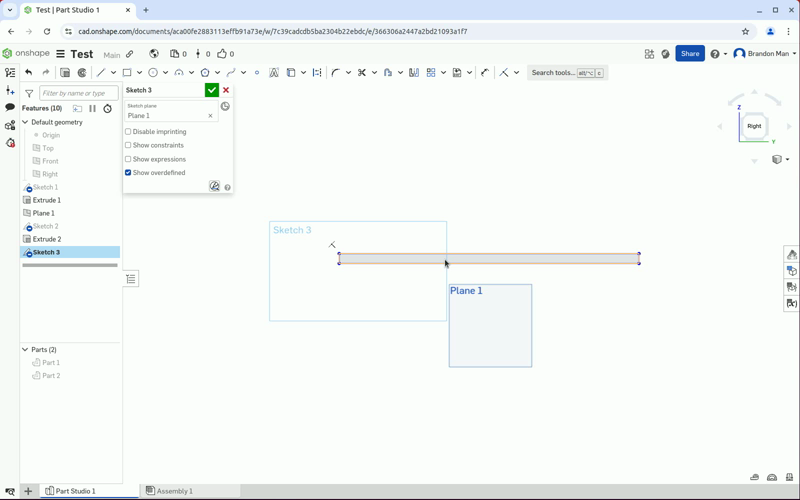
scroll(6)
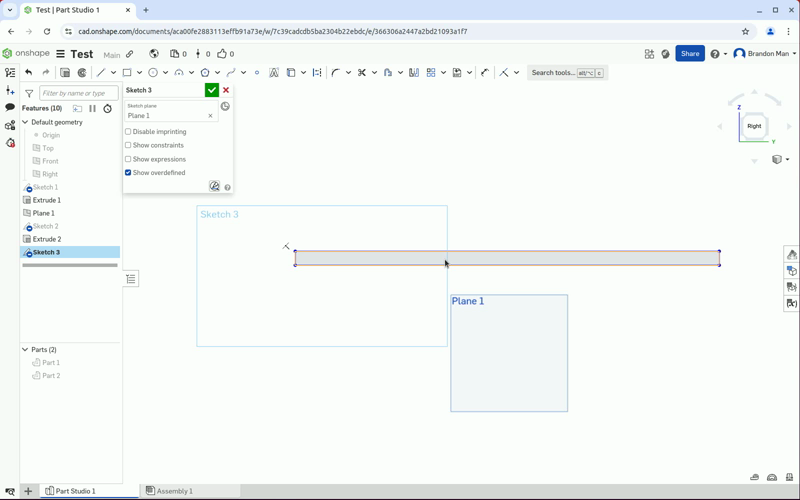
scroll(6)
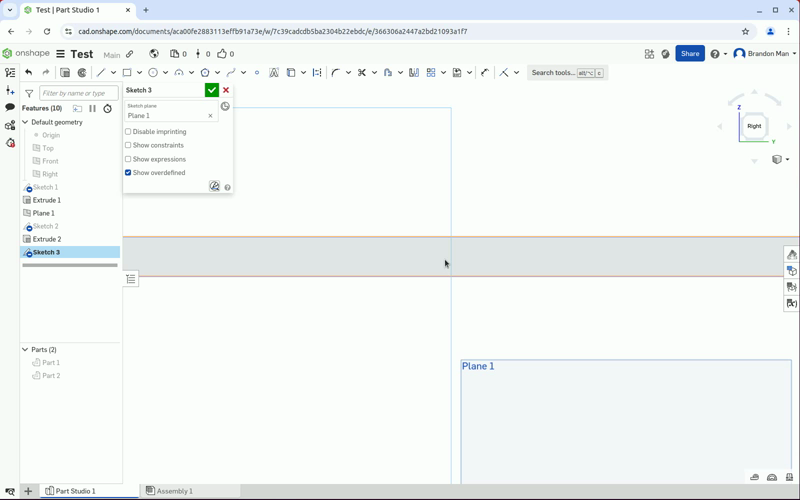
click(445, 259)
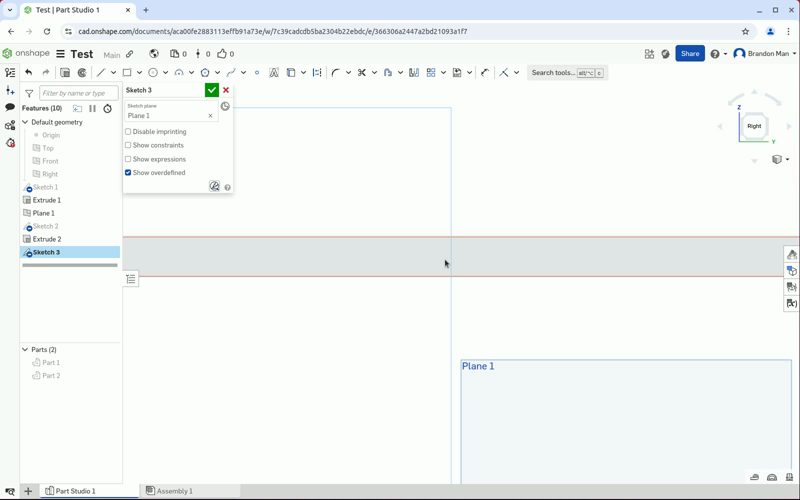
scroll(-6)
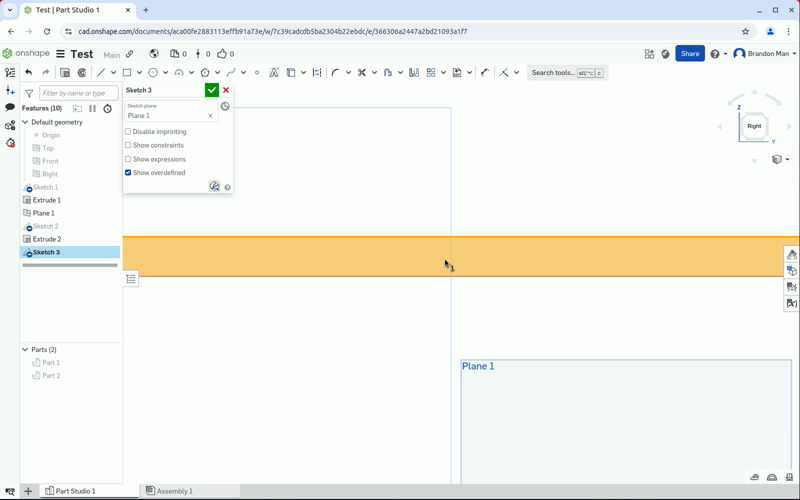
scroll(-6)
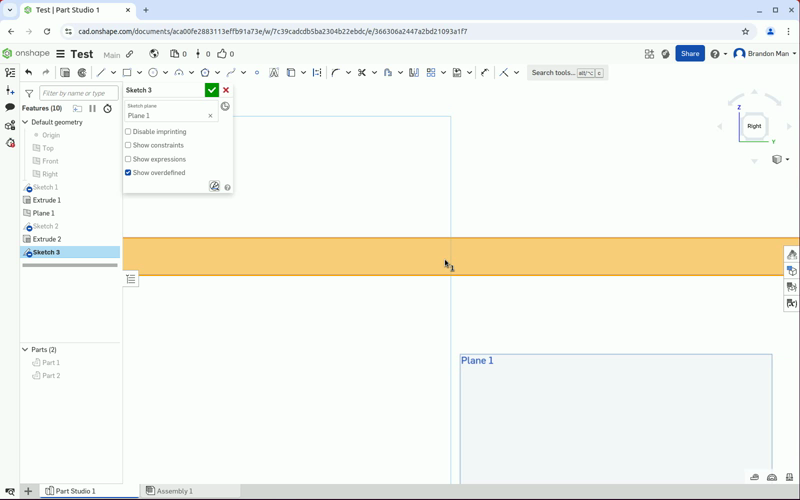
scroll(-6)
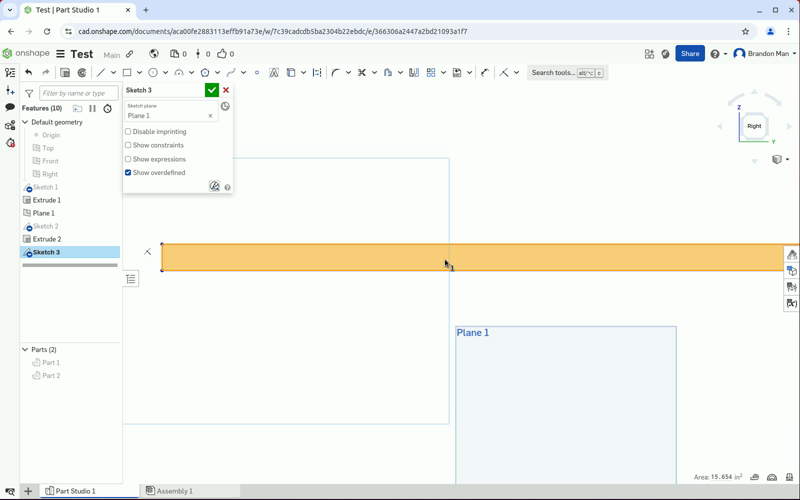
scroll(-6)
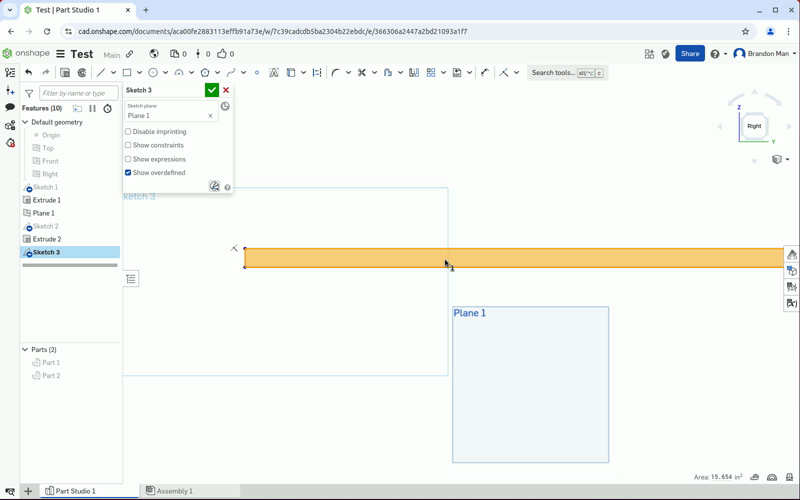
scroll(-6)
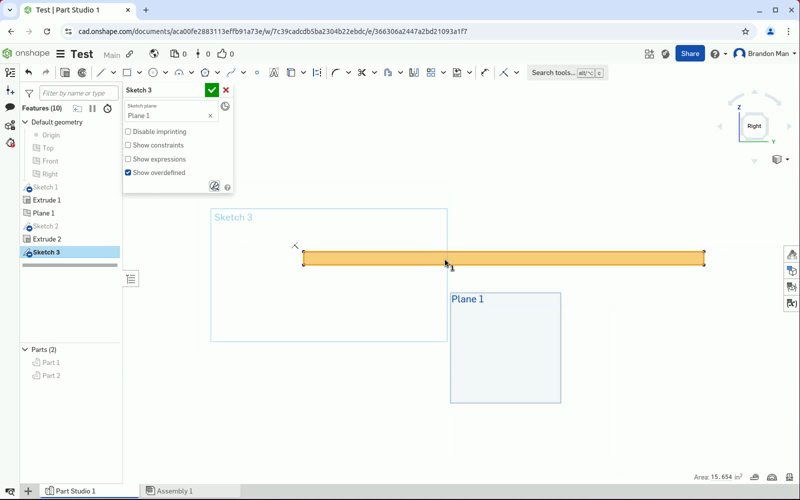
scroll(-6)
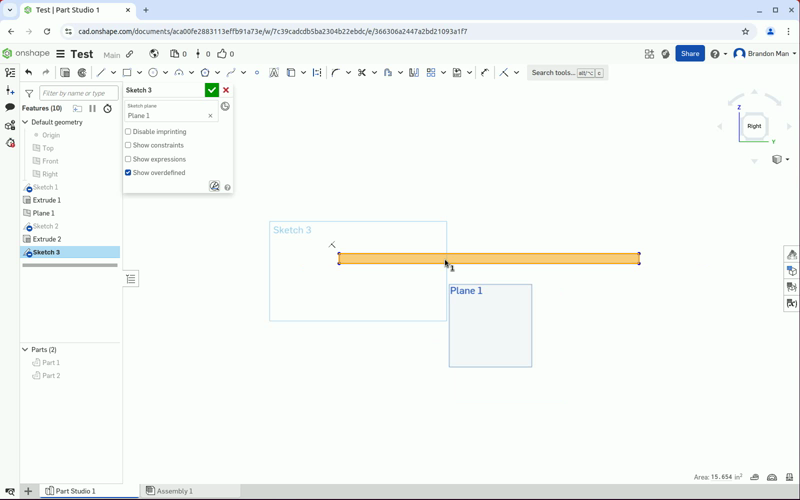
scroll(-6)
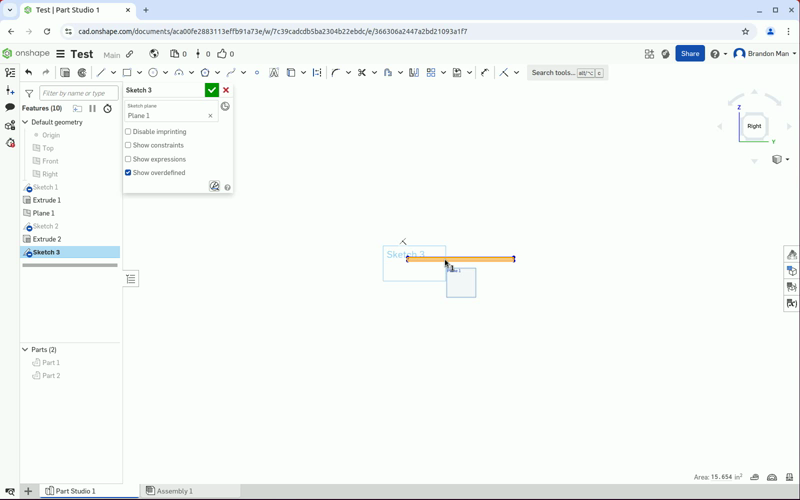
mouse_move(73, 352)
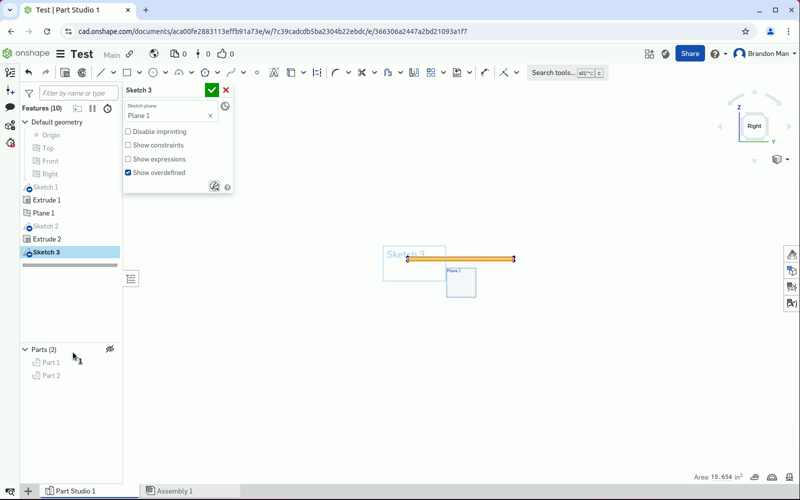
key(shift+y)
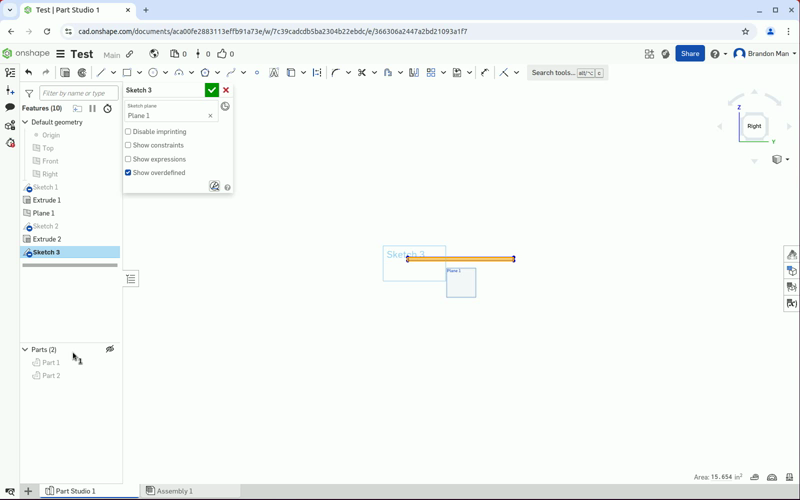
key(shift+e)
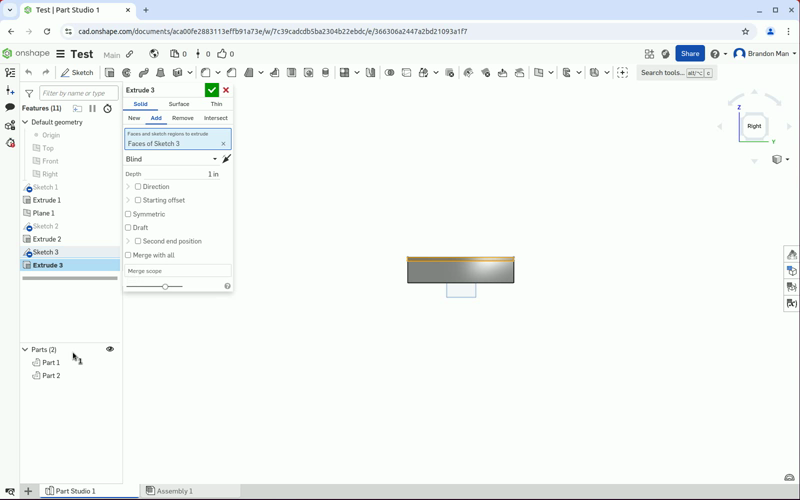
mouse_move(143, 106)
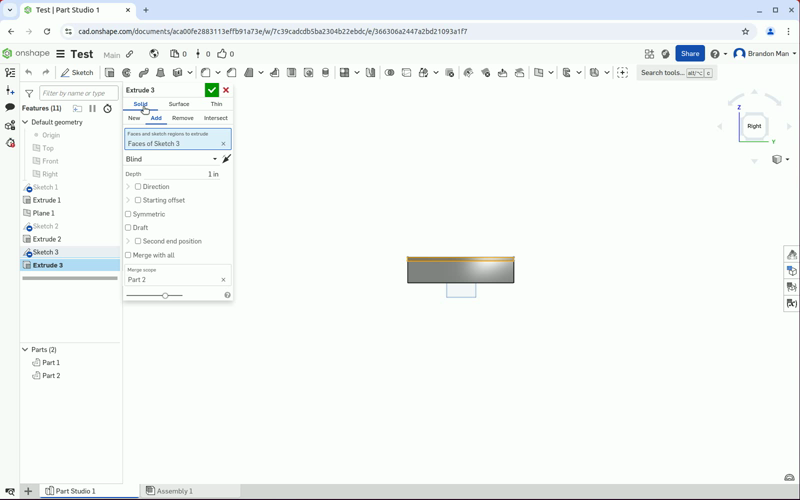
click(143, 106)
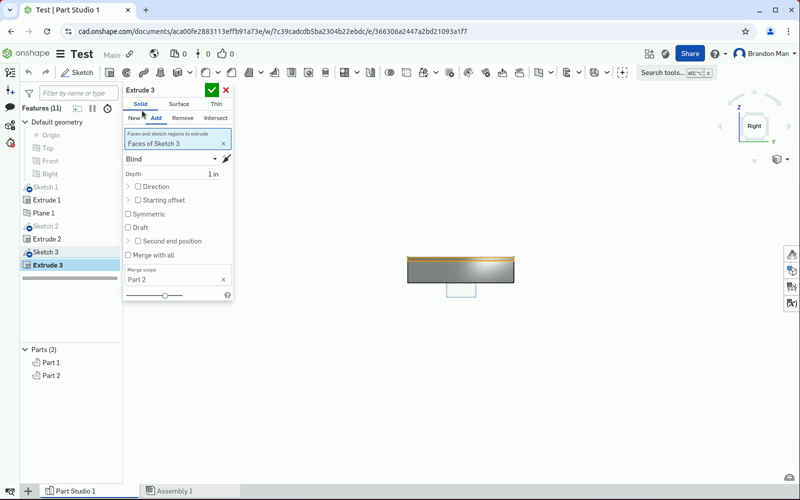
mouse_move(137, 120)
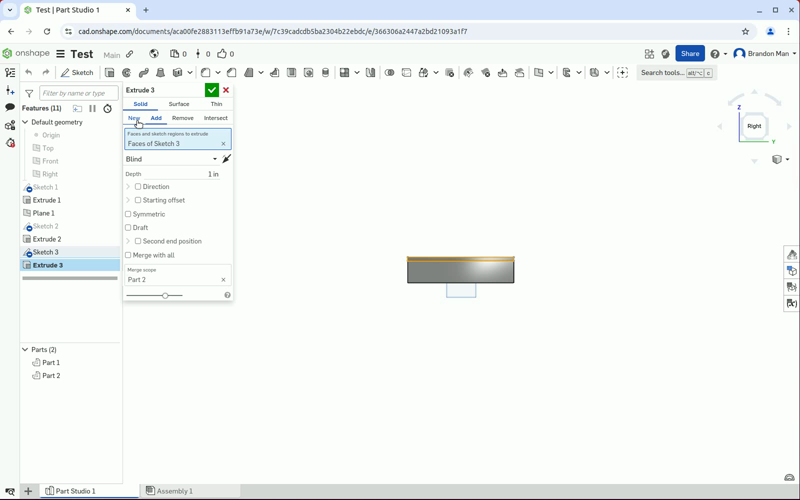
click(137, 120)
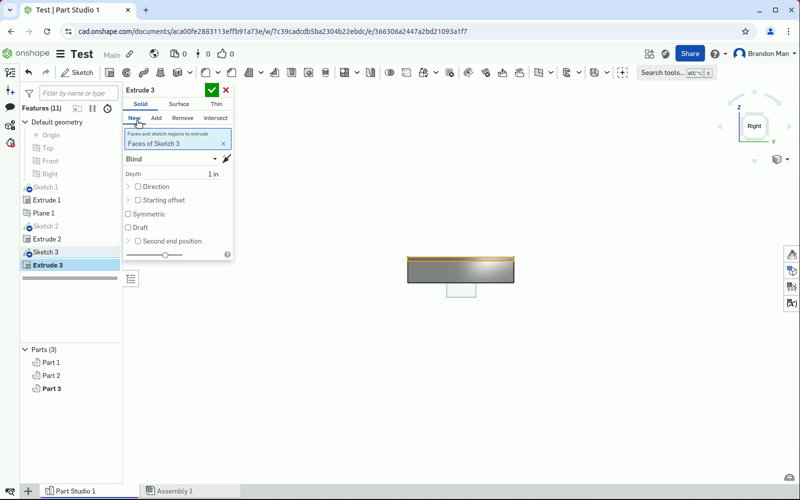
key(tab, 4)
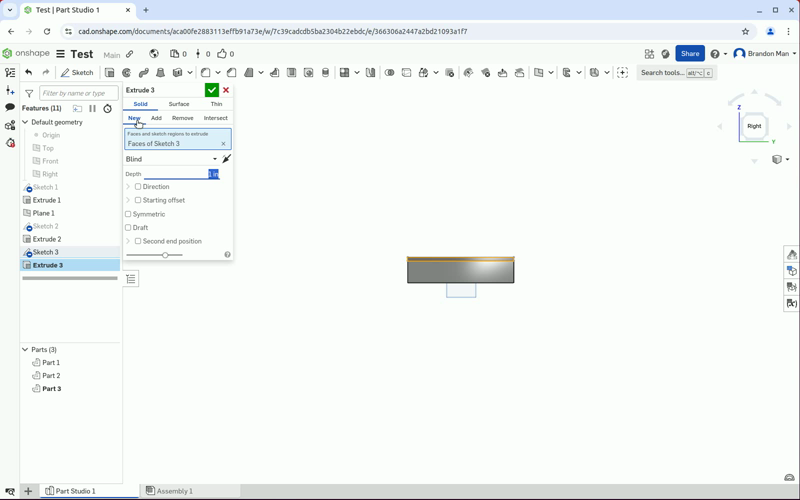
text(0.722)
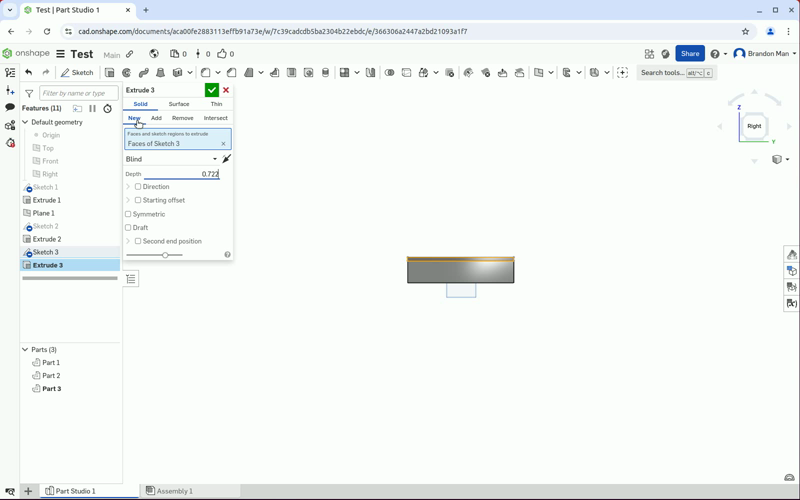
key(enter)
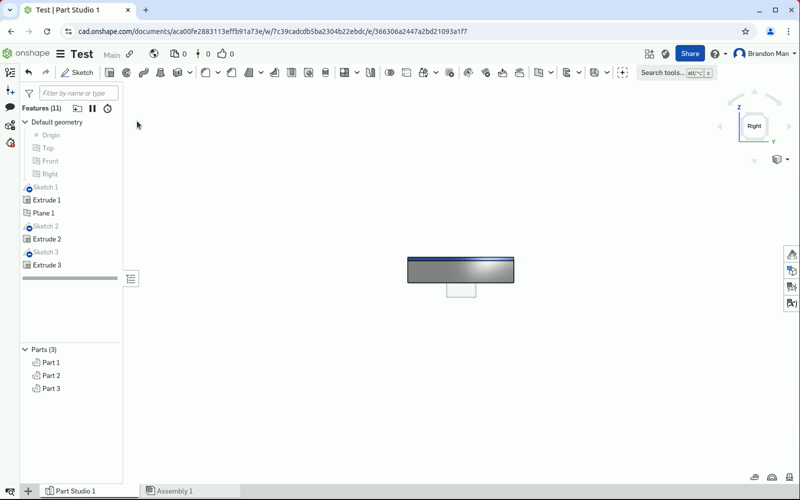
key(shift+h)
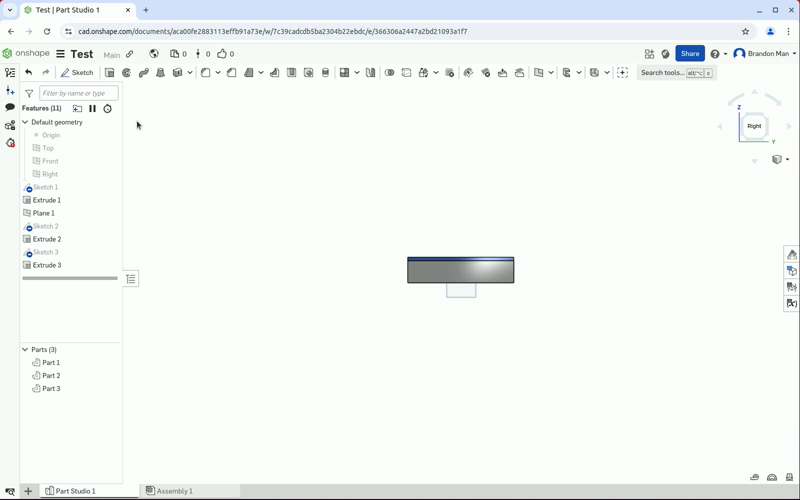
key(shift+h)
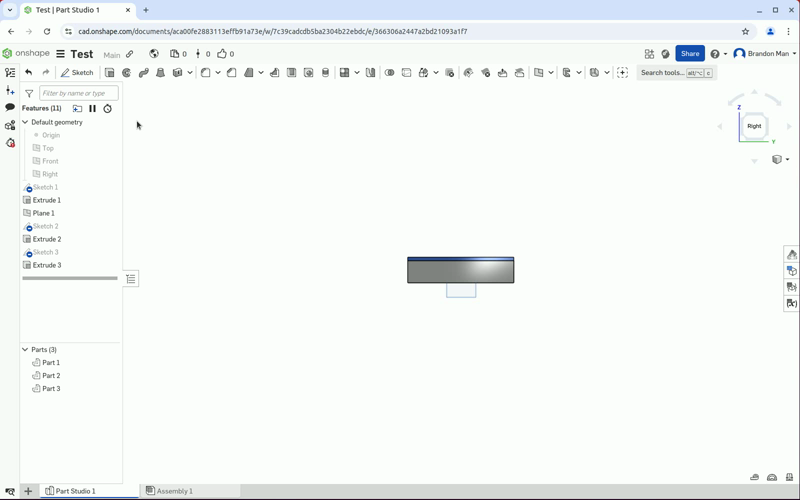
mouse_move(73, 189)
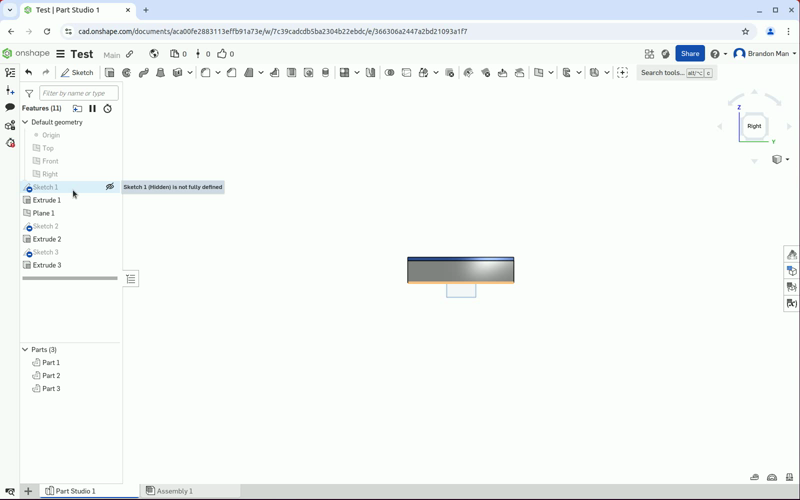
click(73, 189)
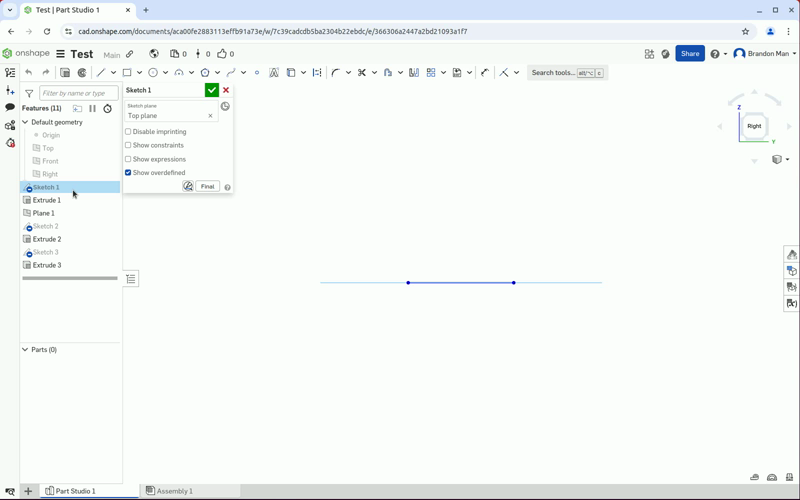
mouse_move(229, 92)
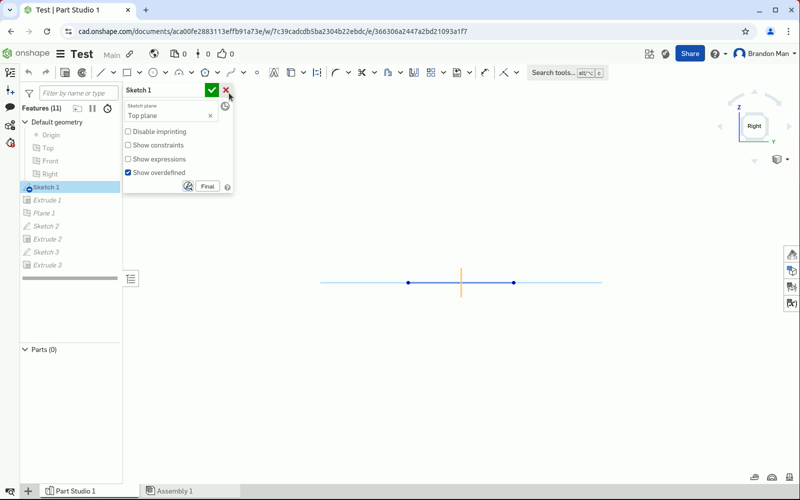
click(229, 92)
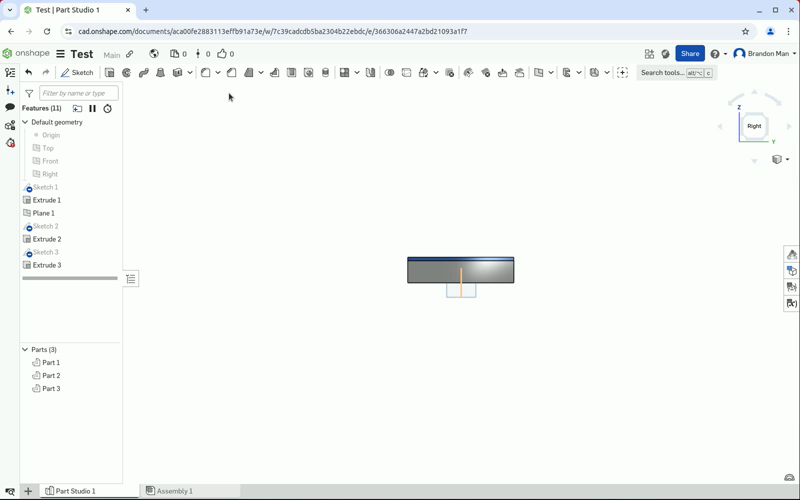
mouse_move(73, 352)
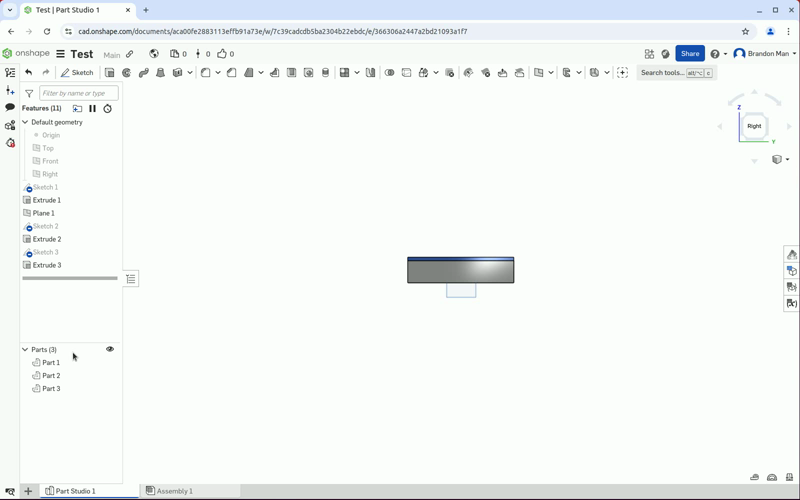
key(y)
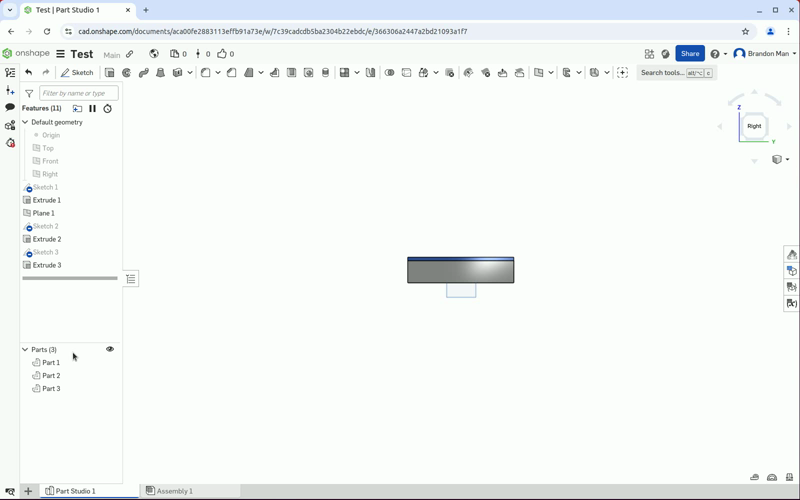
key(shift+p)
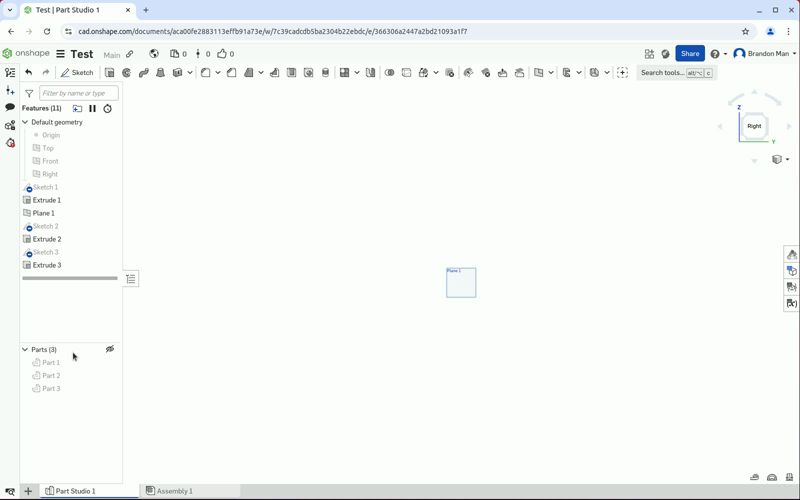
key(space)
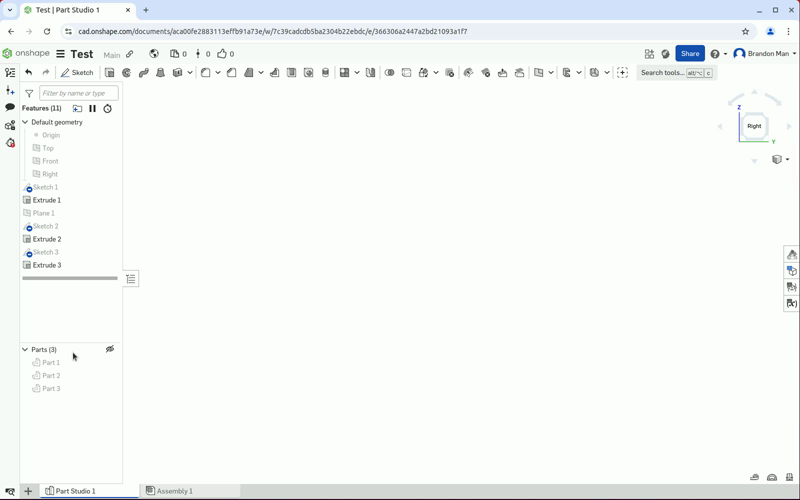
key_down(shift)
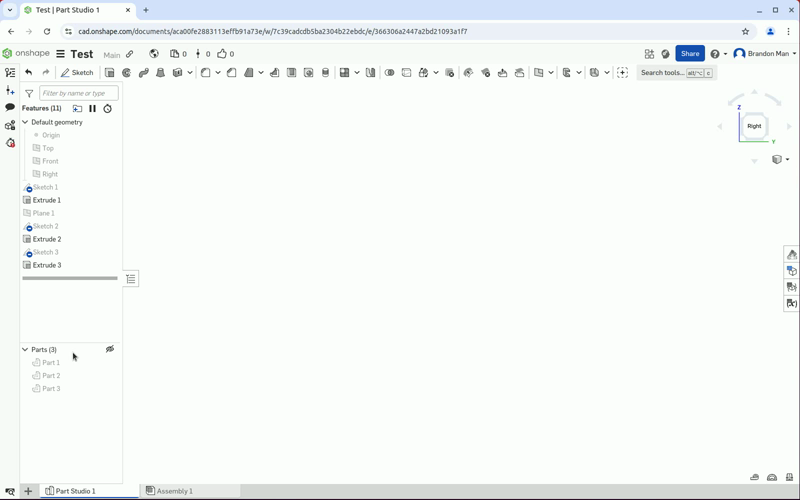
key(right)
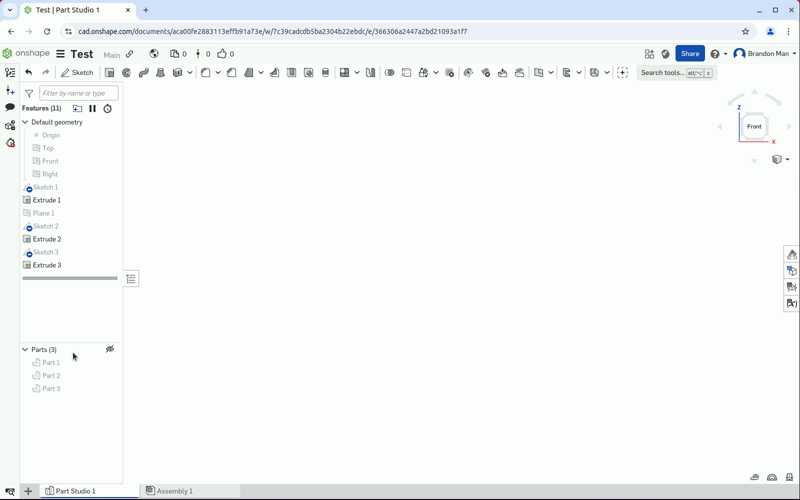
key_up(shift)
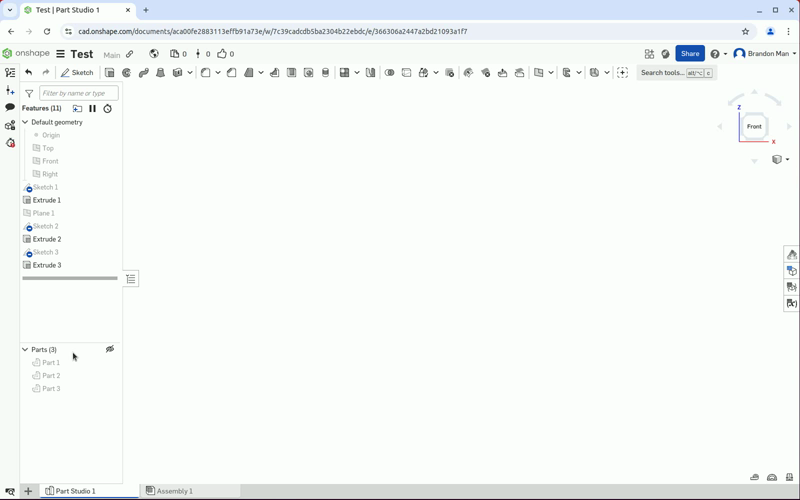
mouse_move(73, 352)
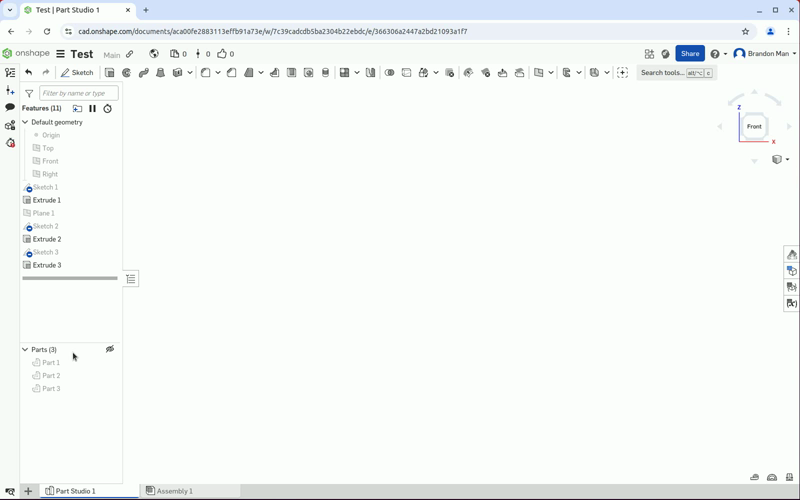
key(shift+y)
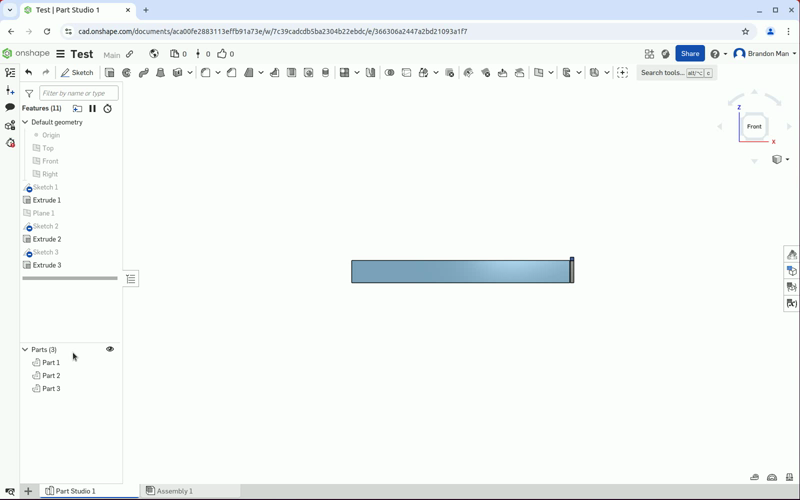
mouse_move(541, 75)
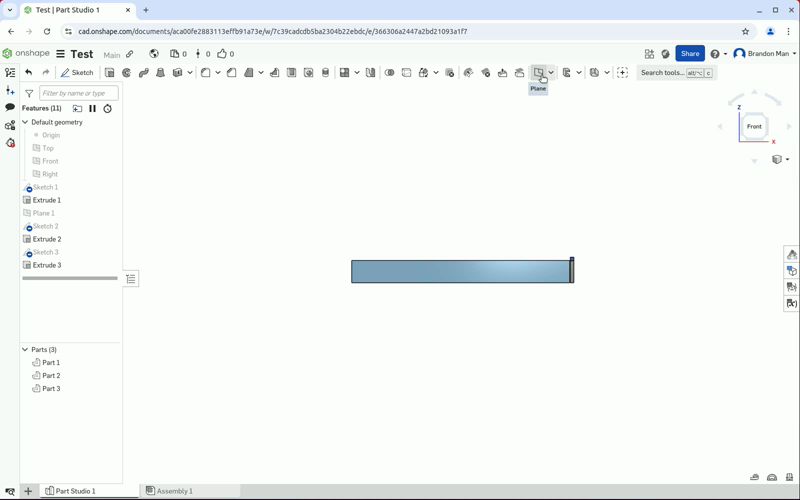
click(541, 75)
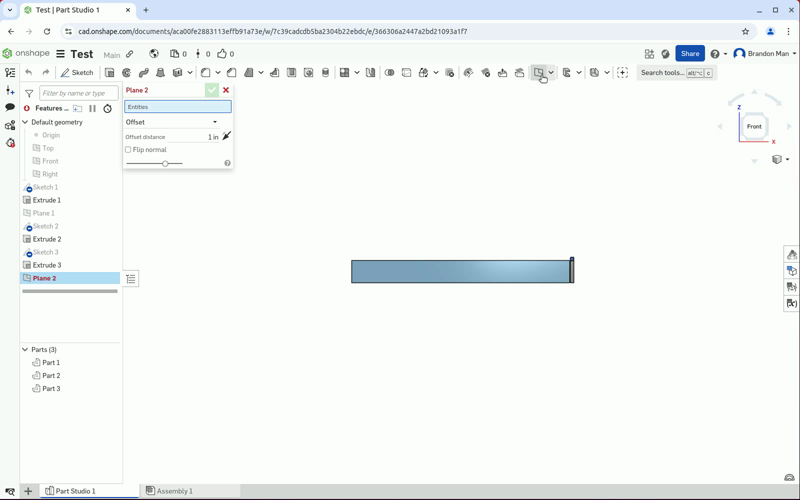
mouse_move(73, 163)
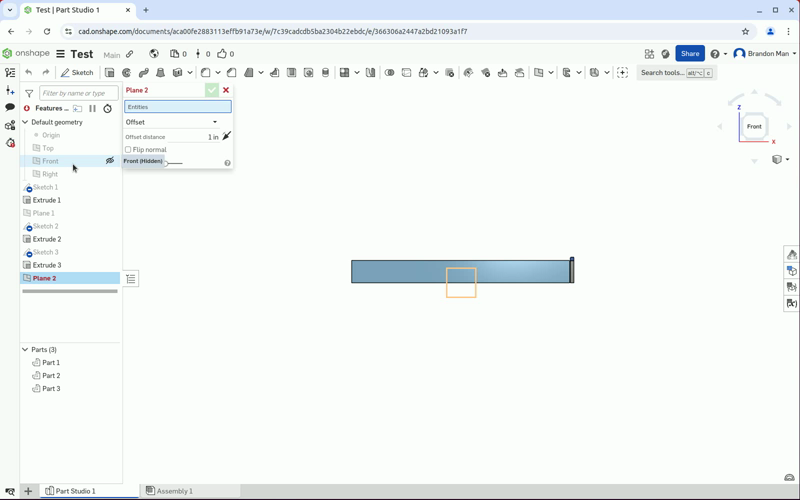
click(73, 163)
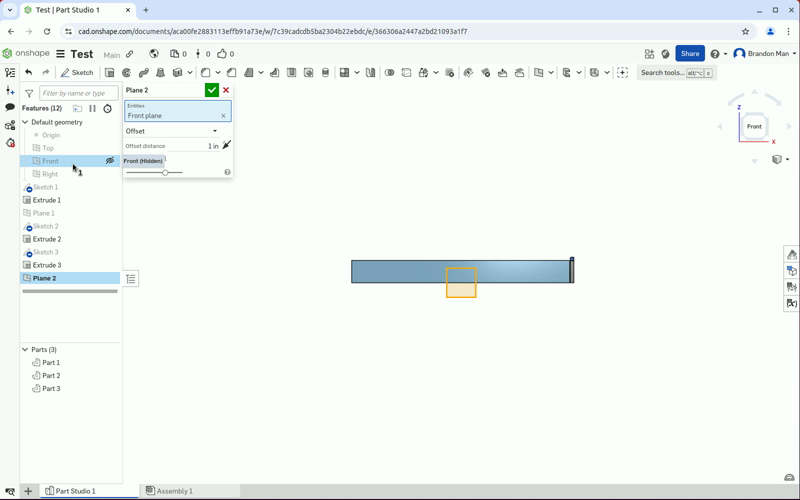
key(tab, 2)
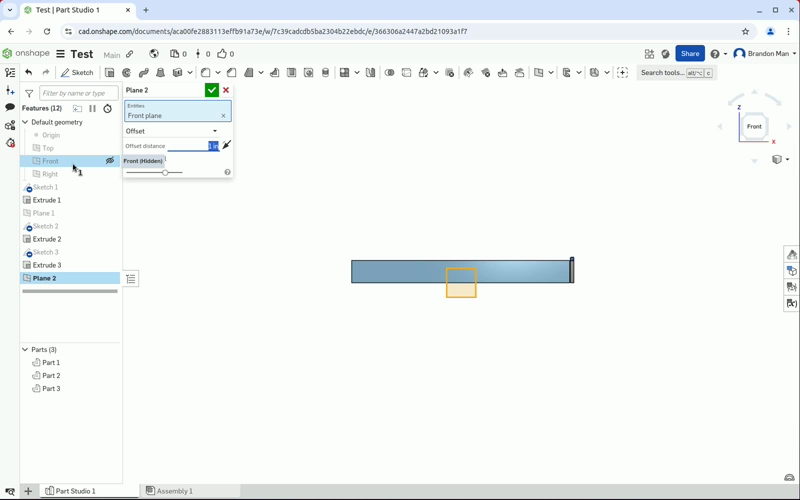
text(10.845)
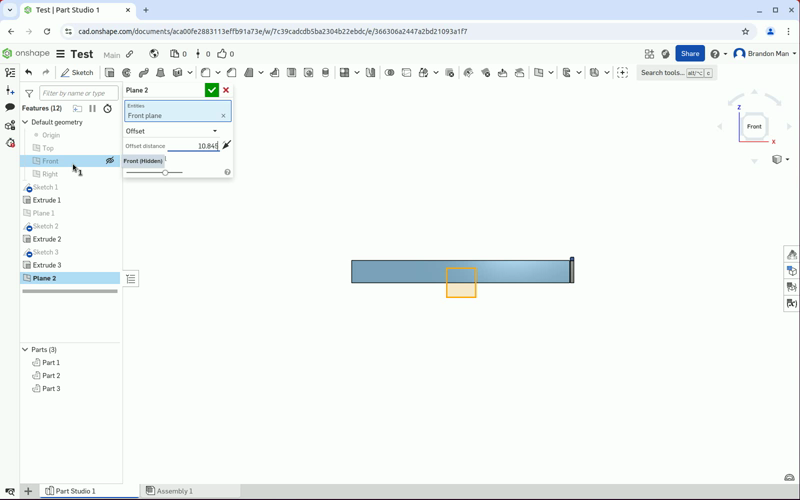
key(enter, 2)
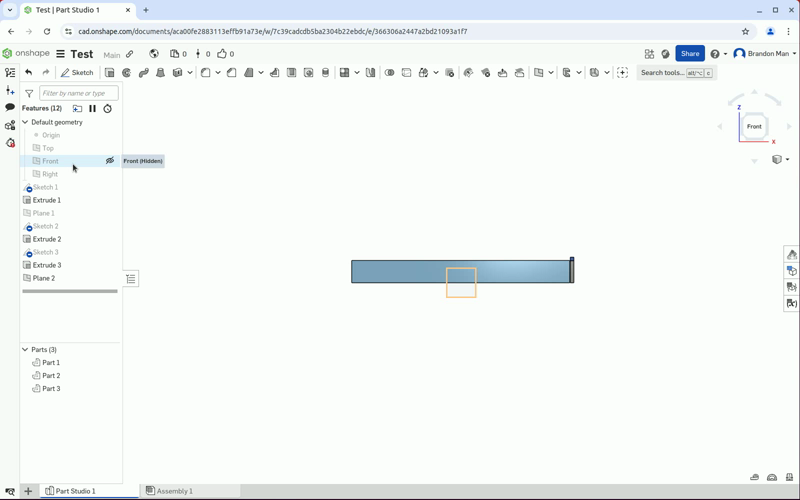
key(shift+s)
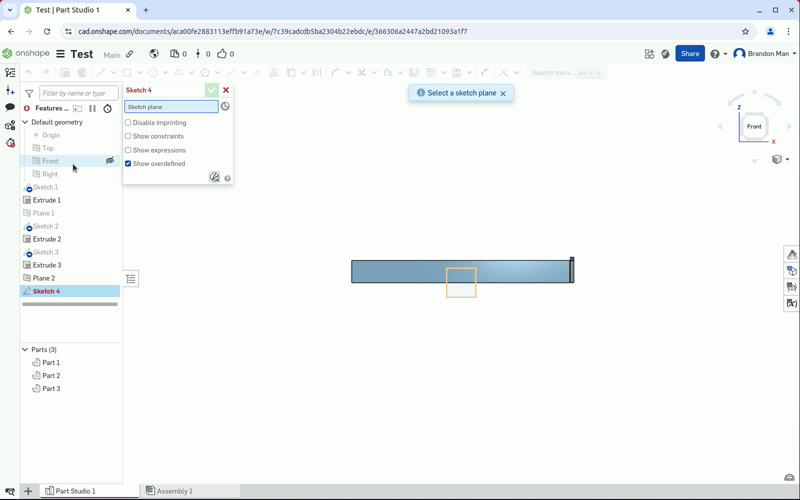
mouse_move(73, 280)
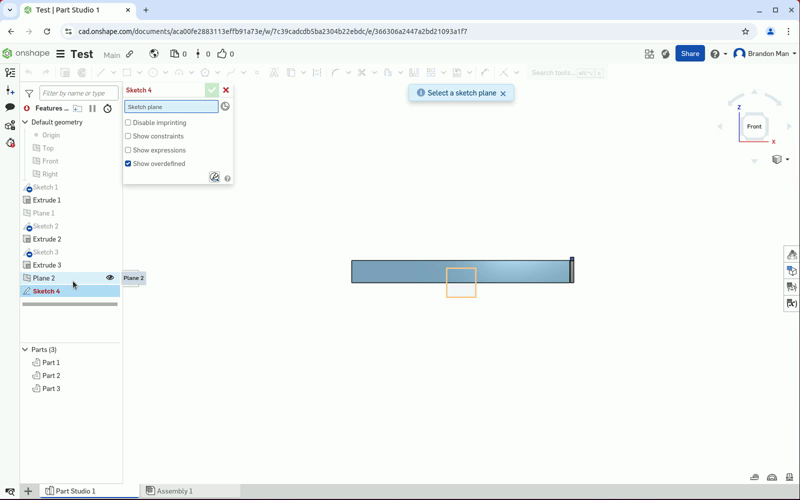
click(73, 280)
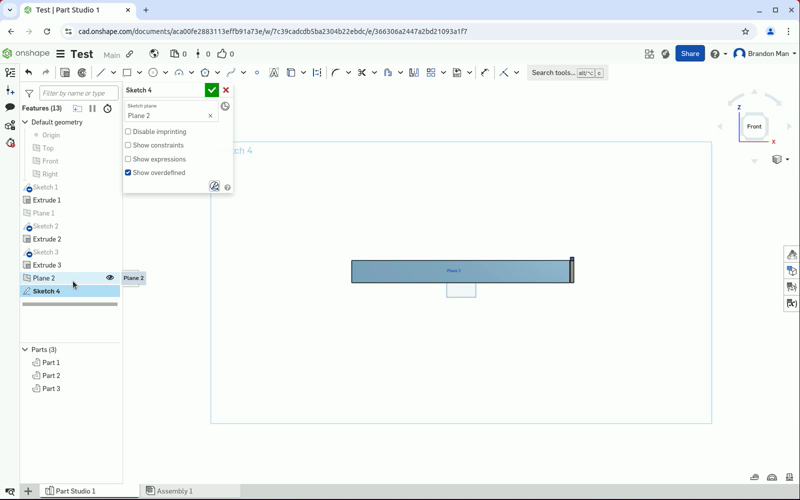
mouse_move(73, 352)
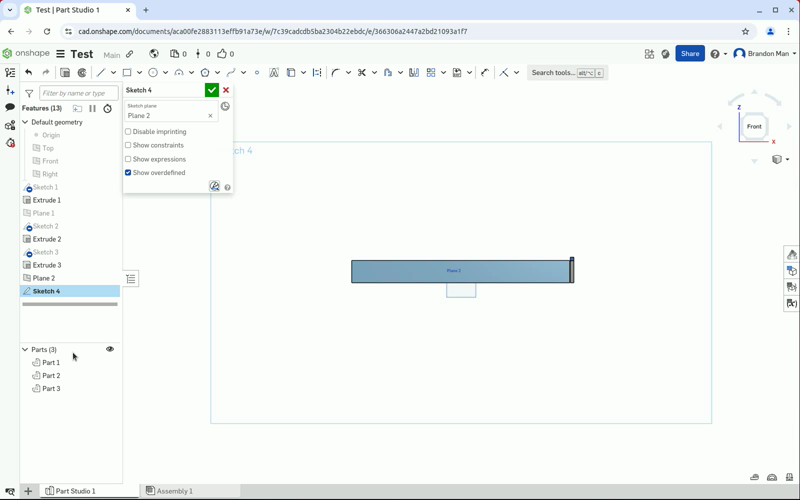
key(y)
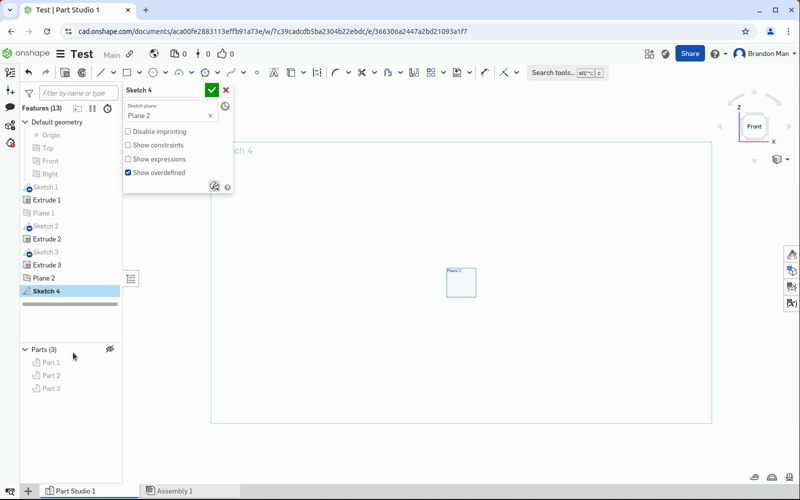
key(l)
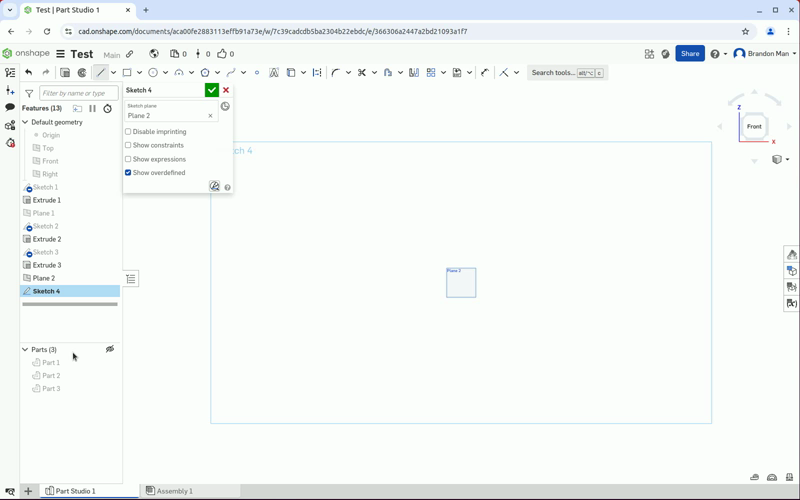
key_down(shift)
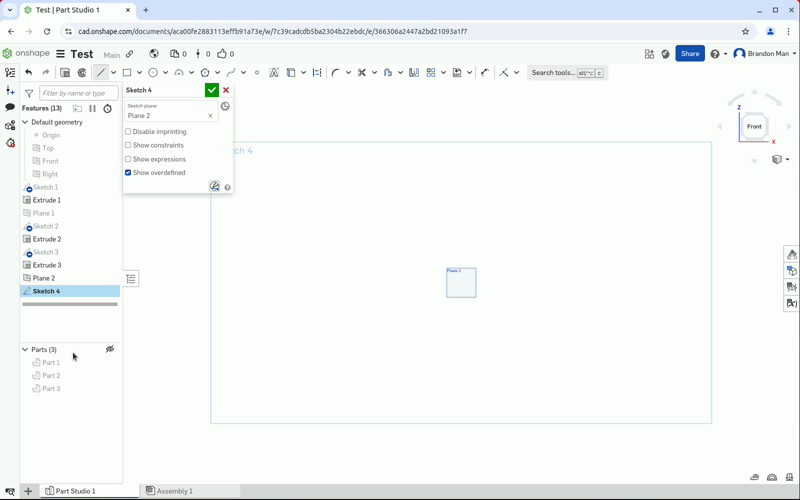
mouse_move(348, 282)
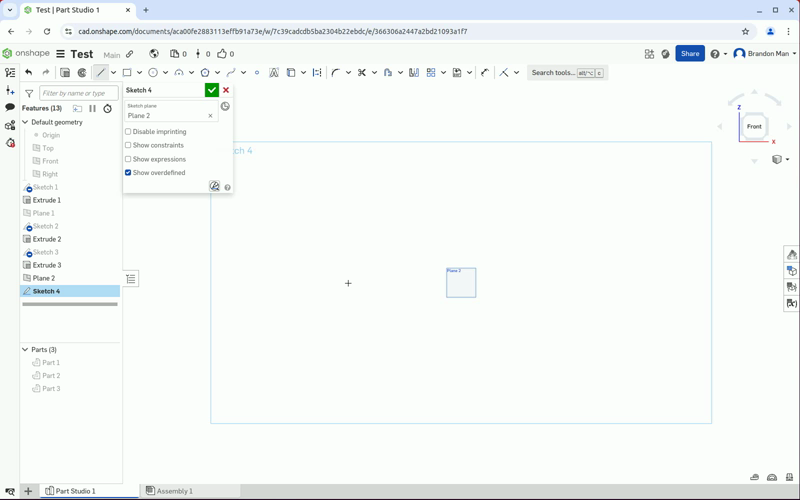
click(348, 282)
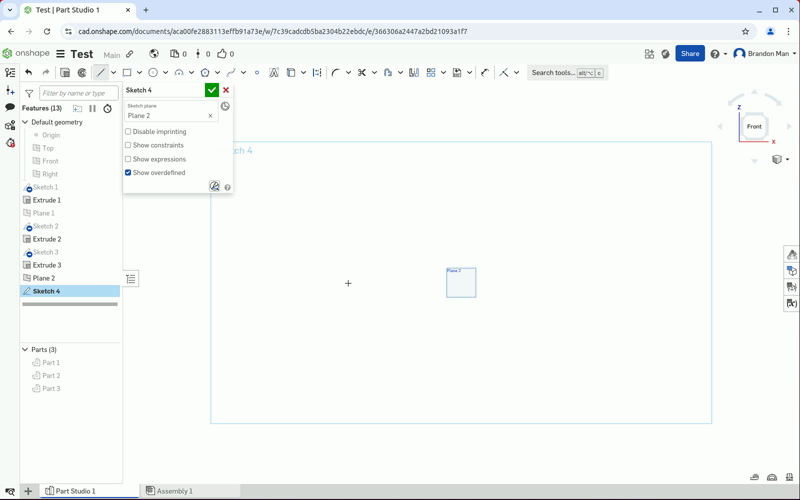
key_up(shift)
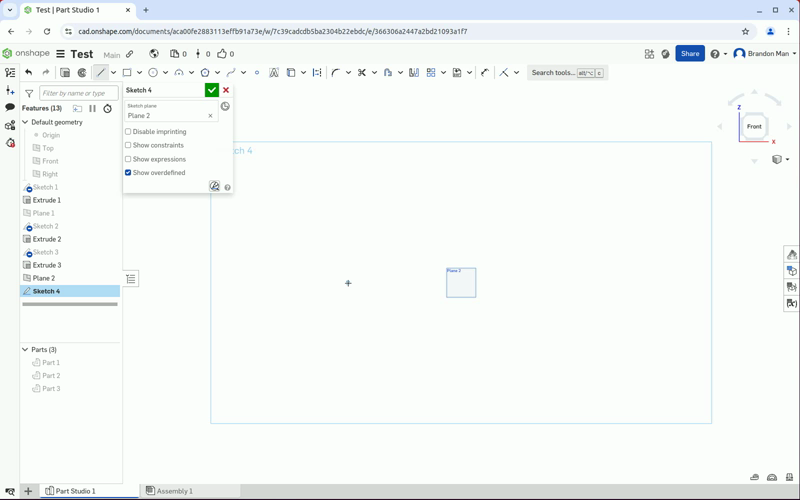
key_down(shift)
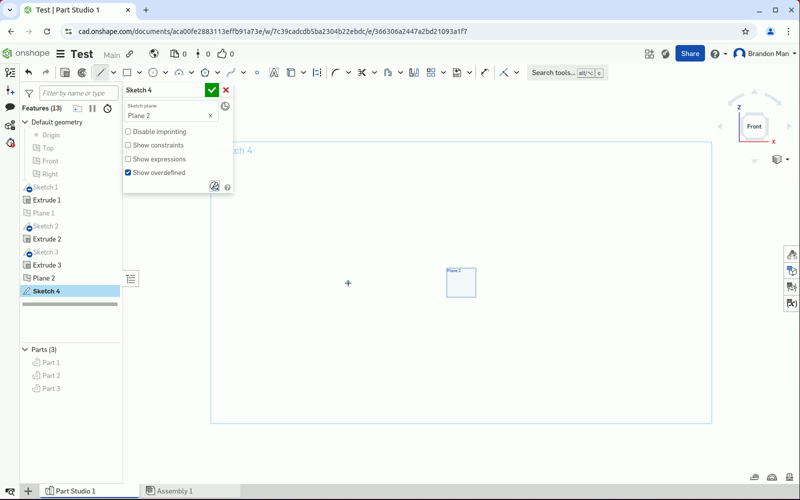
mouse_move(378, 282)
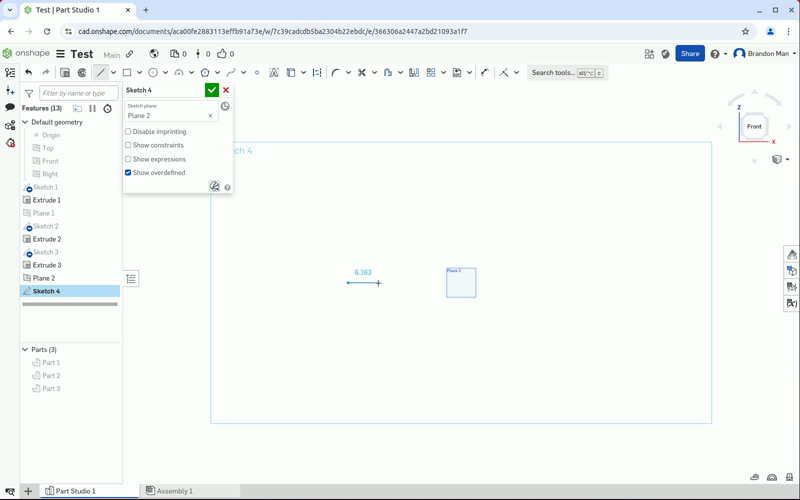
mouse_move(350, 282)
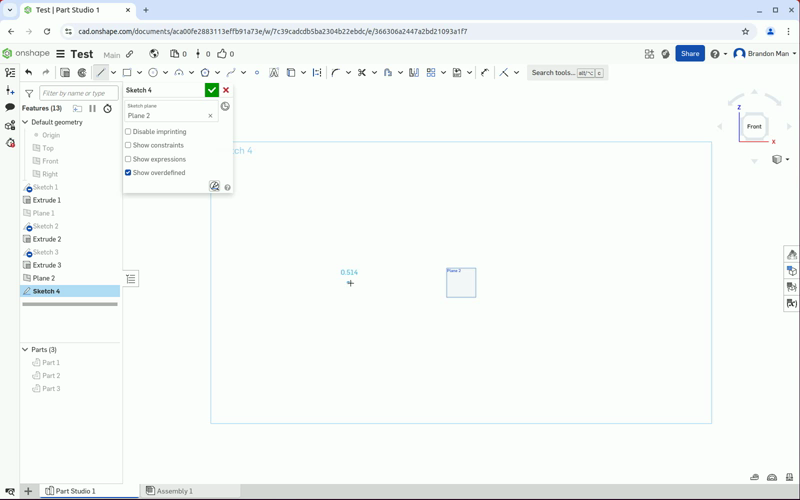
scroll(6)
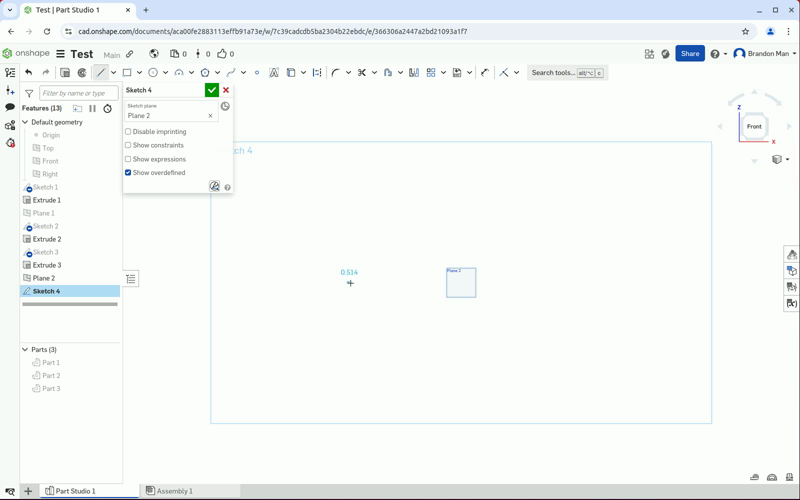
scroll(6)
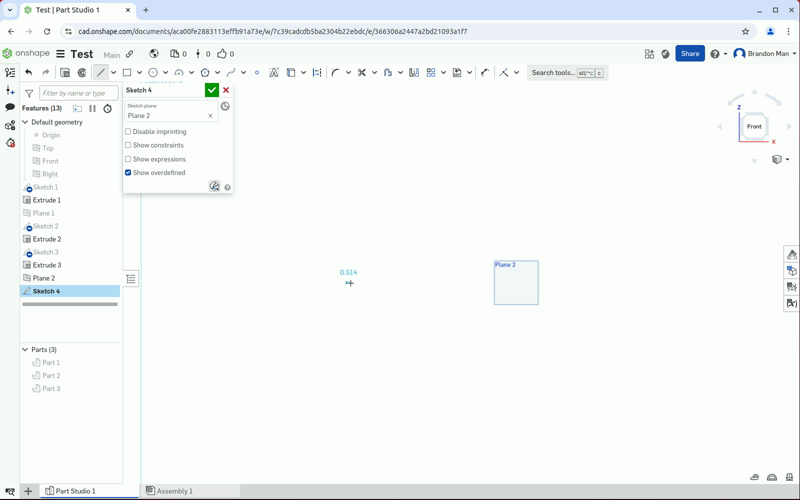
scroll(6)
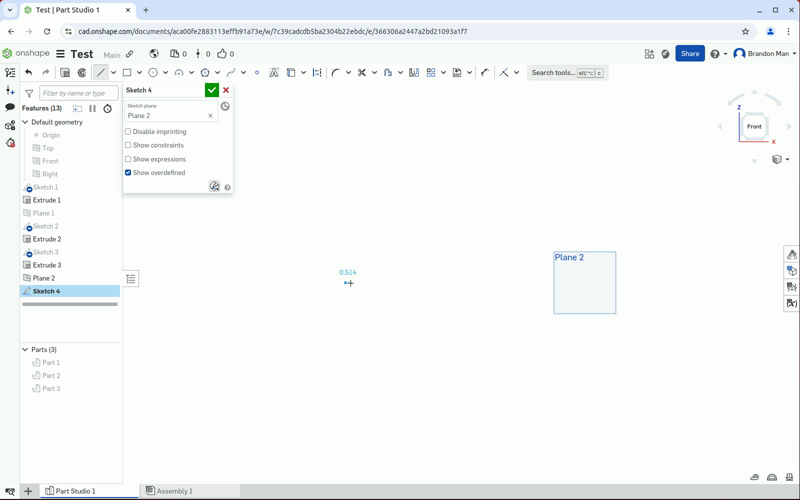
scroll(6)
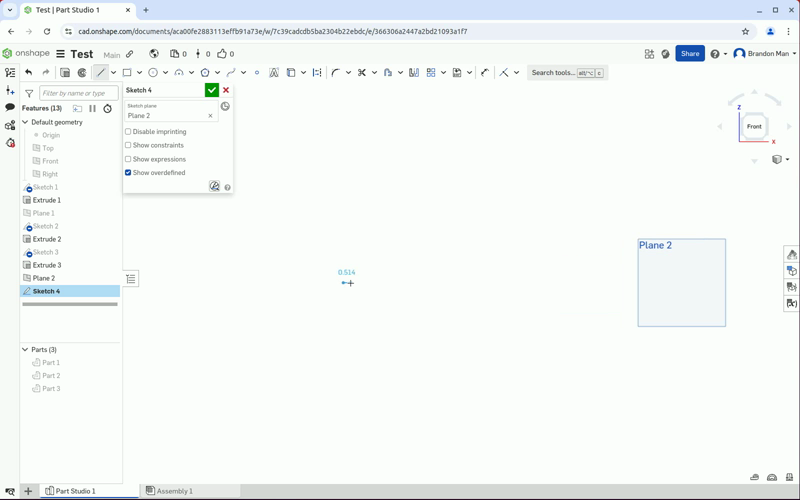
scroll(6)
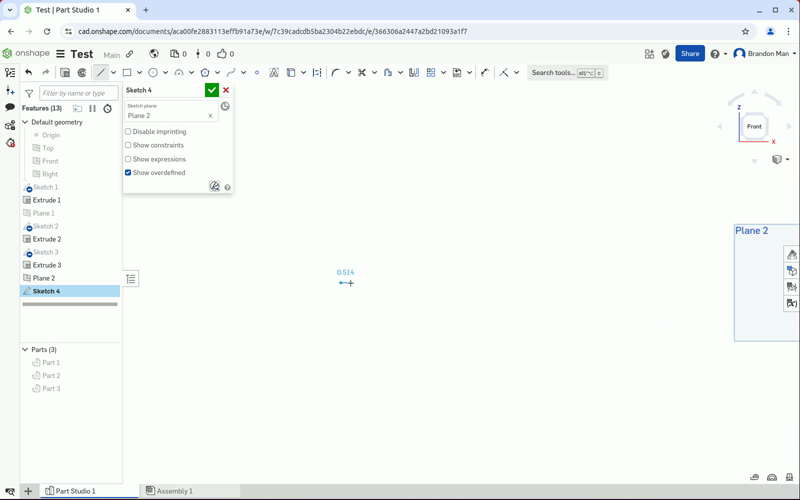
scroll(6)
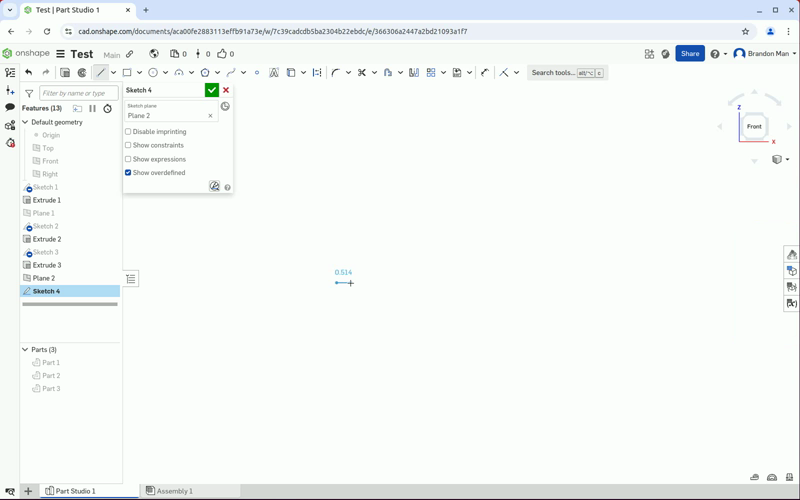
scroll(6)
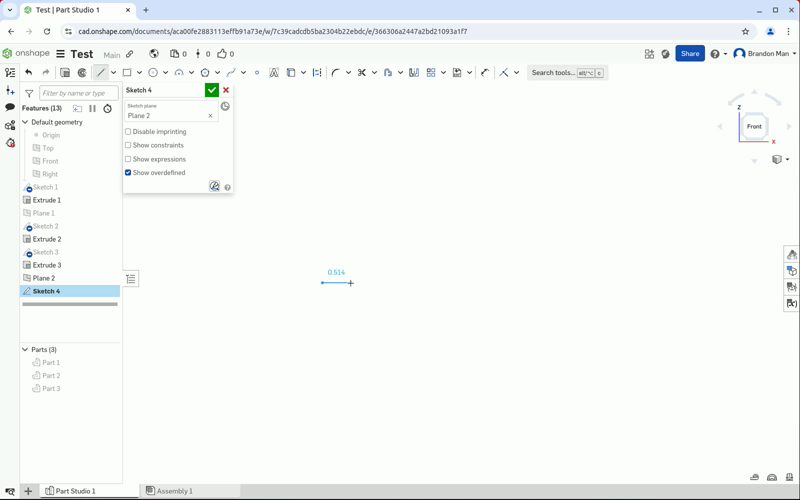
click(350, 282)
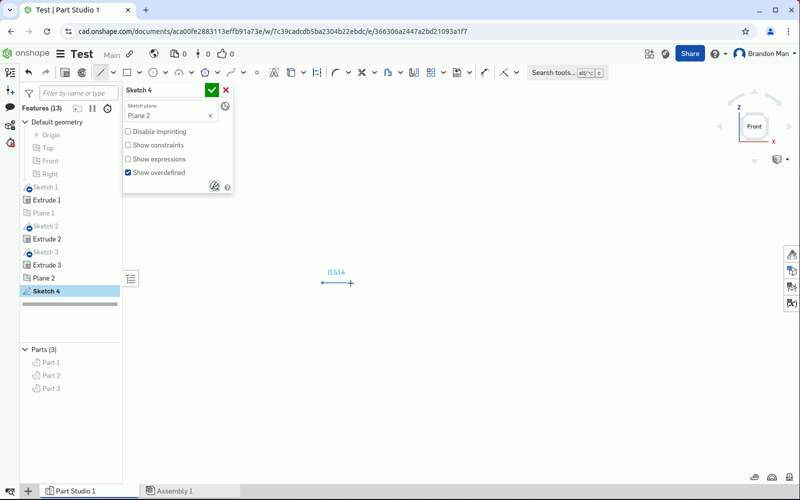
scroll(-6)
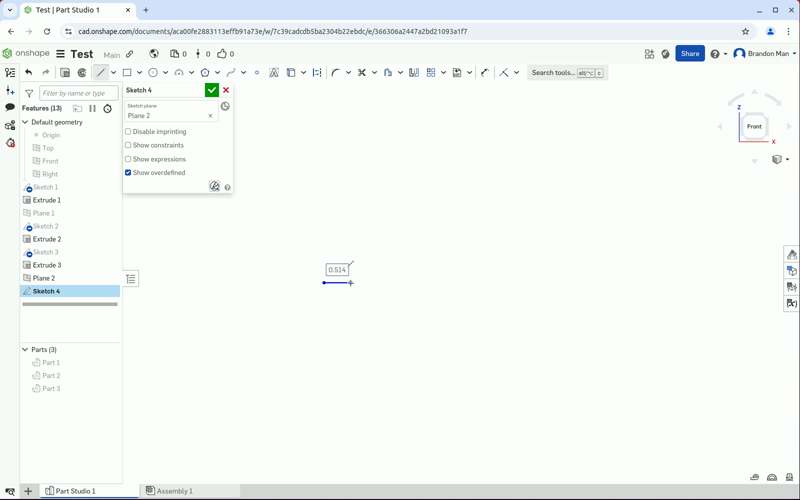
scroll(-6)
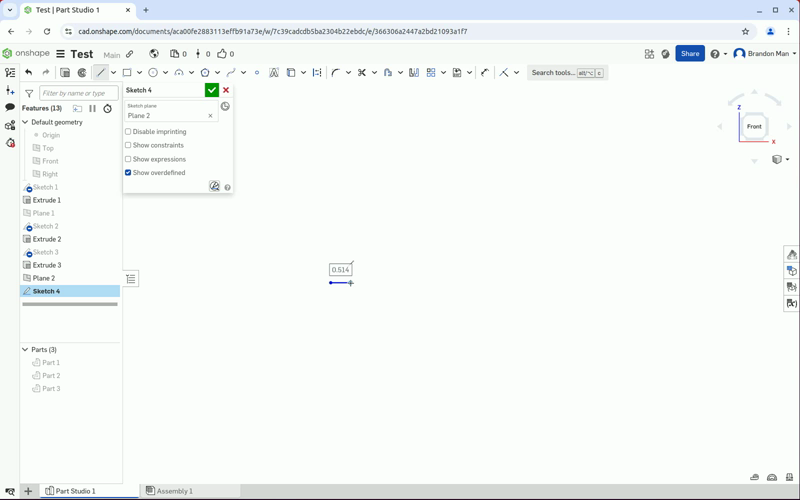
scroll(-6)
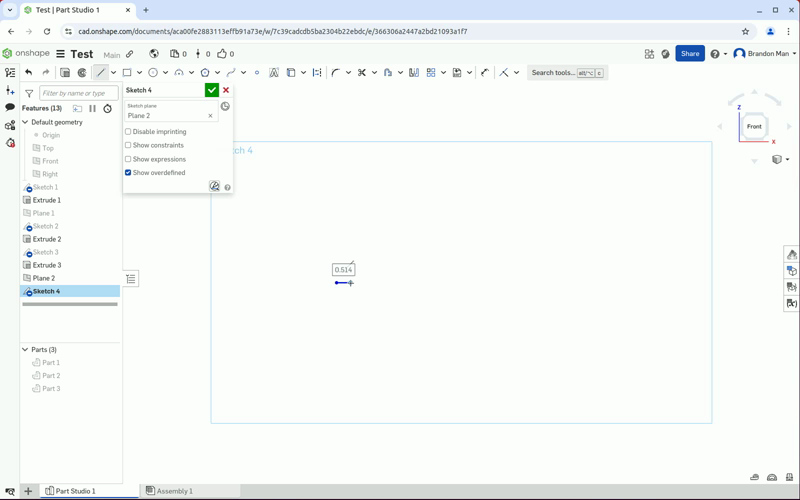
scroll(-6)
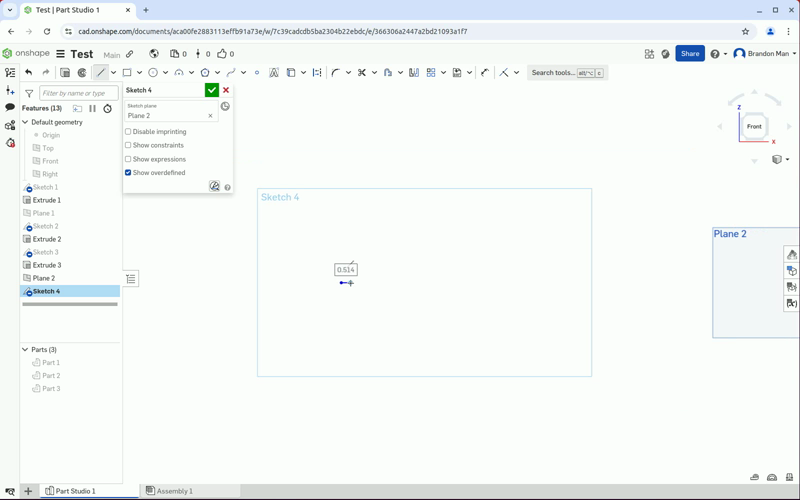
scroll(-6)
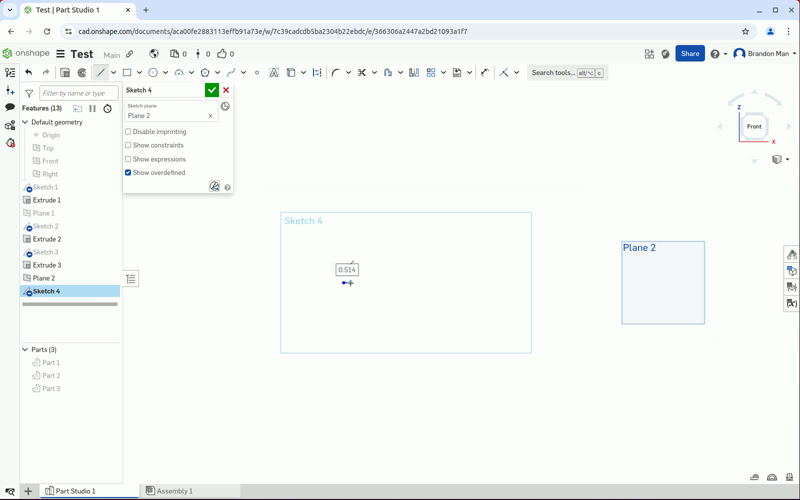
scroll(-6)
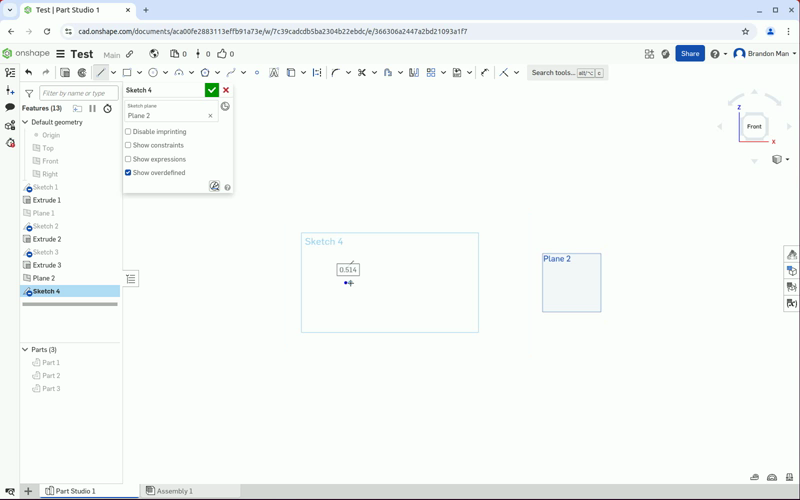
scroll(-6)
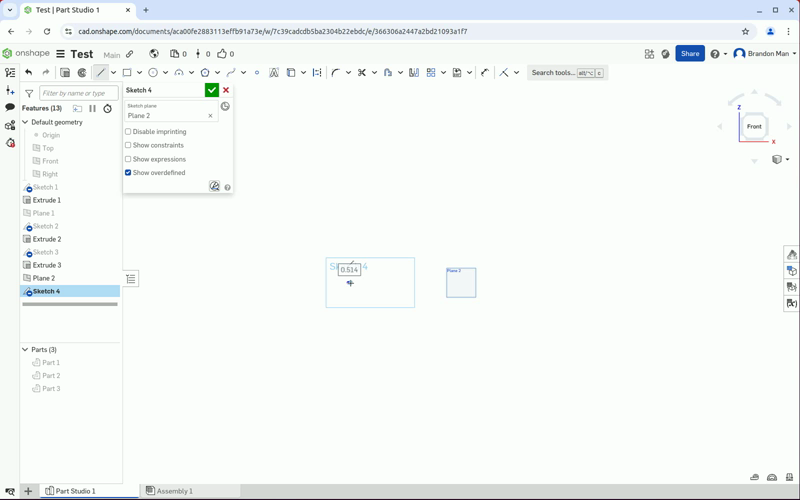
key_up(shift)
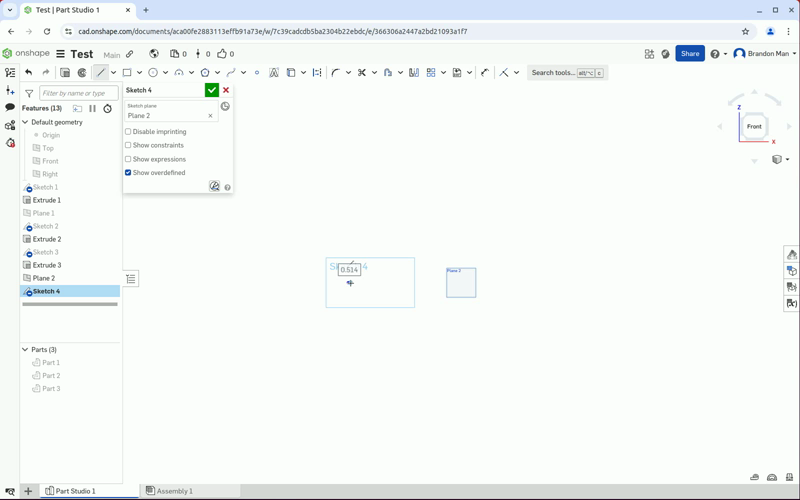
key_down(shift)
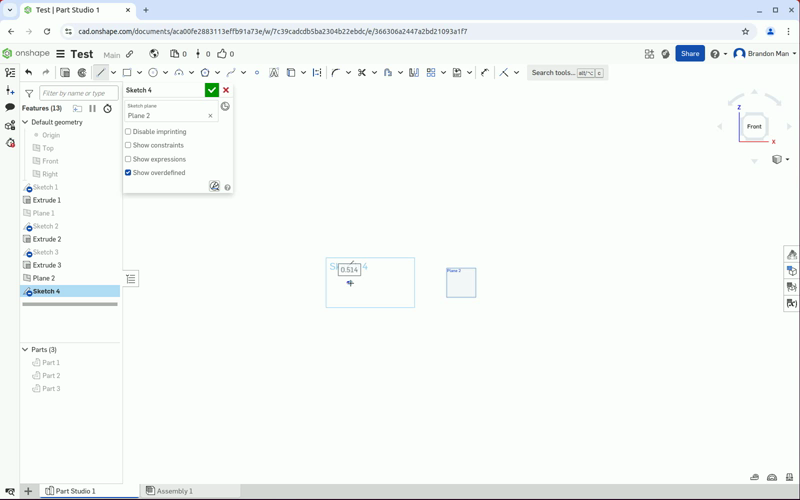
mouse_move(380, 282)
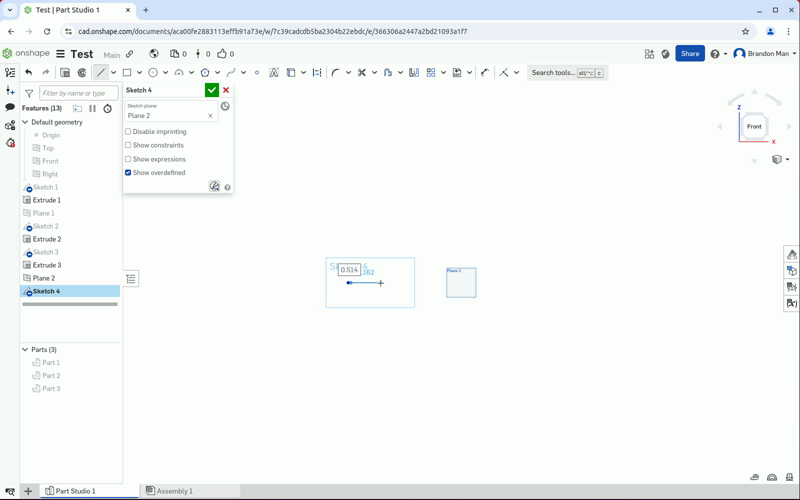
mouse_move(350, 259)
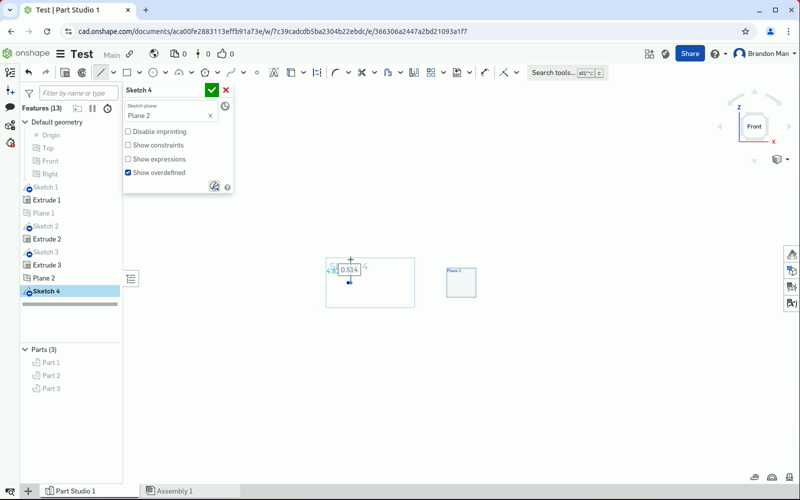
click(350, 259)
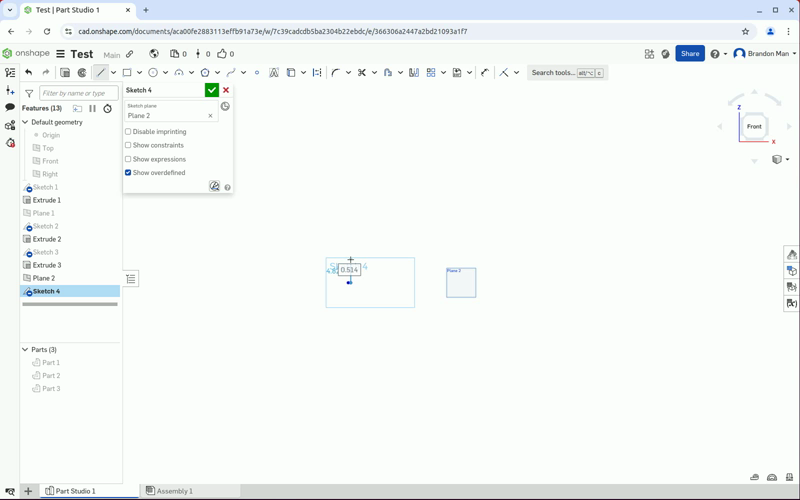
key_up(shift)
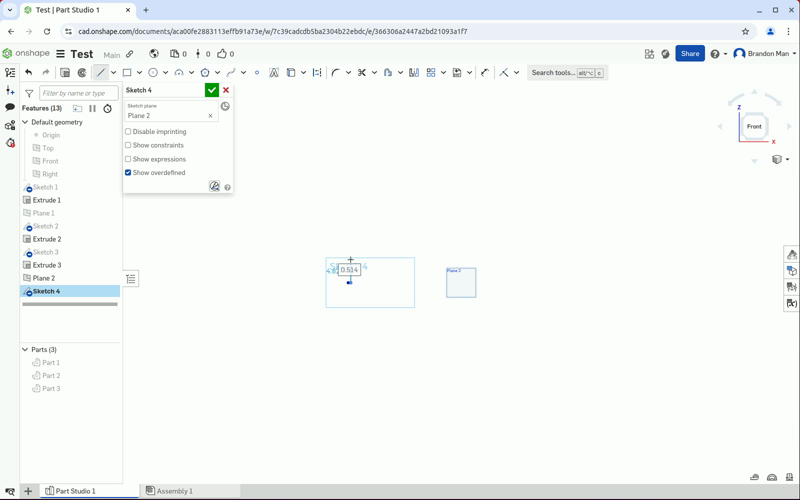
key_down(shift)
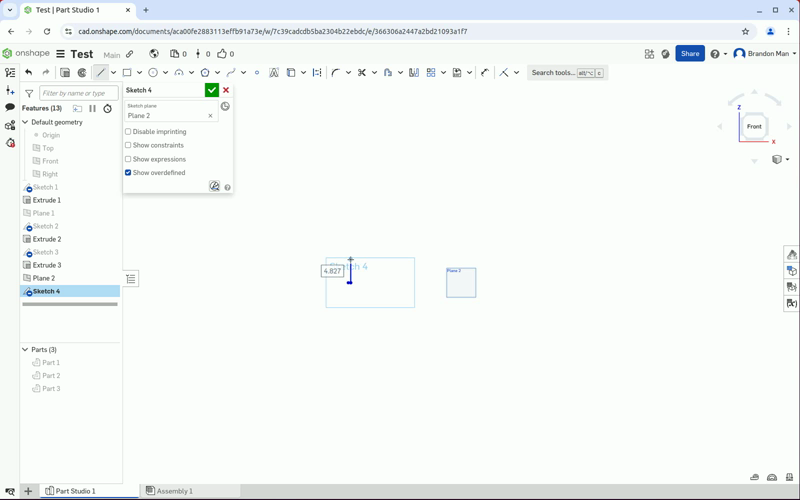
mouse_move(569, 259)
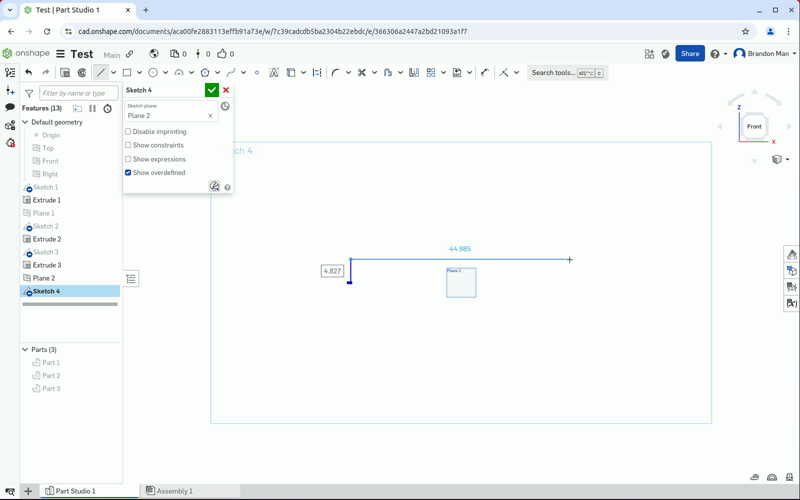
click(569, 259)
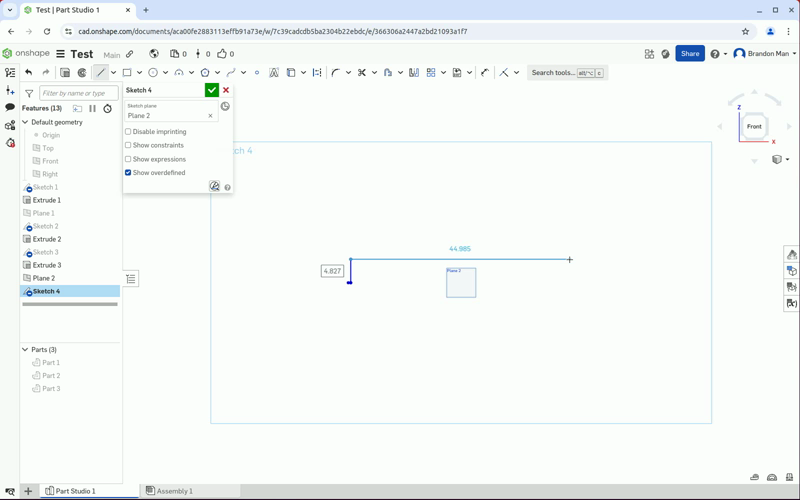
key_up(shift)
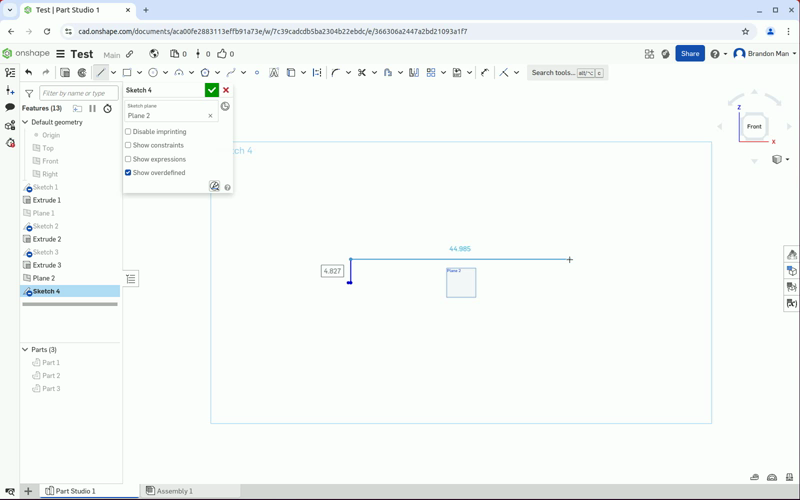
key_down(shift)
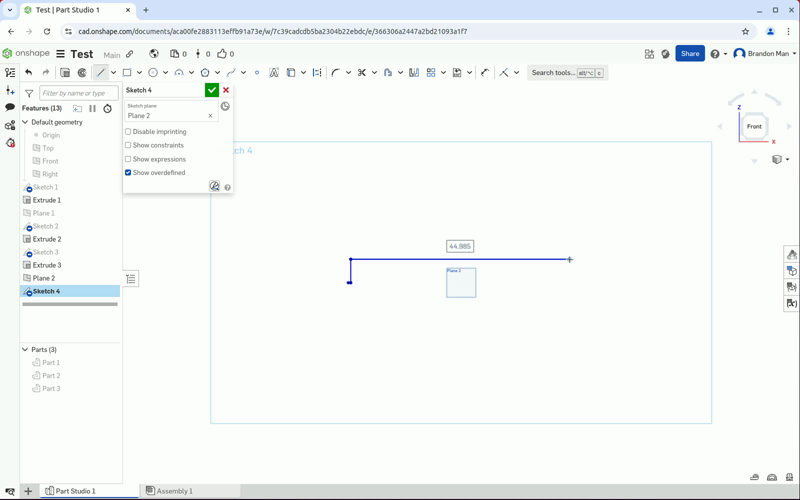
mouse_move(589, 259)
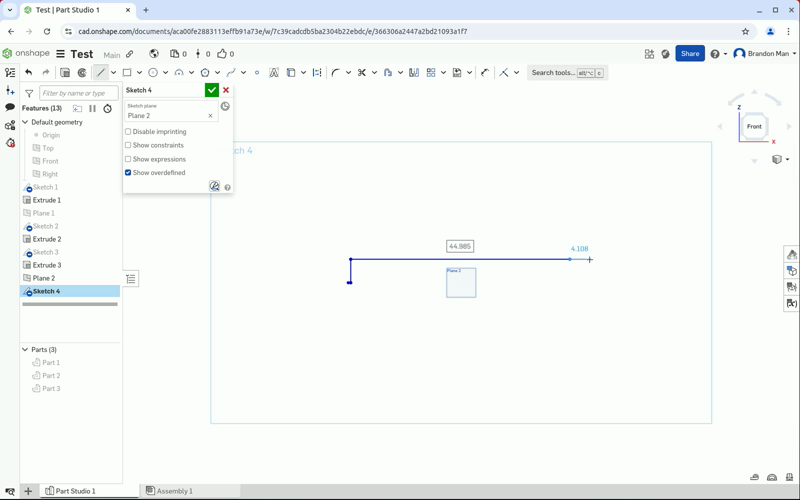
mouse_move(569, 282)
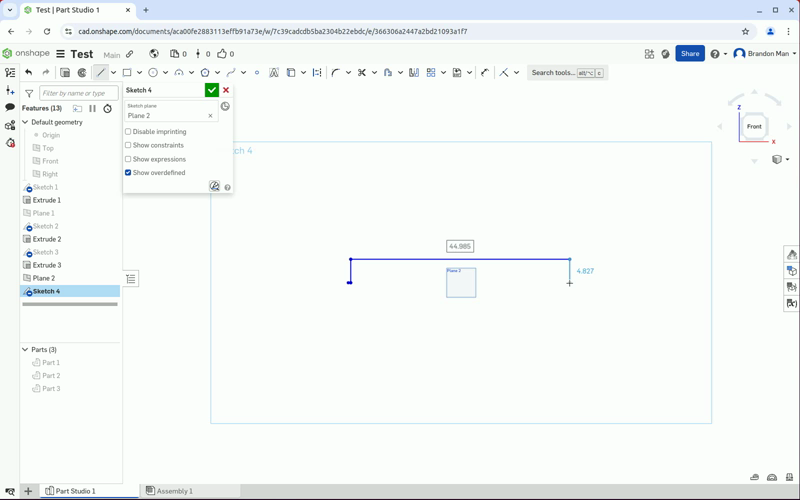
click(569, 282)
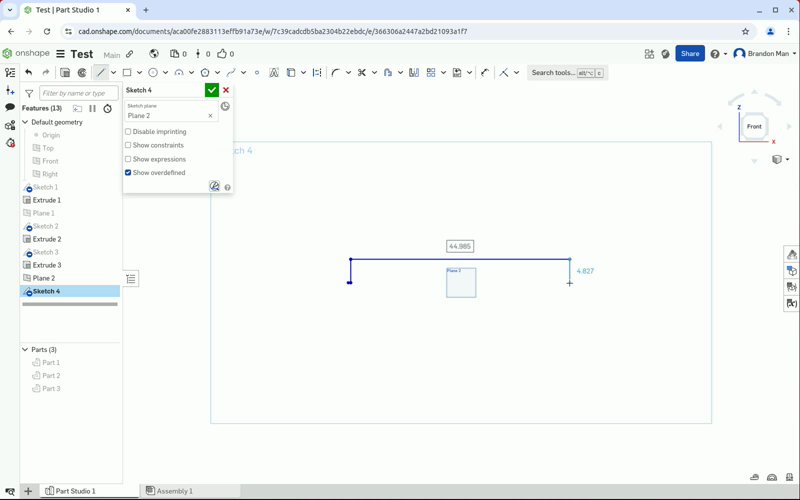
key_up(shift)
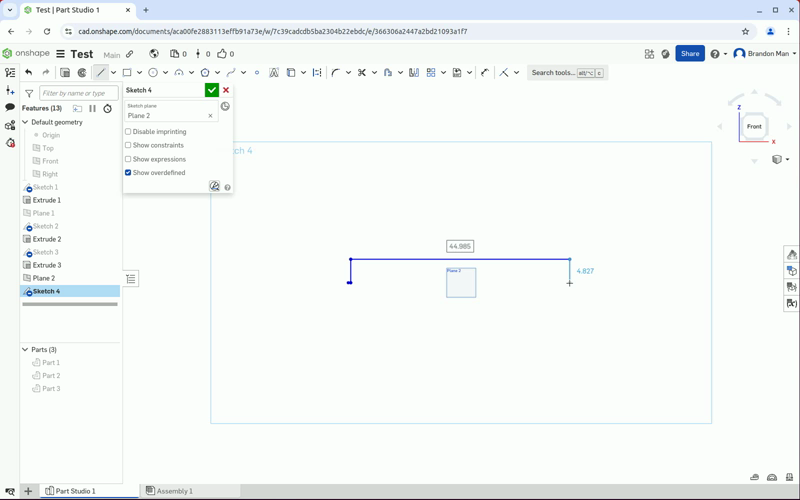
key_down(shift)
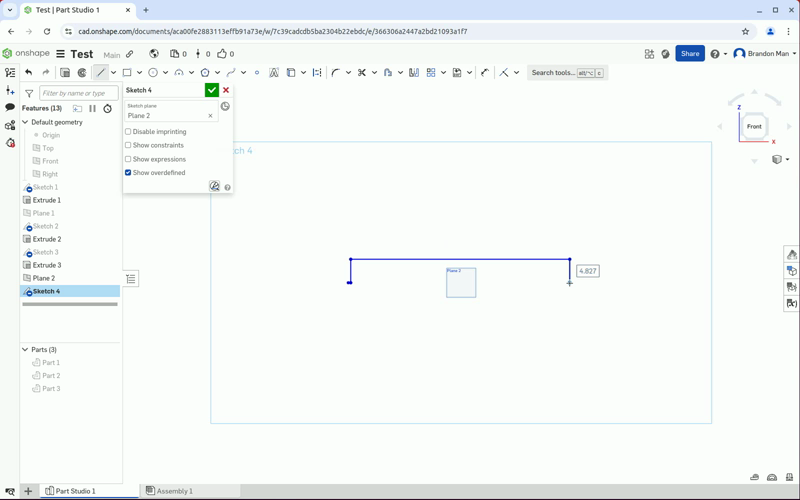
mouse_move(589, 282)
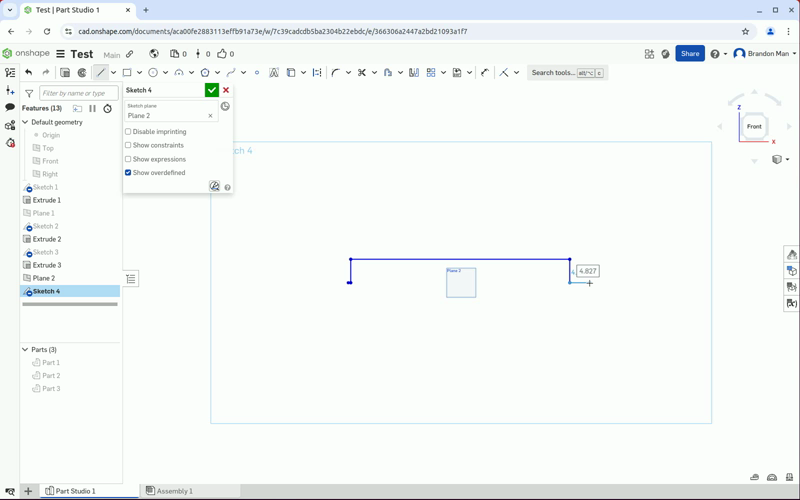
mouse_move(572, 282)
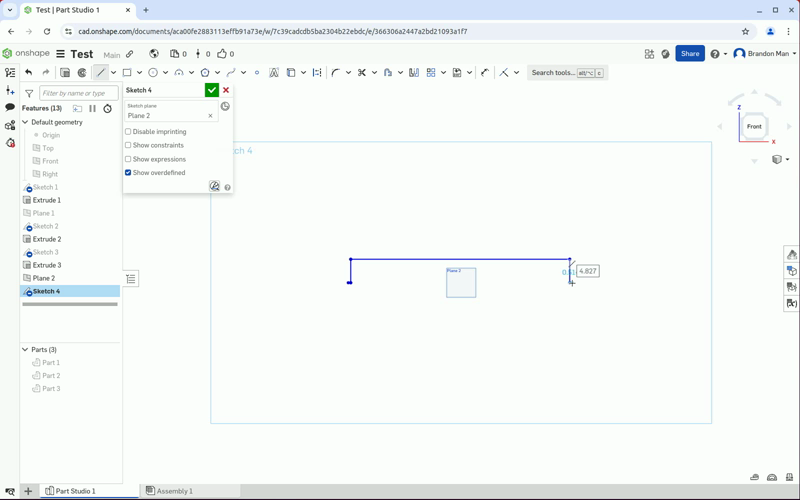
scroll(6)
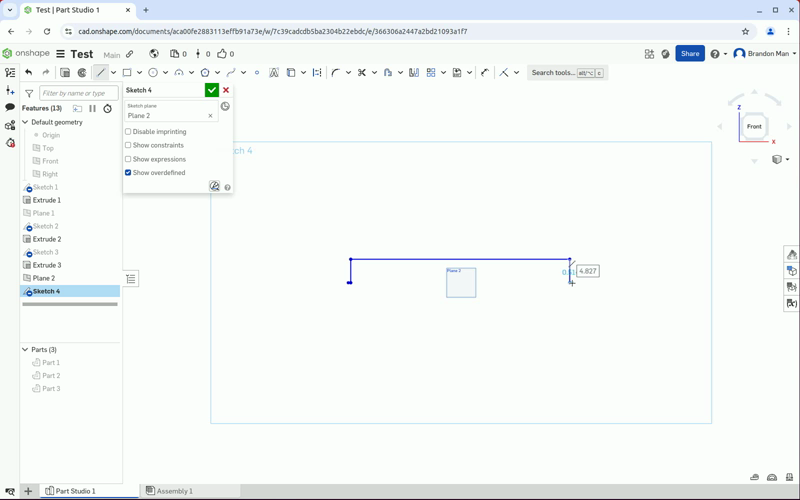
scroll(6)
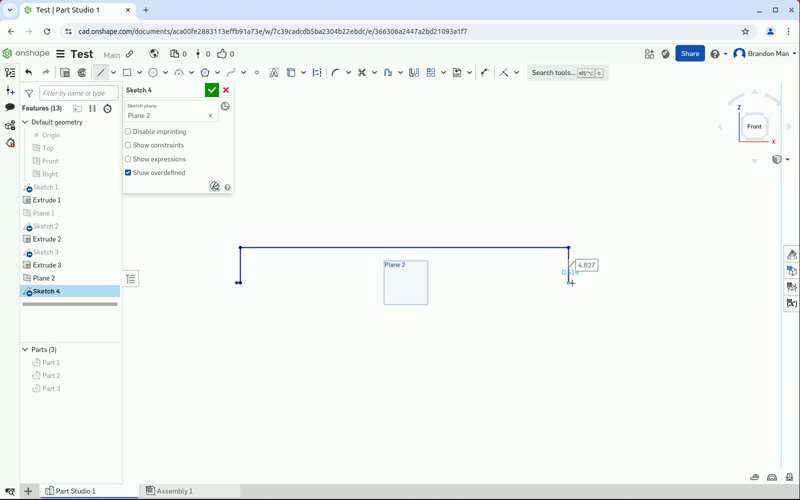
scroll(6)
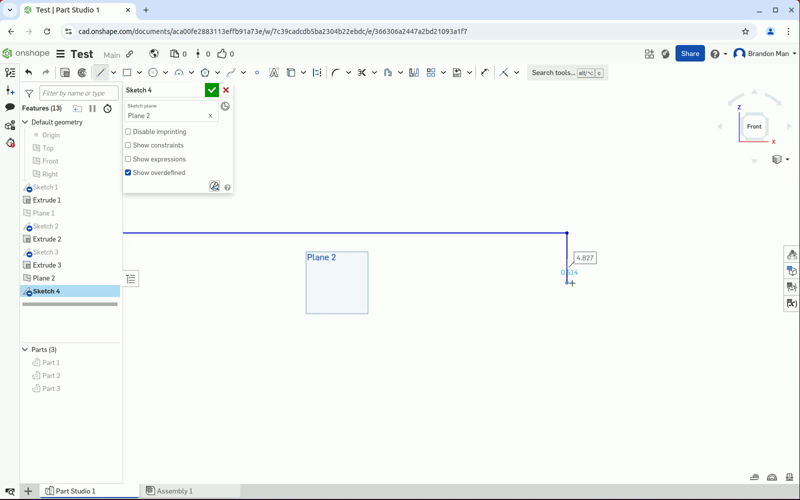
scroll(6)
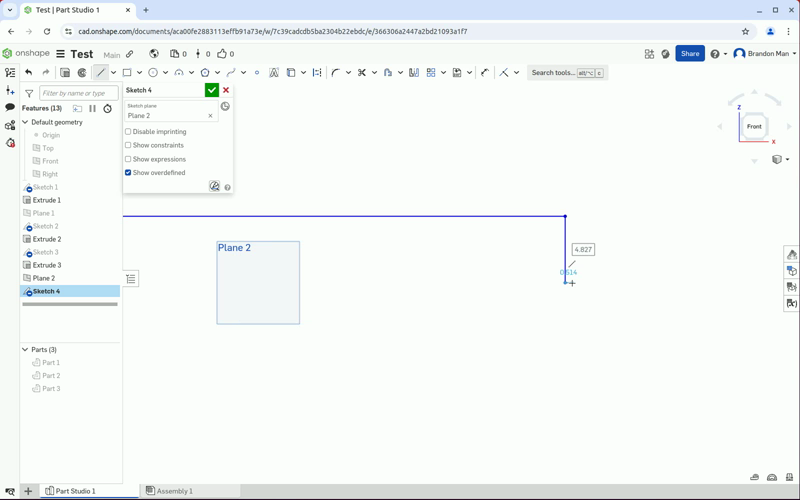
scroll(6)
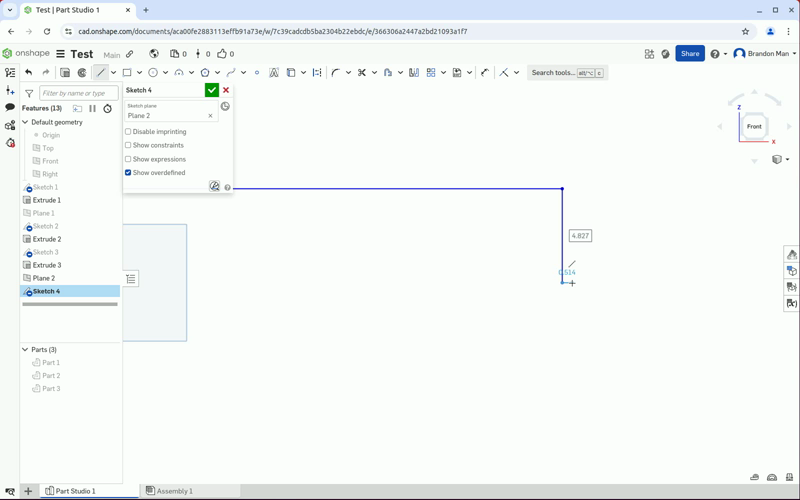
scroll(6)
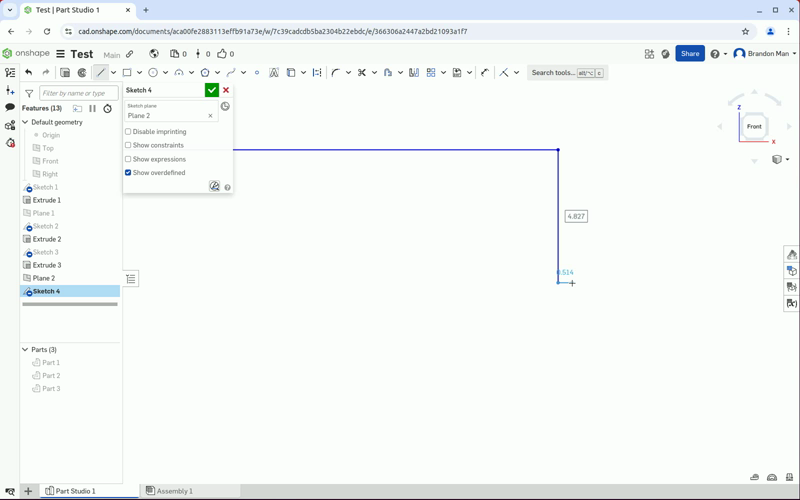
scroll(6)
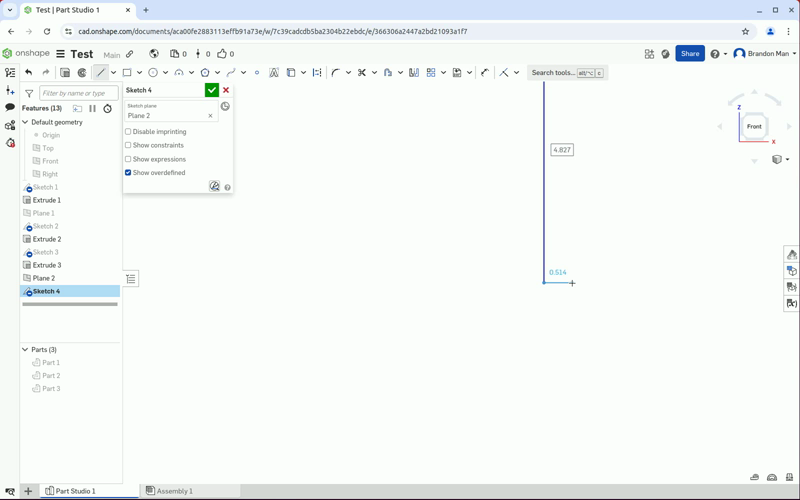
click(572, 282)
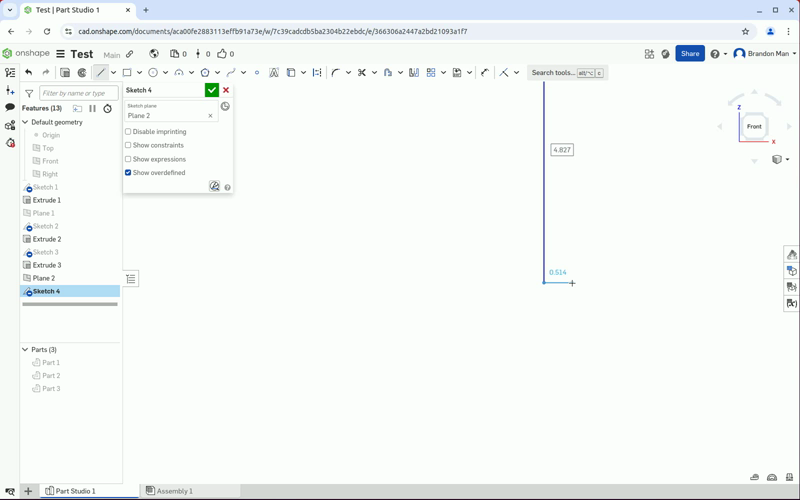
scroll(-6)
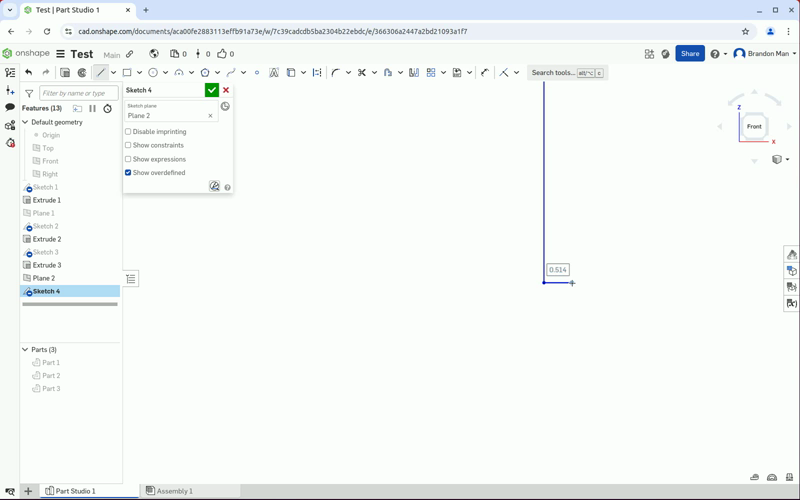
scroll(-6)
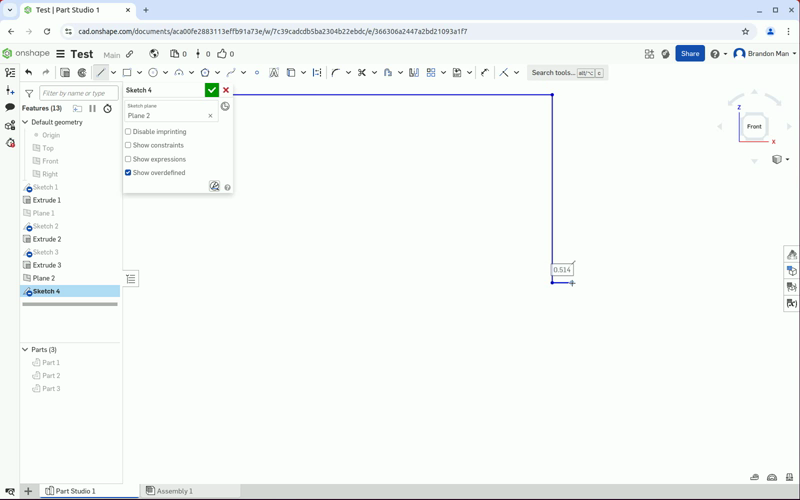
scroll(-6)
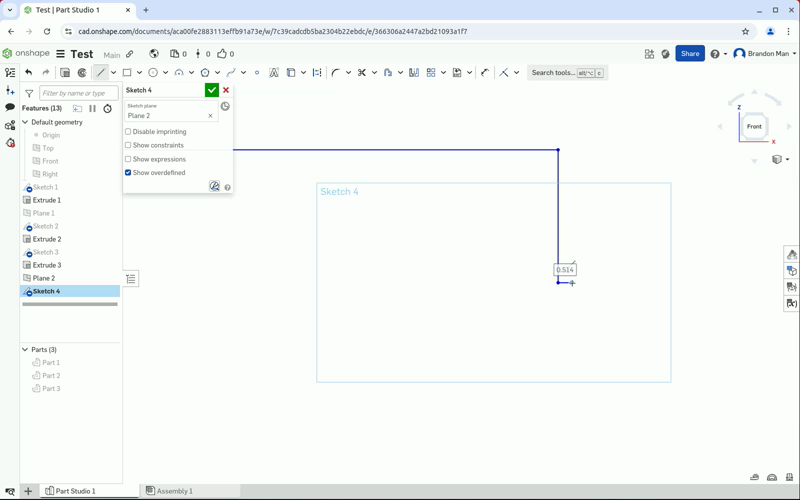
scroll(-6)
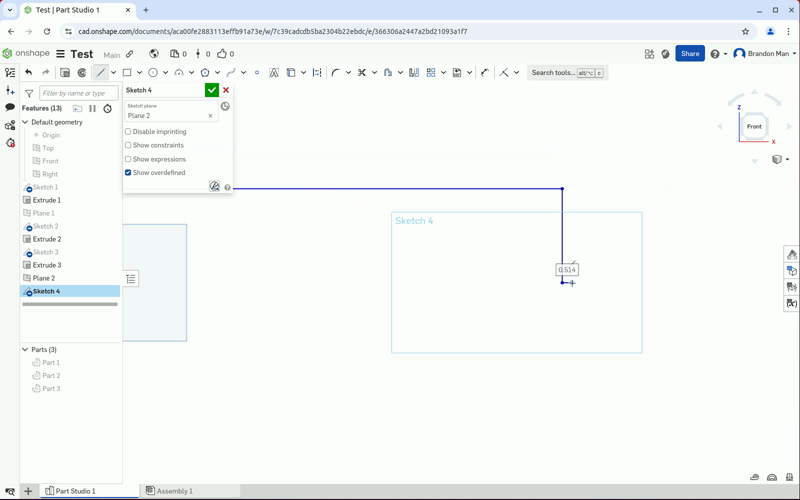
scroll(-6)
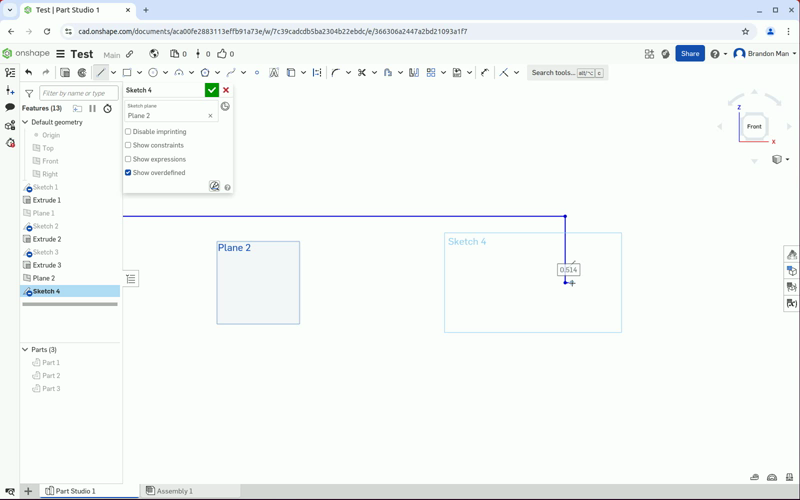
scroll(-6)
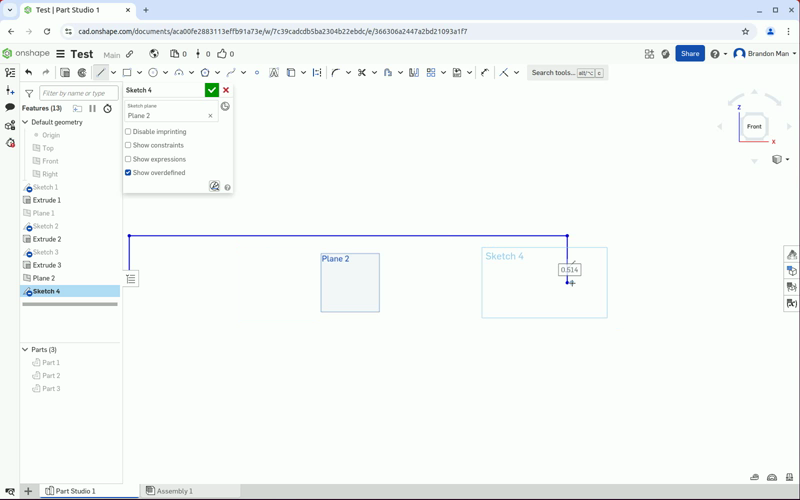
scroll(-6)
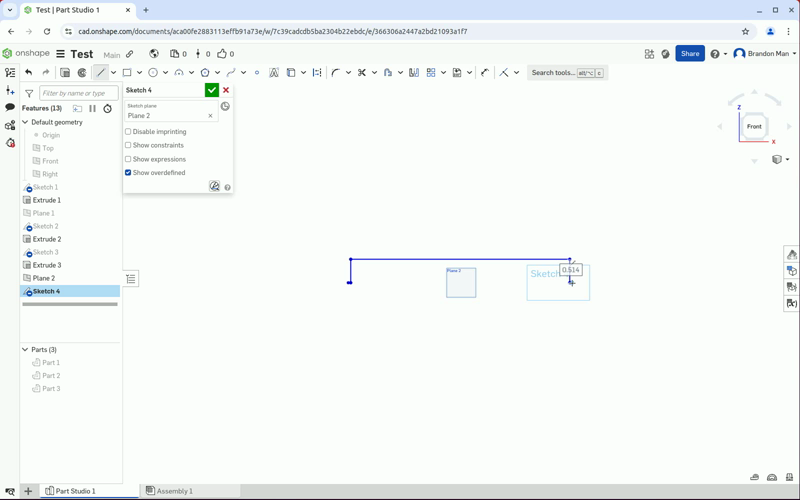
key_up(shift)
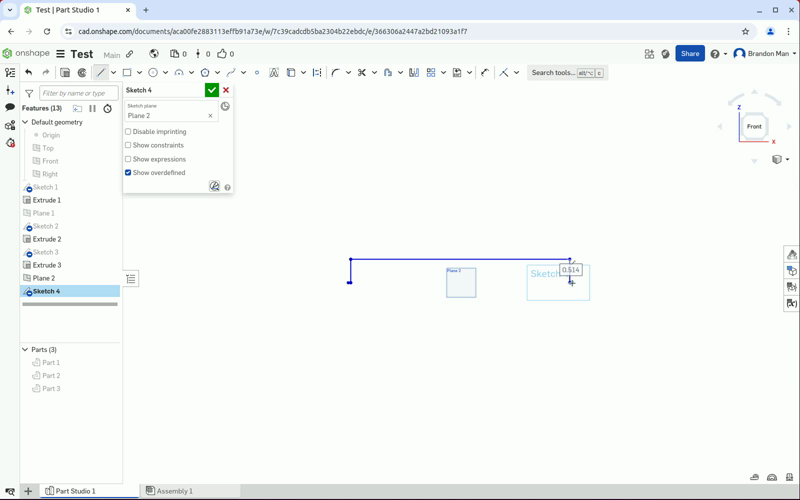
key_down(shift)
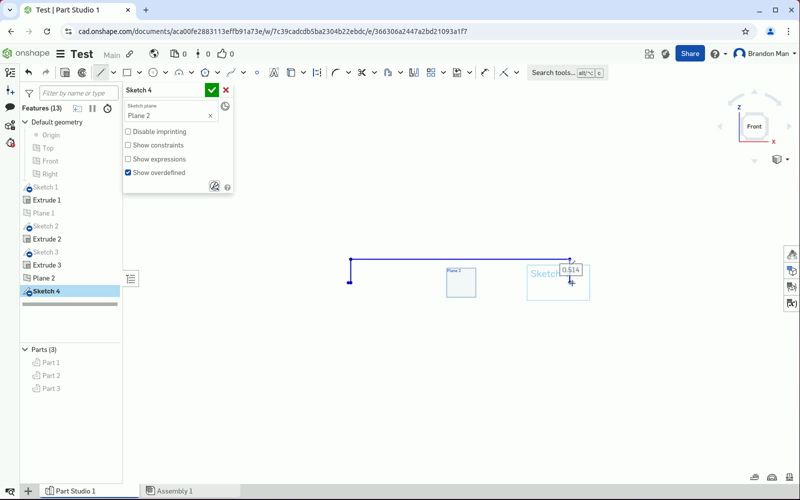
mouse_move(589, 282)
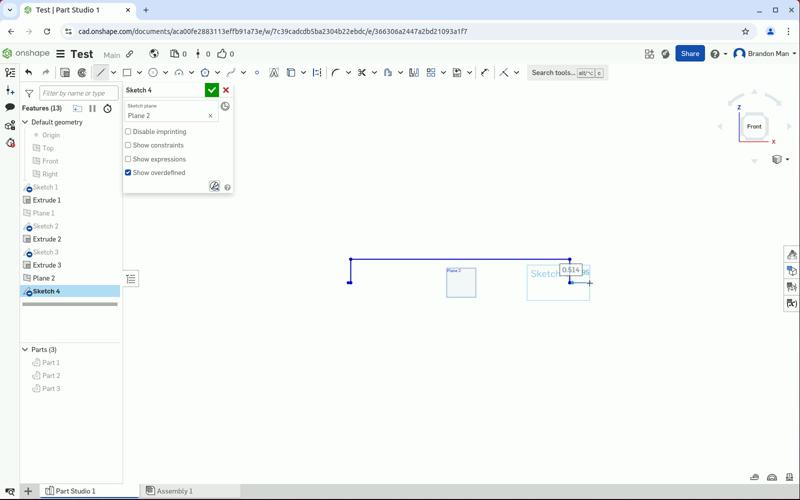
mouse_move(572, 257)
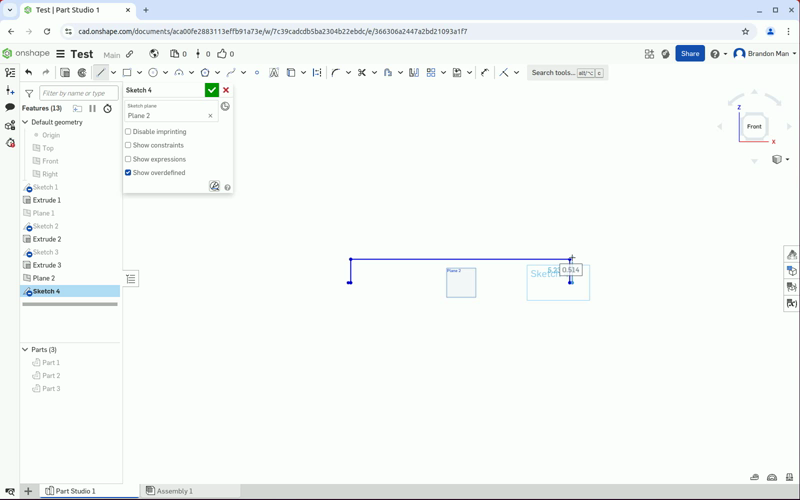
scroll(6)
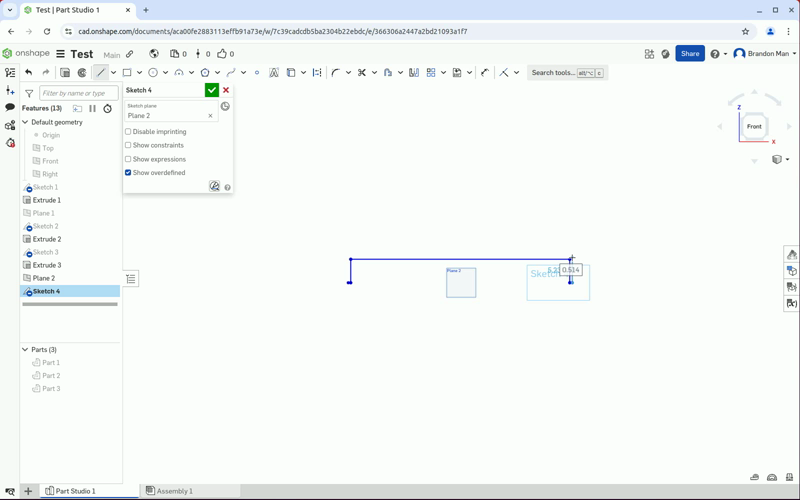
scroll(6)
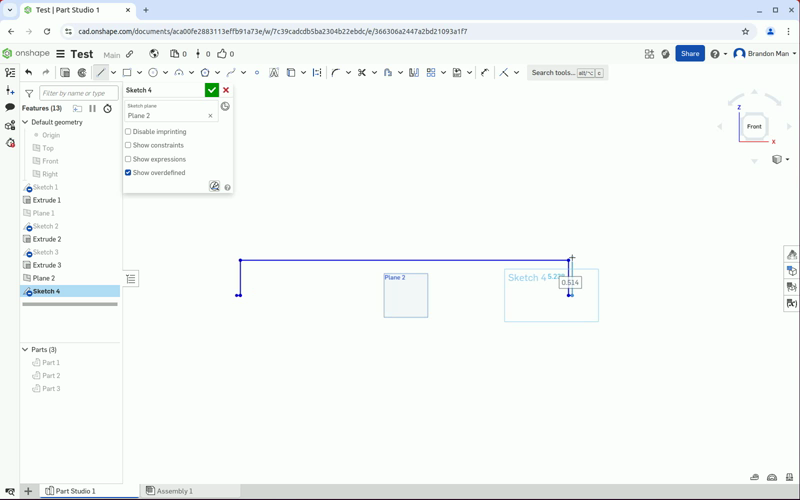
scroll(6)
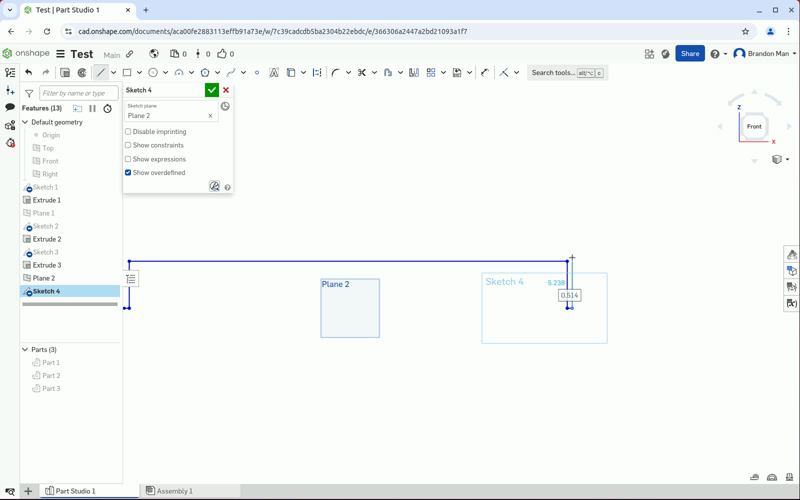
scroll(6)
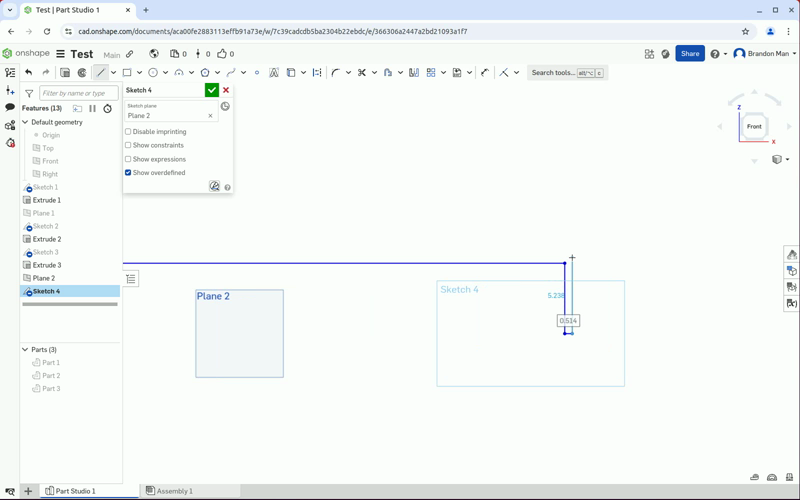
scroll(6)
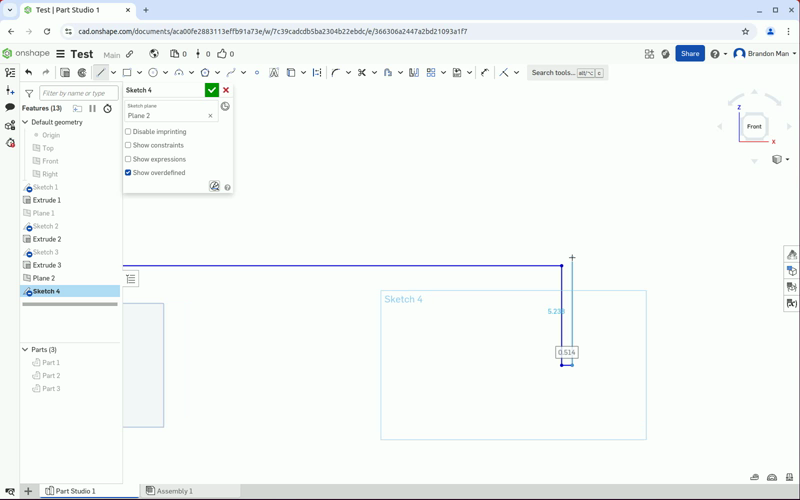
scroll(6)
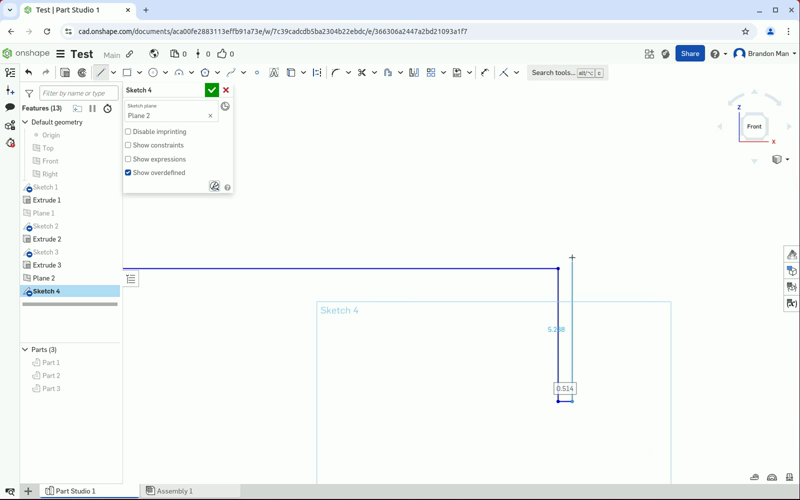
scroll(6)
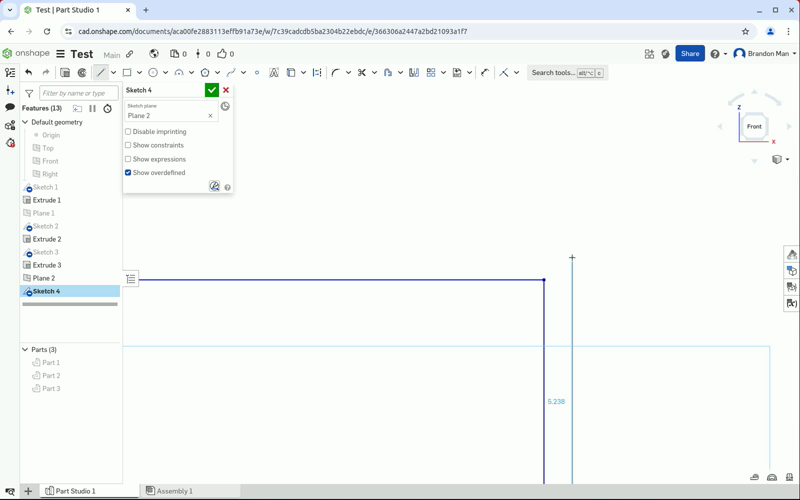
click(572, 257)
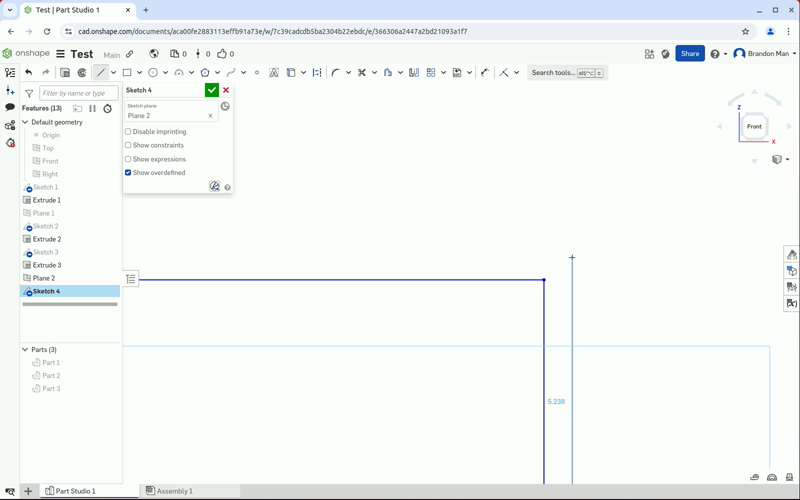
scroll(-6)
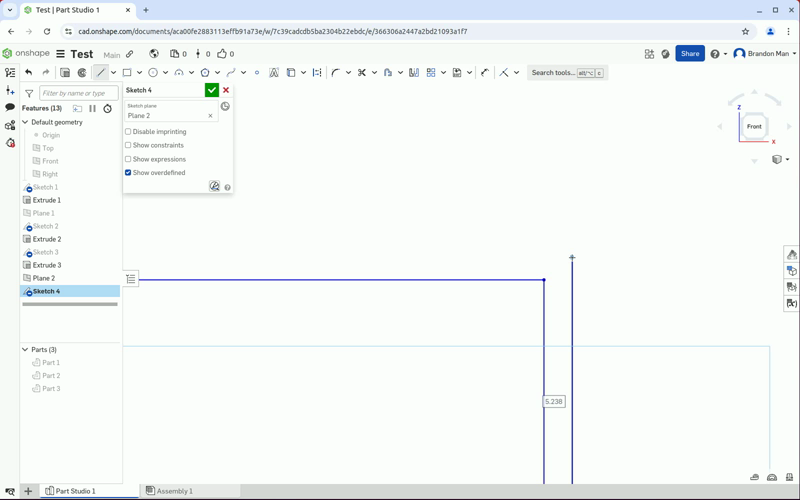
scroll(-6)
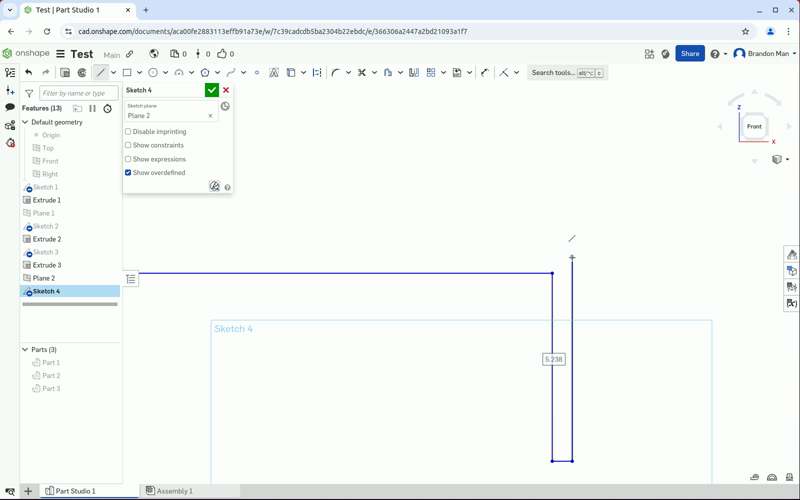
scroll(-6)
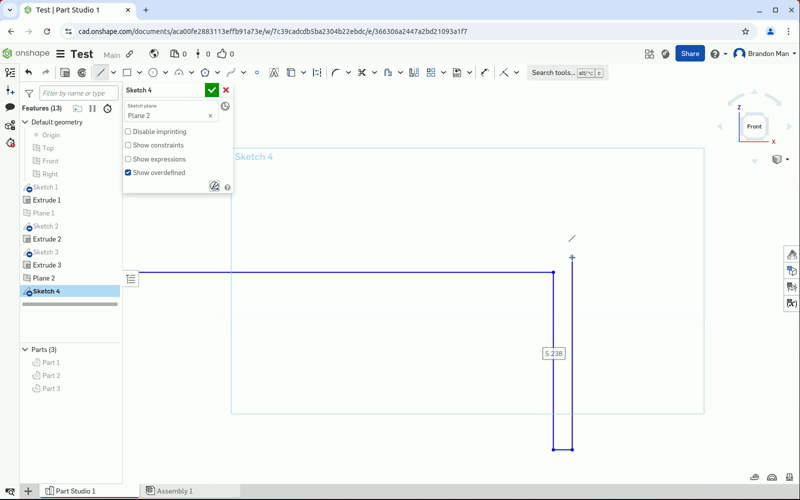
scroll(-6)
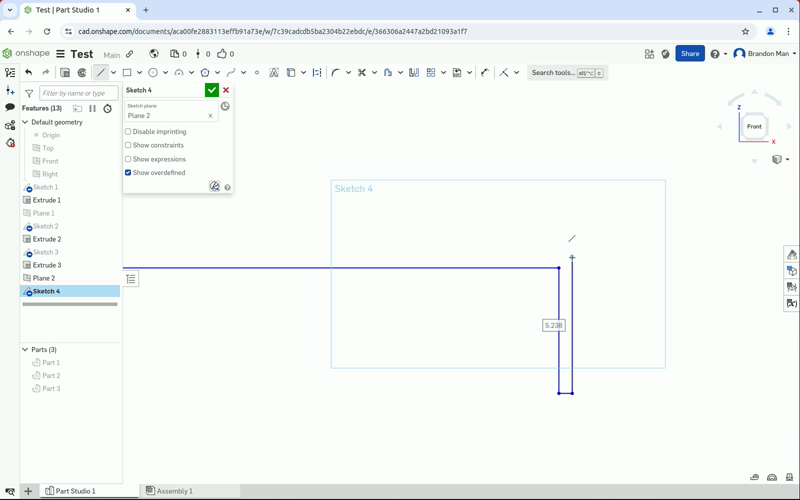
scroll(-6)
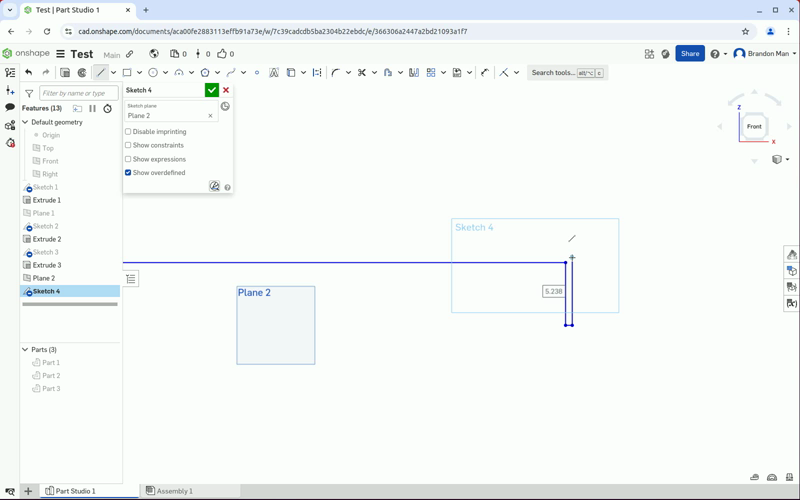
scroll(-6)
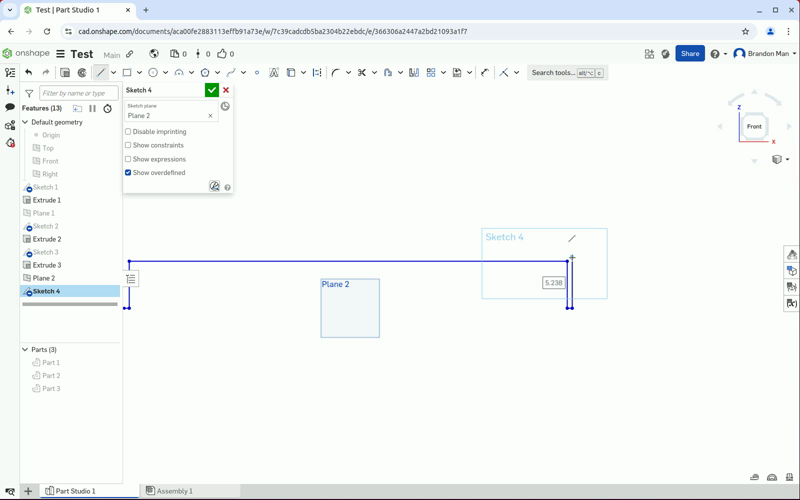
scroll(-6)
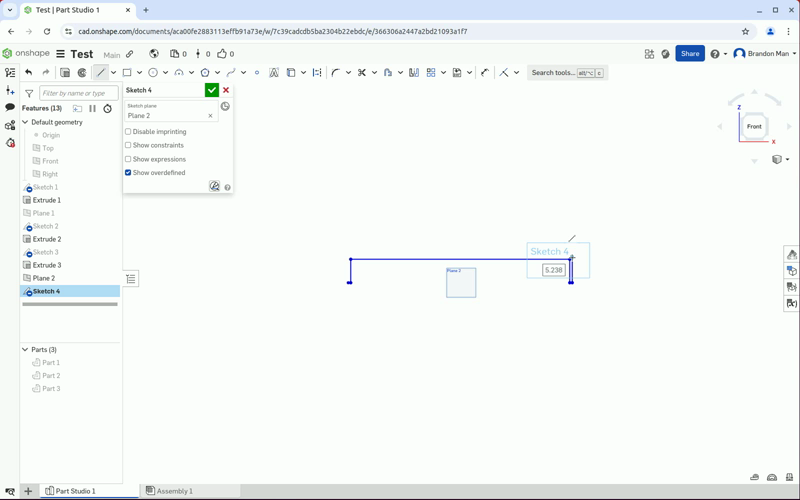
key_up(shift)
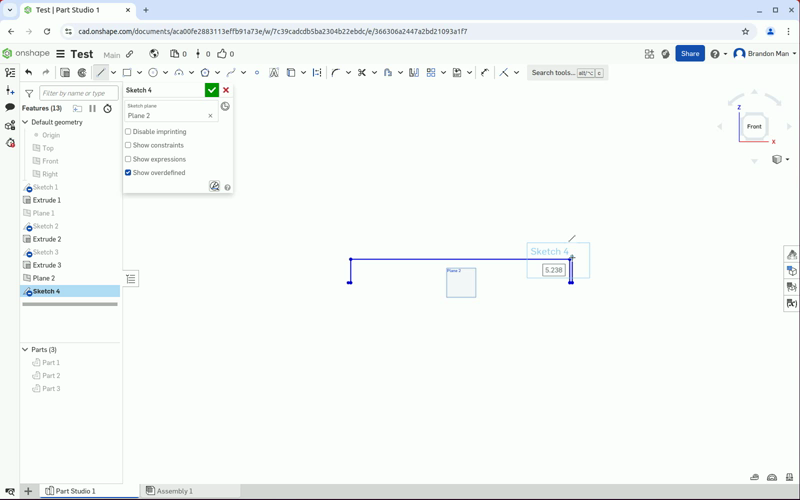
key_down(shift)
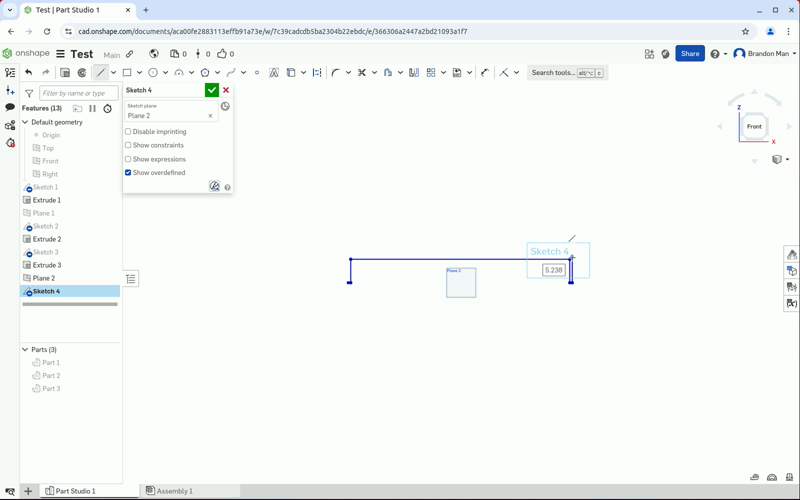
mouse_move(348, 257)
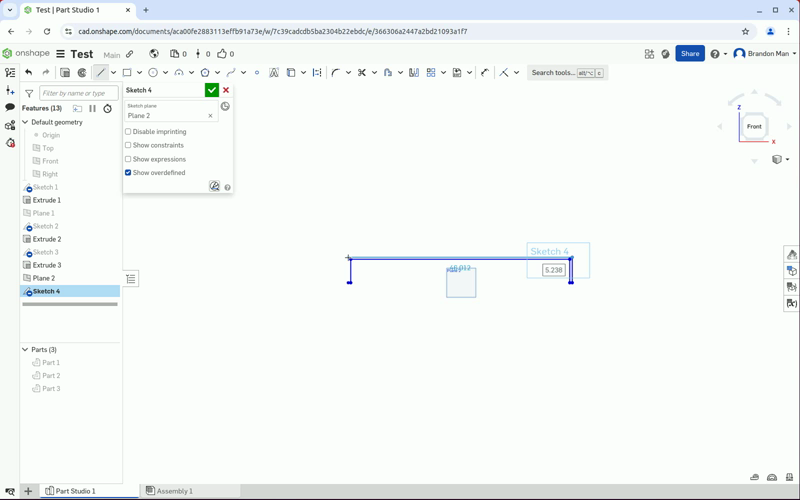
scroll(6)
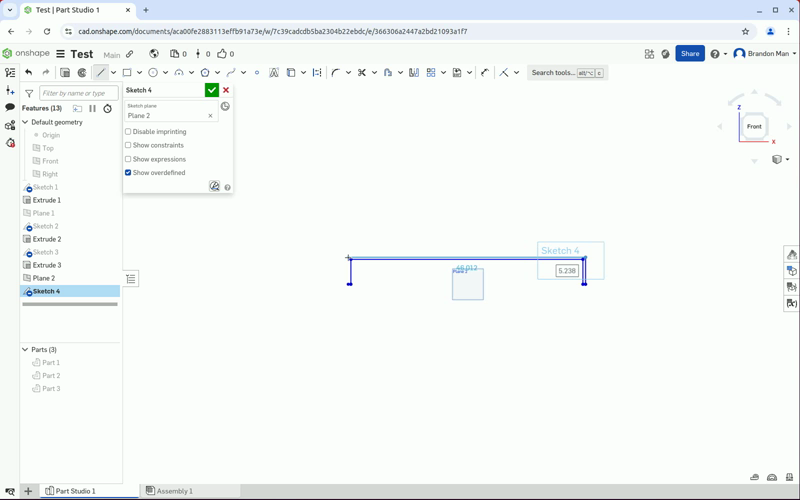
scroll(6)
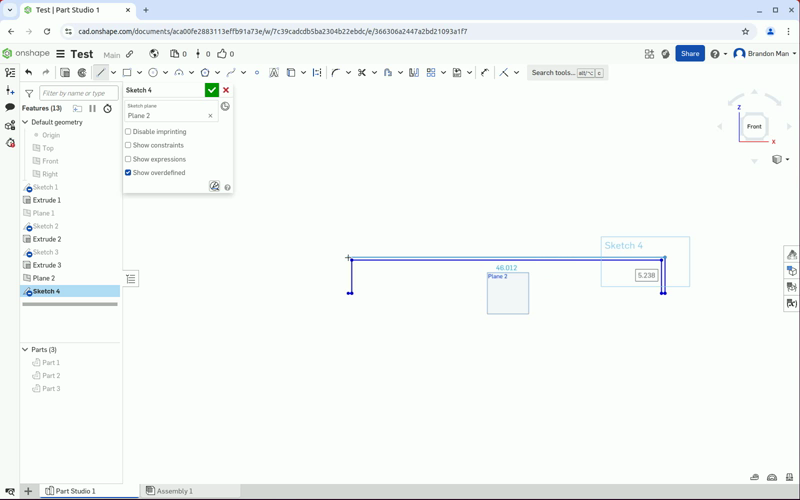
scroll(6)
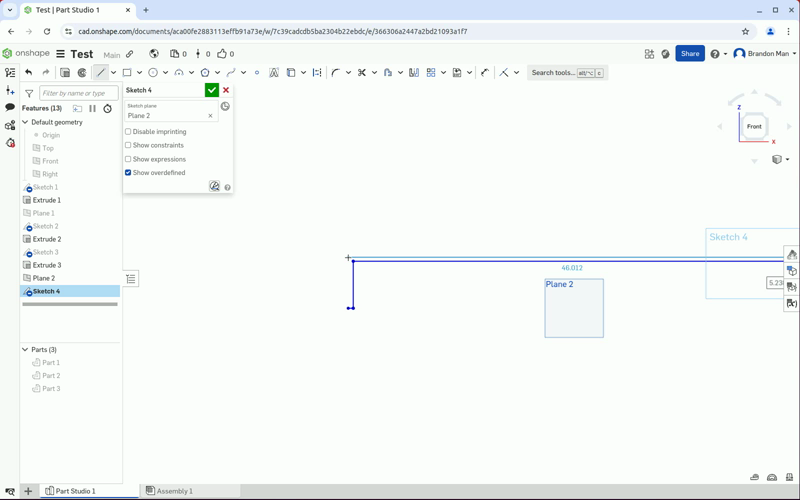
scroll(6)
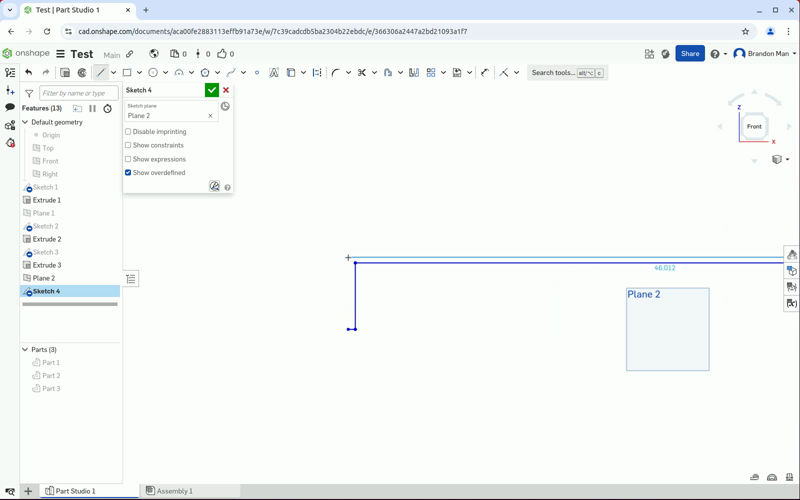
scroll(6)
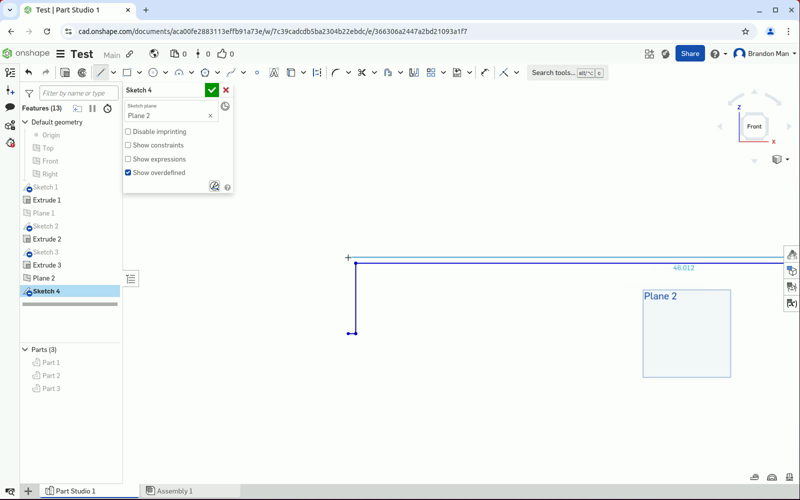
scroll(6)
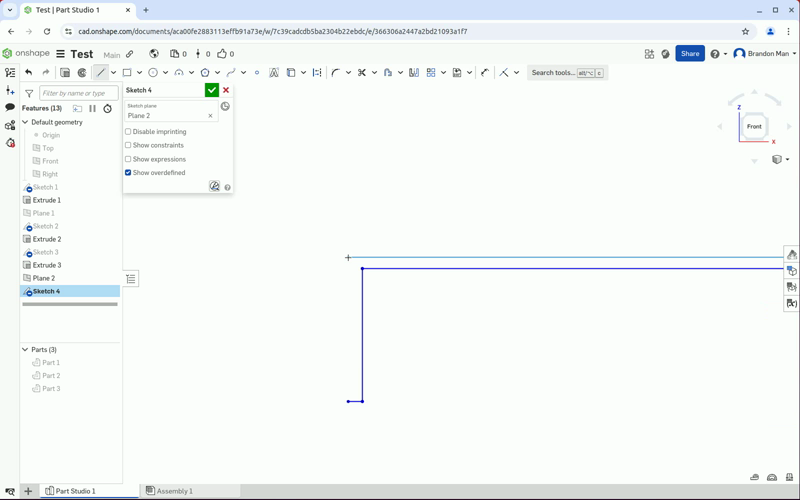
scroll(6)
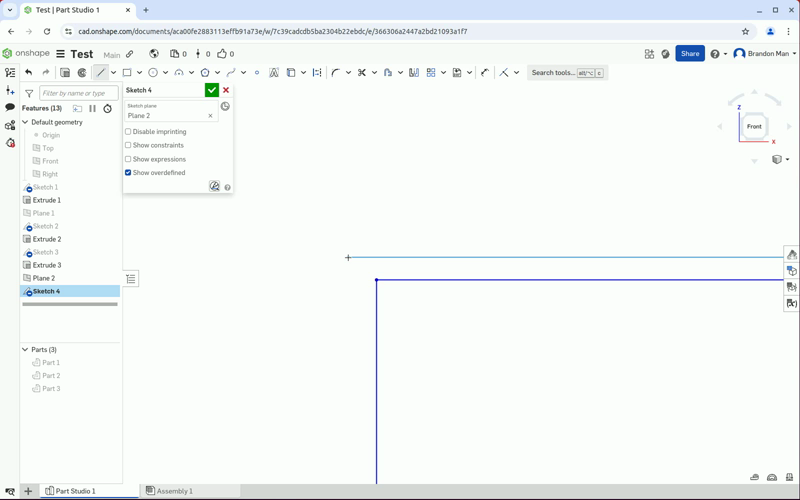
click(348, 257)
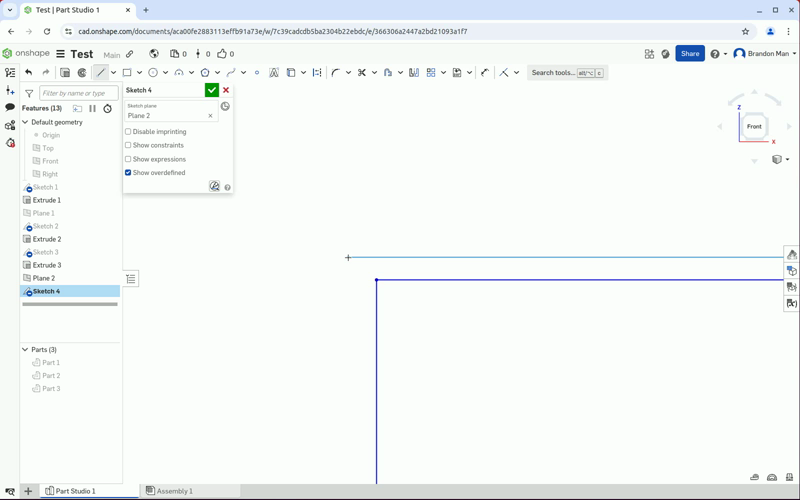
scroll(-6)
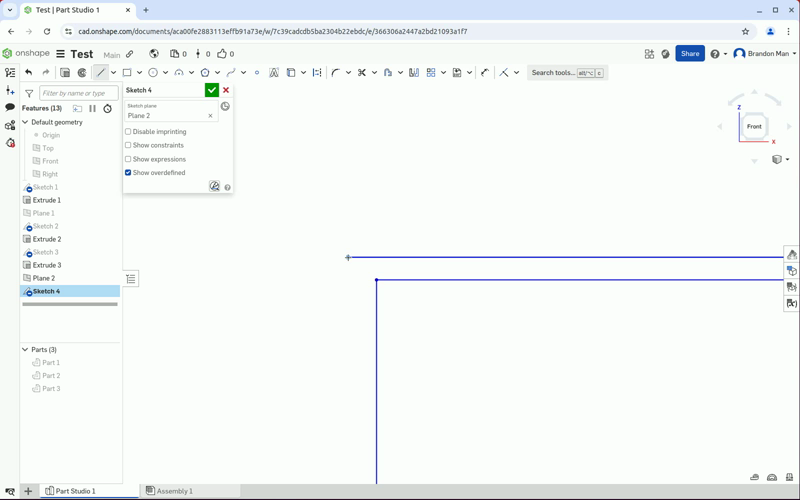
scroll(-6)
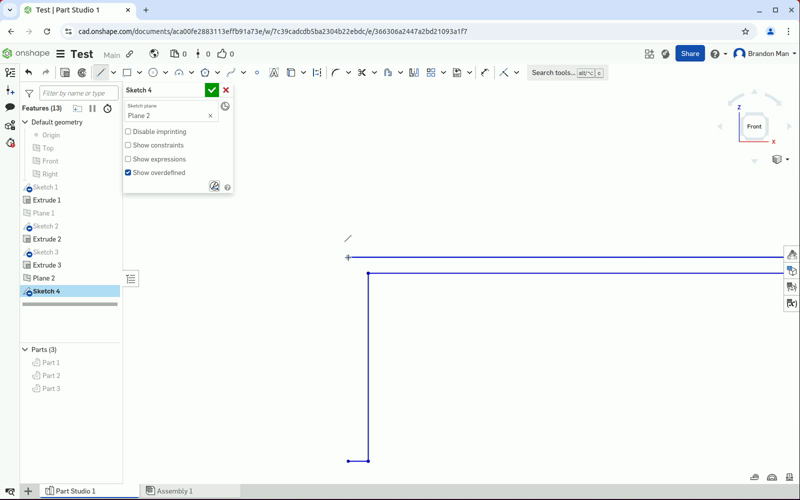
scroll(-6)
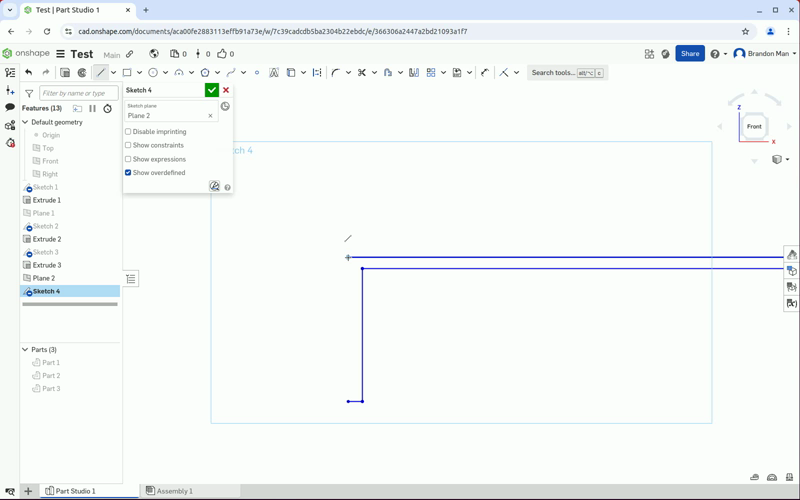
scroll(-6)
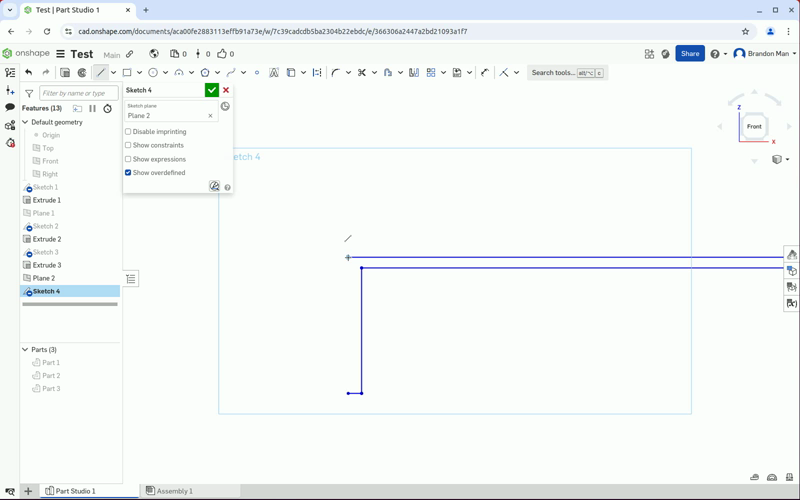
scroll(-6)
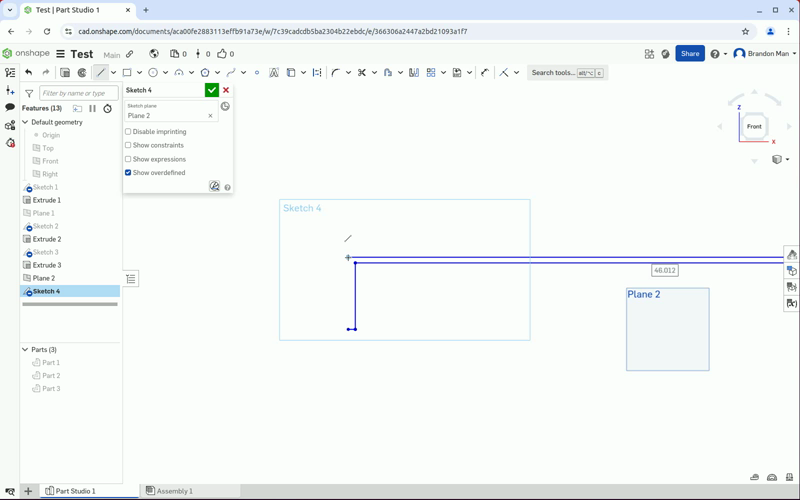
scroll(-6)
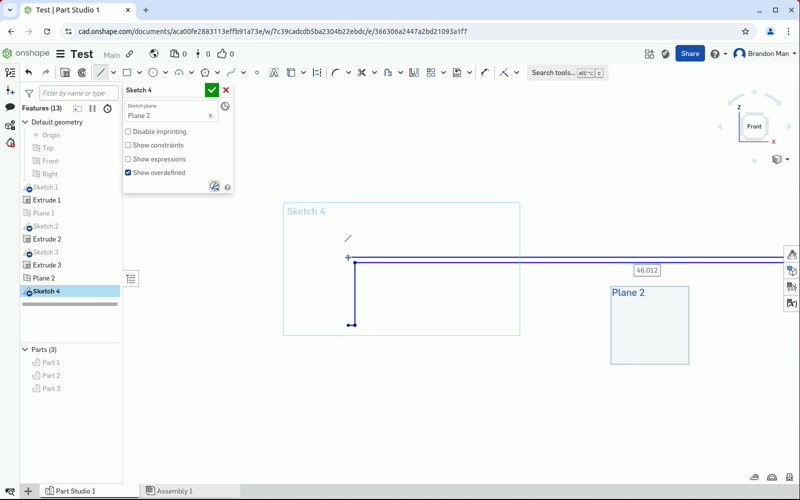
scroll(-6)
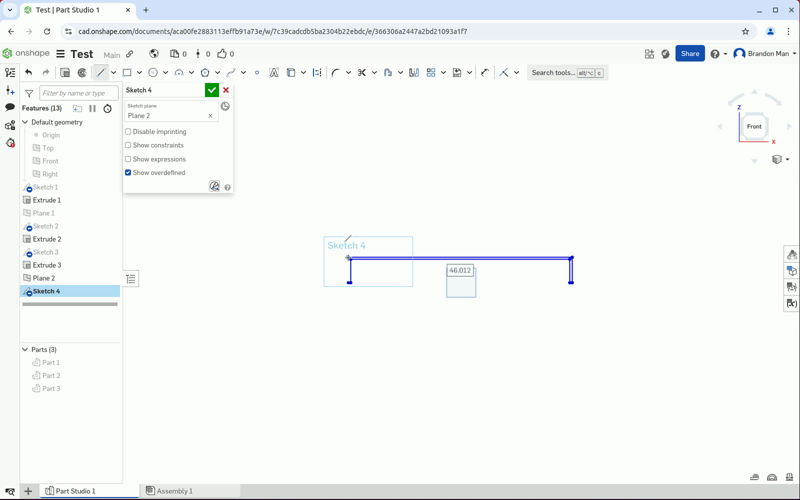
key_up(shift)
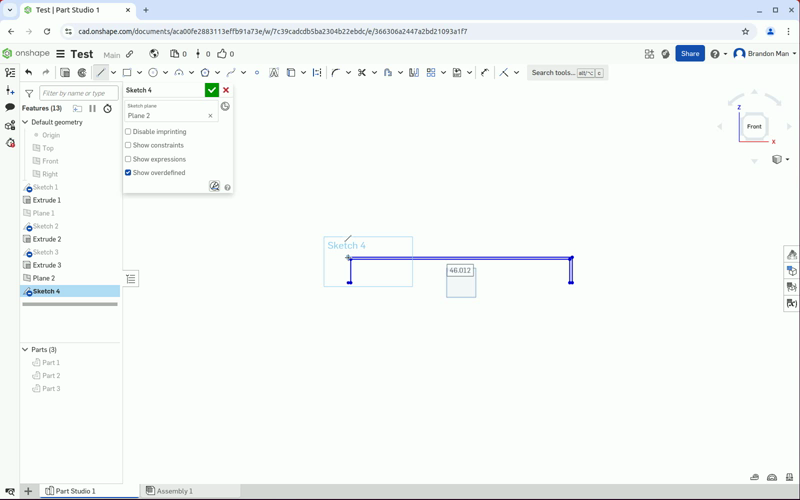
mouse_move(378, 257)
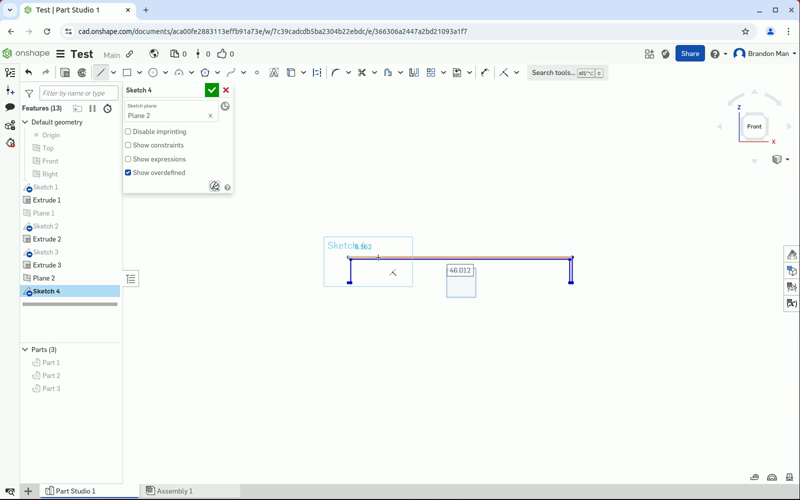
key_down(shift)
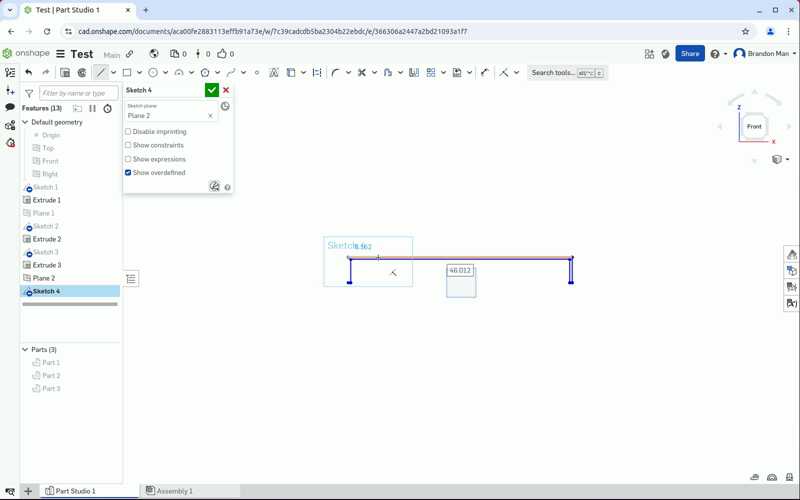
mouse_move(348, 282)
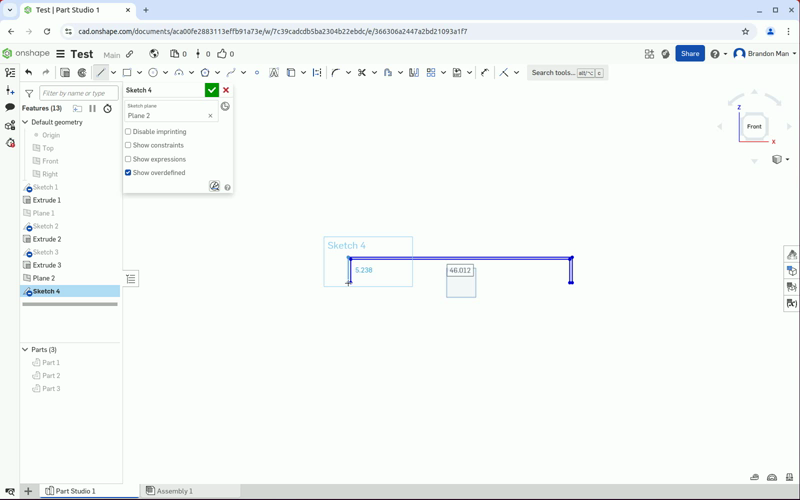
scroll(6)
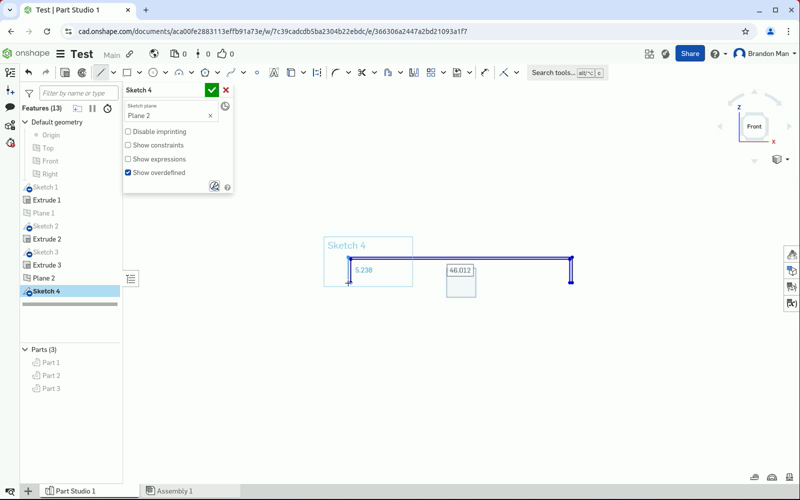
scroll(6)
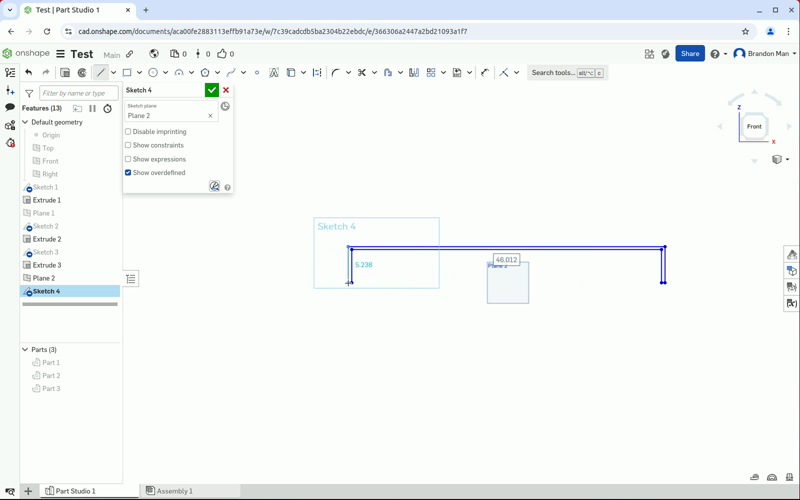
scroll(6)
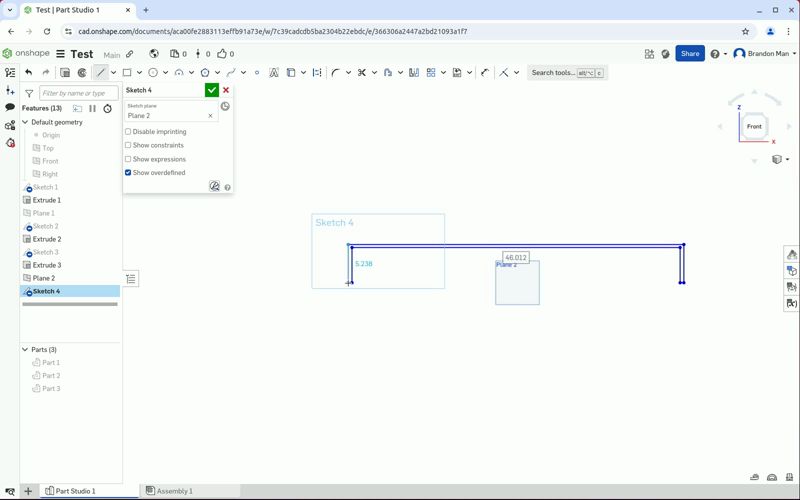
scroll(6)
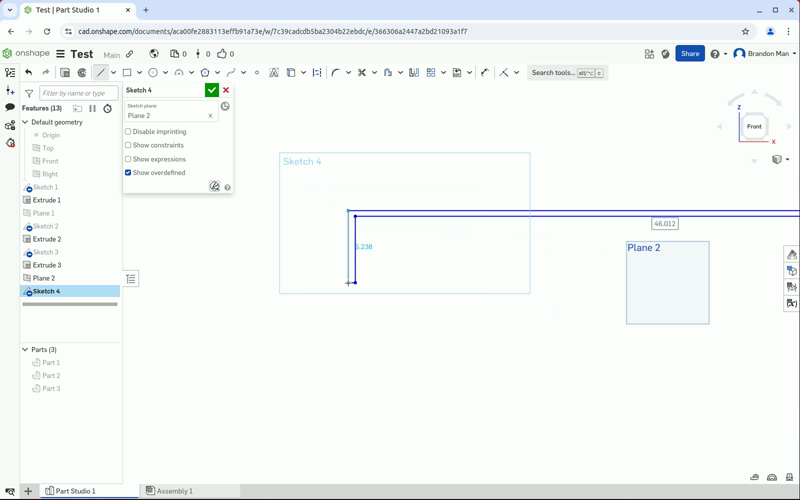
scroll(6)
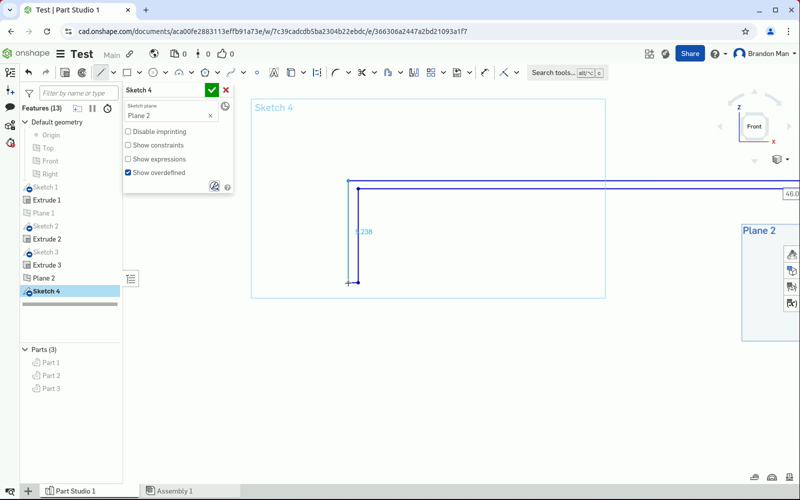
scroll(6)
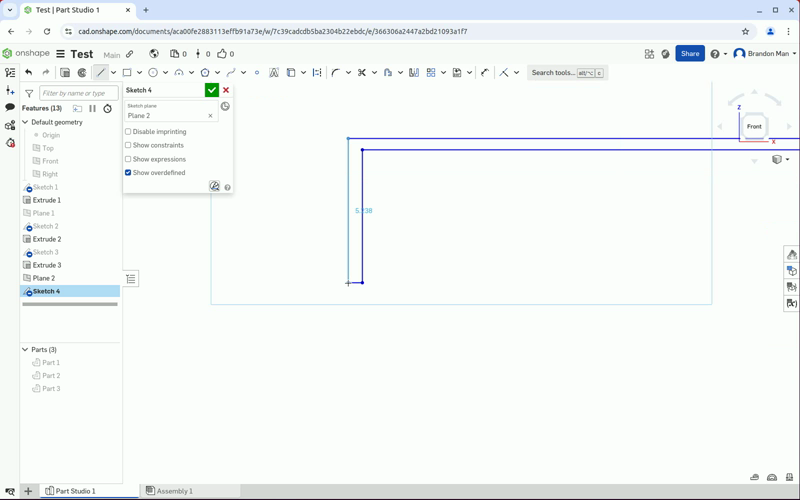
scroll(6)
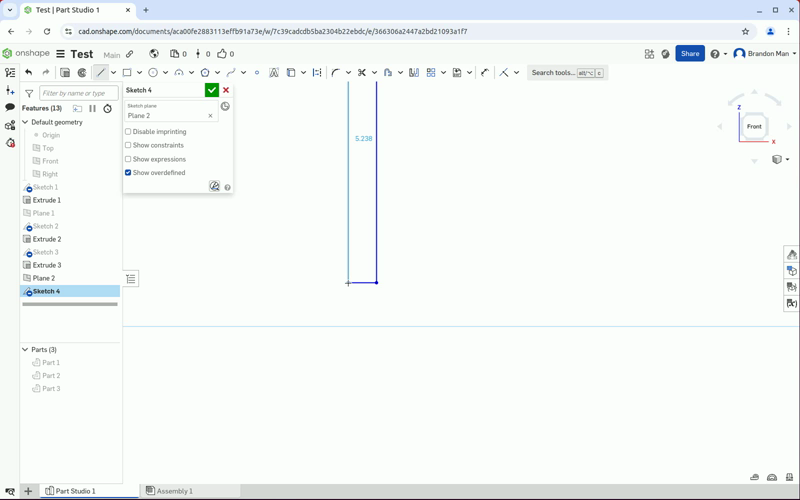
key_up(shift)
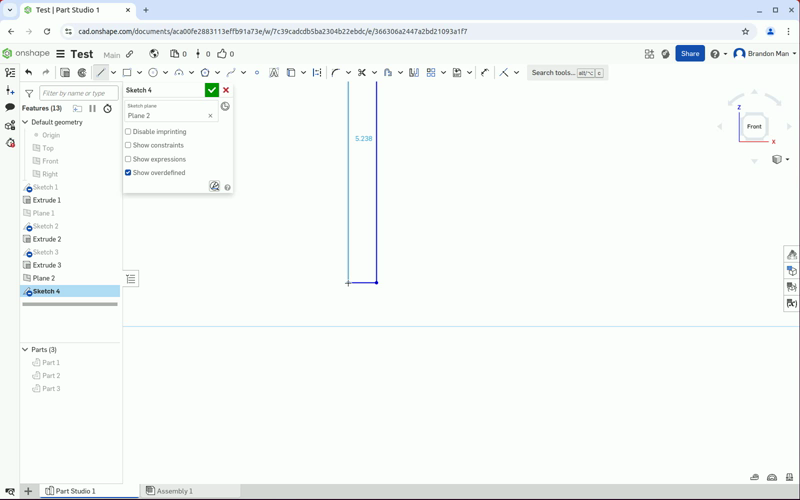
click(348, 282)
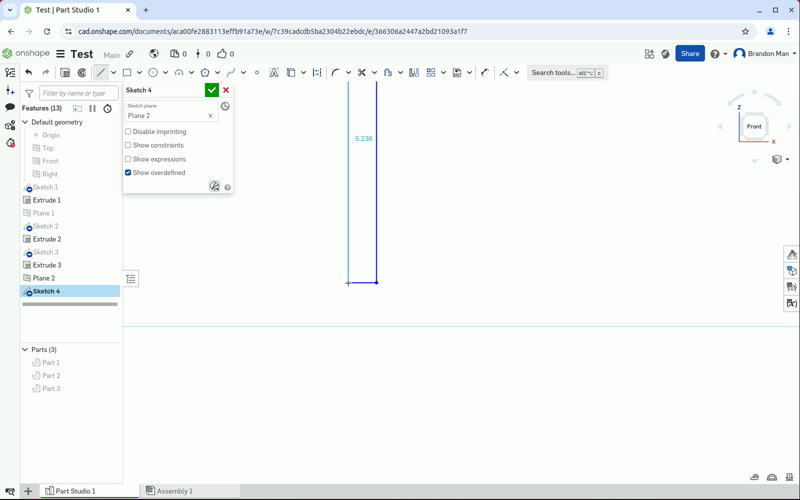
scroll(-6)
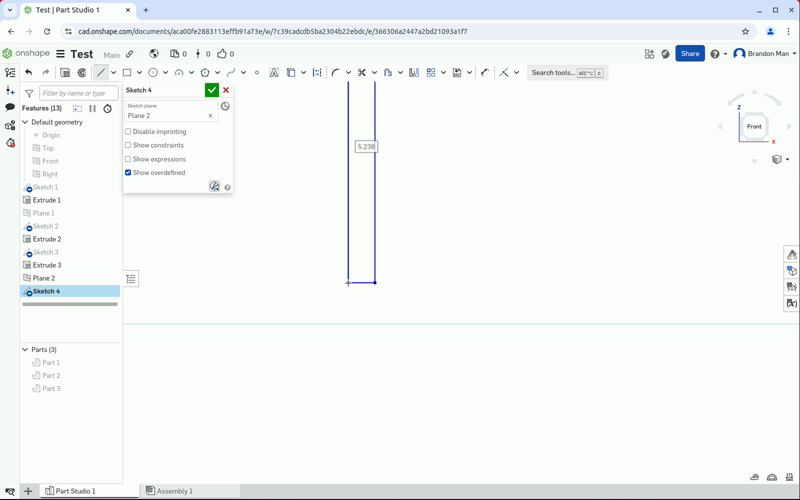
scroll(-6)
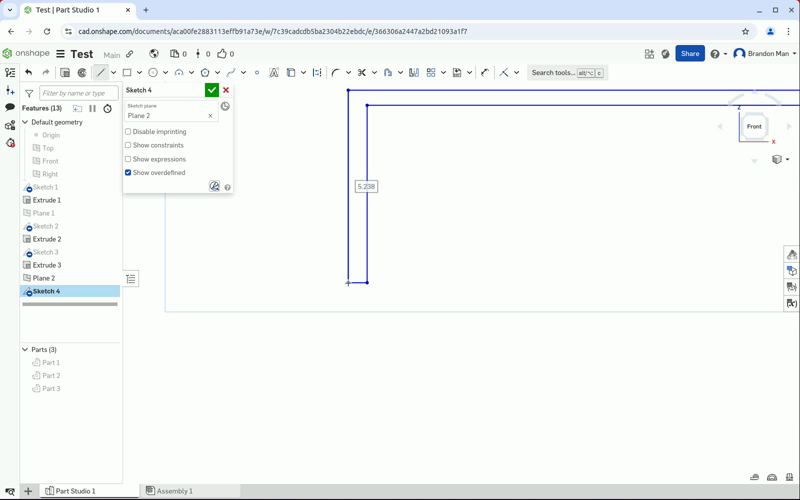
scroll(-6)
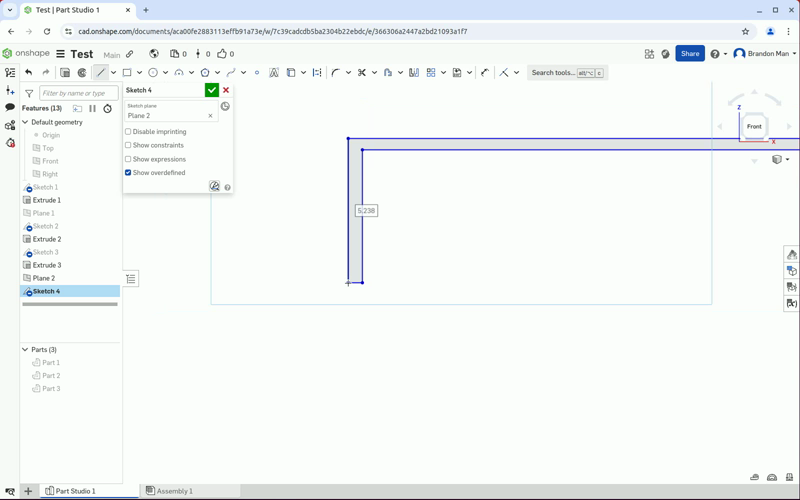
scroll(-6)
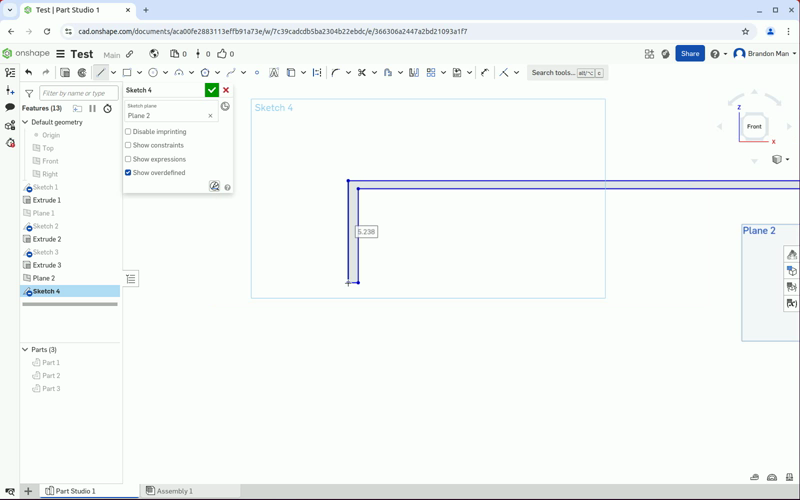
scroll(-6)
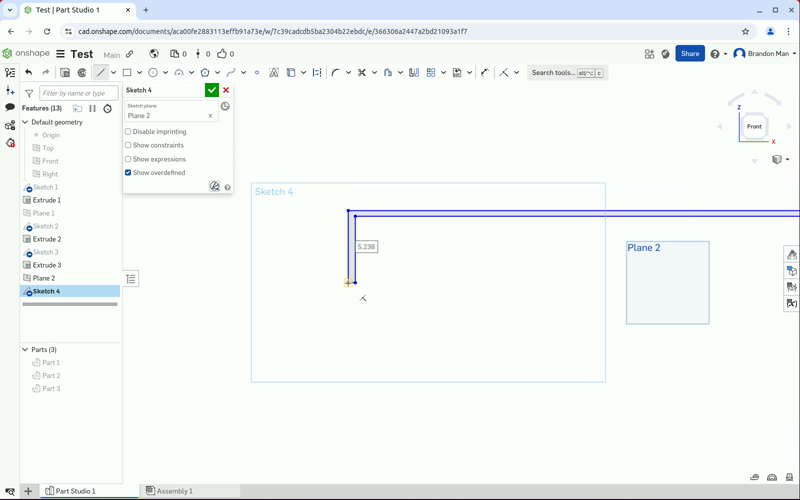
scroll(-6)
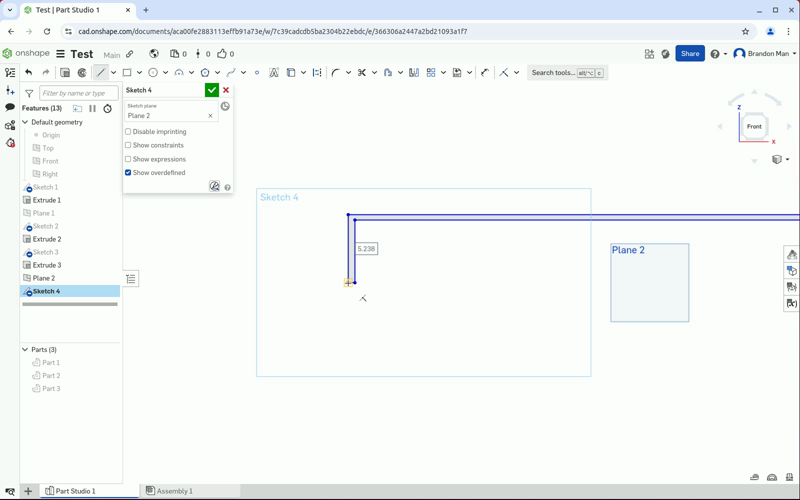
scroll(-6)
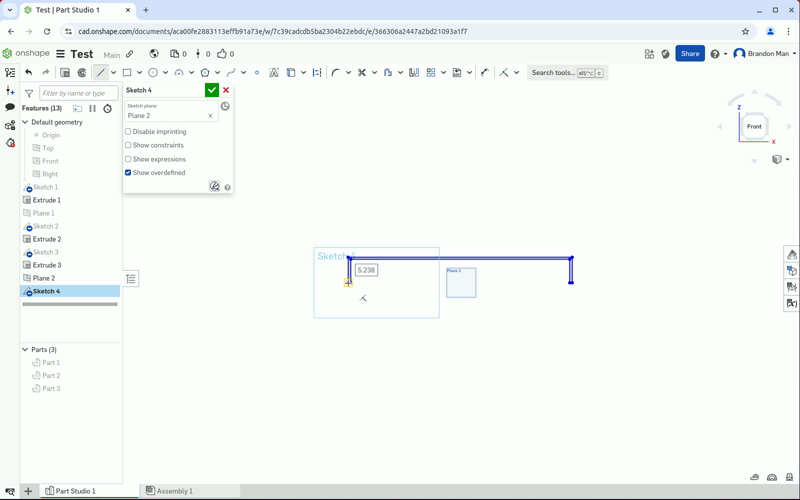
key(esc)
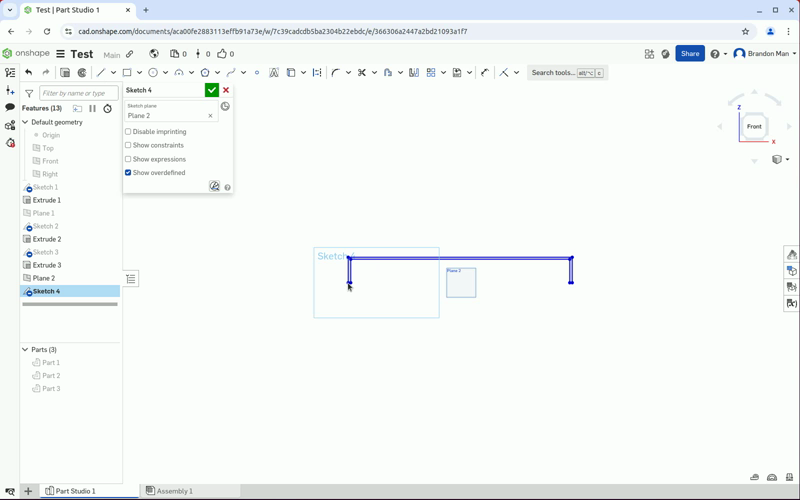
mouse_move(416, 258)
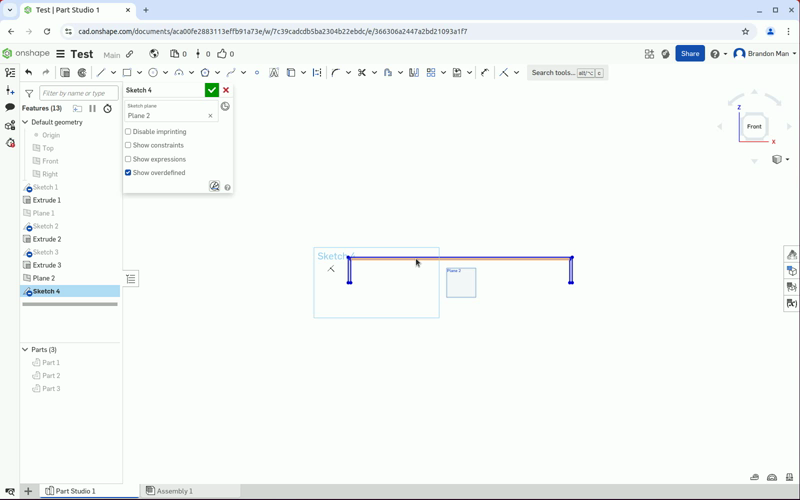
scroll(6)
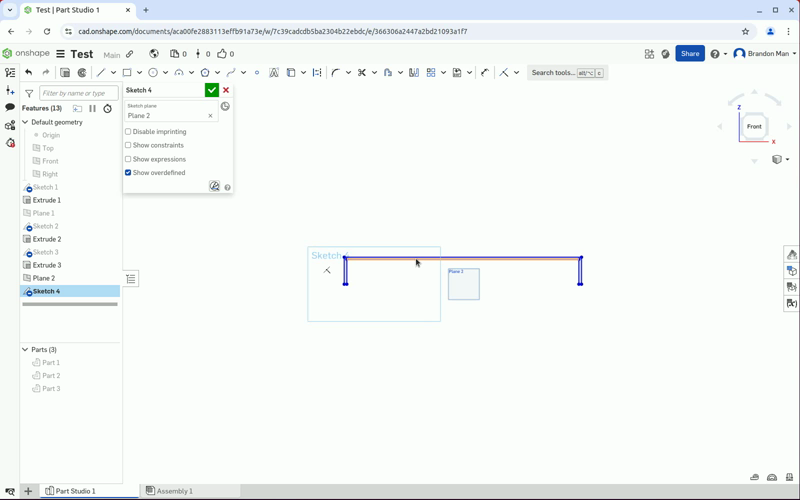
scroll(6)
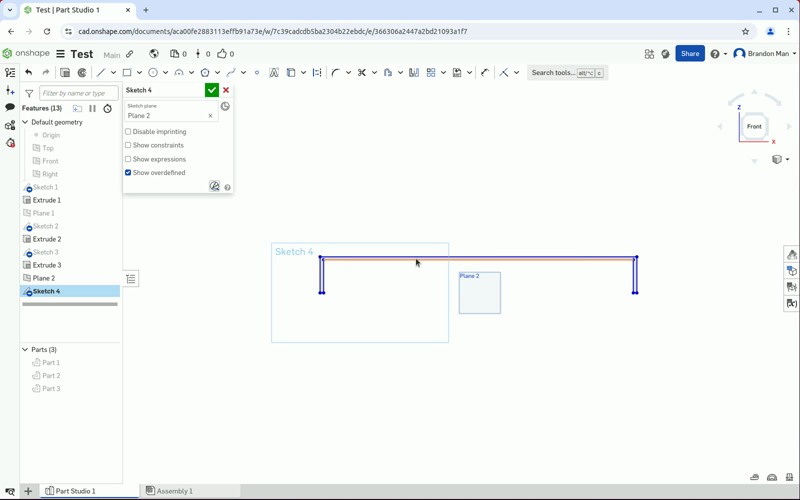
scroll(6)
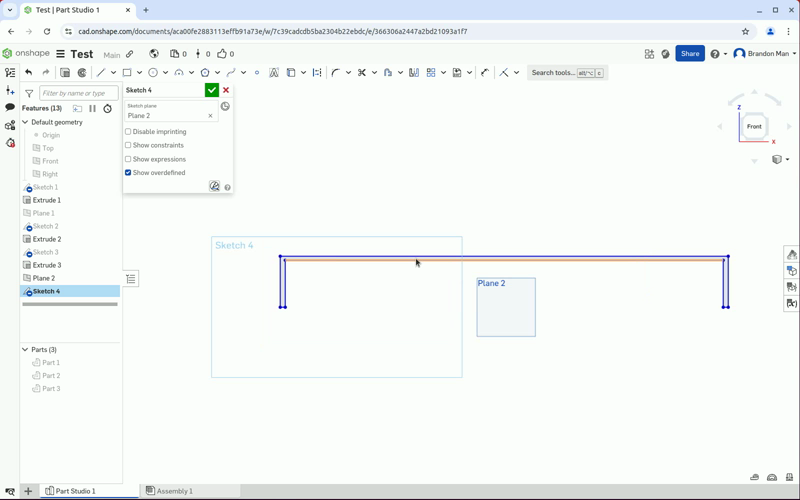
scroll(6)
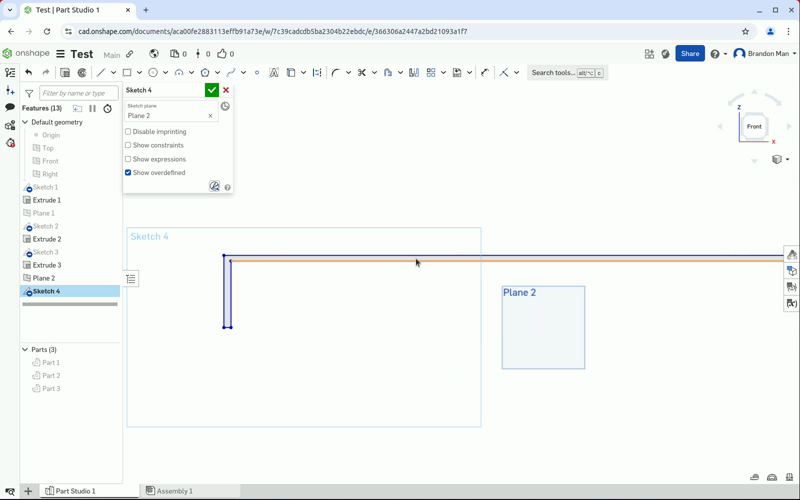
scroll(6)
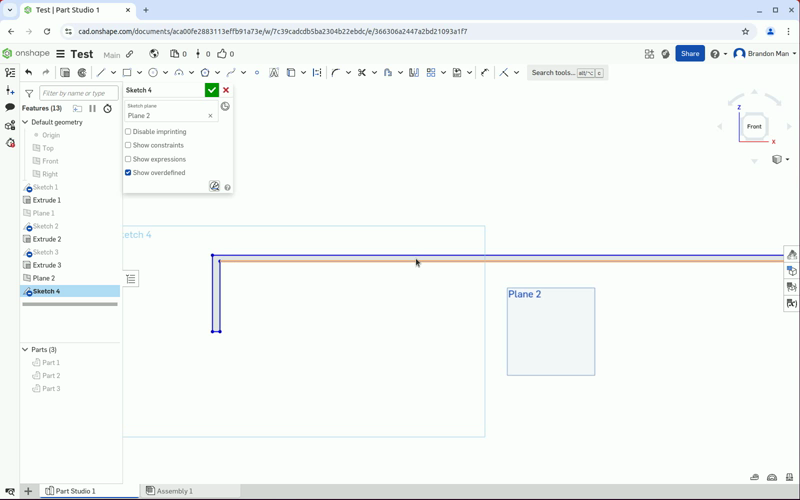
scroll(6)
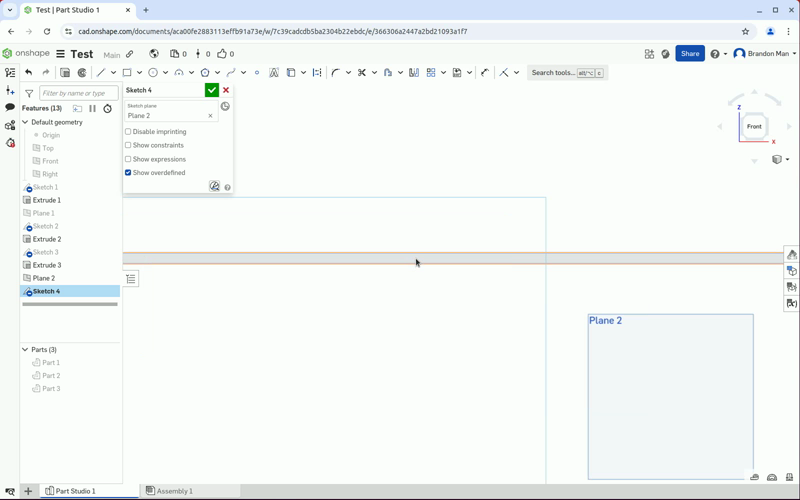
scroll(6)
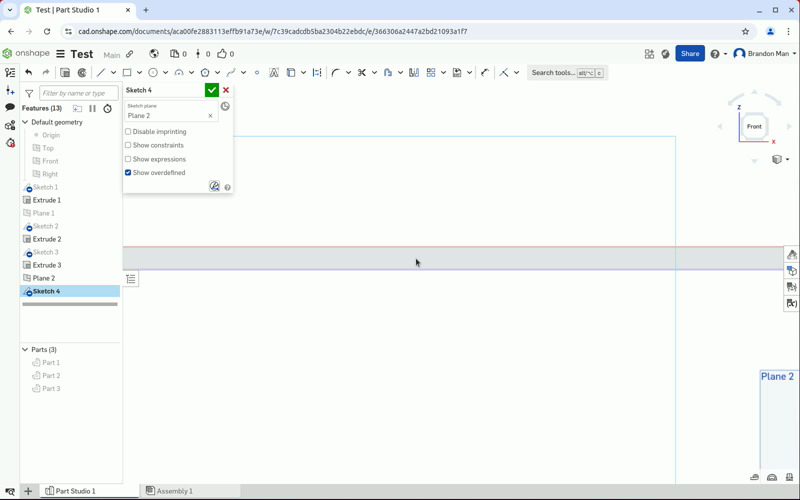
click(416, 258)
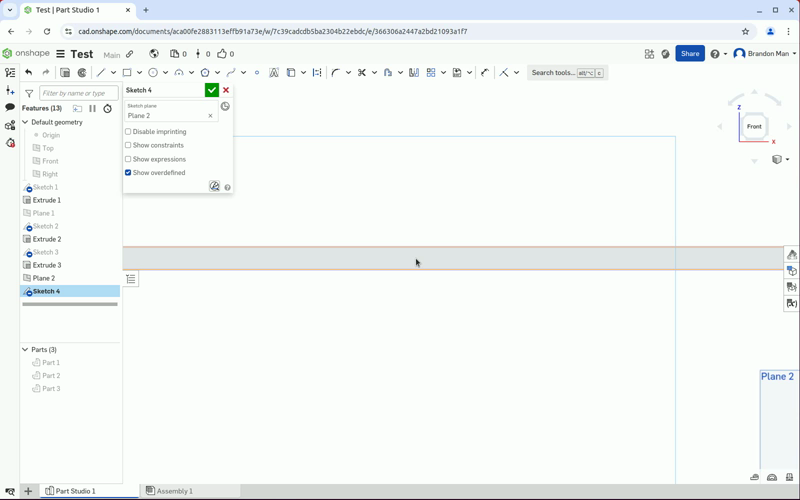
scroll(-6)
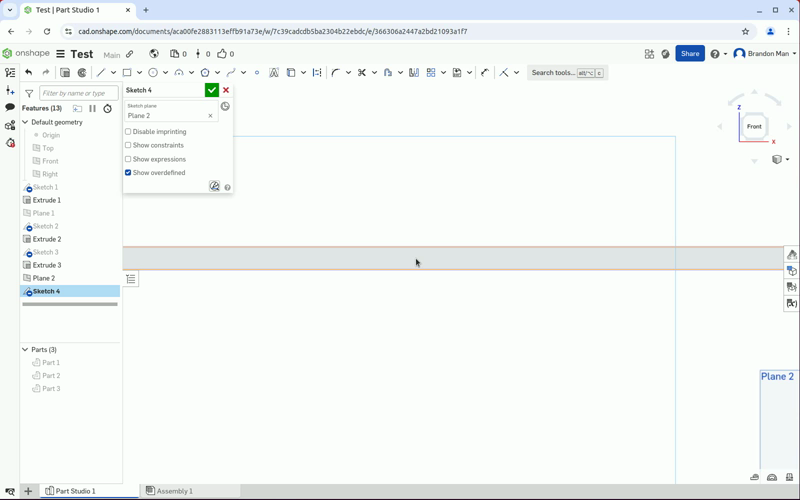
scroll(-6)
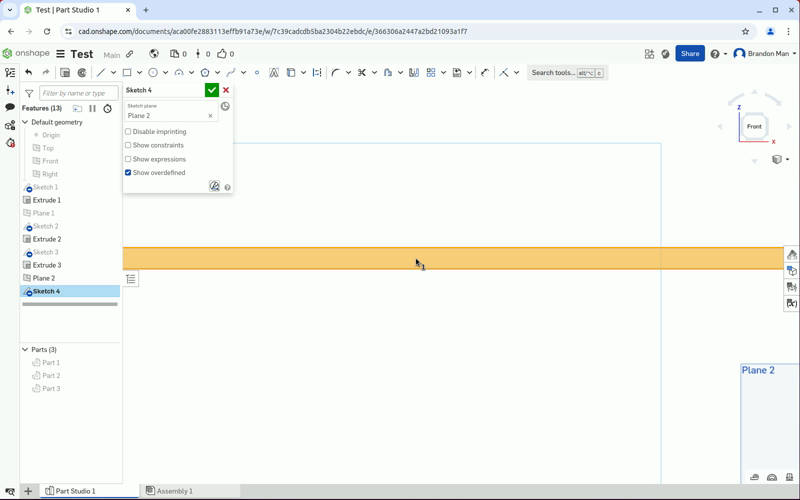
scroll(-6)
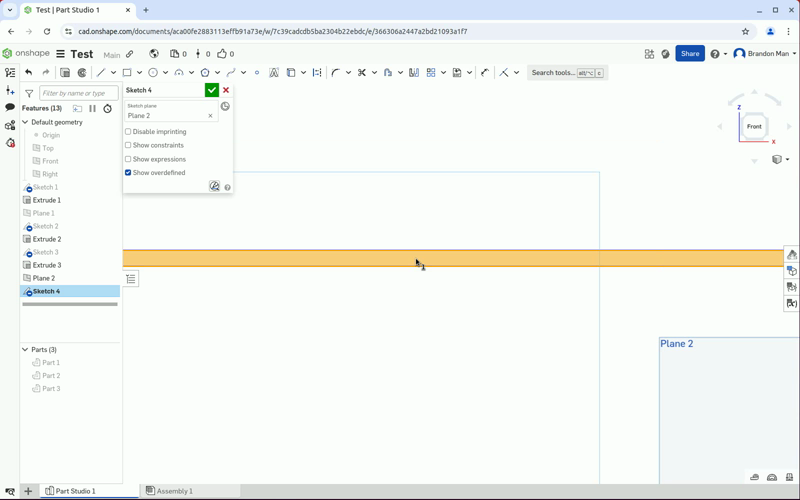
scroll(-6)
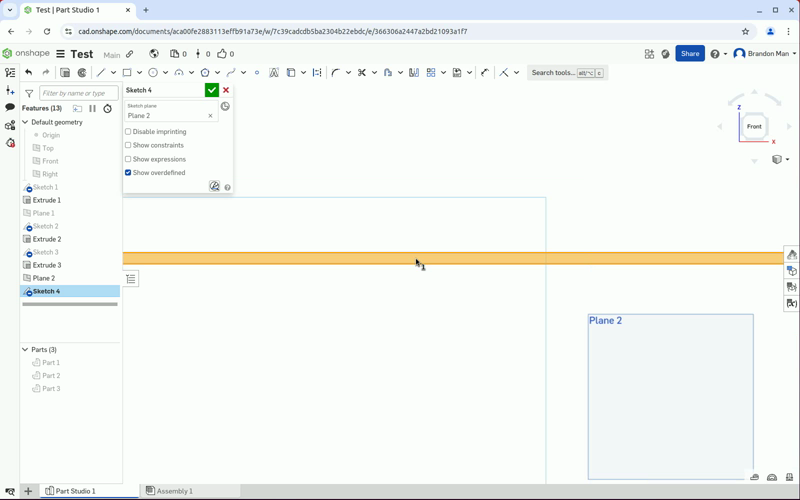
scroll(-6)
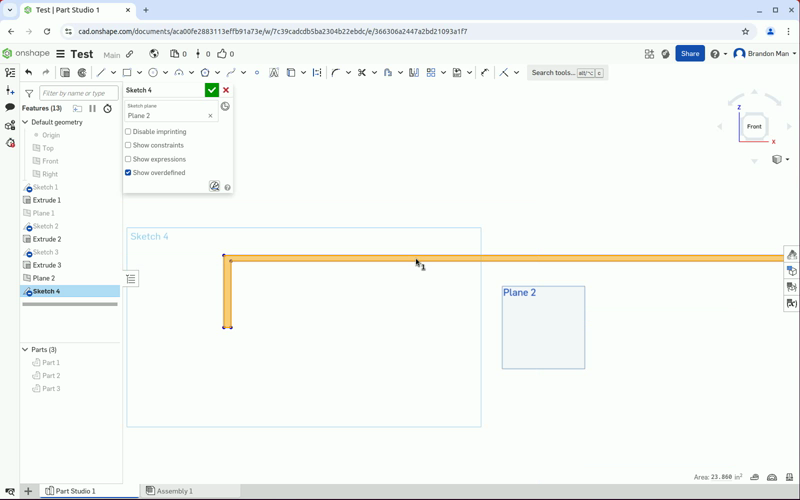
scroll(-6)
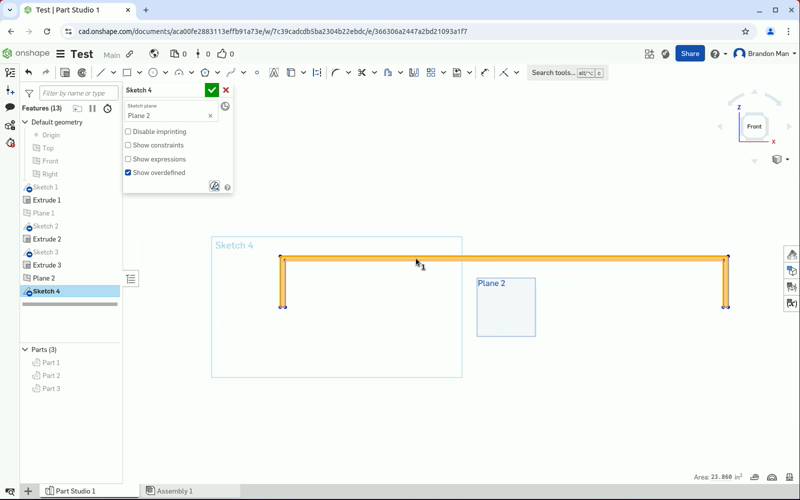
scroll(-6)
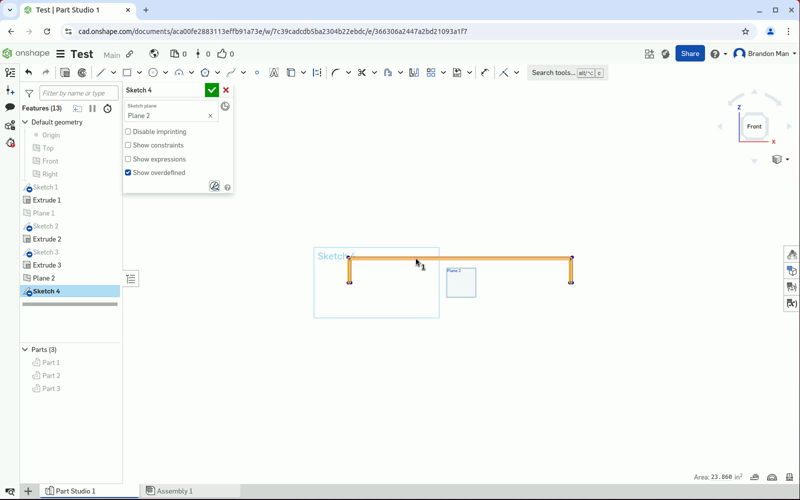
mouse_move(73, 352)
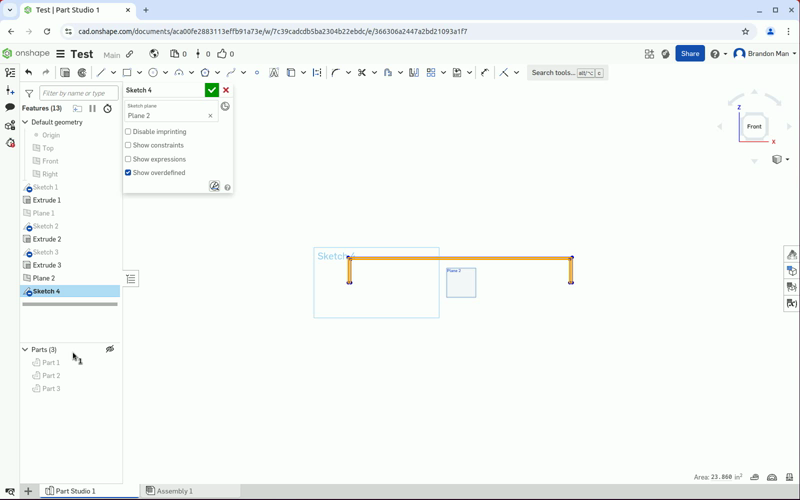
key(shift+y)
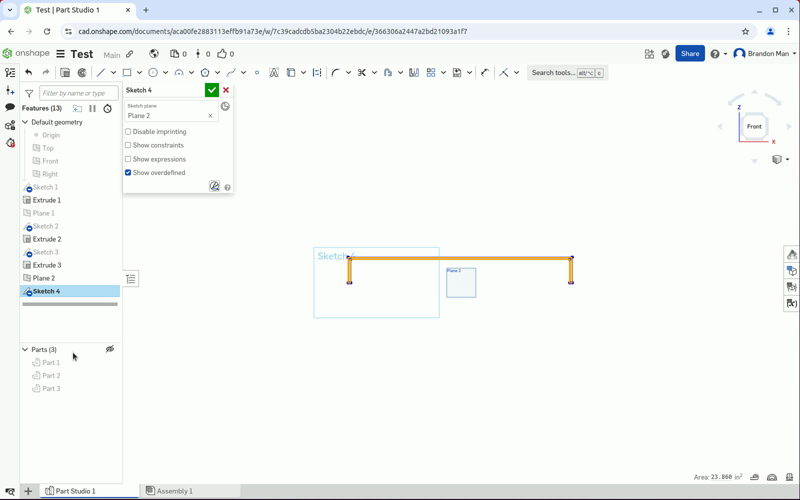
key(shift+e)
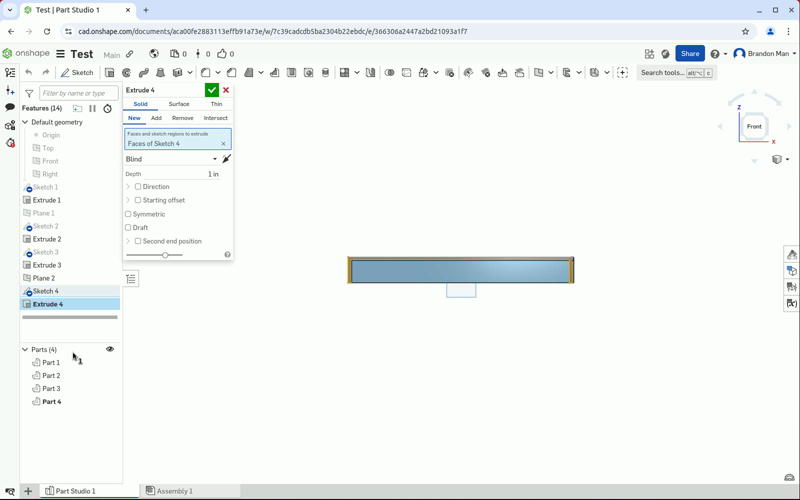
mouse_move(143, 106)
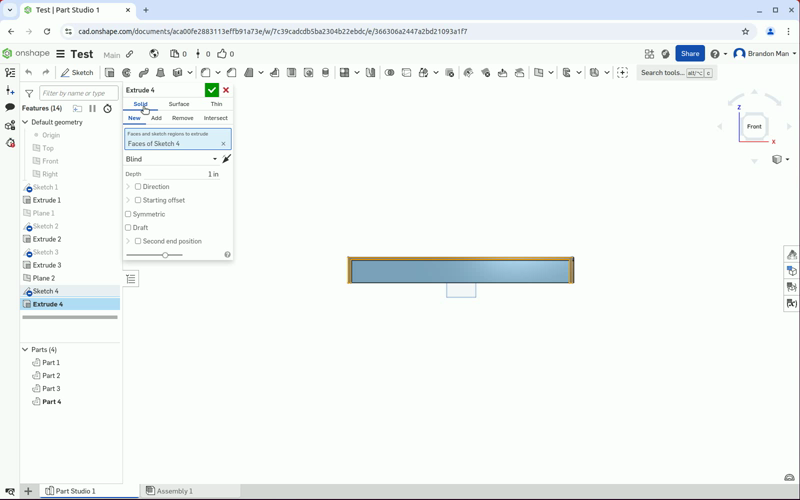
click(143, 106)
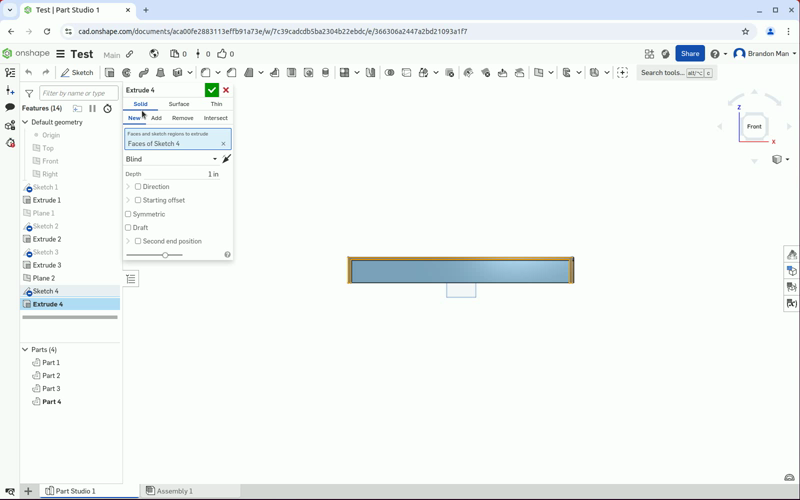
mouse_move(137, 120)
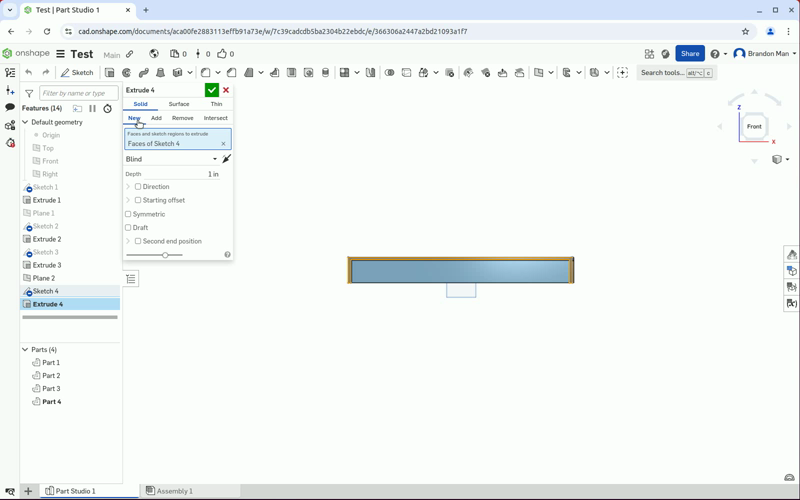
click(137, 120)
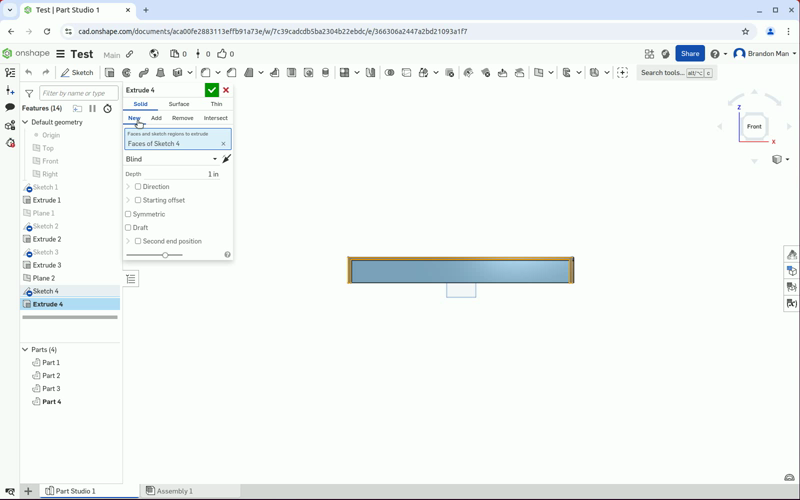
key(tab, 4)
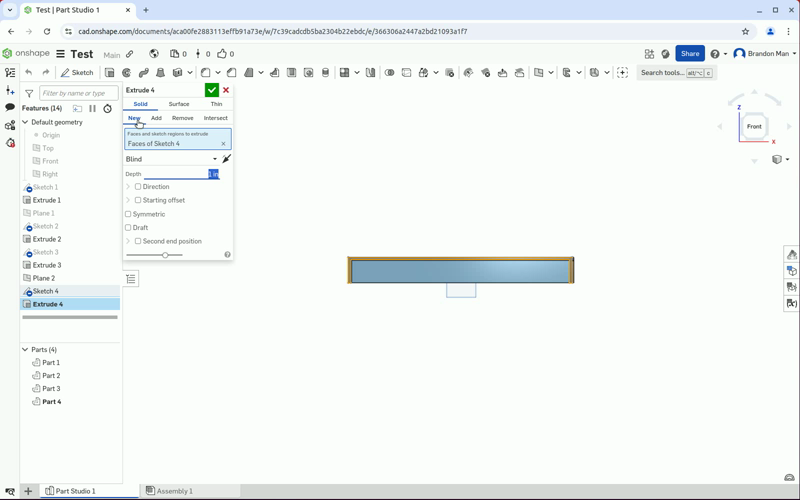
text(0.722)
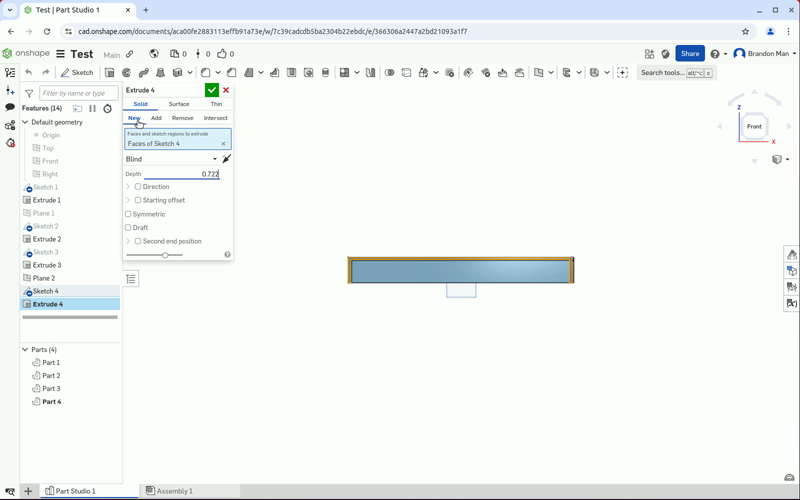
key(enter)
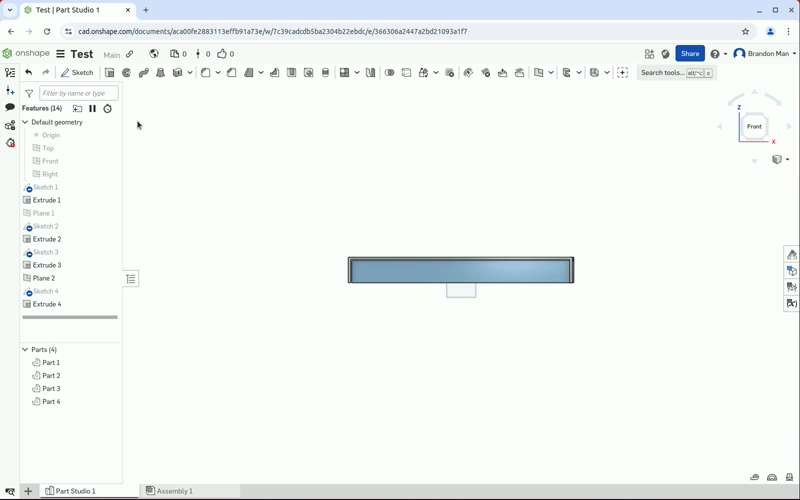
key(shift+h)
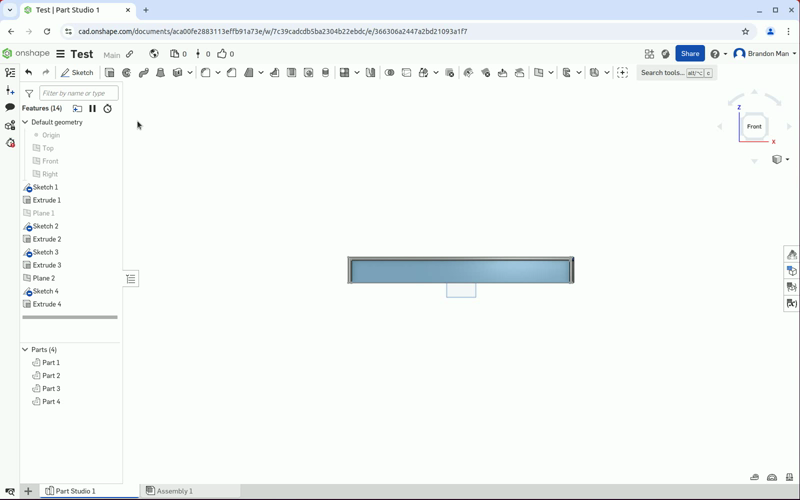
key(shift+h)
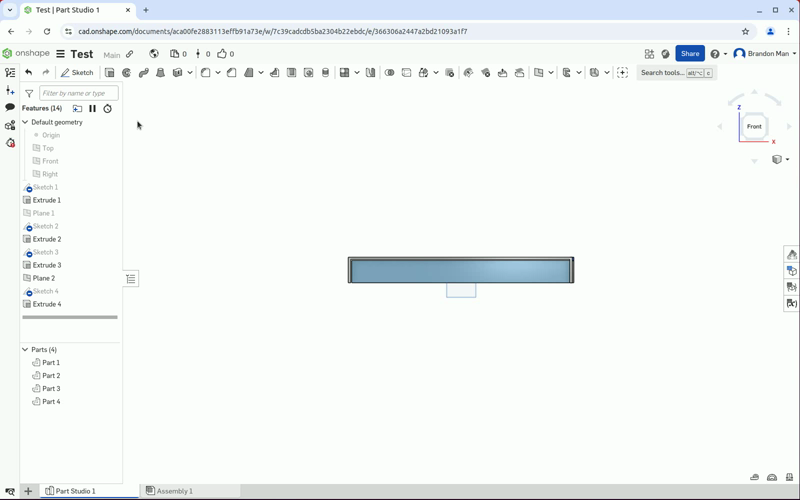
mouse_move(73, 189)
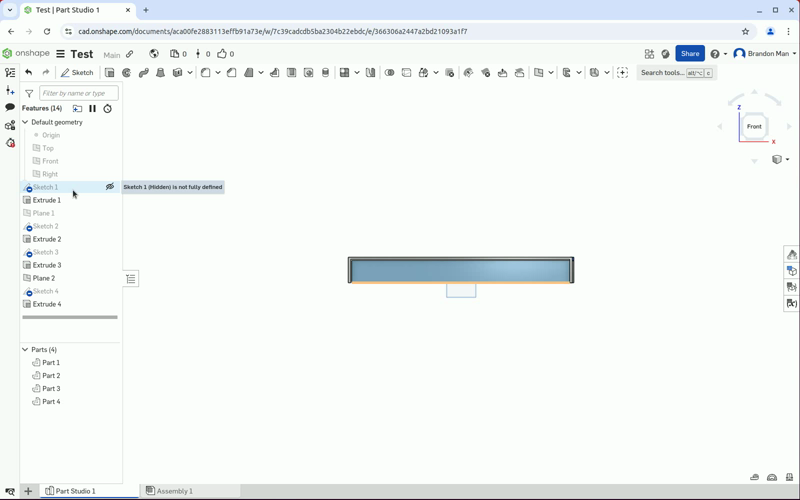
click(73, 189)
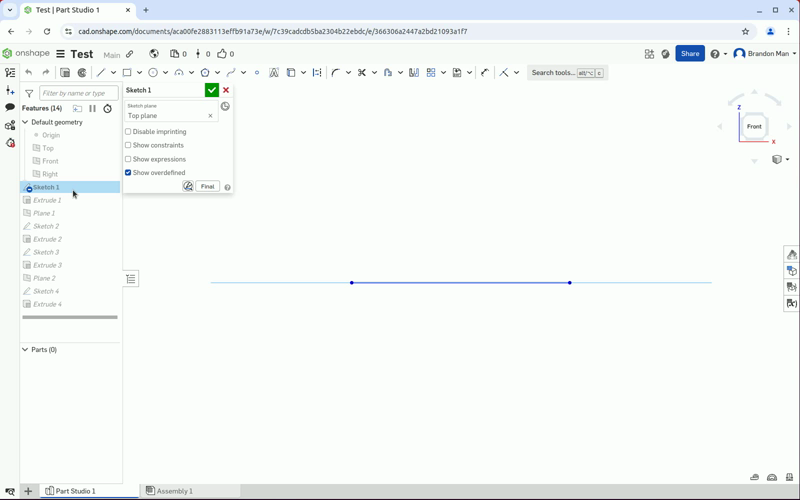
mouse_move(229, 92)
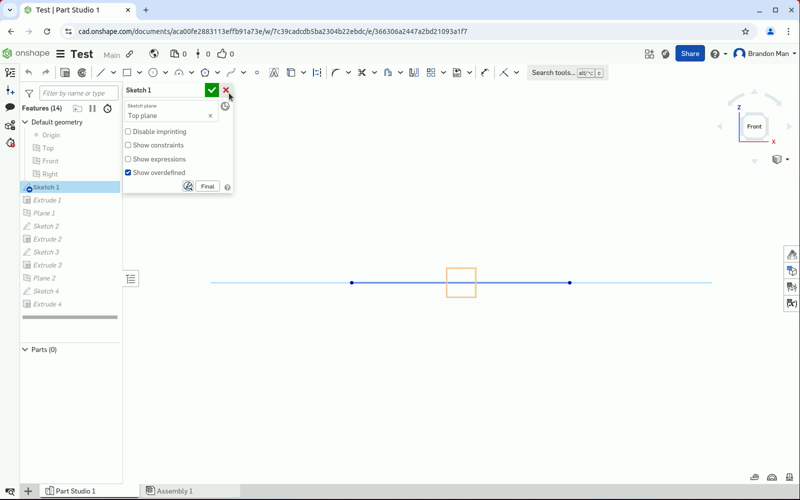
click(229, 92)
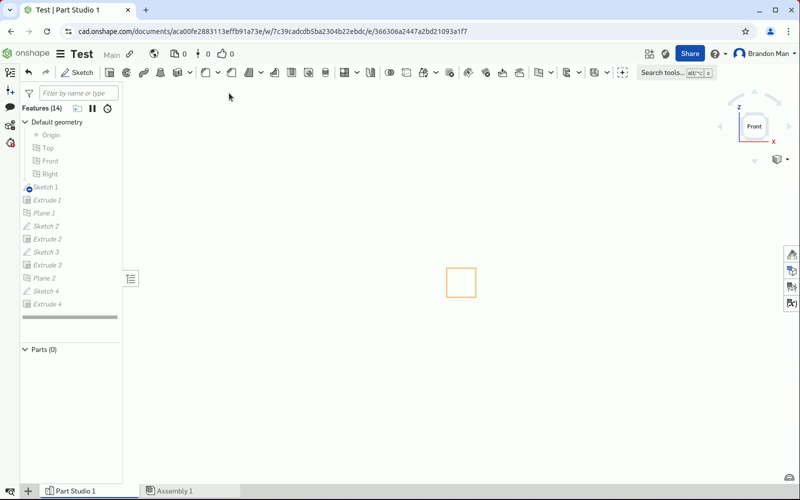
key(shift+s)
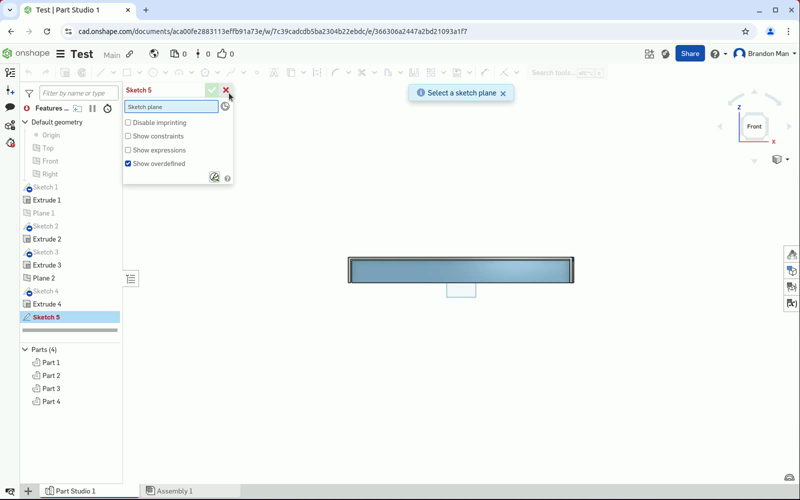
mouse_move(73, 280)
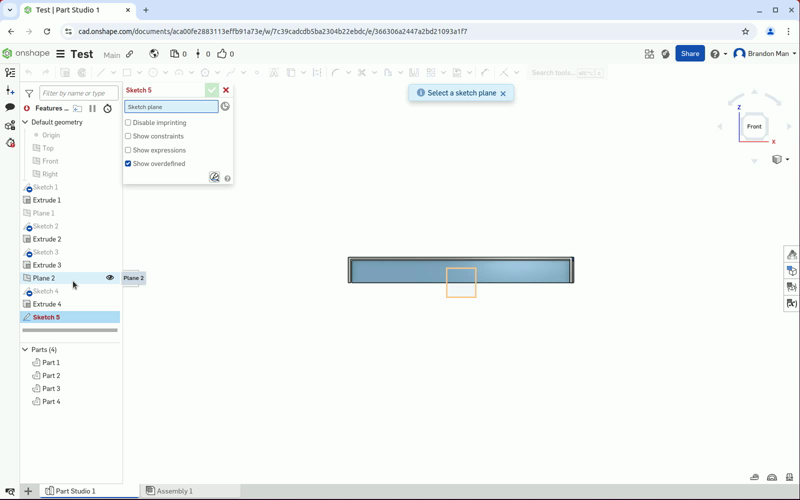
click(73, 280)
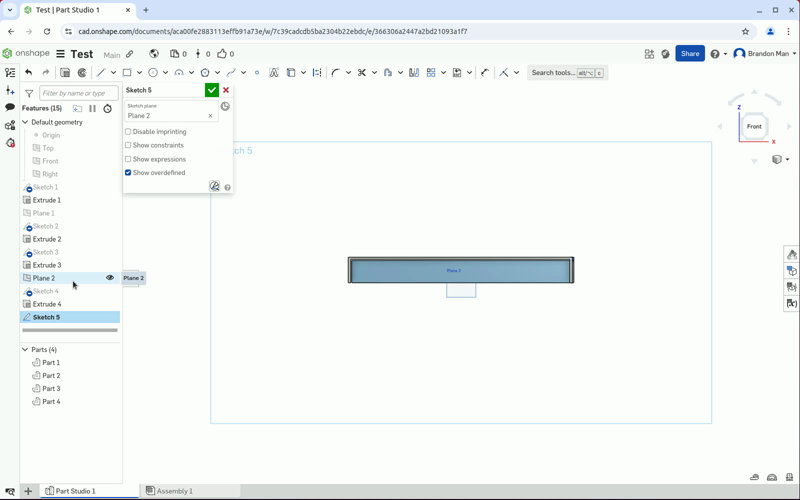
mouse_move(73, 352)
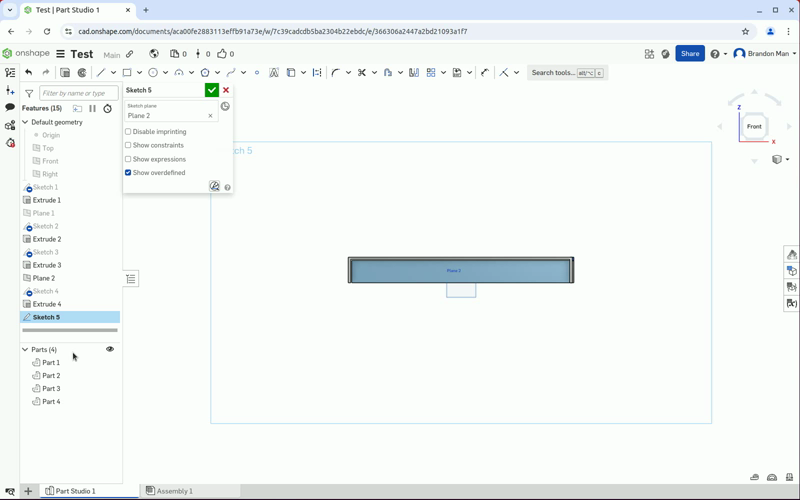
key(y)
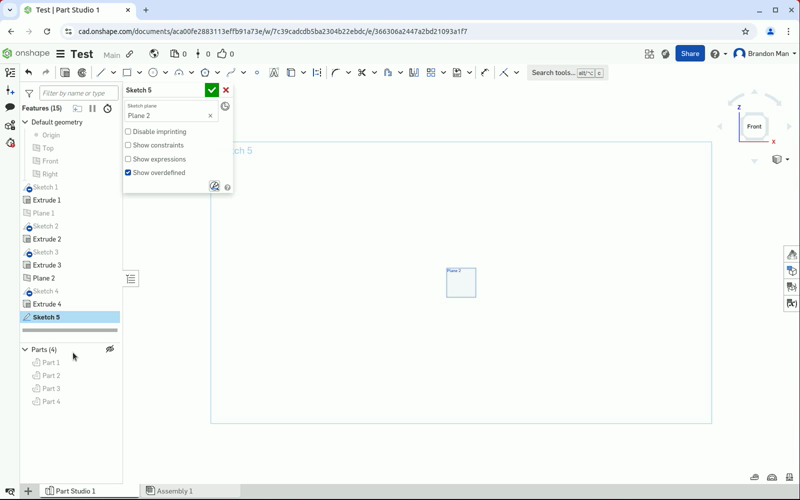
key(l)
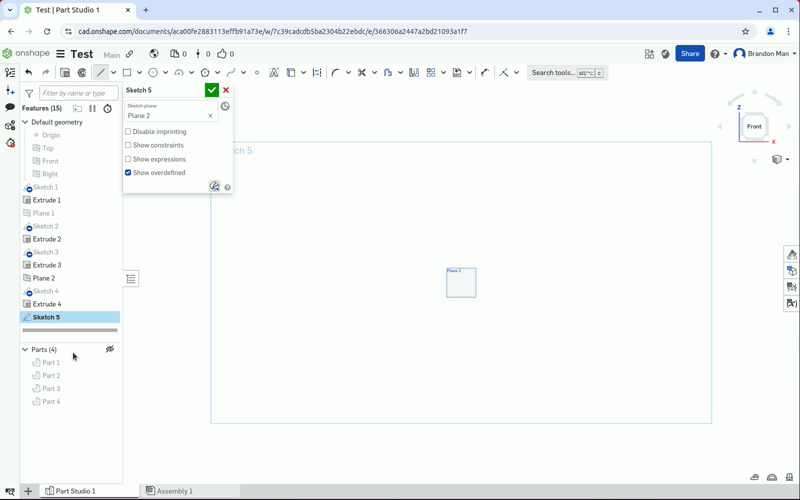
key_down(shift)
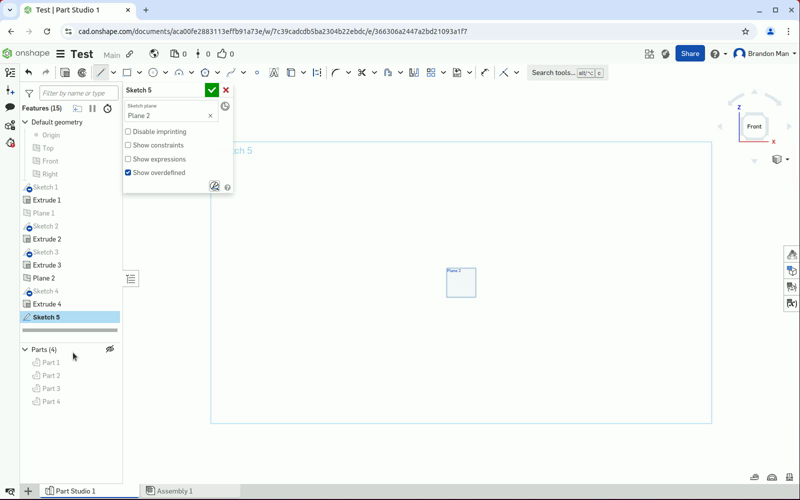
mouse_move(351, 282)
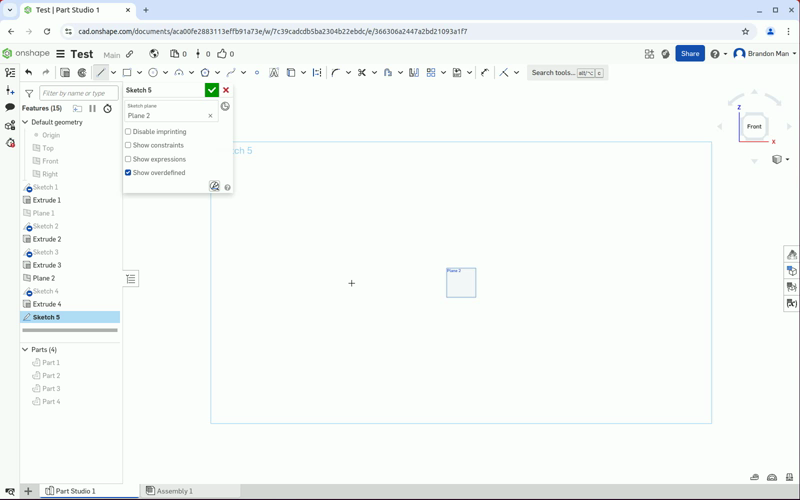
click(351, 282)
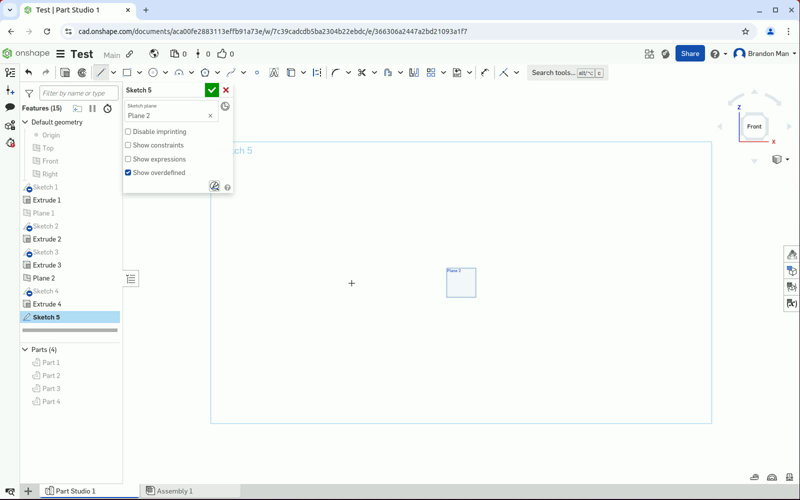
key_up(shift)
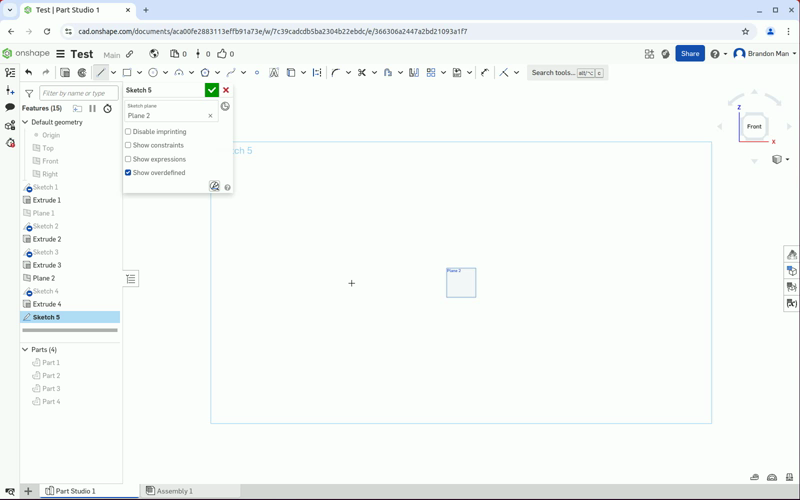
key_down(shift)
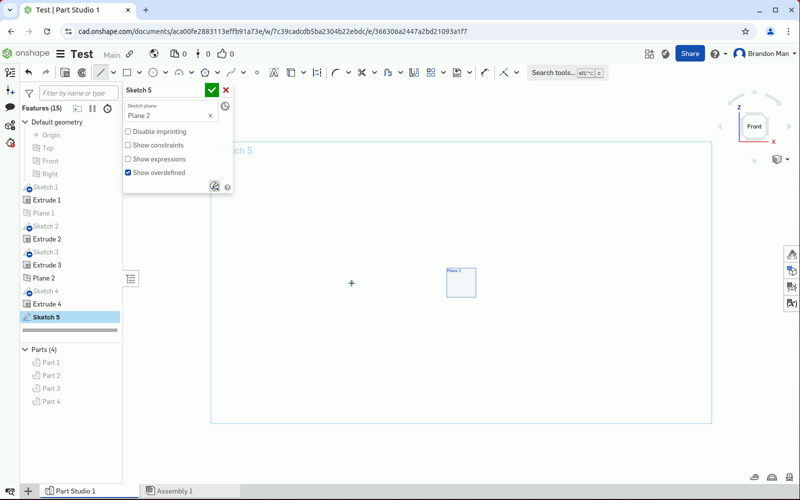
mouse_move(569, 282)
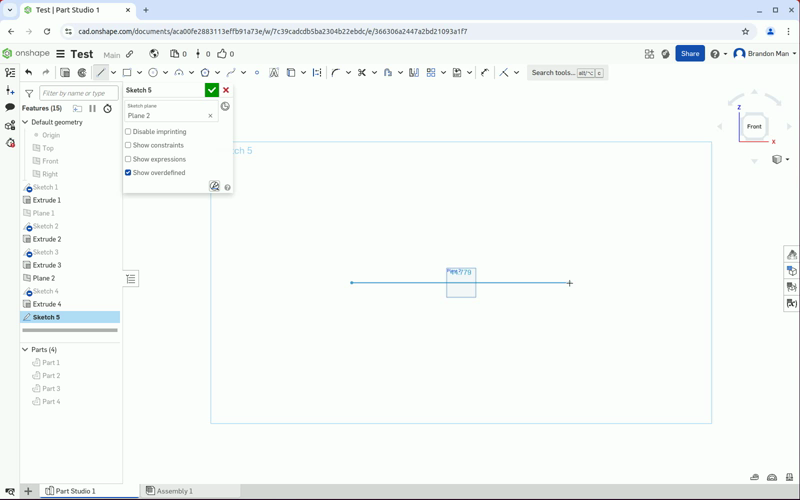
click(569, 282)
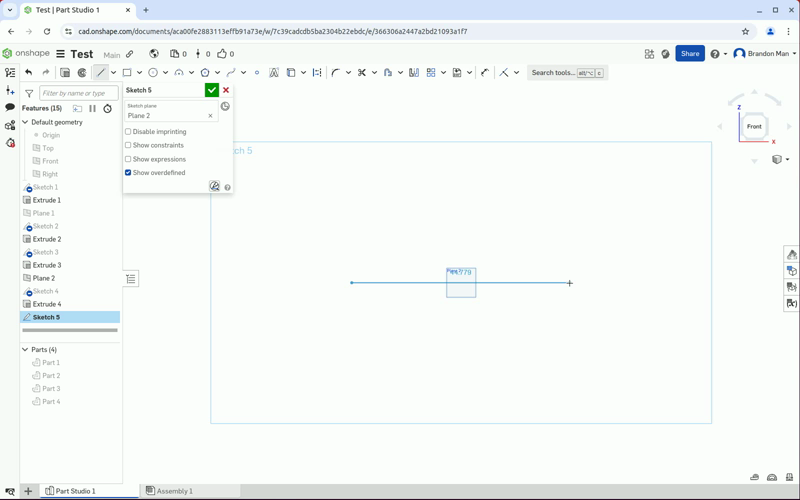
key_up(shift)
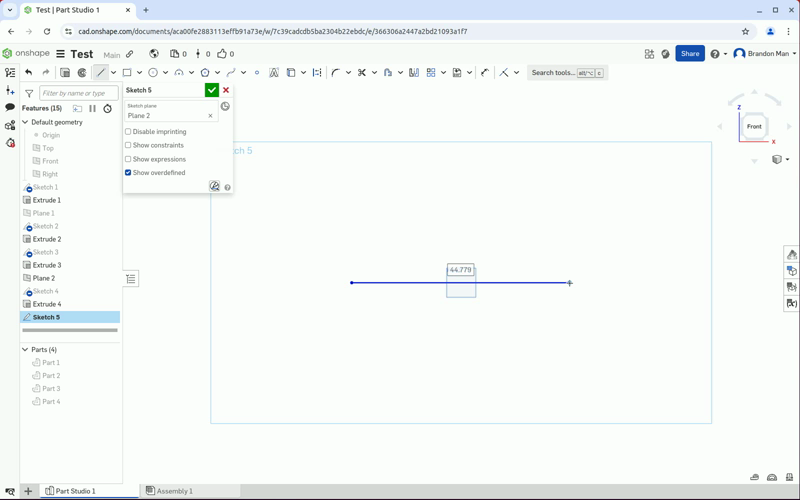
key_down(shift)
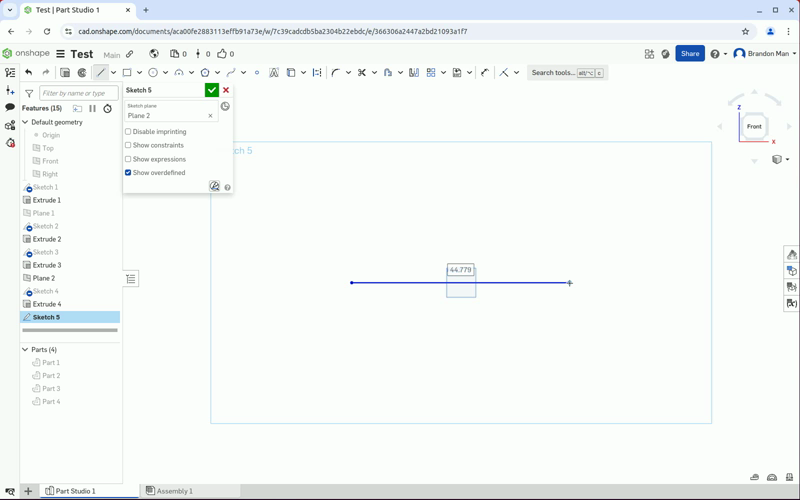
mouse_move(589, 282)
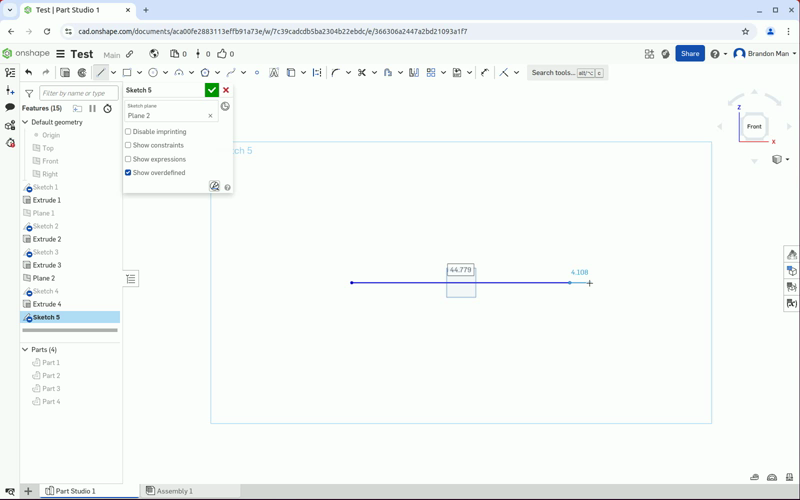
mouse_move(569, 260)
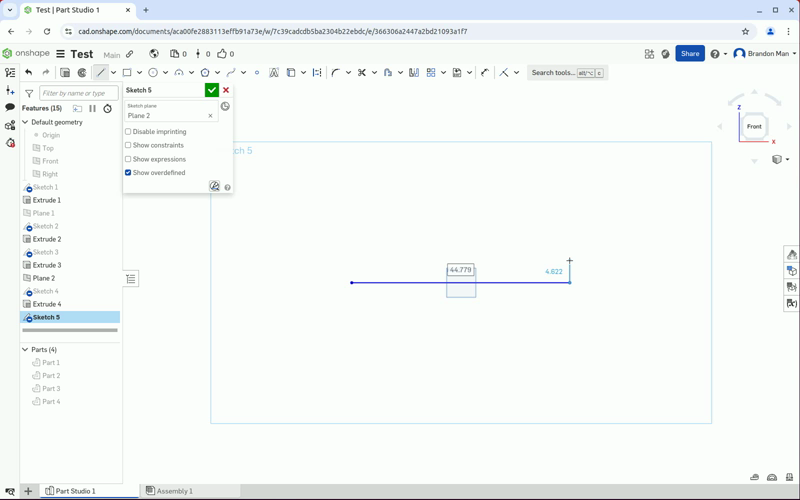
click(569, 260)
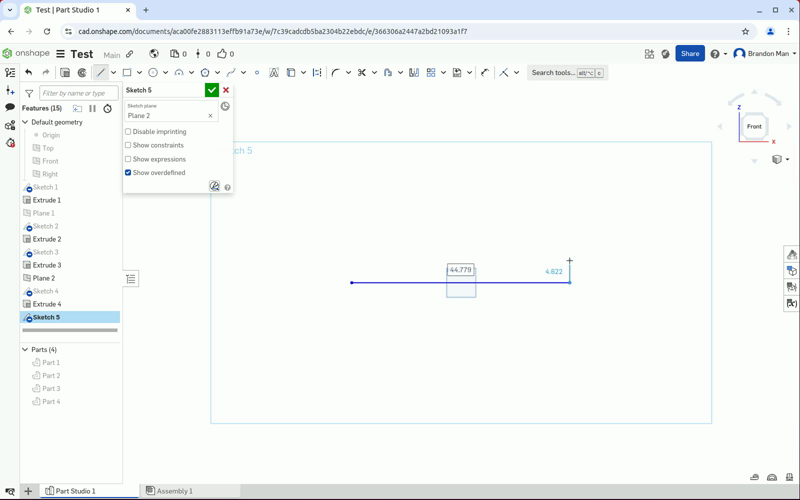
key_up(shift)
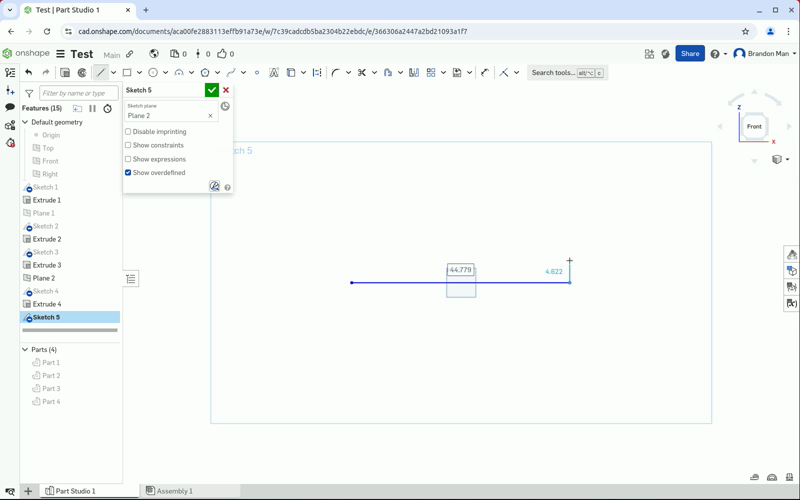
key_down(shift)
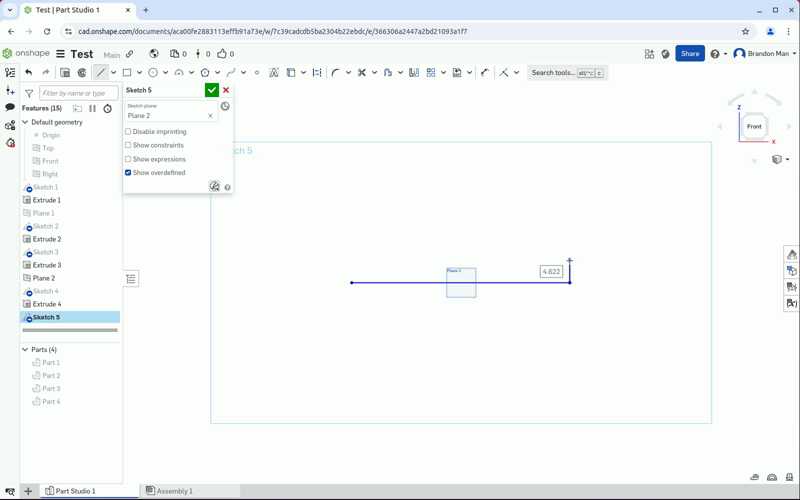
mouse_move(351, 260)
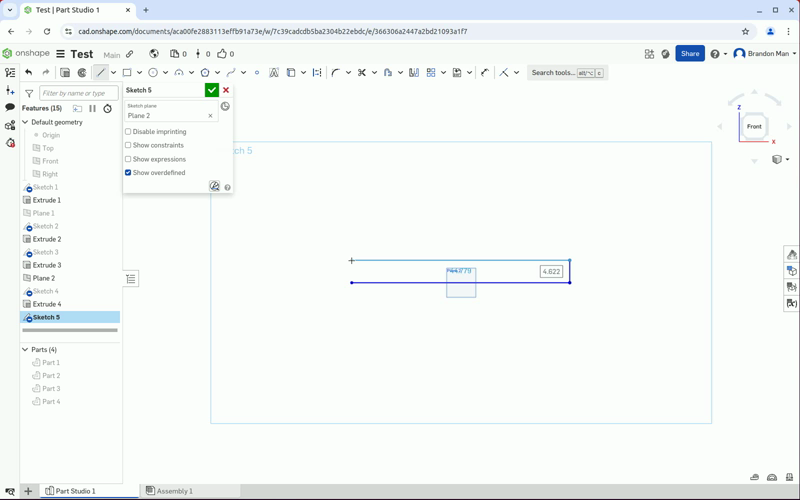
click(351, 260)
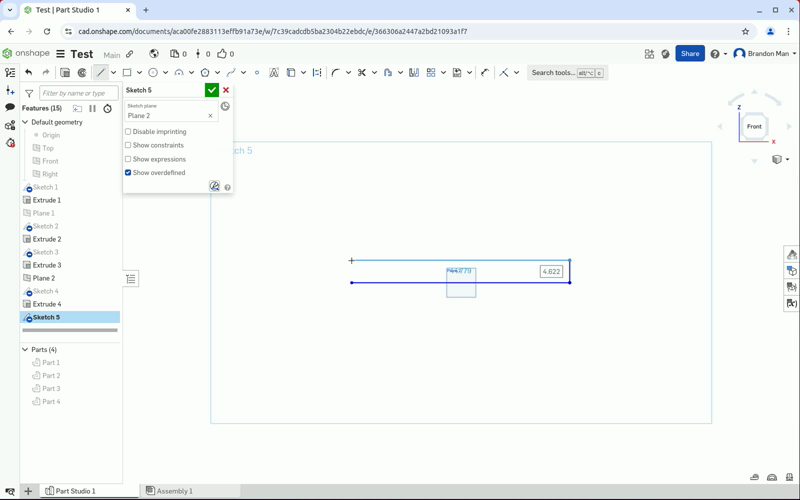
key_up(shift)
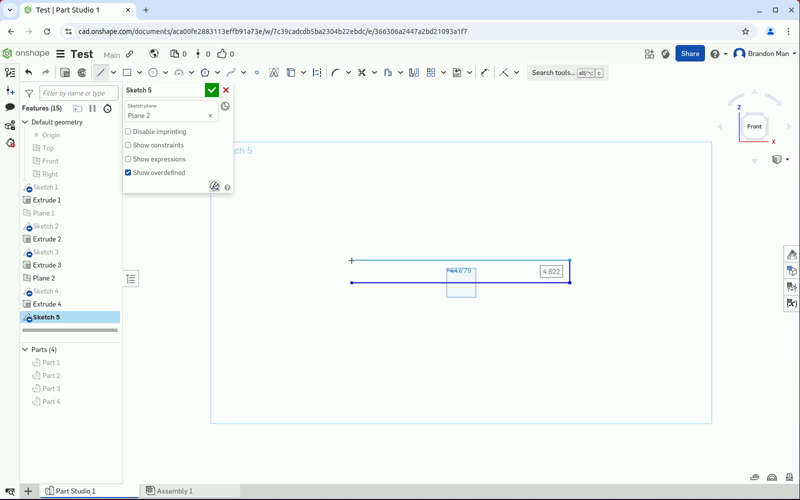
mouse_move(381, 260)
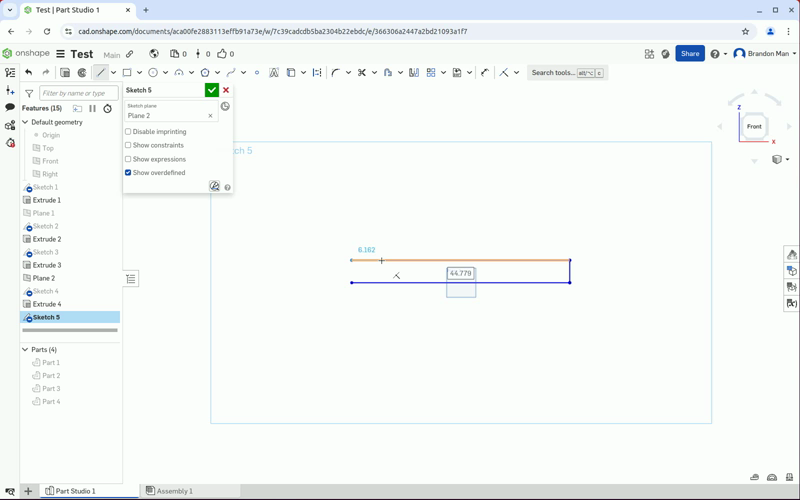
key_down(shift)
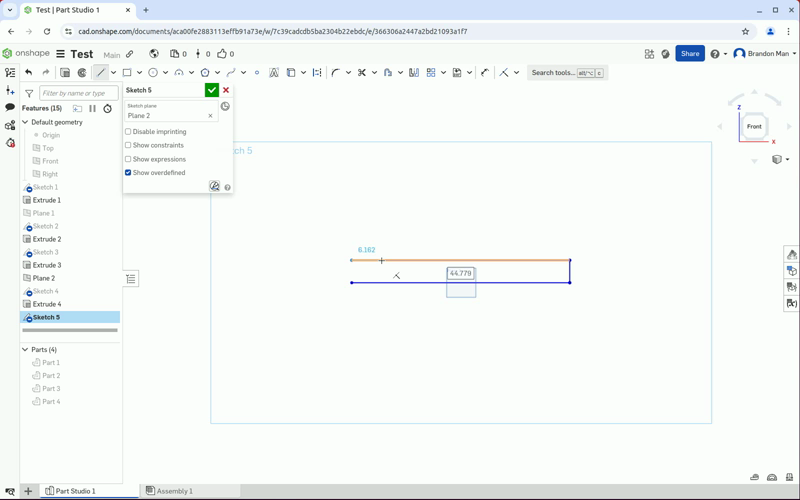
mouse_move(351, 282)
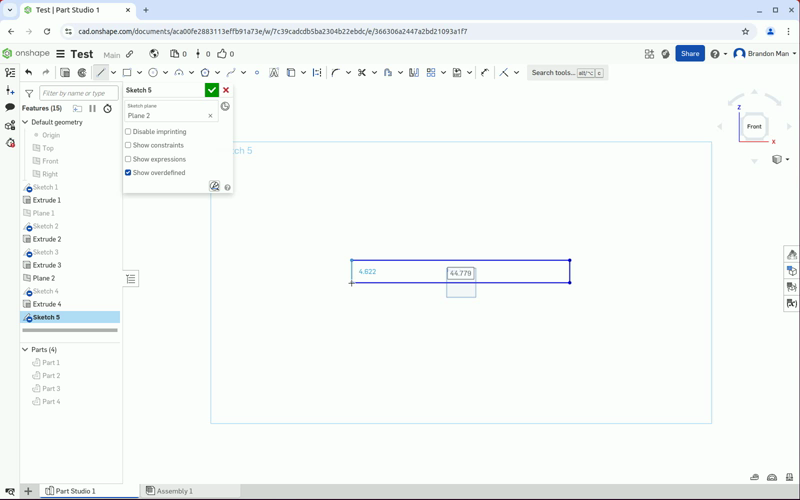
key_up(shift)
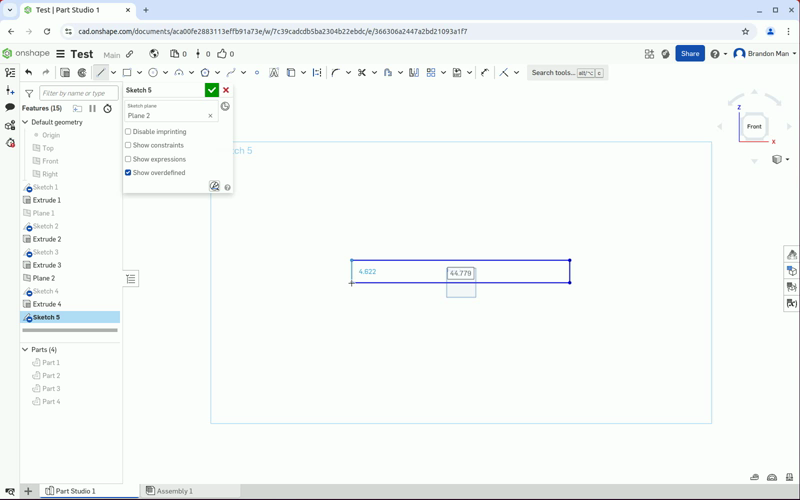
click(351, 282)
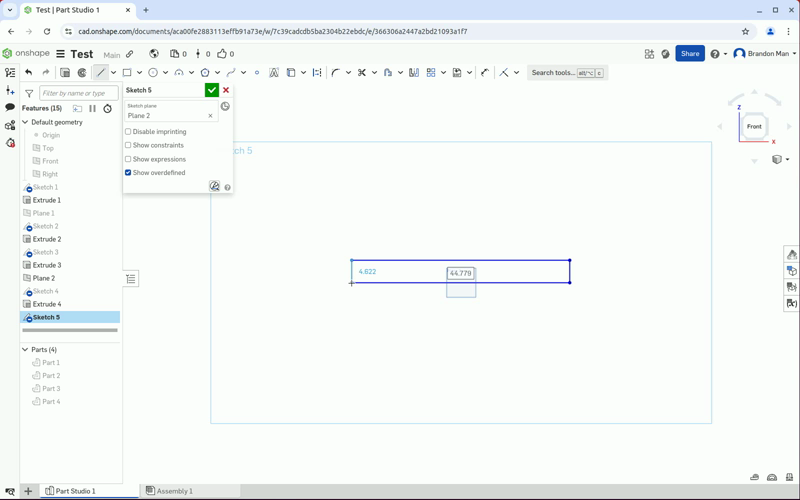
key(esc)
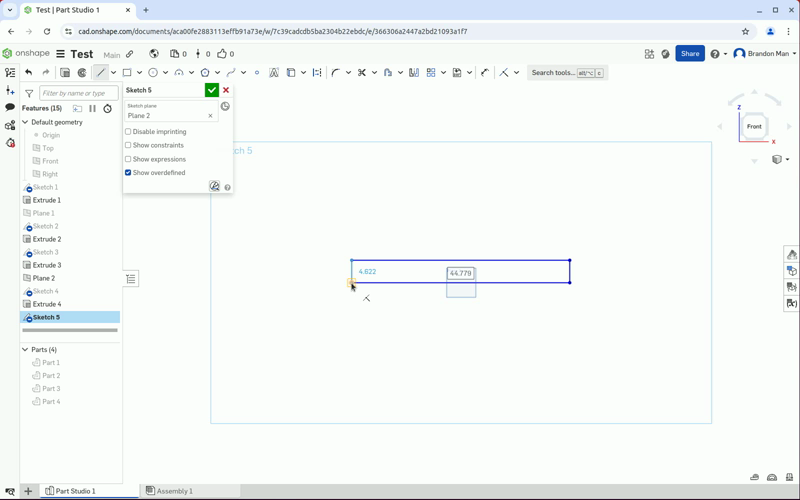
mouse_move(459, 264)
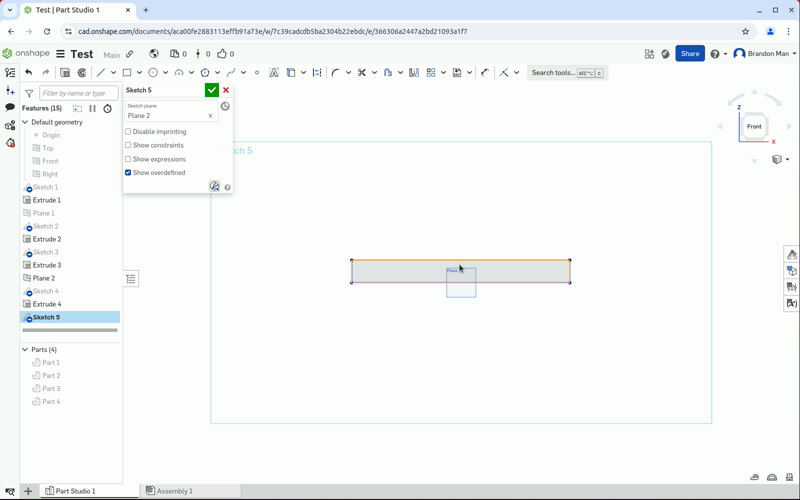
click(459, 264)
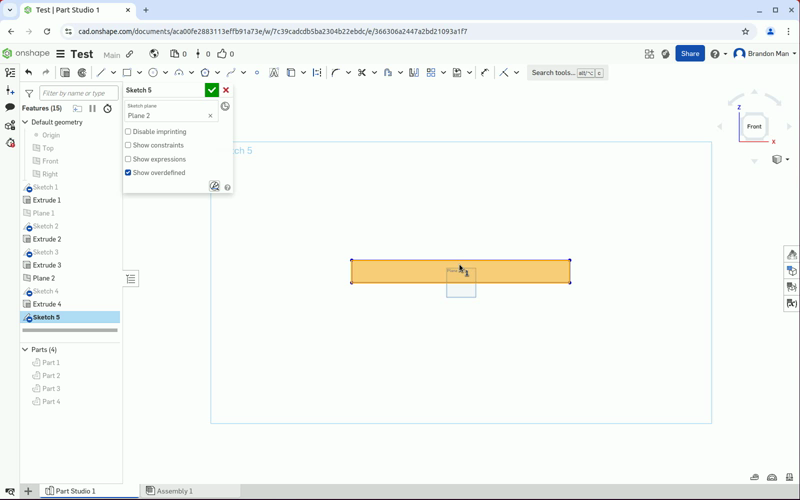
mouse_move(73, 352)
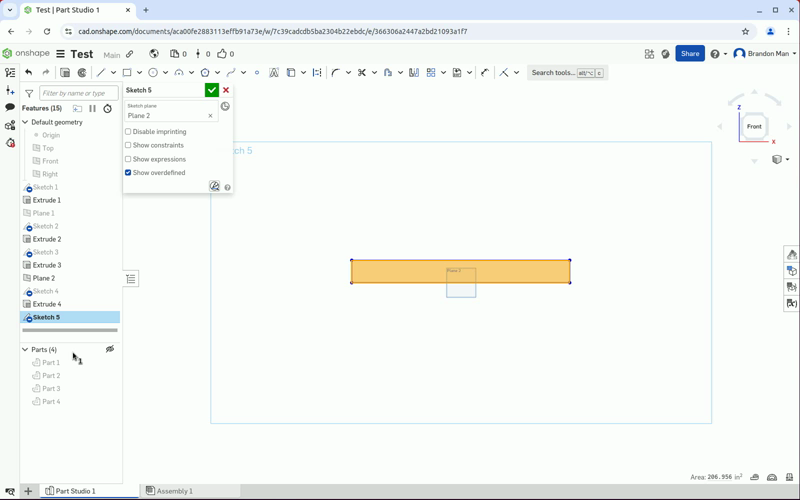
key(shift+y)
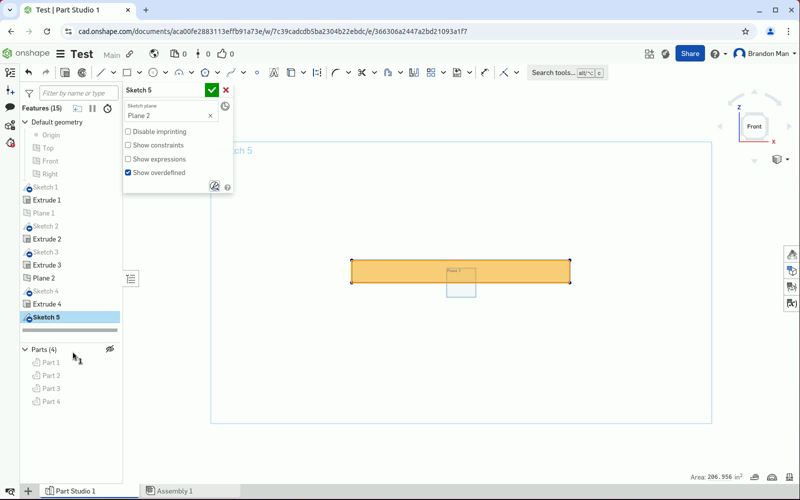
key(shift+e)
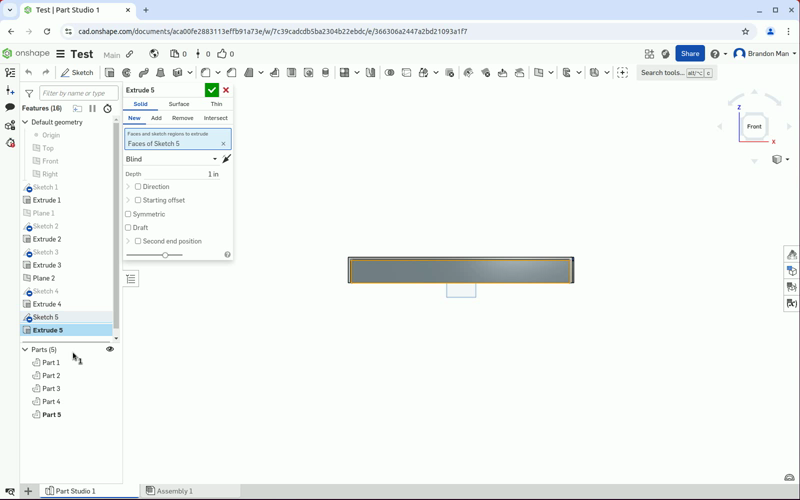
mouse_move(143, 106)
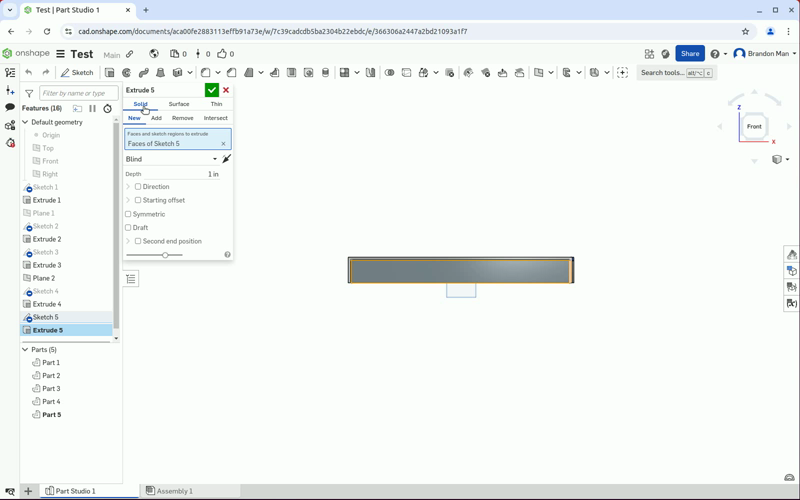
click(143, 106)
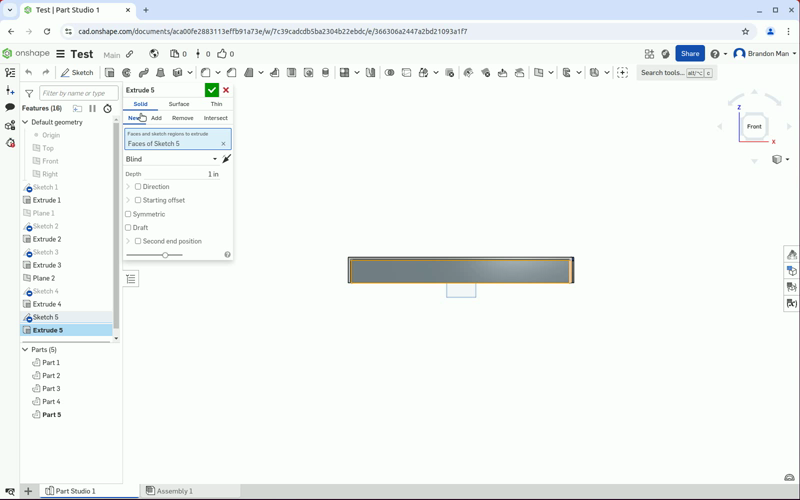
mouse_move(137, 120)
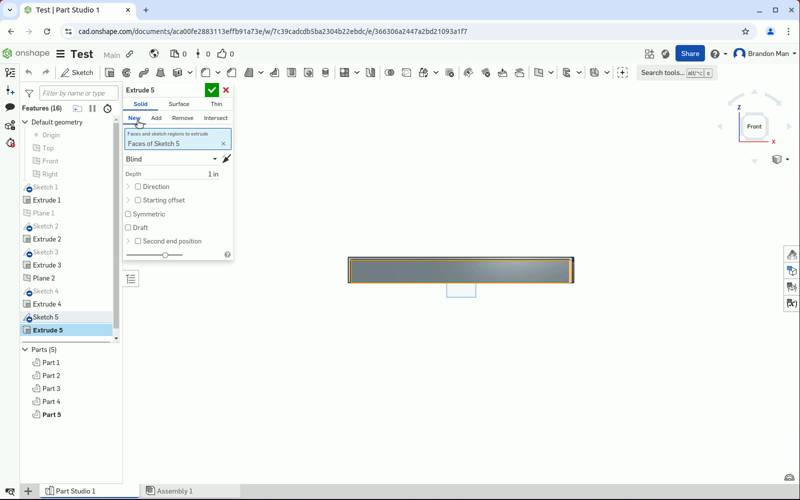
click(137, 120)
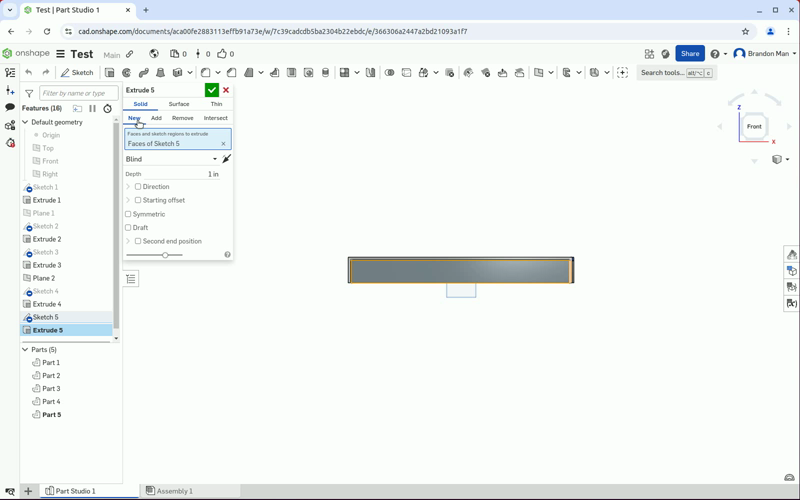
key(tab, 4)
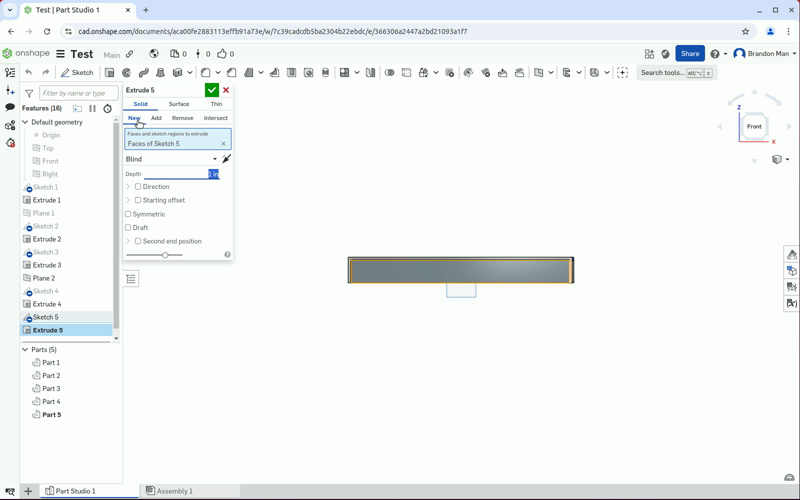
text(0.722)
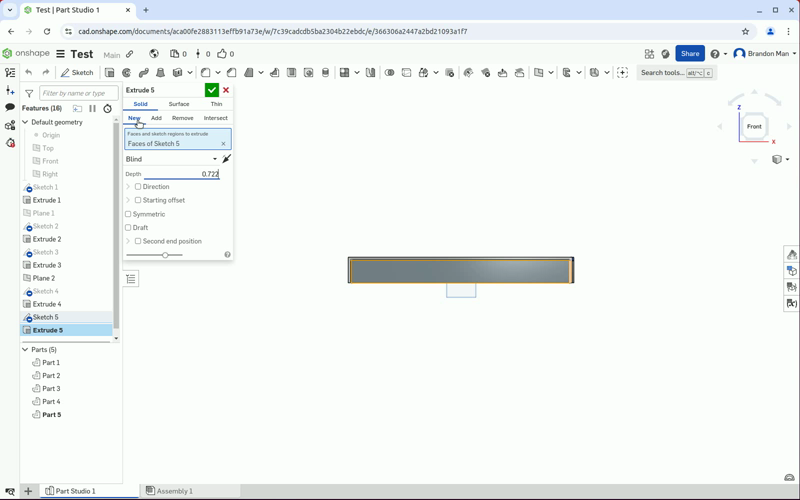
key(enter)
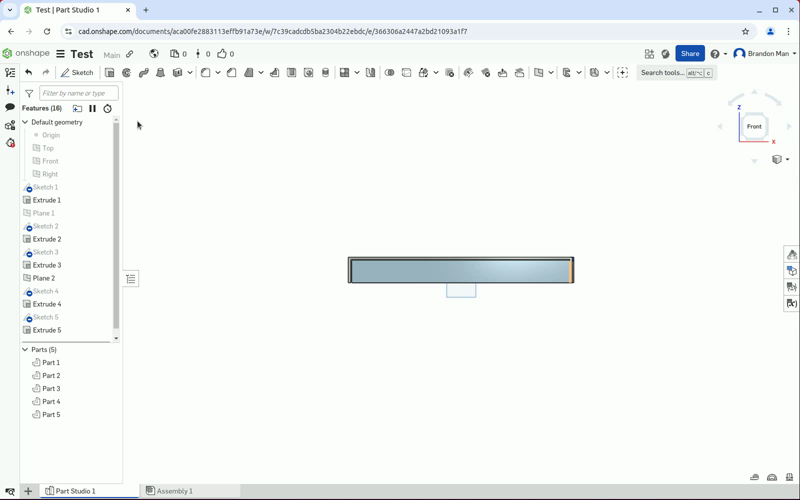
key(shift+h)
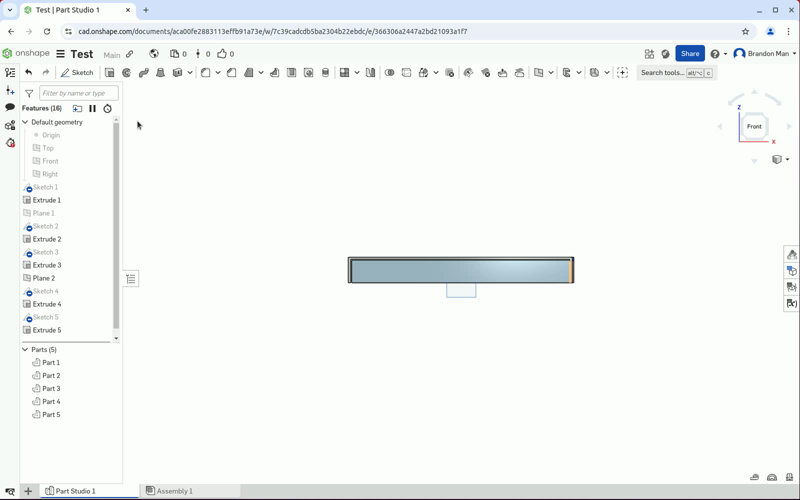
key(shift+h)
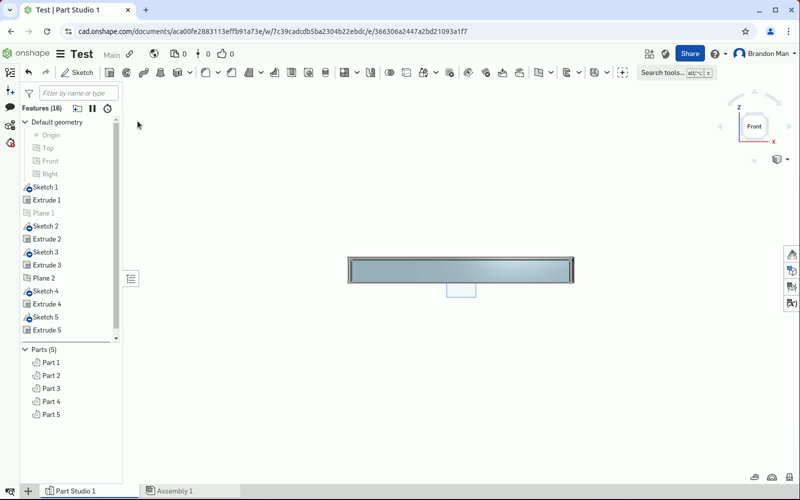
key(shift+7)
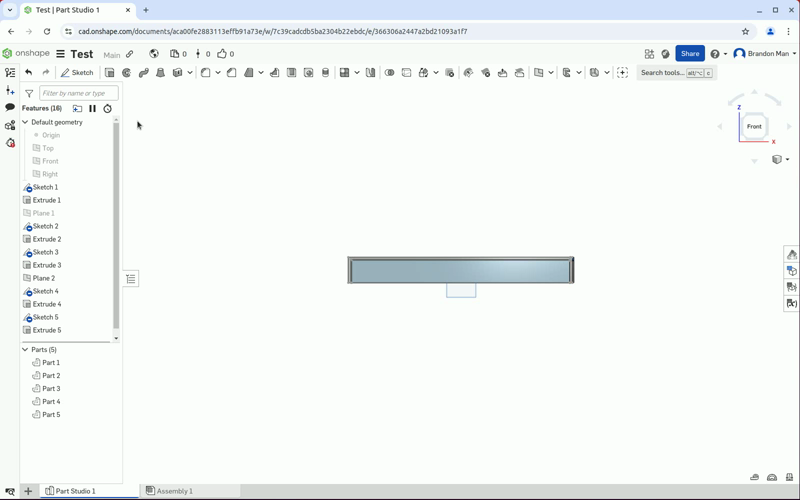
key(left, 2)
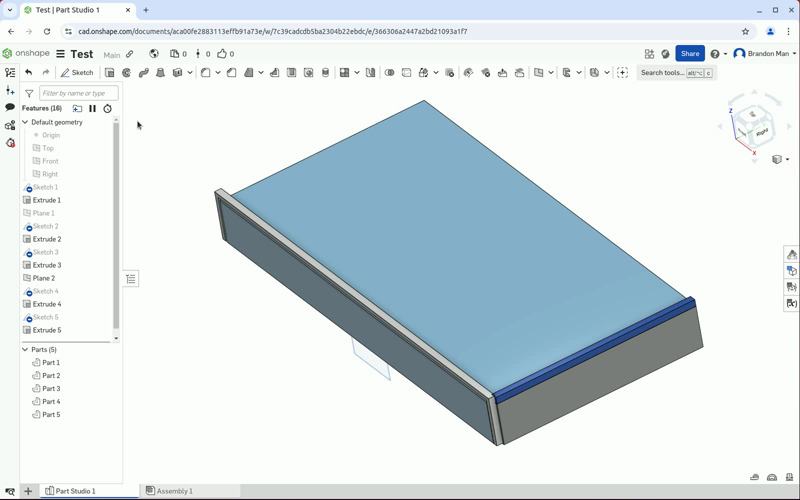
key(down, 2)
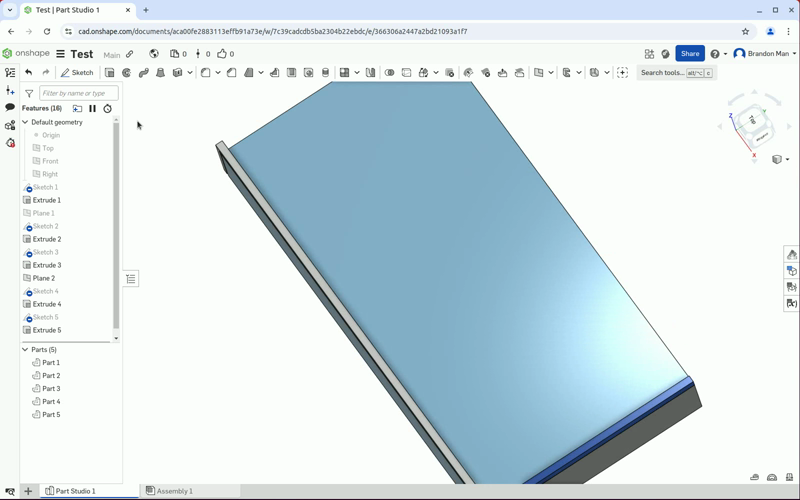
key(up, 2)
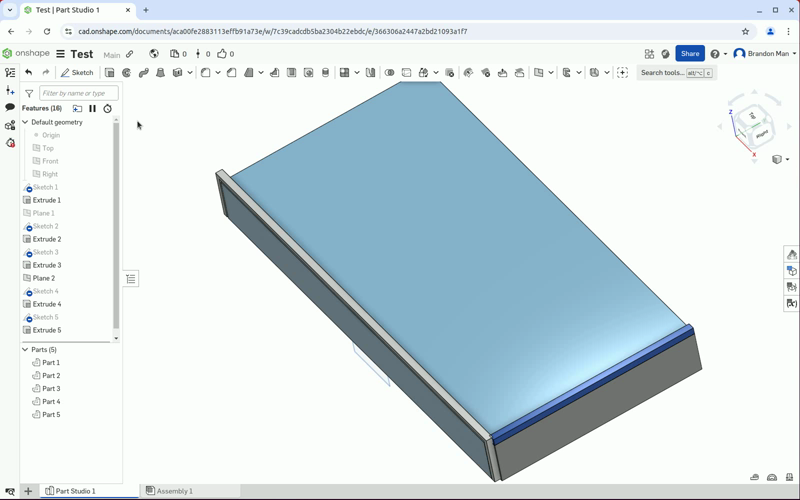
key(right, 2)
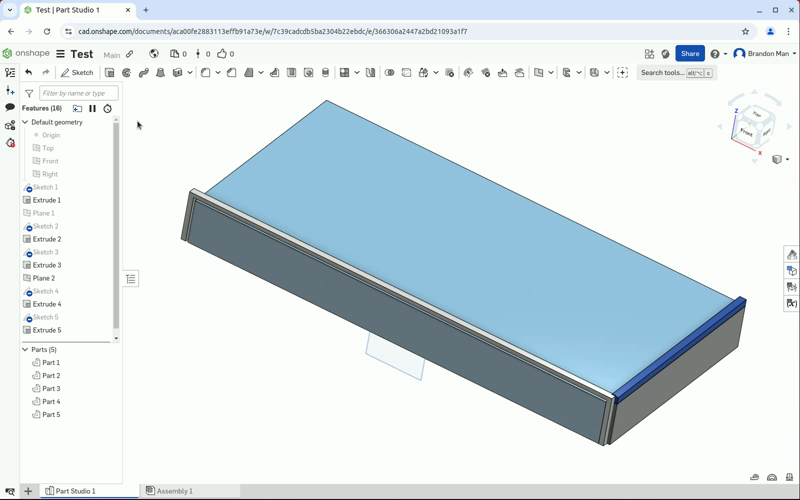
mouse_move(69, 189)
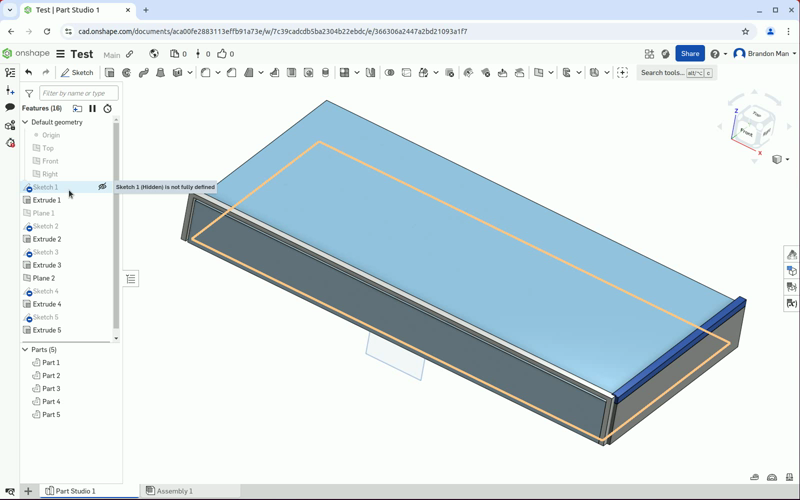
click(69, 189)